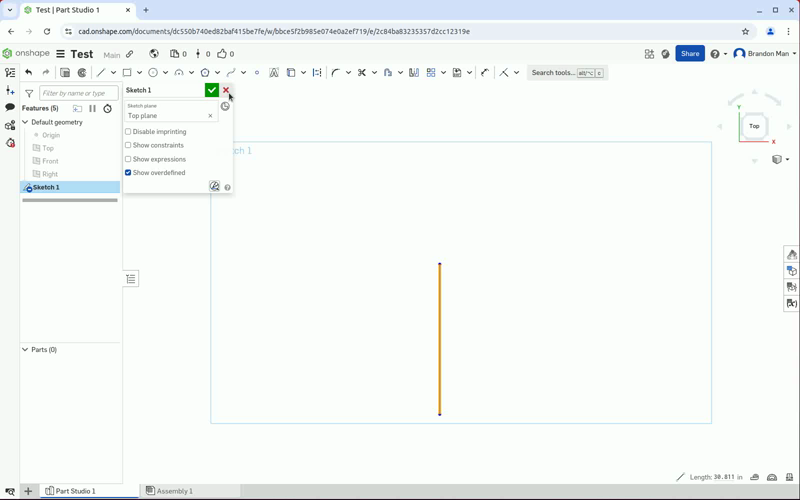
key(shift+h)
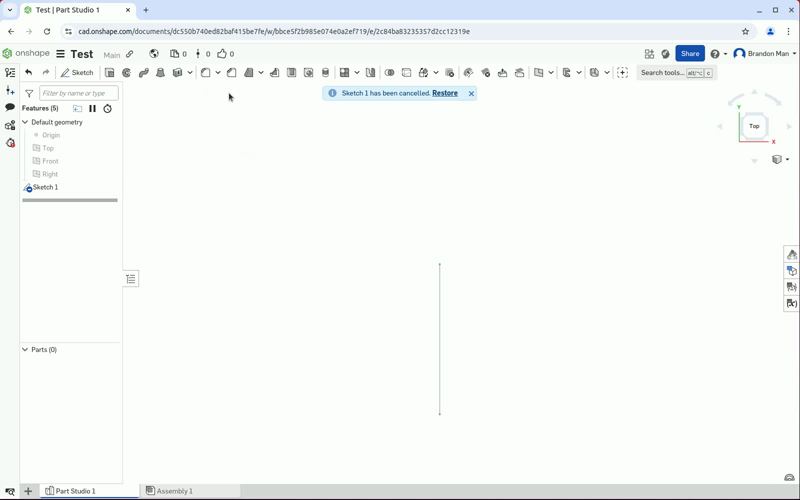
key(shift+s)
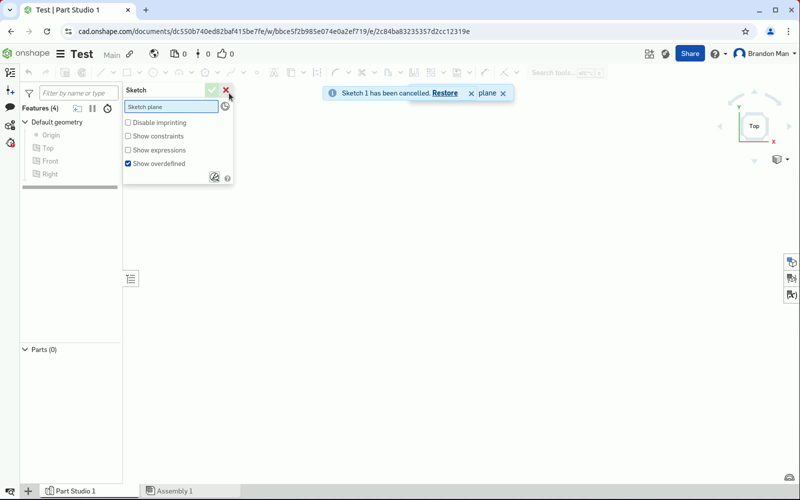
mouse_move(73, 150)
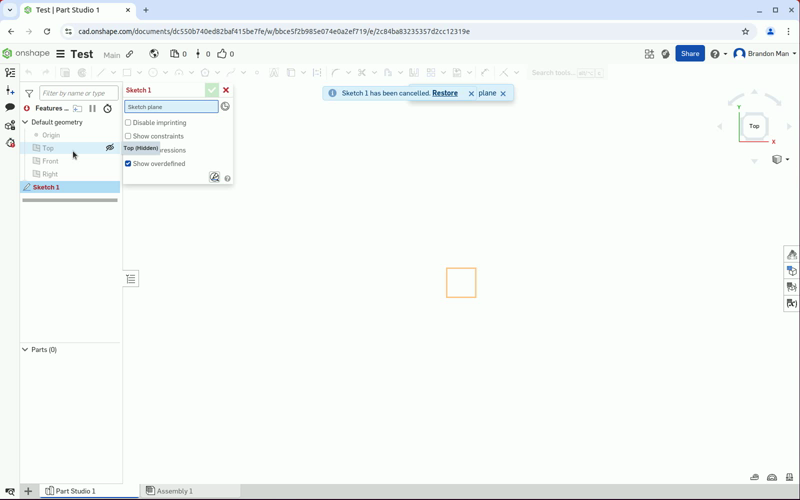
click(73, 150)
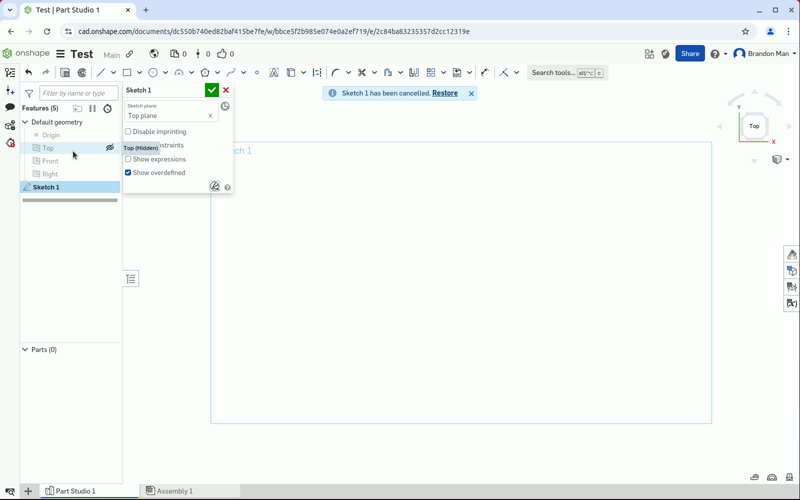
mouse_move(73, 352)
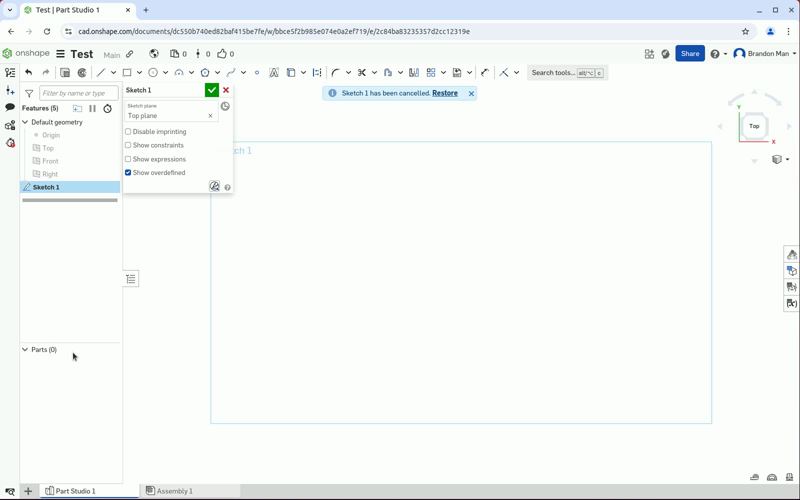
key(y)
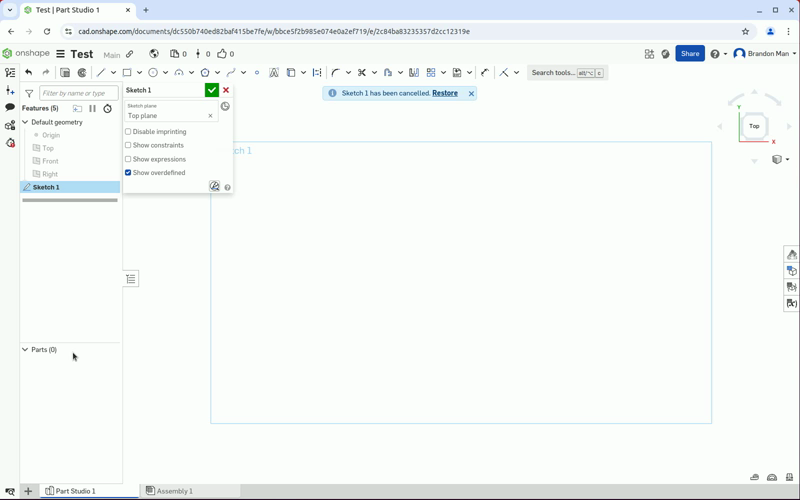
key(l)
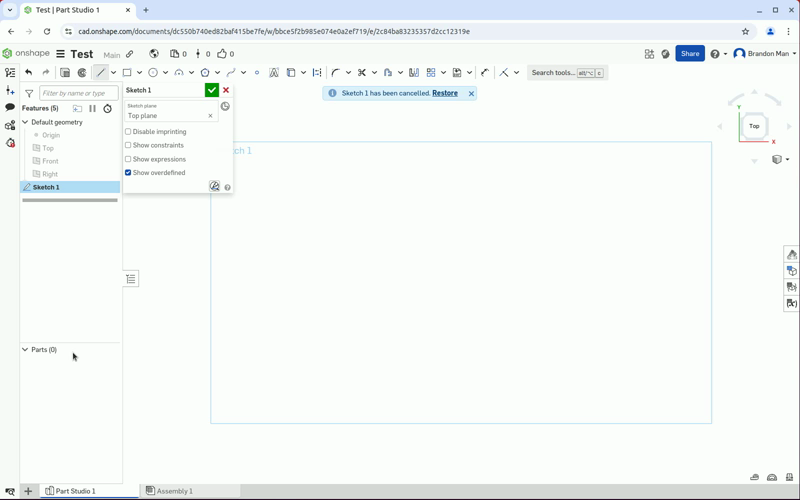
key_down(shift)
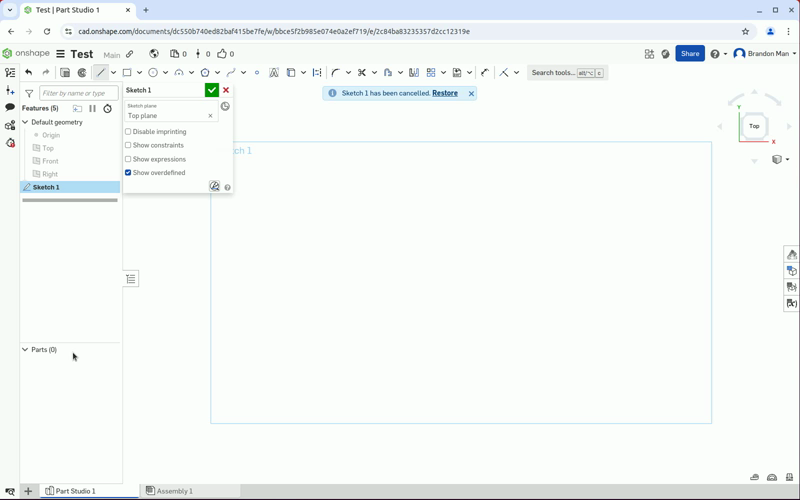
mouse_move(424, 219)
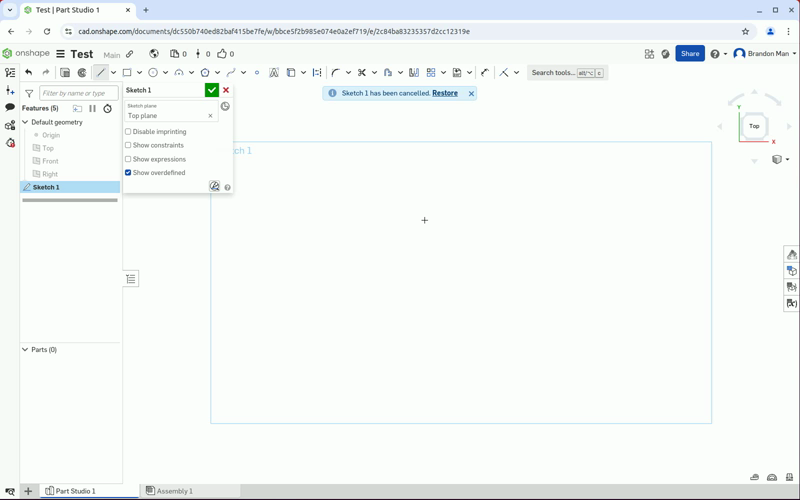
click(424, 219)
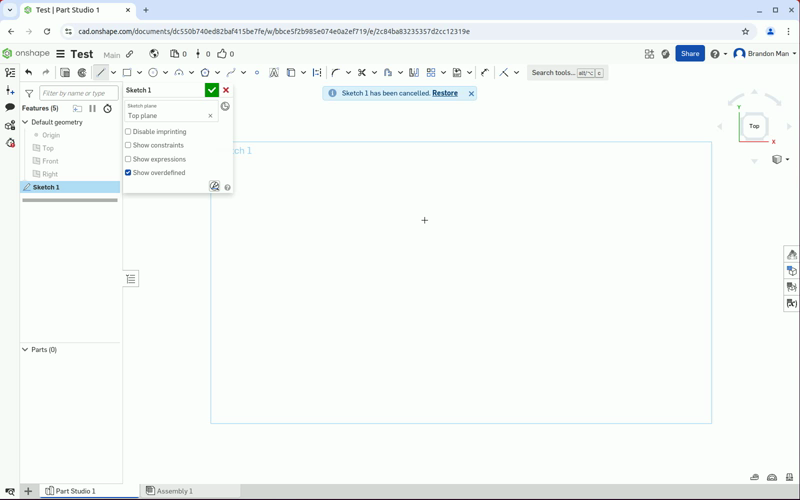
key_up(shift)
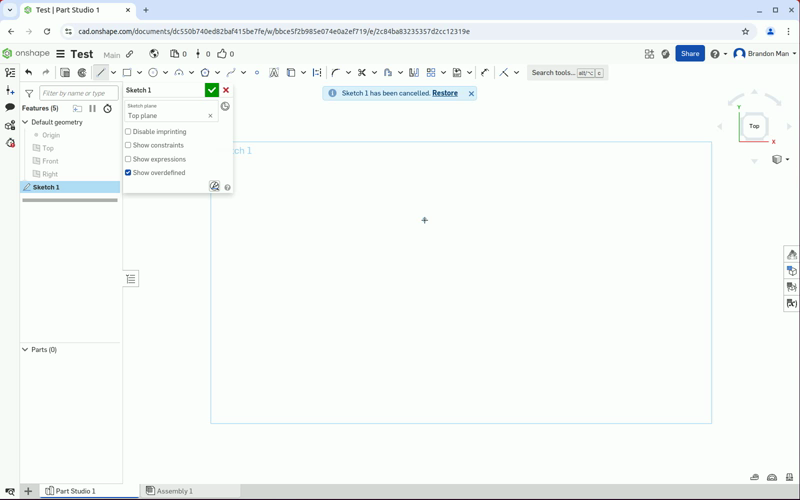
key_down(shift)
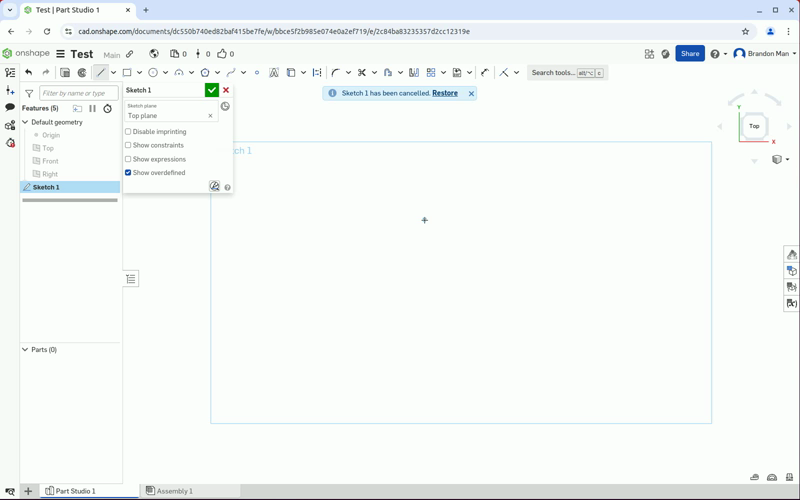
mouse_move(454, 219)
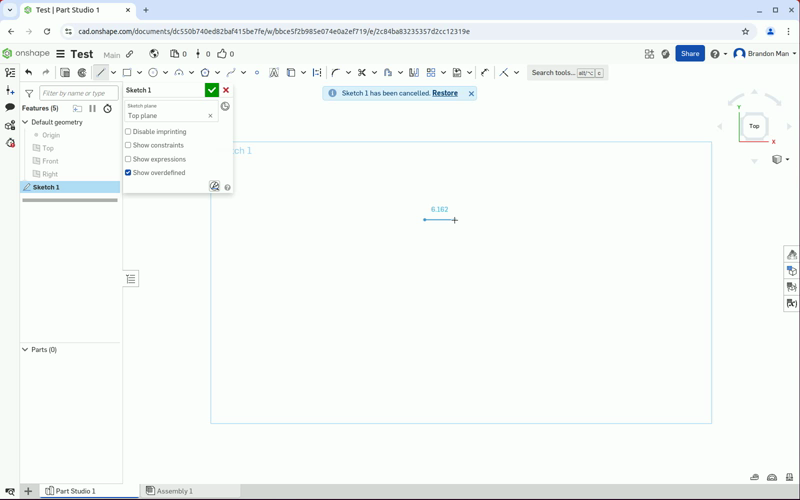
mouse_move(426, 219)
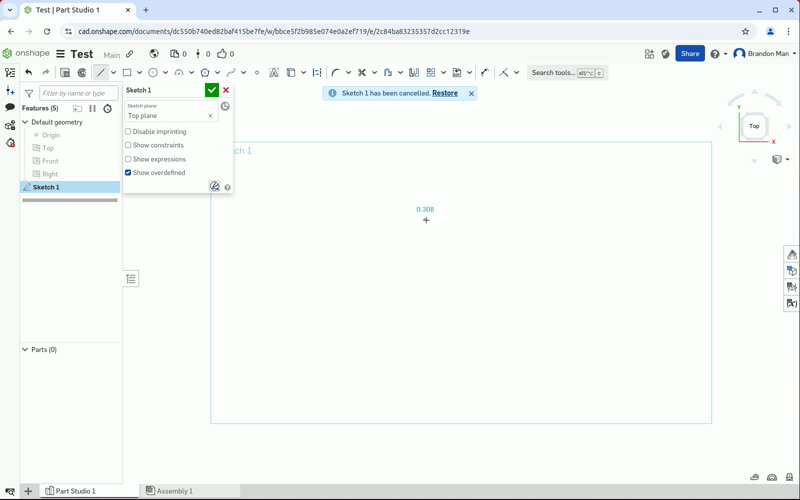
scroll(6)
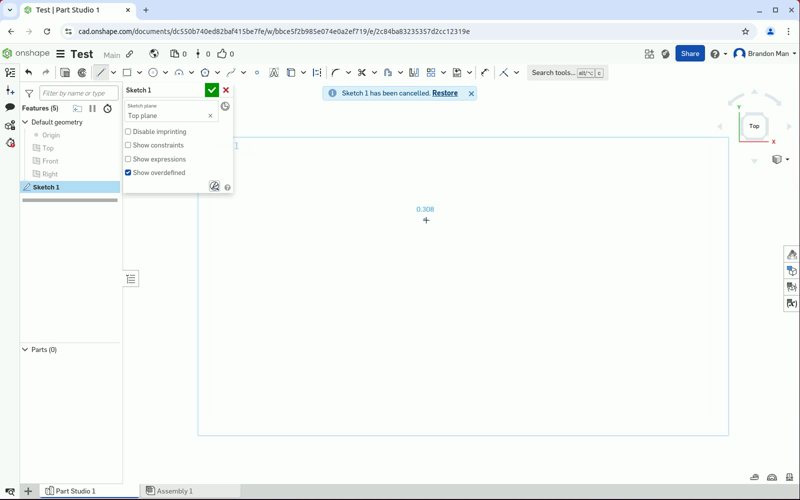
scroll(6)
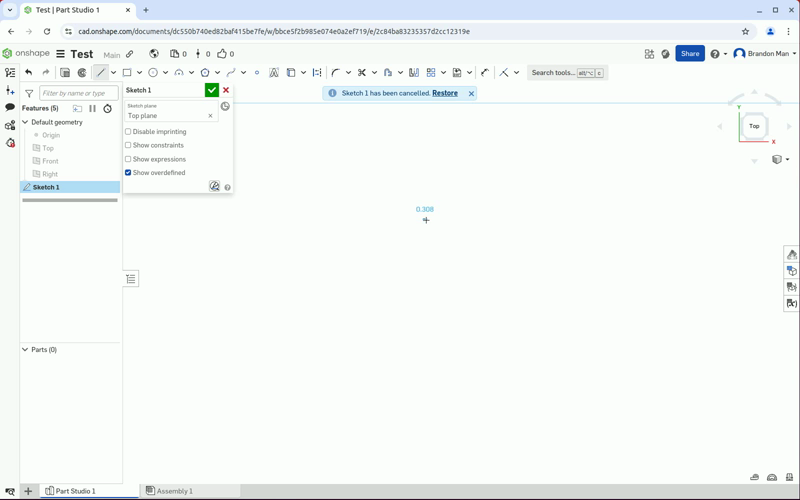
scroll(6)
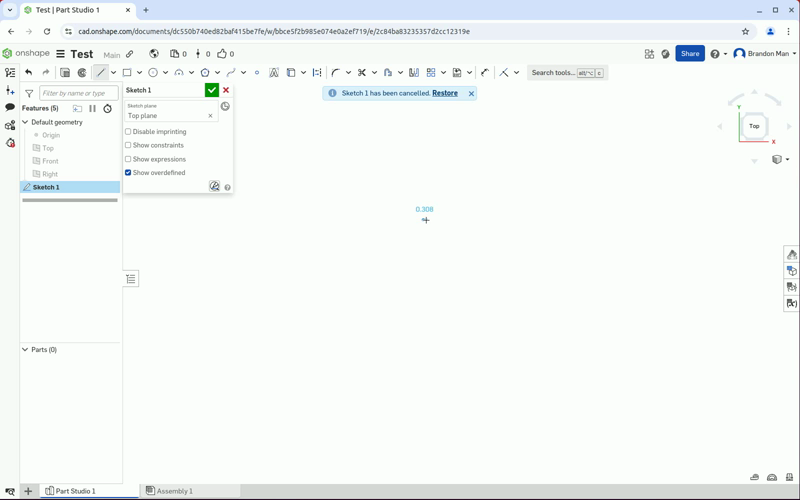
scroll(6)
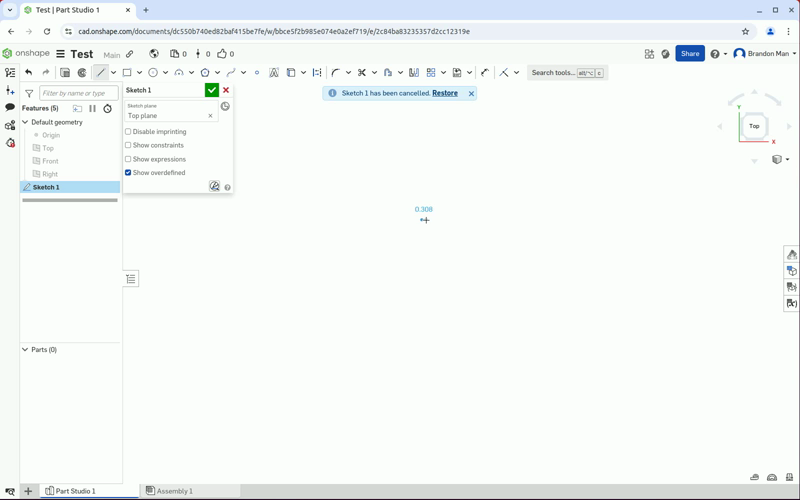
scroll(6)
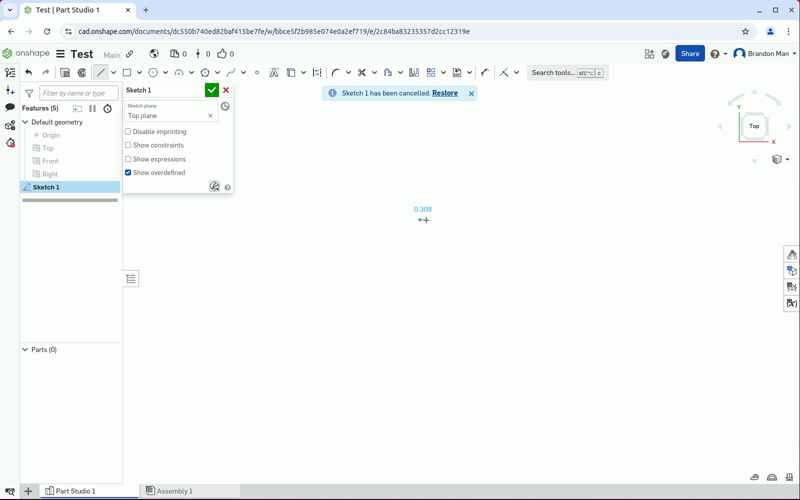
scroll(6)
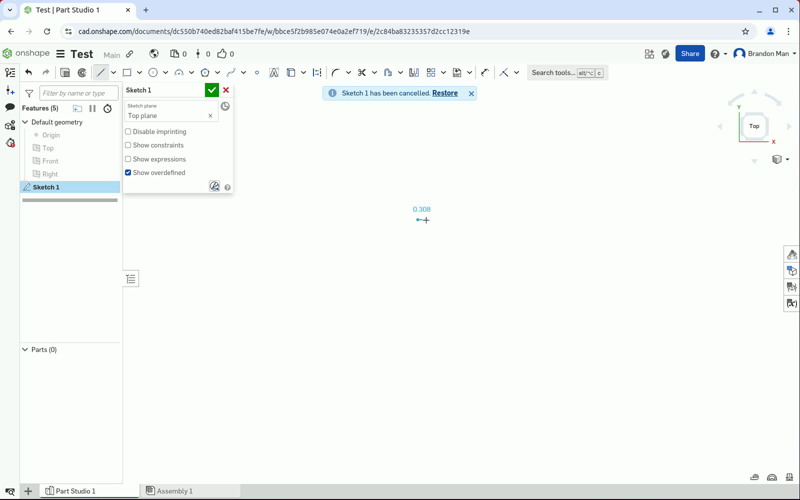
scroll(6)
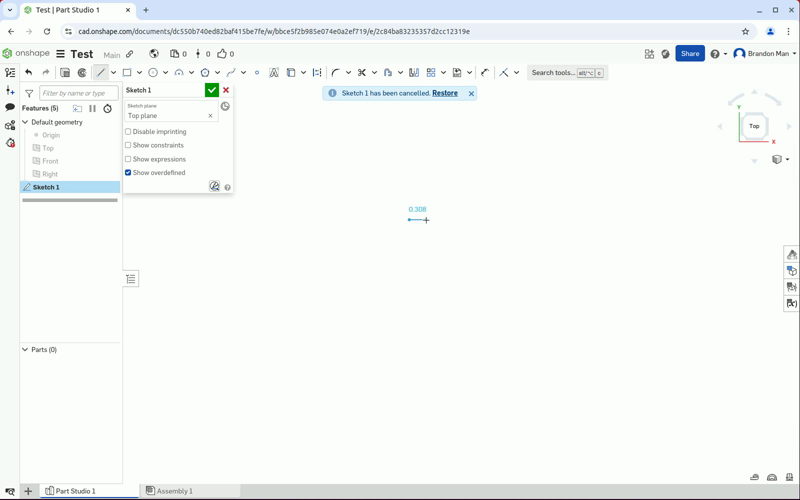
click(426, 219)
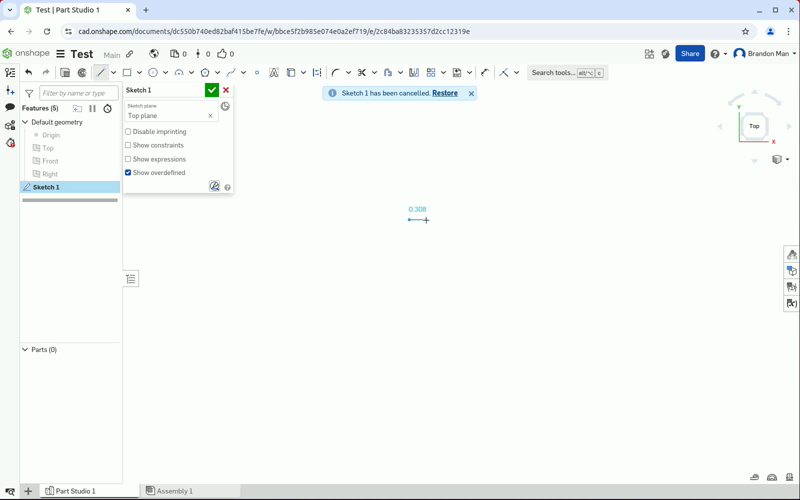
scroll(-6)
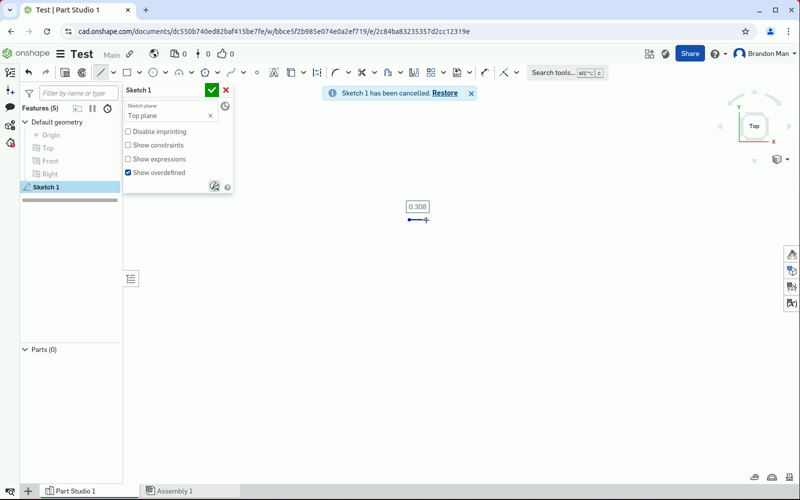
scroll(-6)
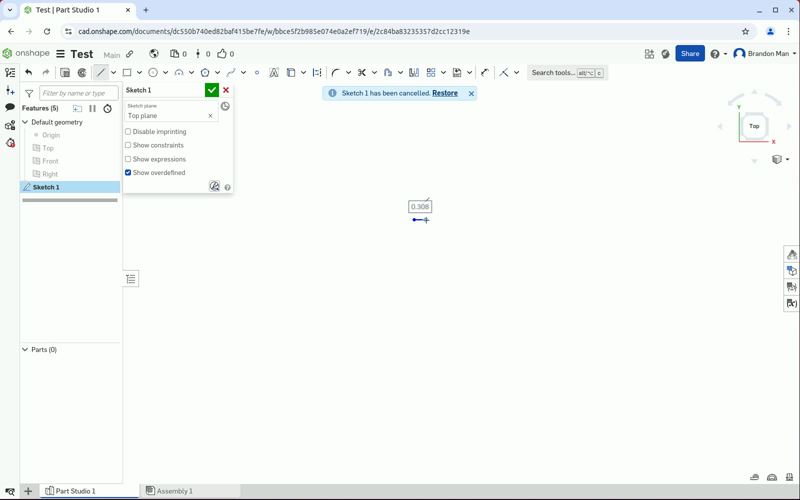
scroll(-6)
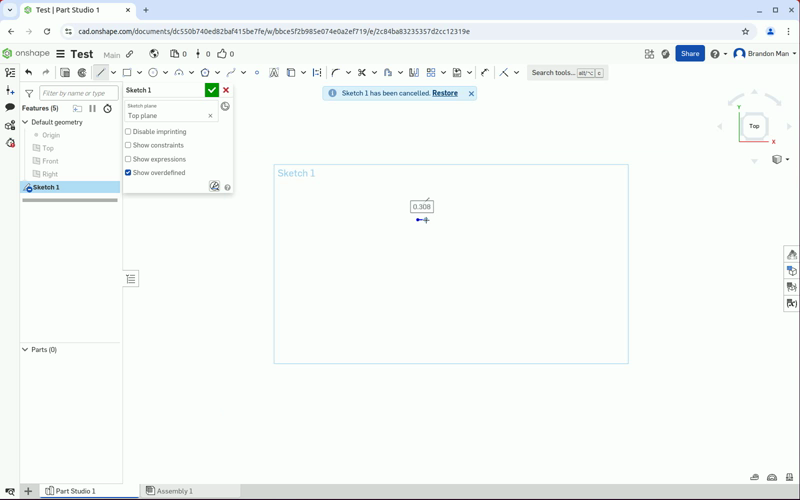
scroll(-6)
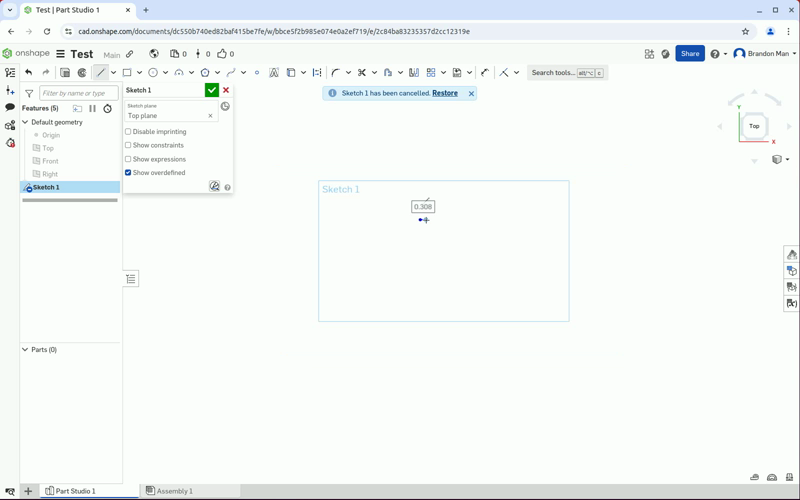
scroll(-6)
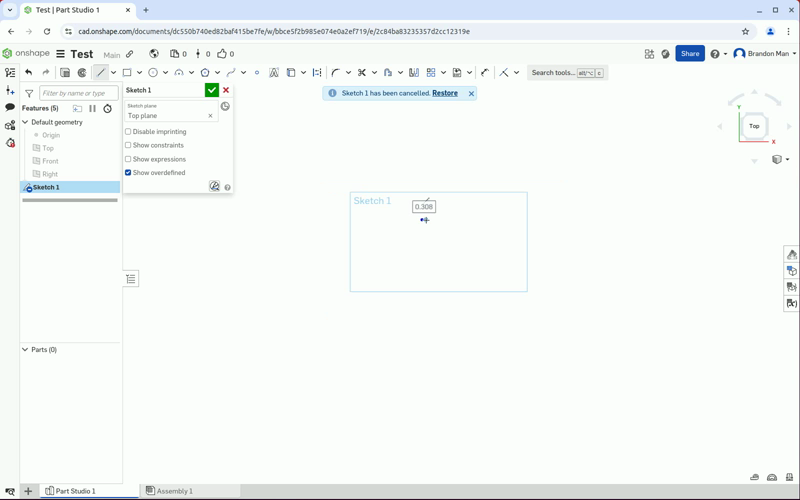
scroll(-6)
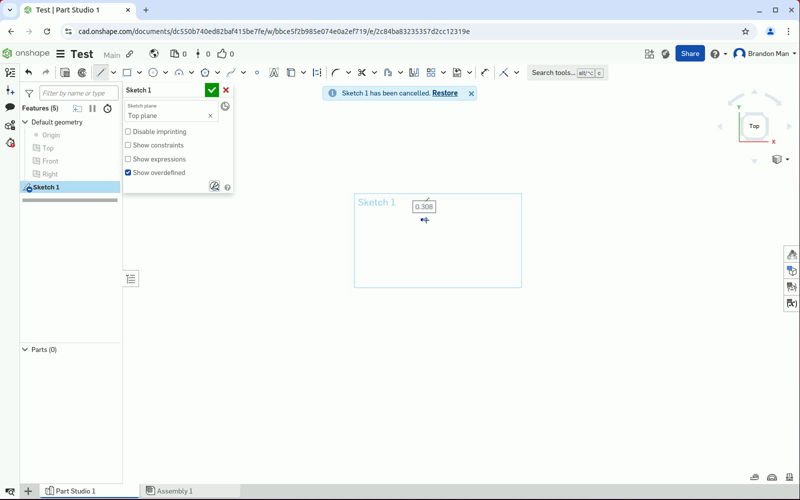
scroll(-6)
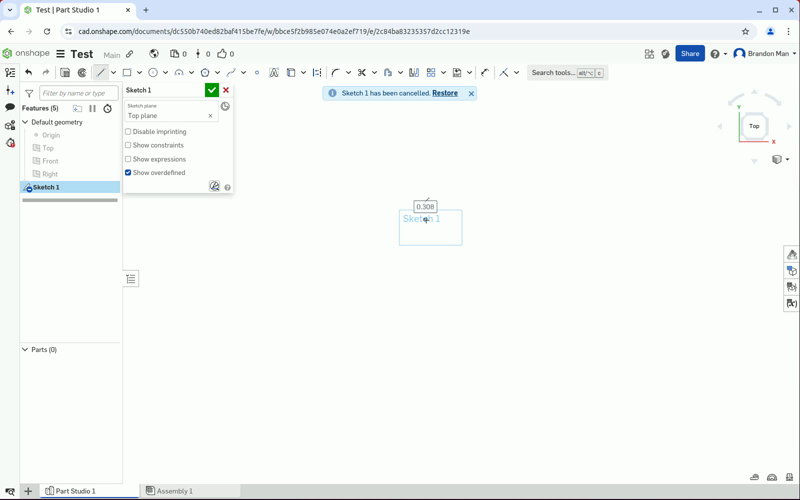
key_up(shift)
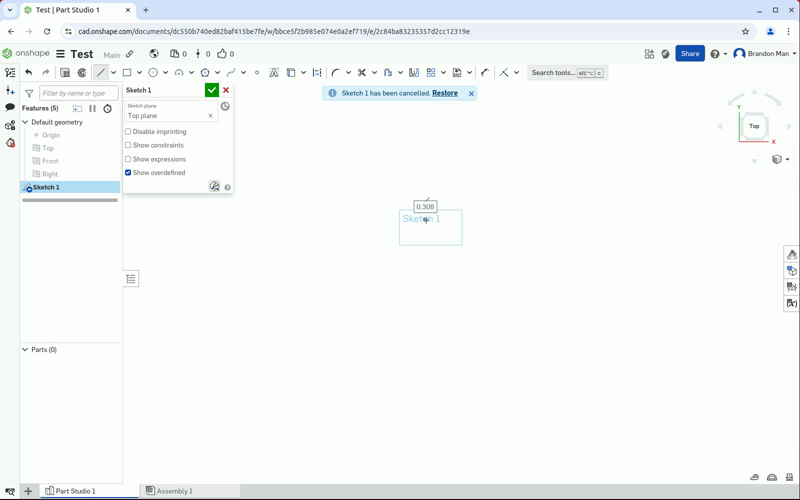
key_down(shift)
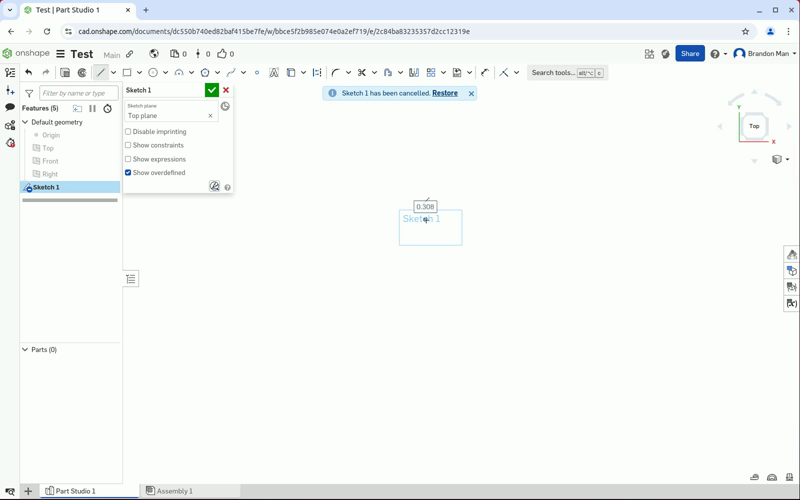
mouse_move(456, 219)
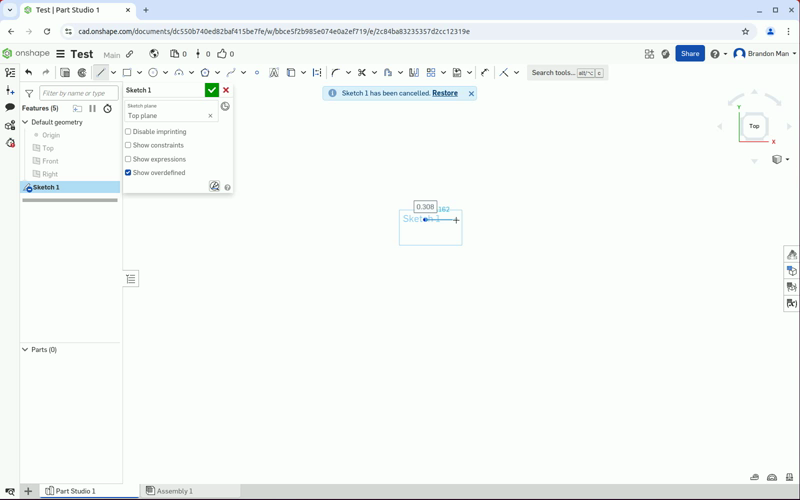
mouse_move(426, 212)
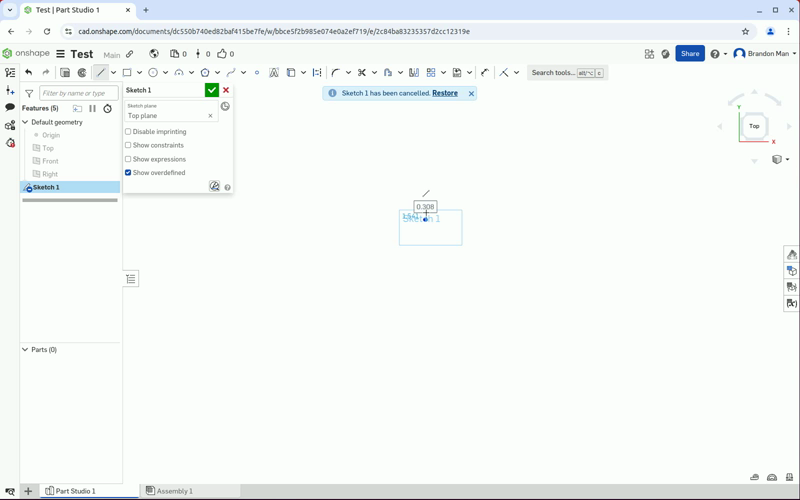
scroll(6)
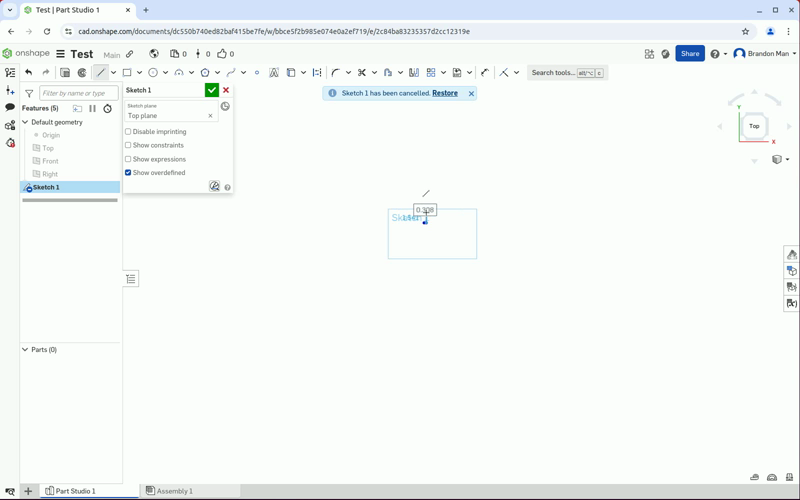
scroll(6)
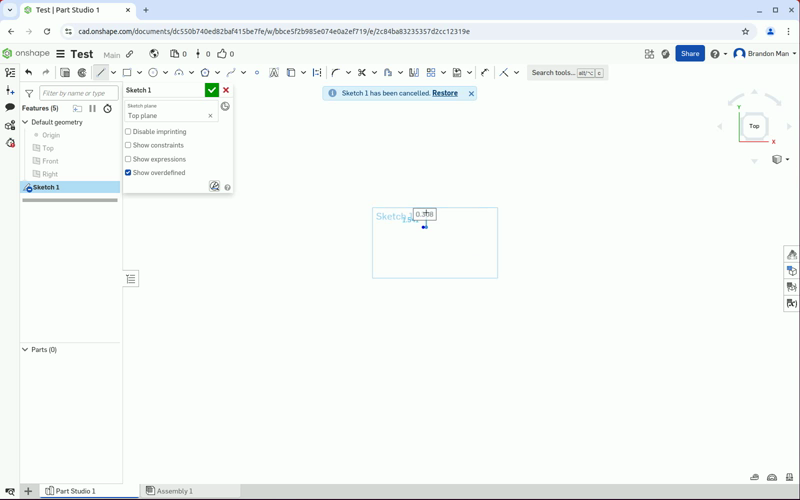
scroll(6)
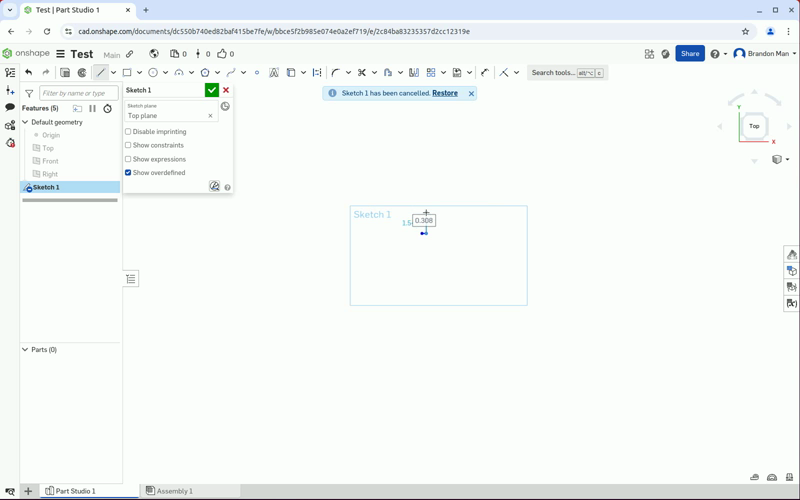
scroll(6)
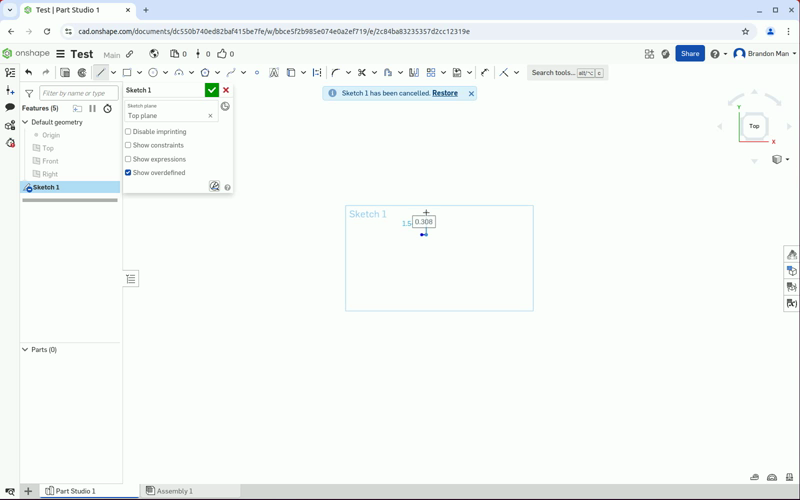
scroll(6)
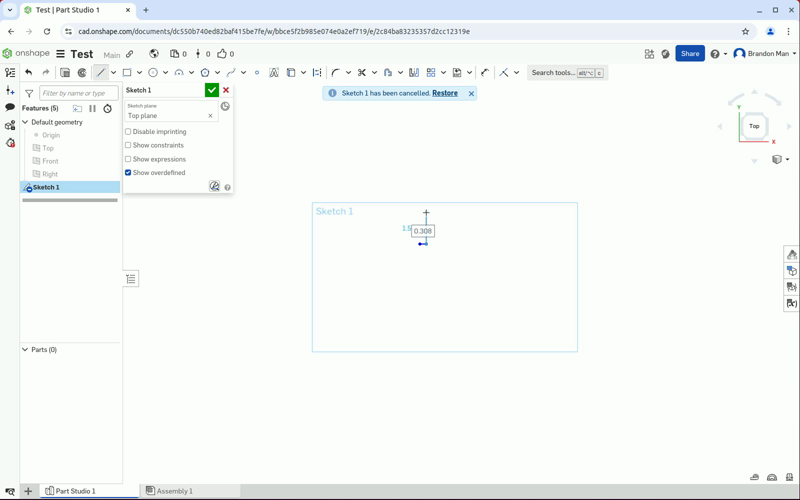
scroll(6)
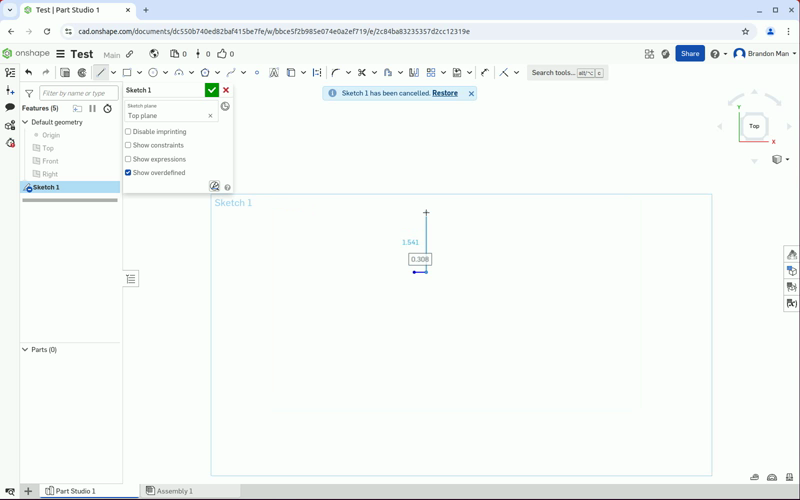
scroll(6)
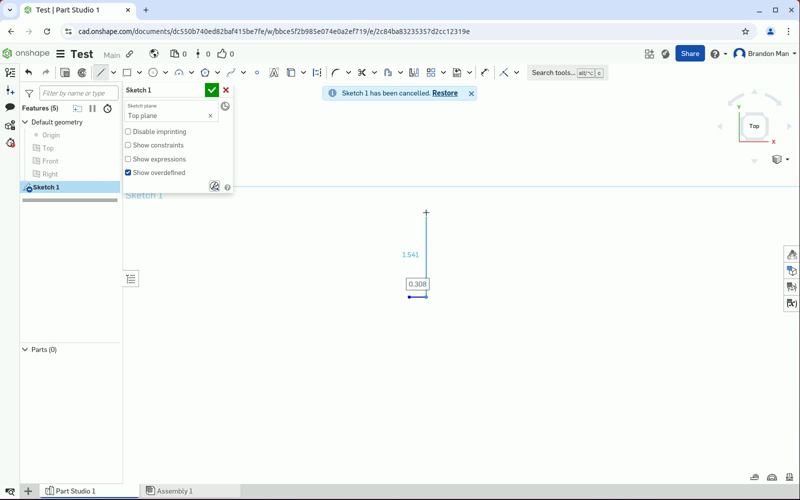
click(426, 212)
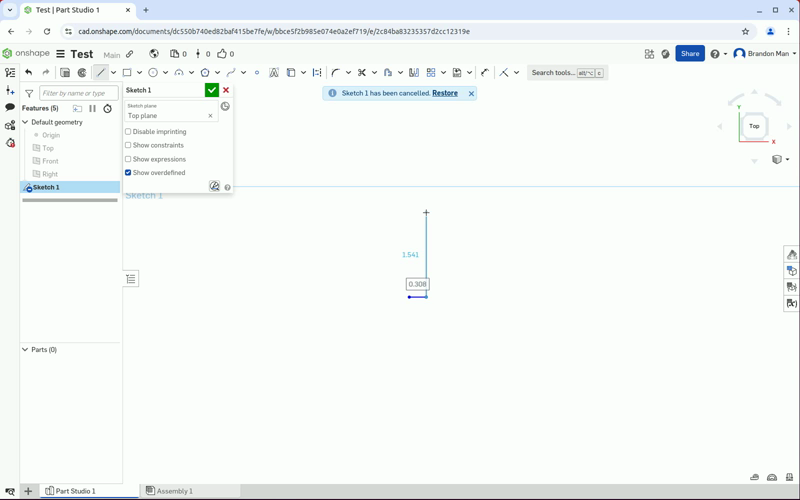
scroll(-6)
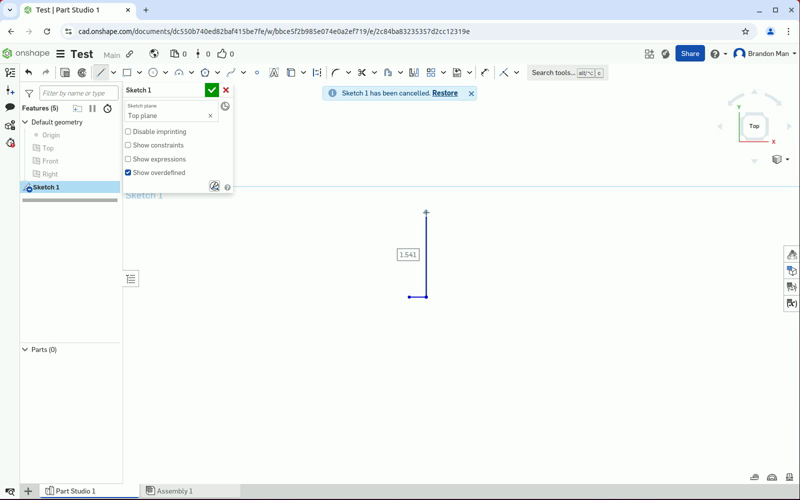
scroll(-6)
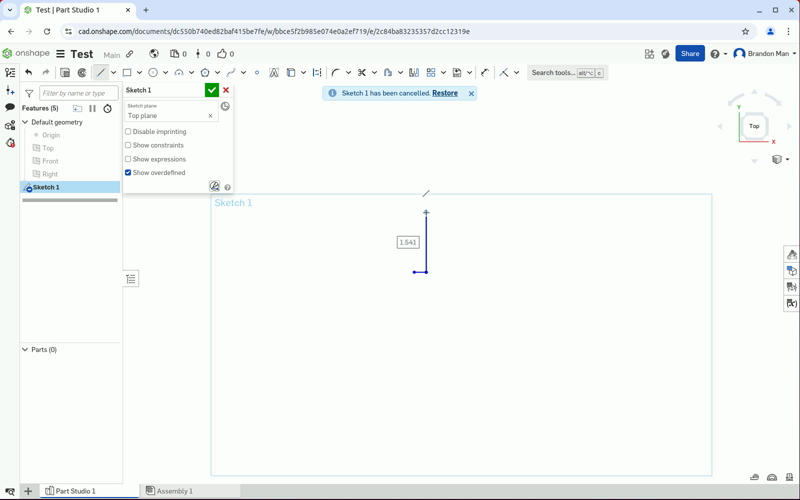
scroll(-6)
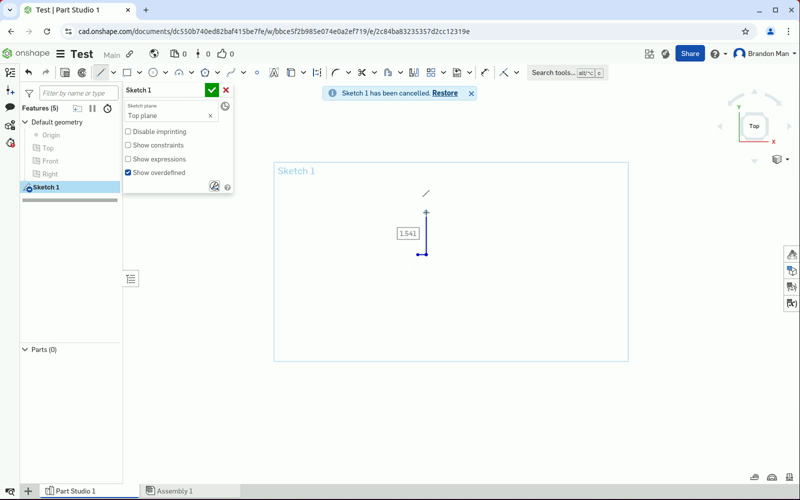
scroll(-6)
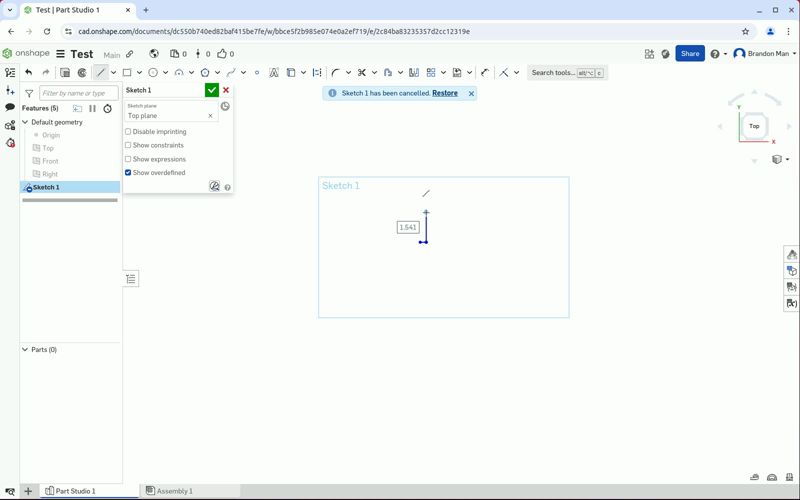
scroll(-6)
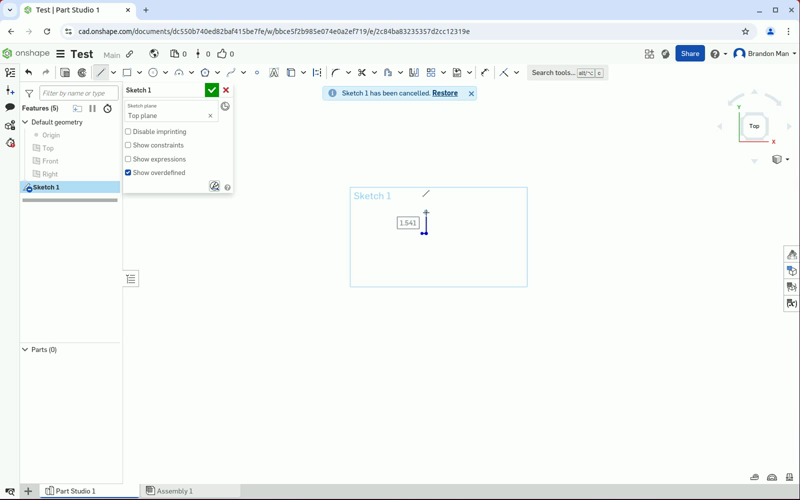
scroll(-6)
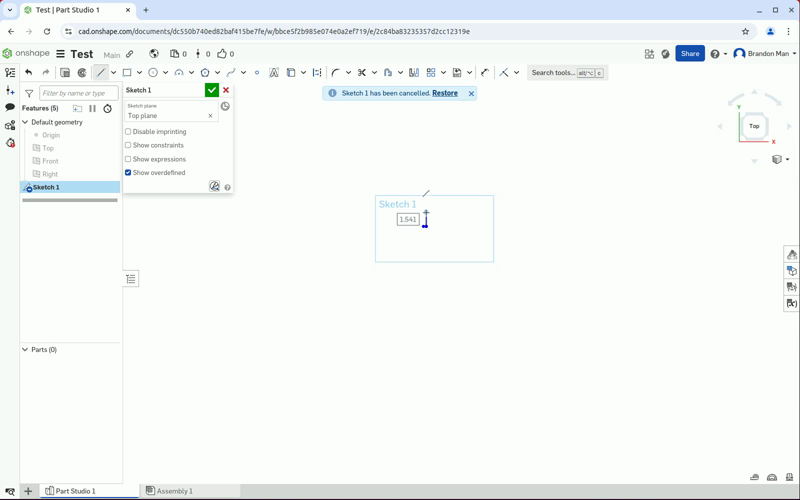
scroll(-6)
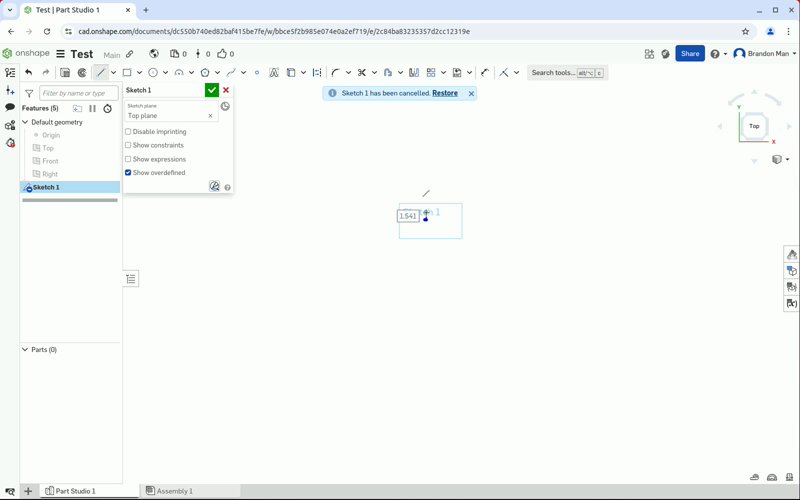
key_up(shift)
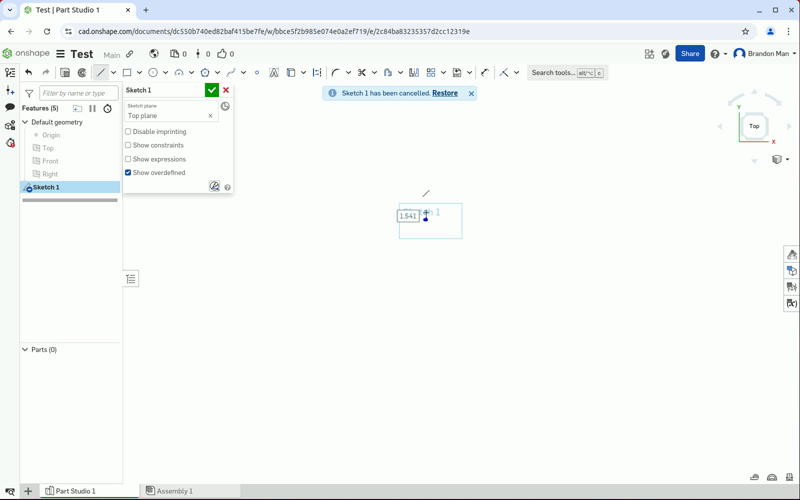
key_down(shift)
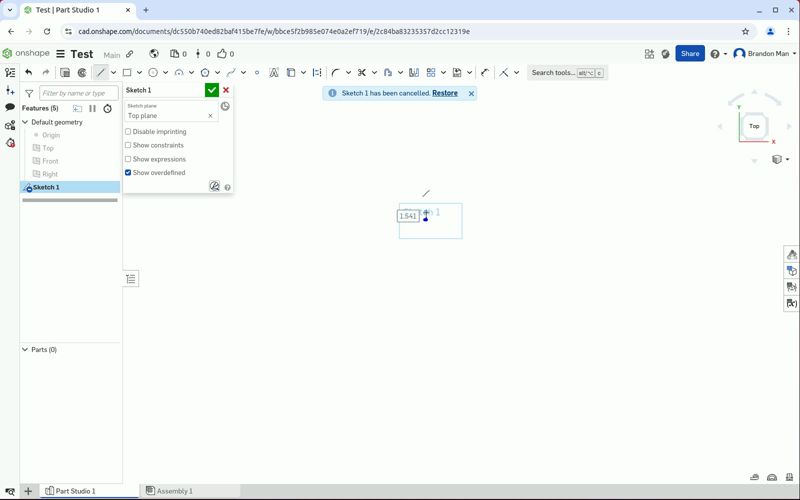
mouse_move(456, 212)
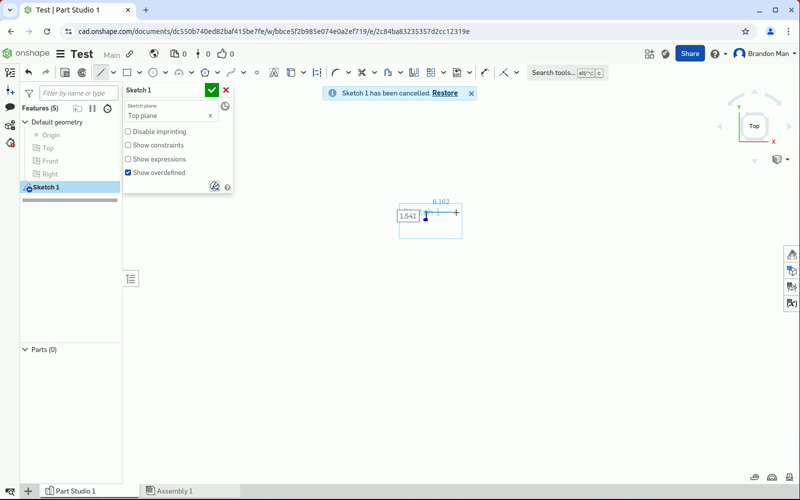
mouse_move(426, 169)
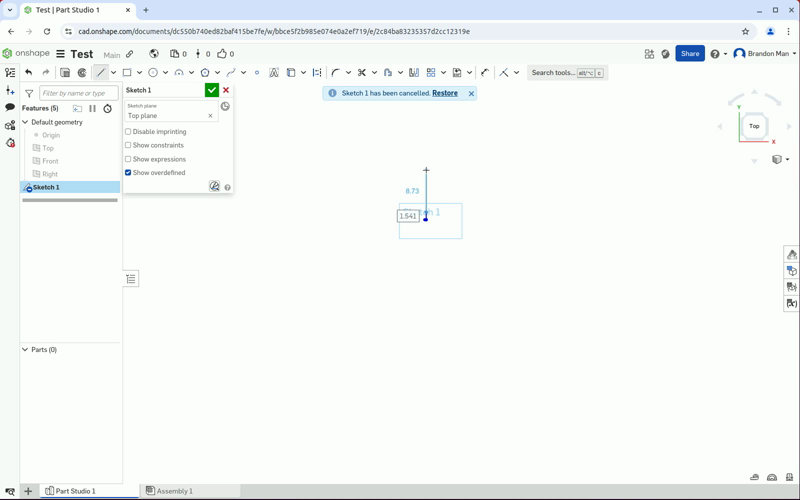
click(426, 169)
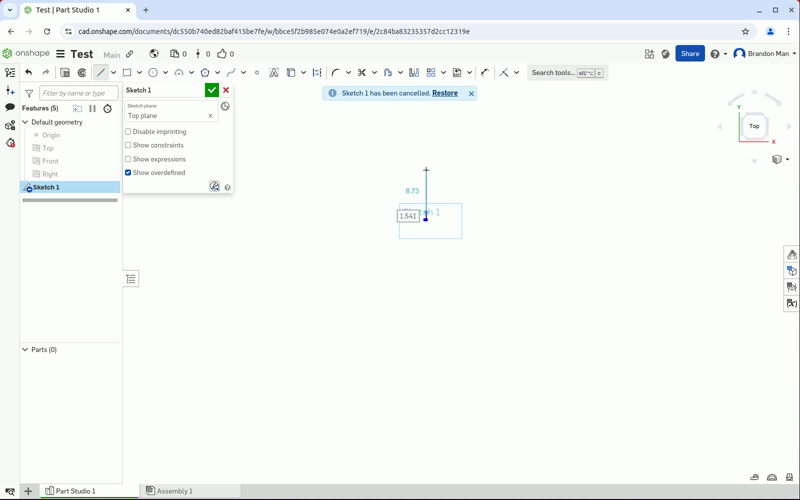
key_up(shift)
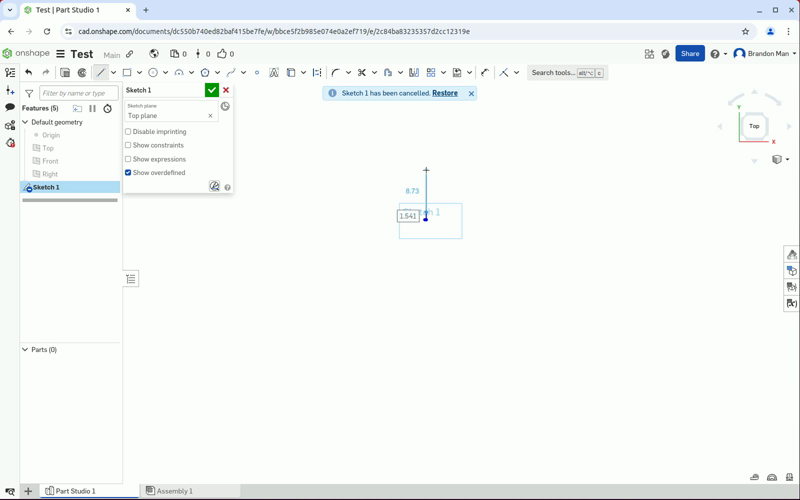
key_down(shift)
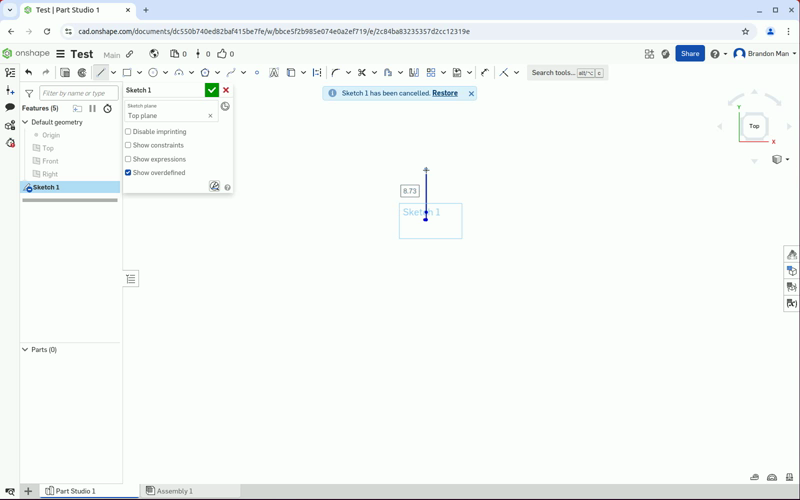
mouse_move(456, 169)
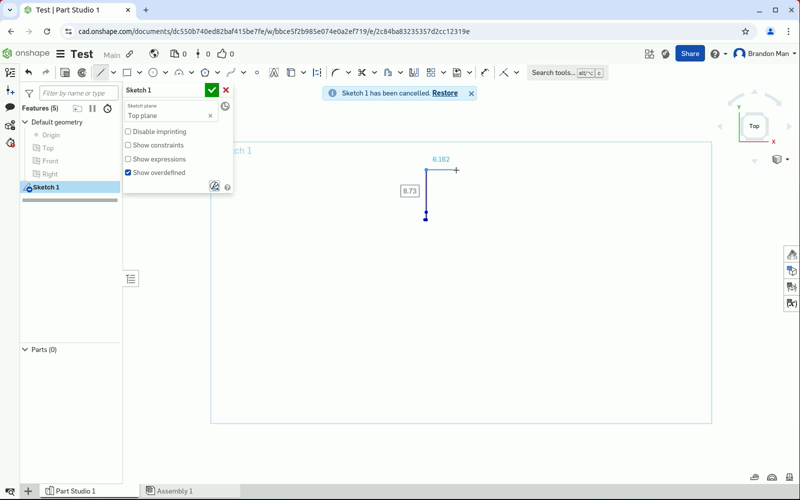
mouse_move(424, 169)
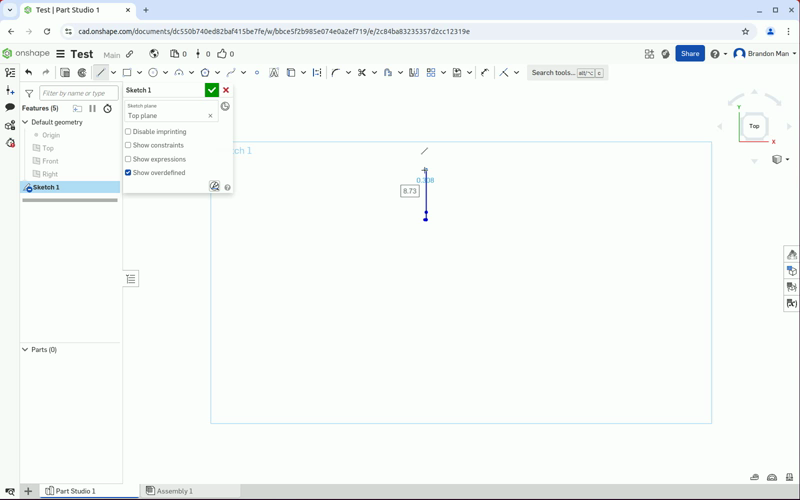
scroll(6)
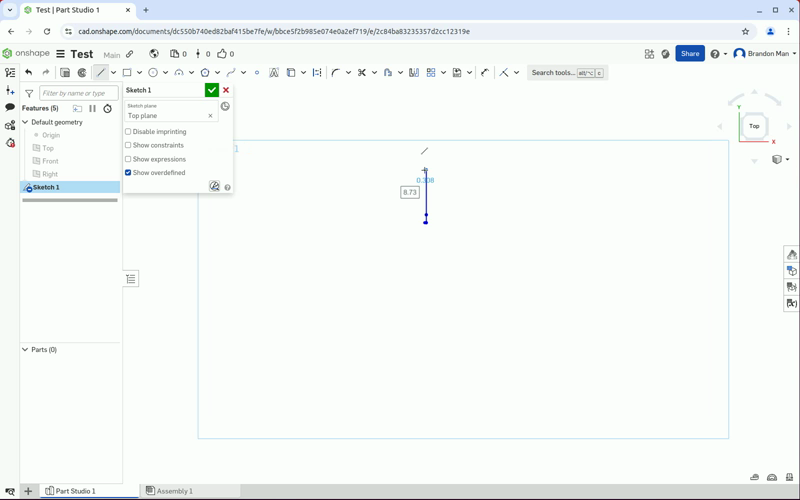
scroll(6)
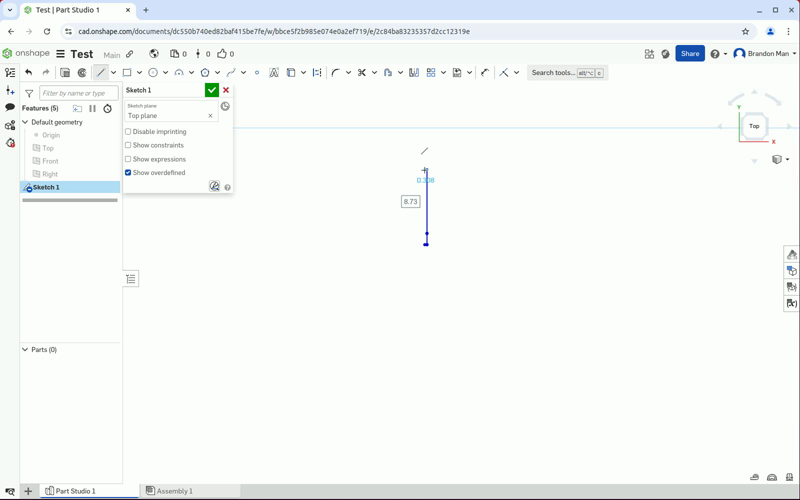
scroll(6)
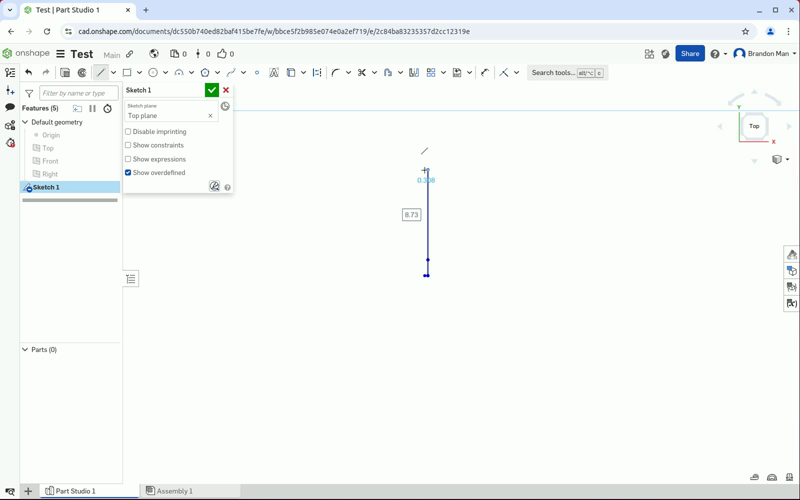
scroll(6)
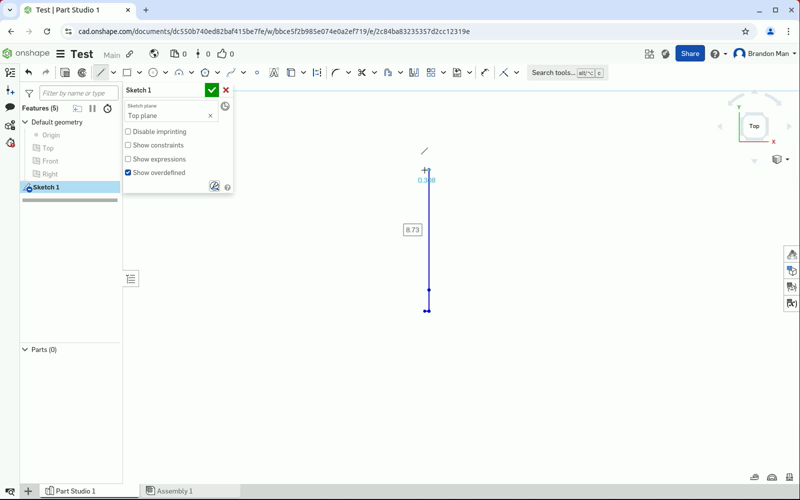
scroll(6)
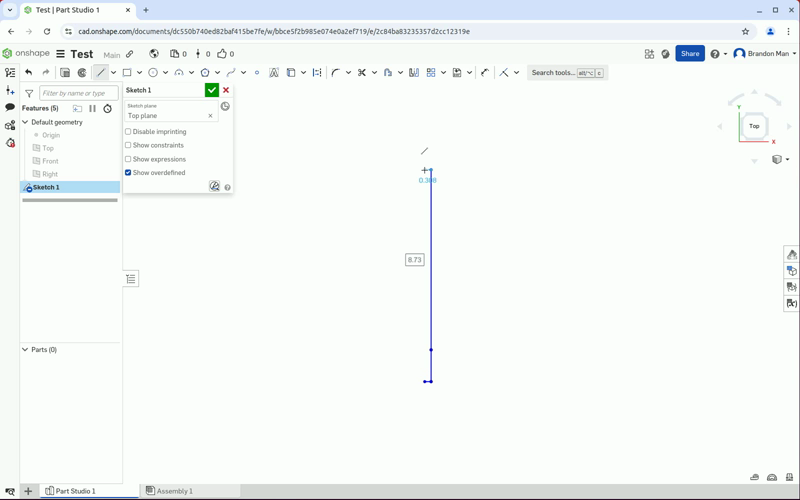
scroll(6)
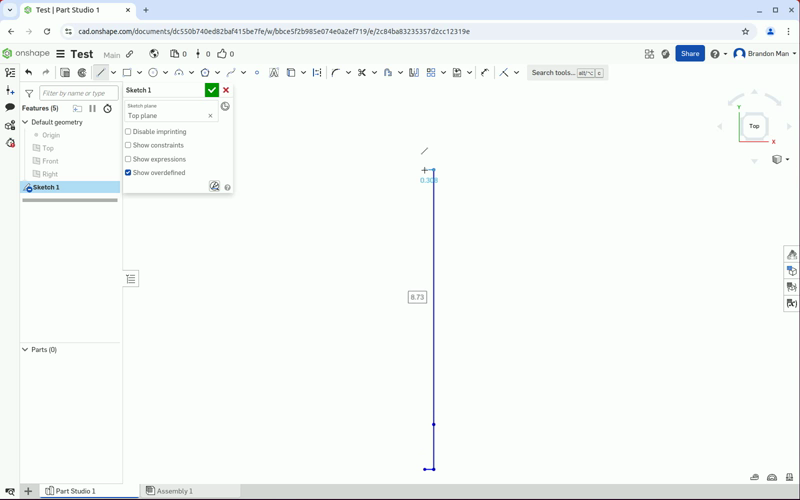
scroll(6)
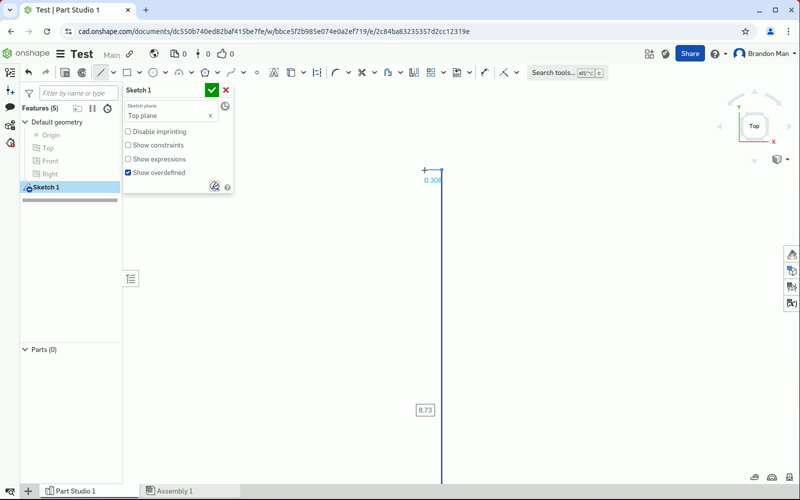
click(424, 169)
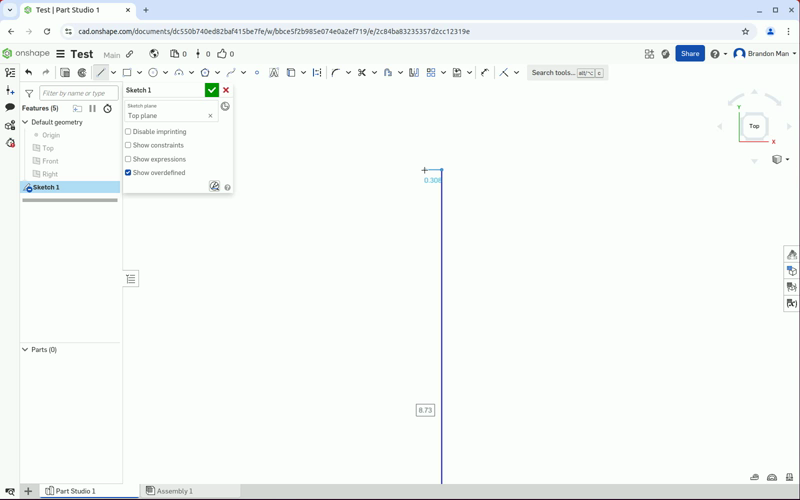
scroll(-6)
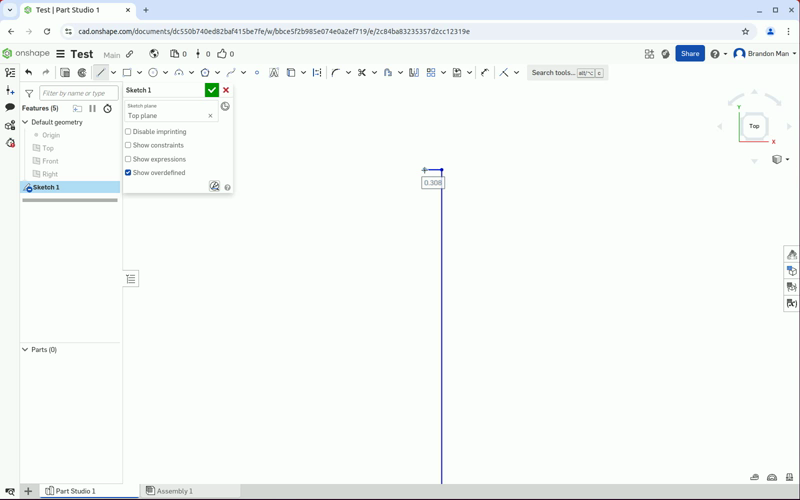
scroll(-6)
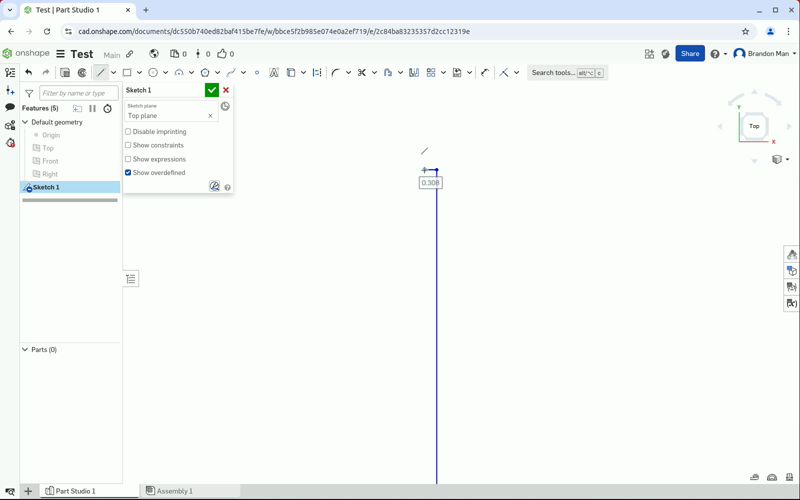
scroll(-6)
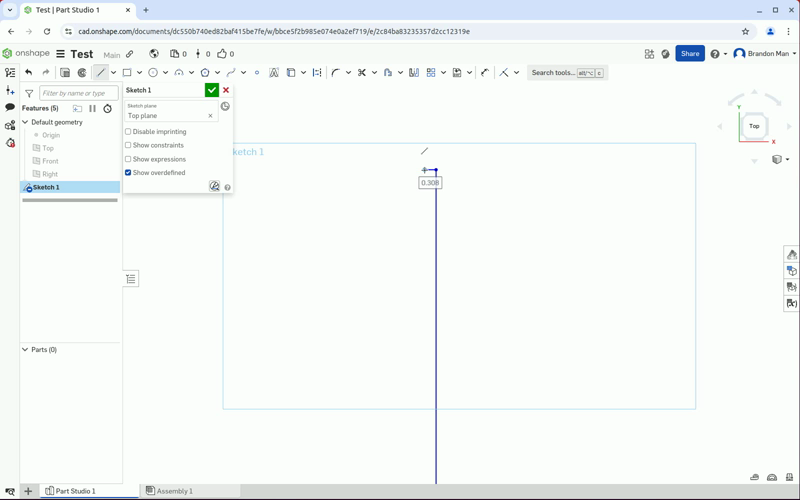
scroll(-6)
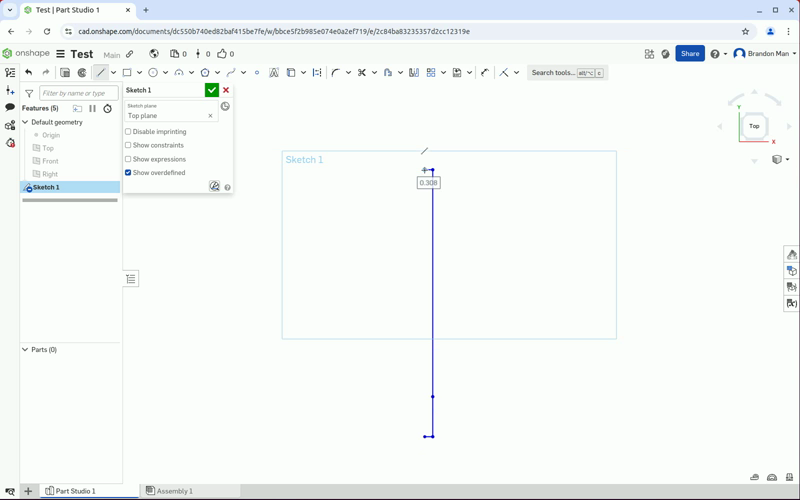
scroll(-6)
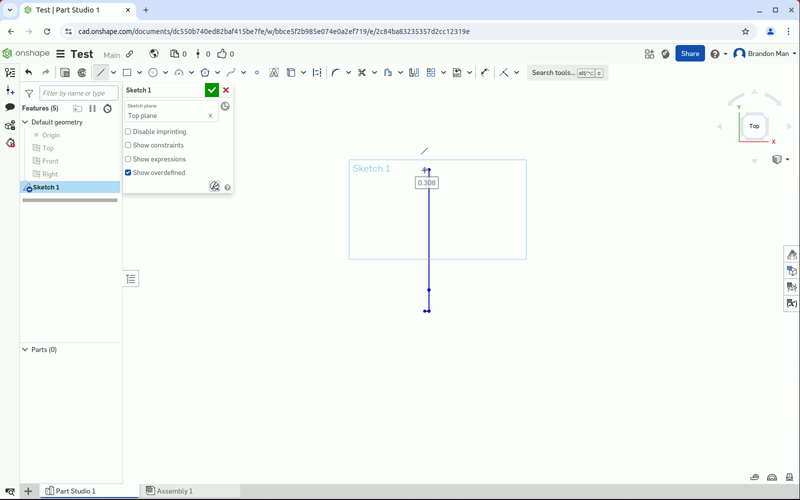
scroll(-6)
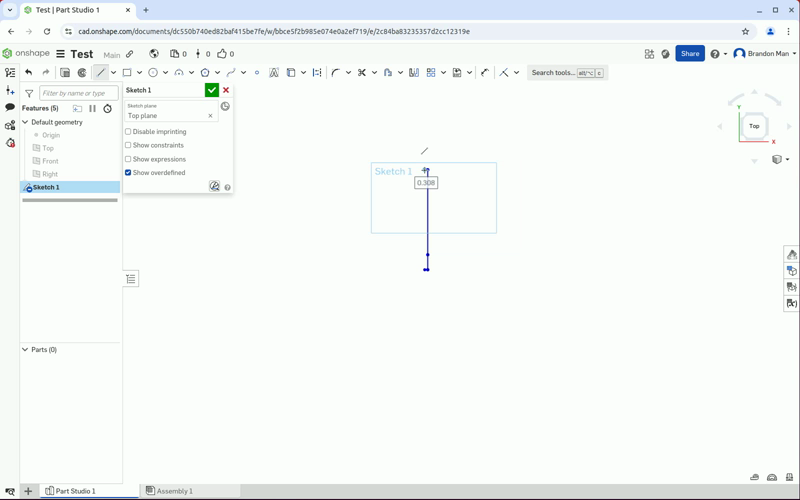
scroll(-6)
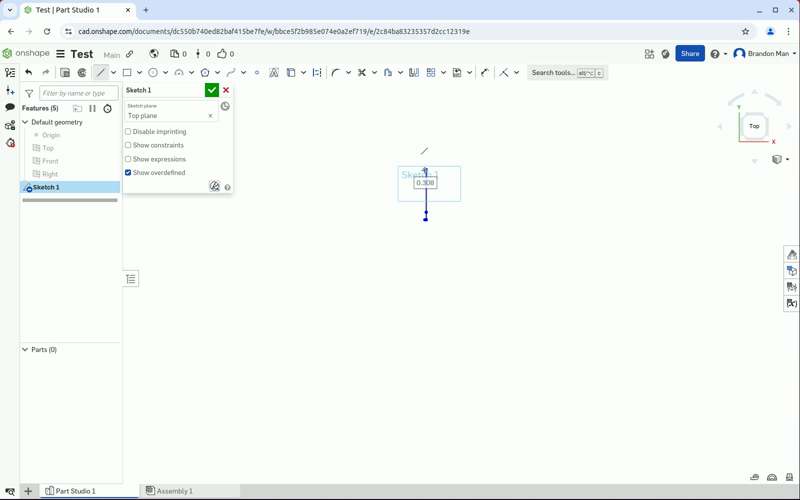
key_up(shift)
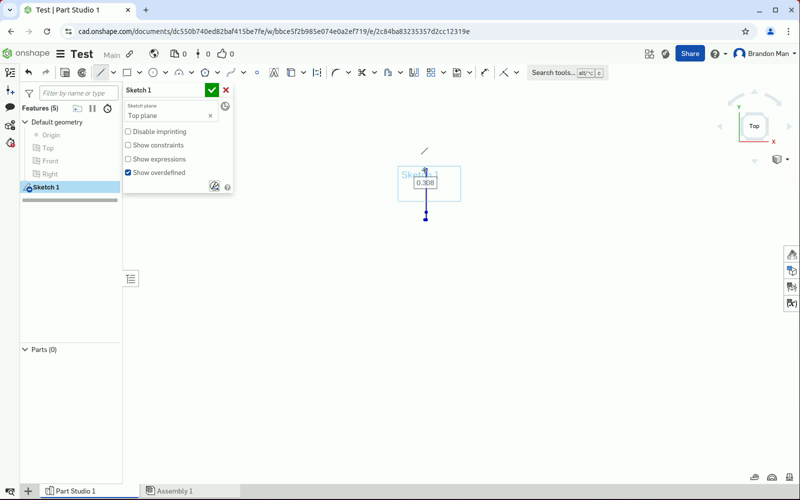
mouse_move(454, 169)
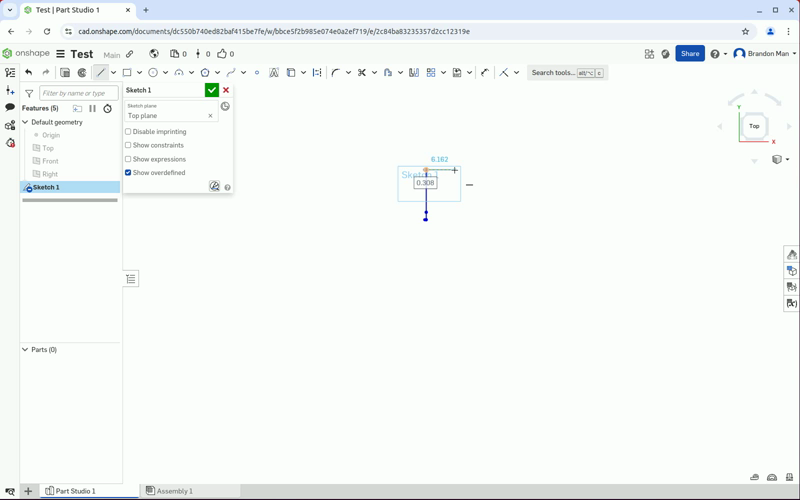
key_down(shift)
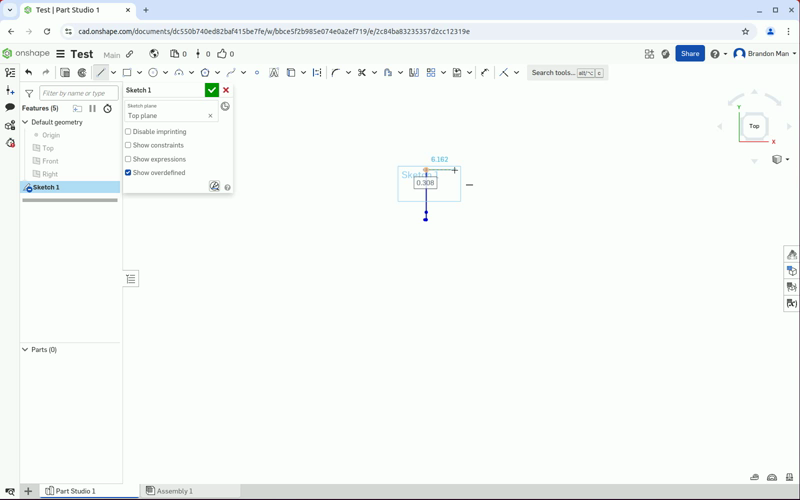
mouse_move(424, 219)
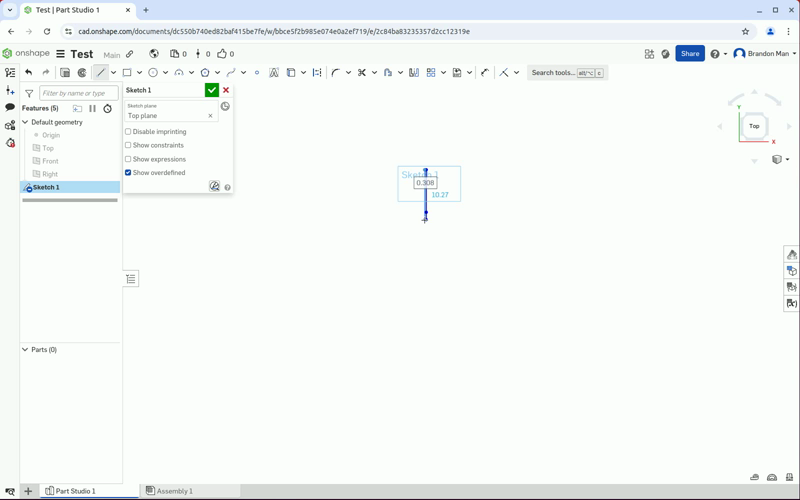
scroll(6)
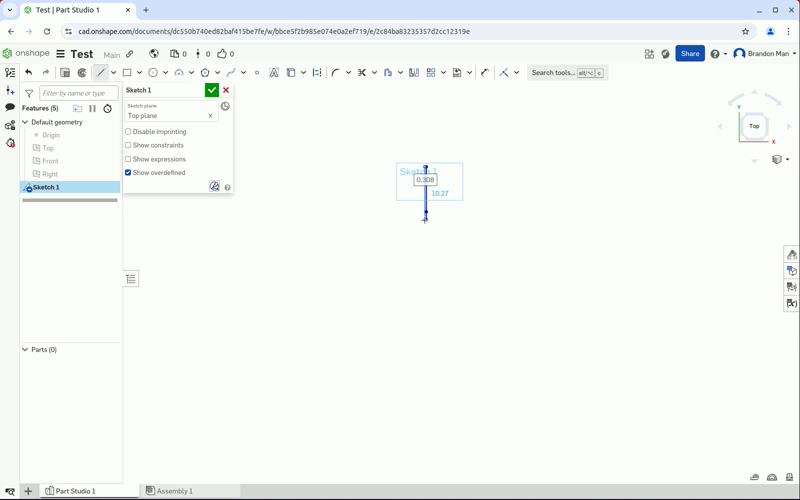
scroll(6)
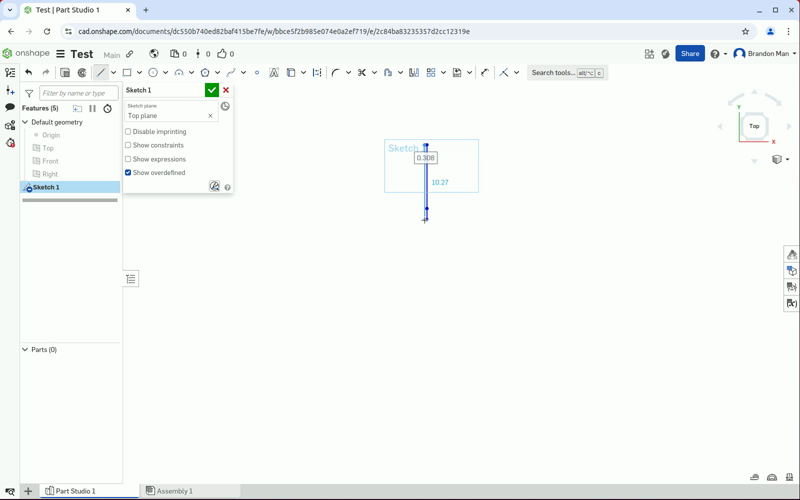
scroll(6)
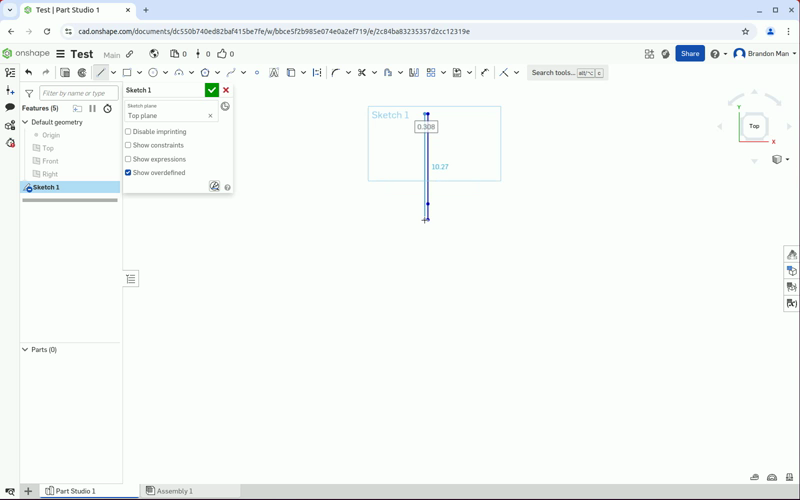
scroll(6)
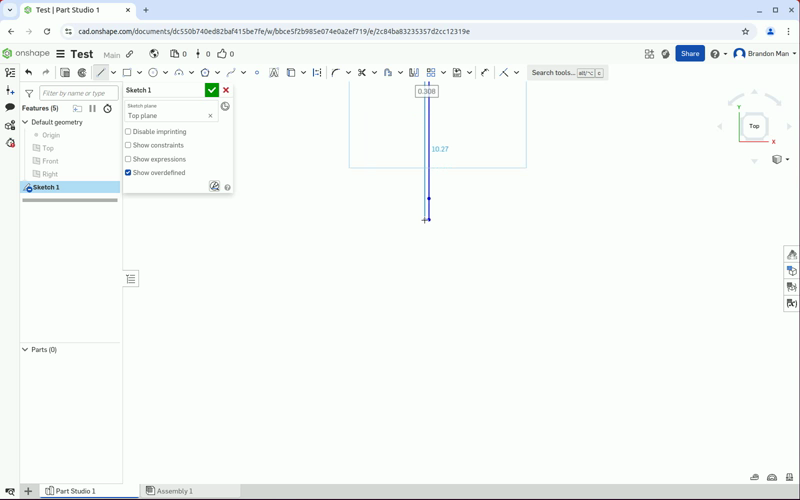
scroll(6)
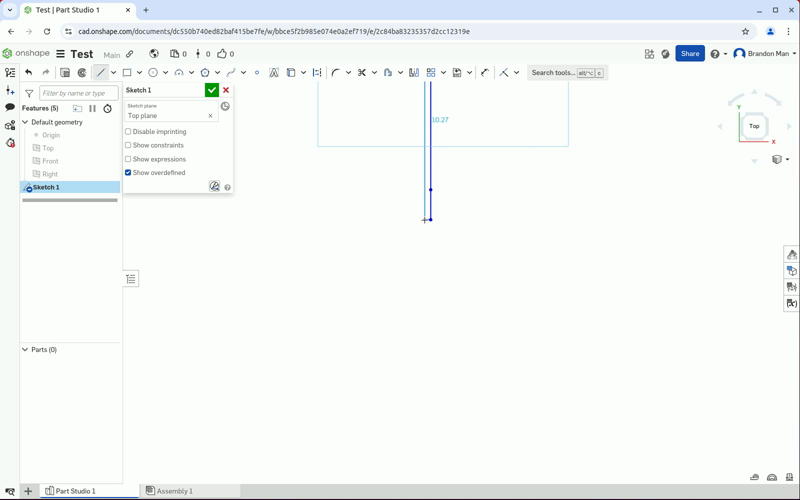
scroll(6)
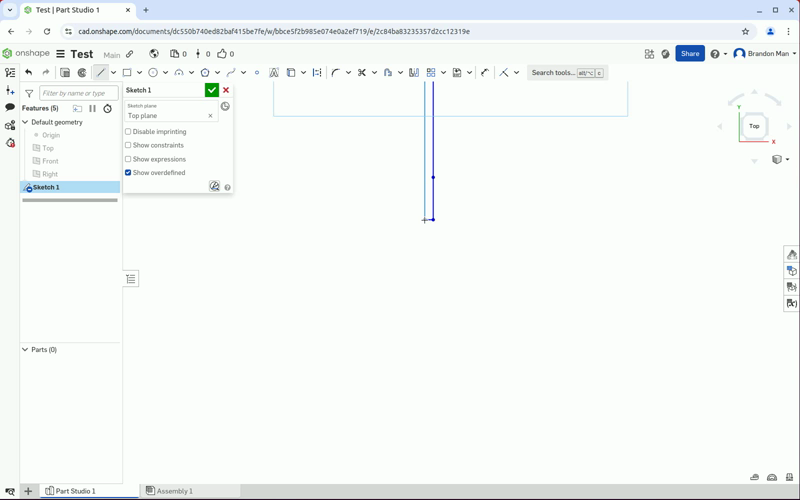
scroll(6)
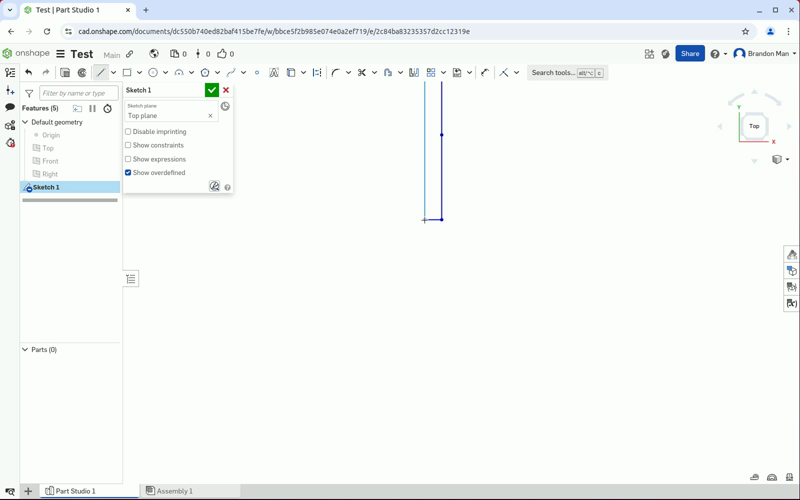
key_up(shift)
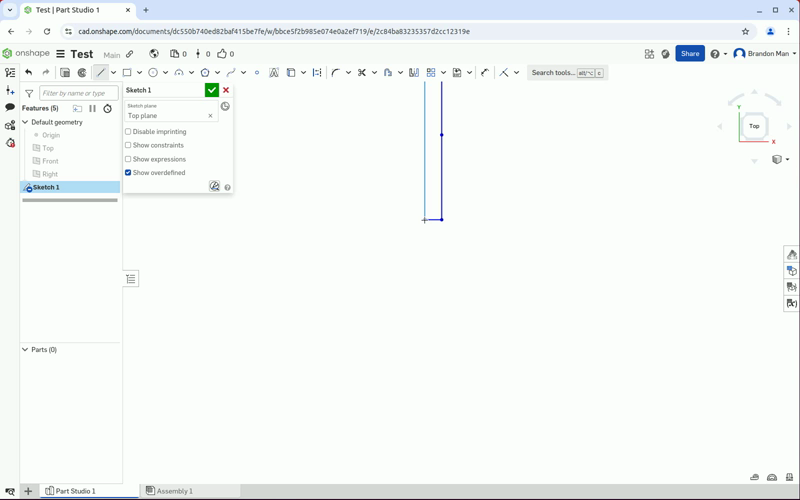
click(424, 219)
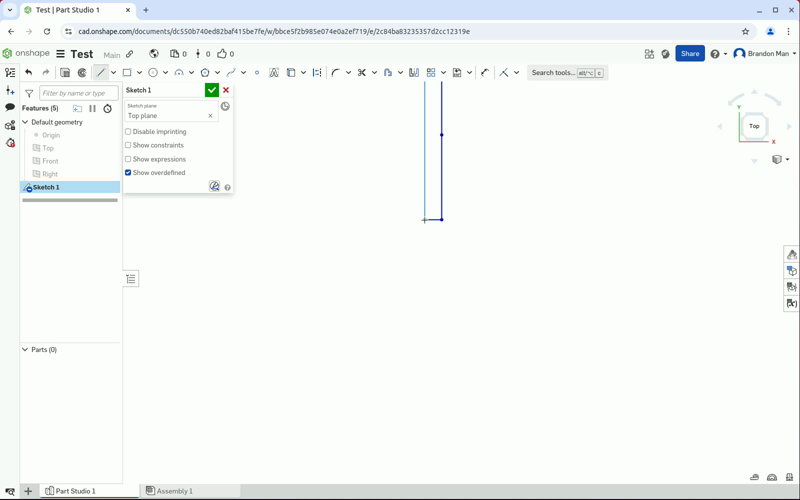
scroll(-6)
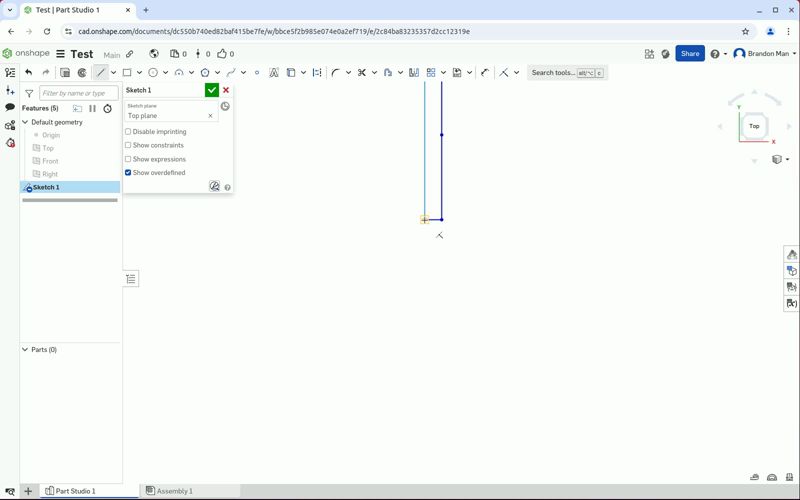
scroll(-6)
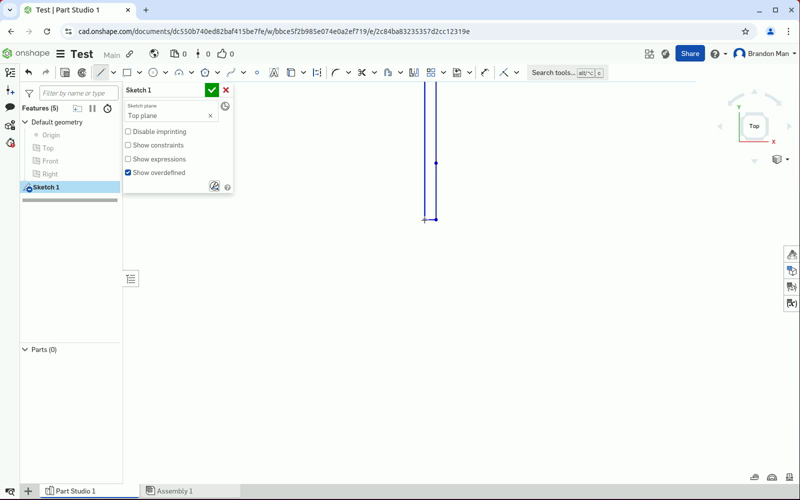
scroll(-6)
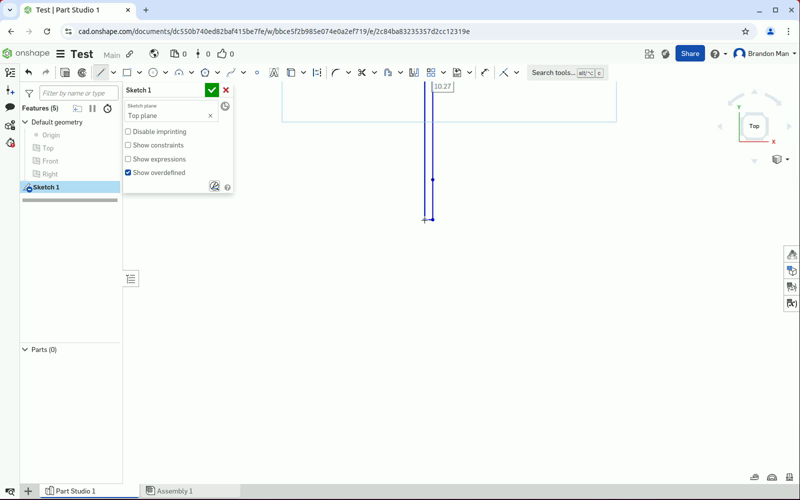
scroll(-6)
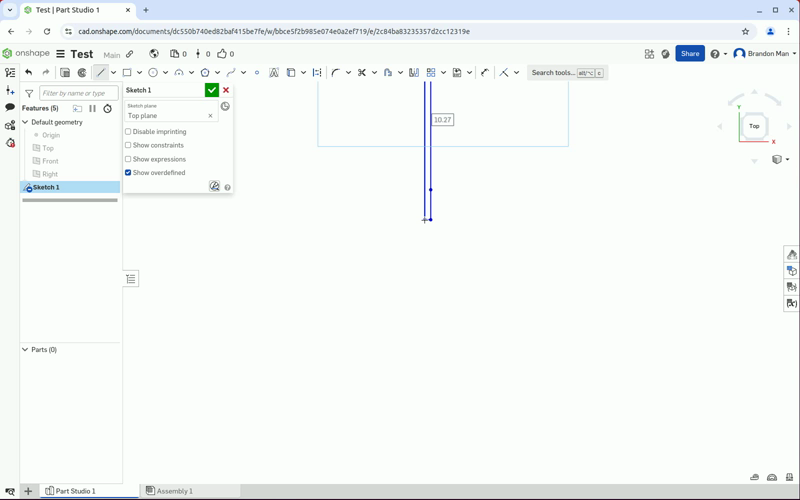
scroll(-6)
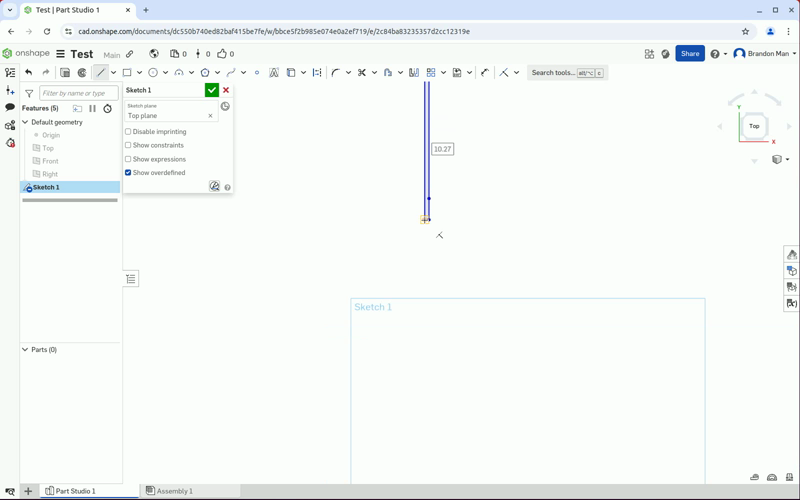
scroll(-6)
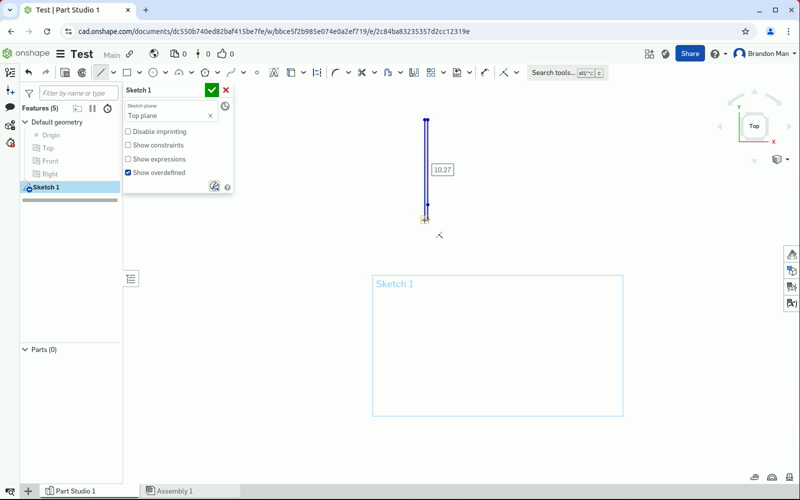
scroll(-6)
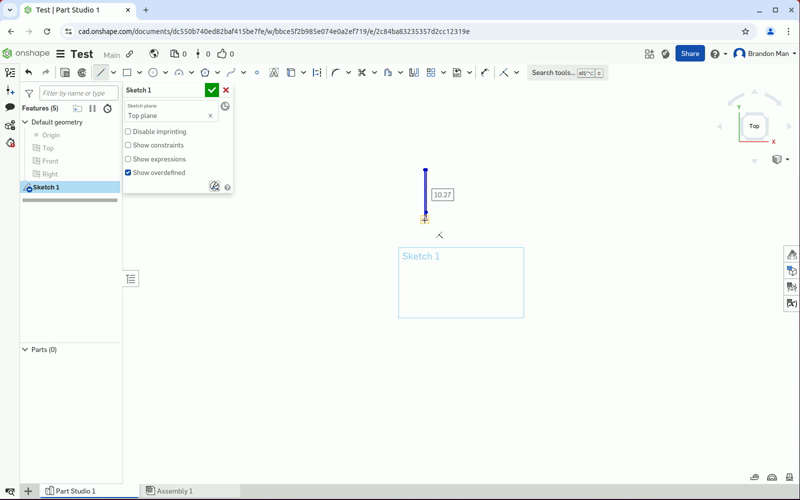
key(esc)
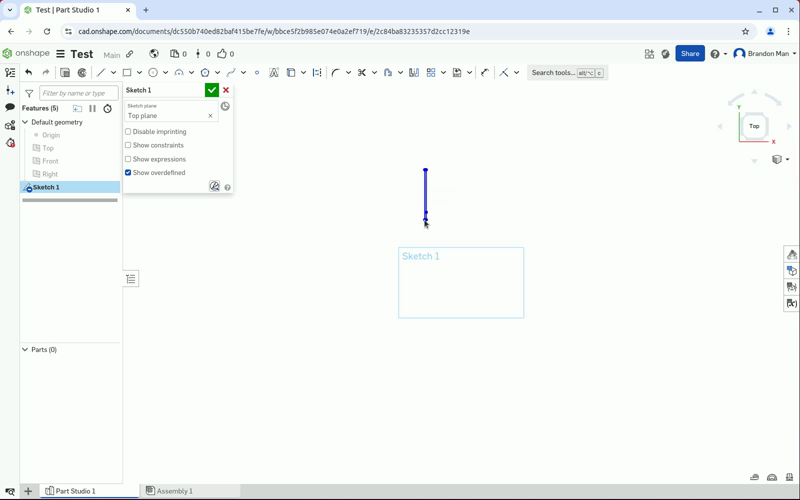
mouse_move(425, 175)
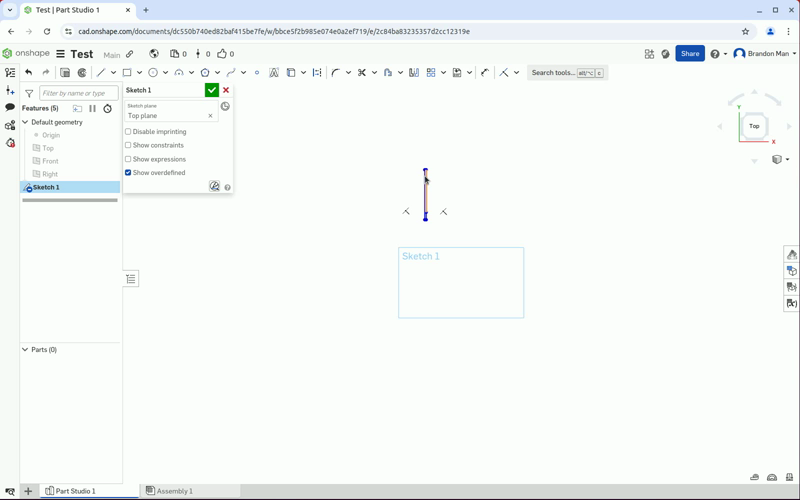
scroll(6)
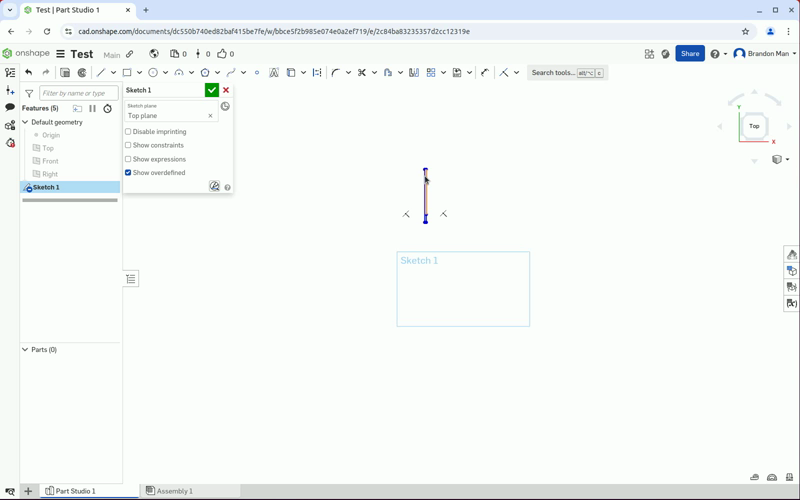
scroll(6)
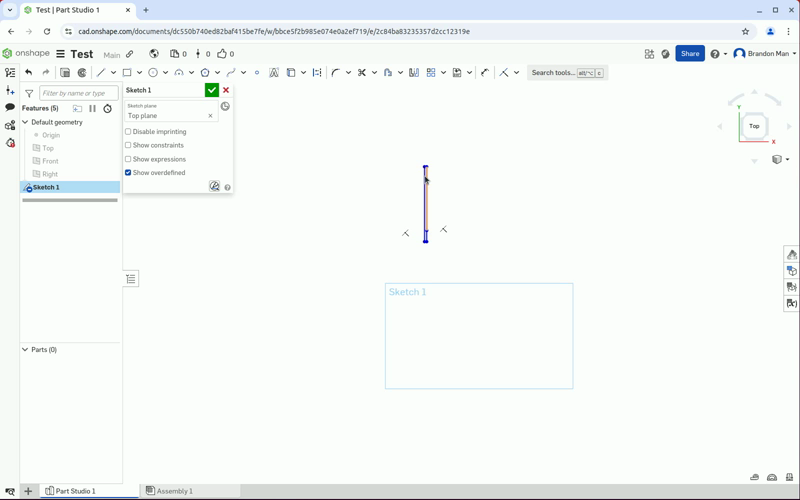
scroll(6)
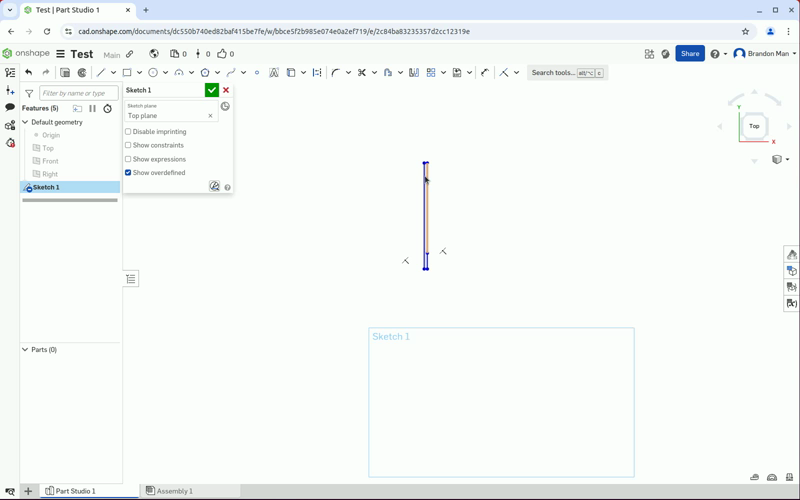
scroll(6)
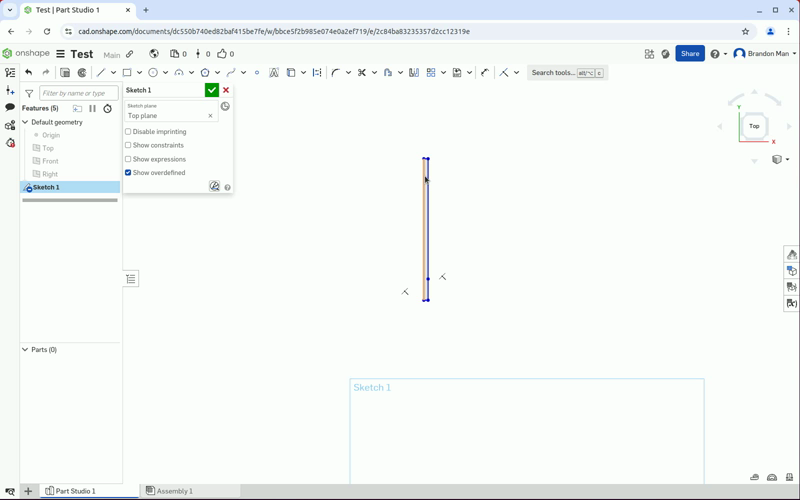
scroll(6)
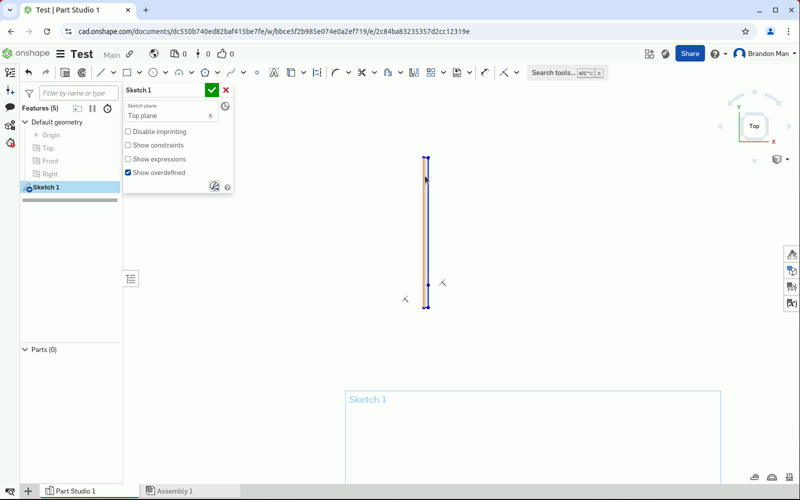
scroll(6)
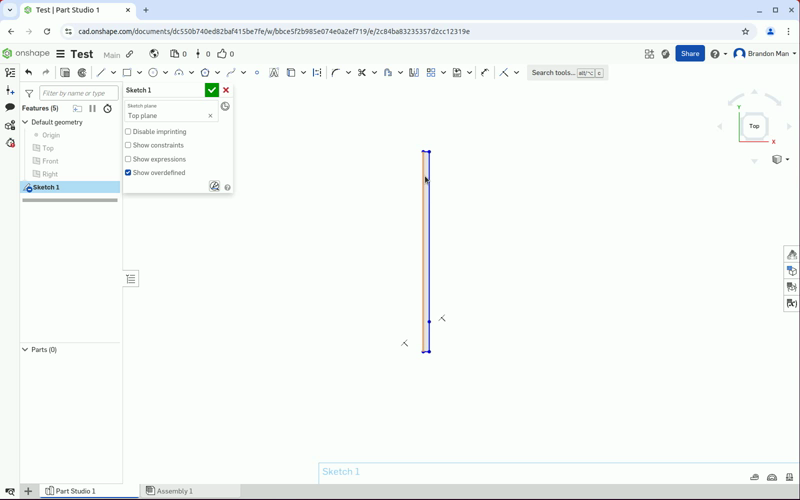
scroll(6)
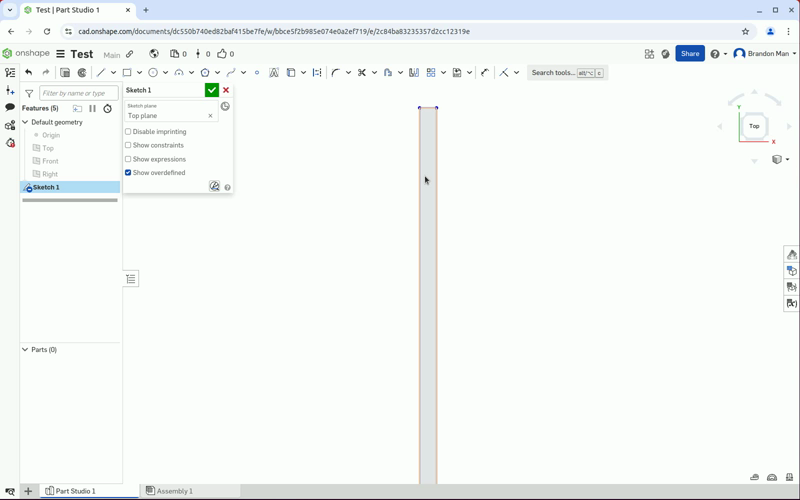
click(425, 175)
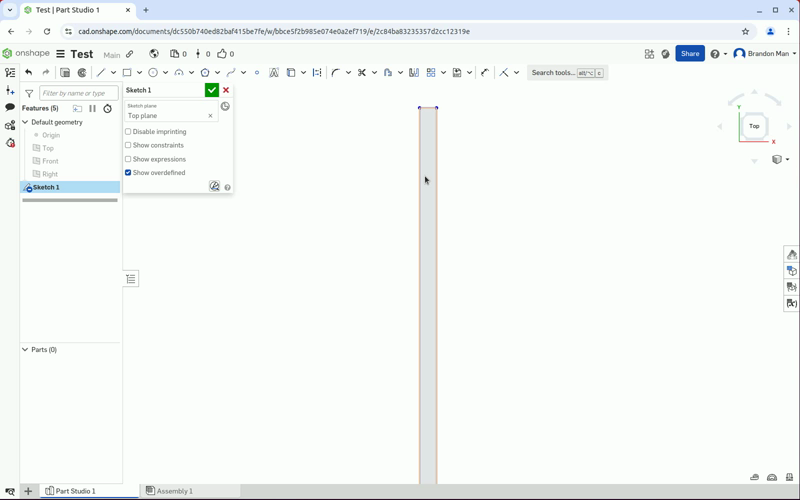
scroll(-6)
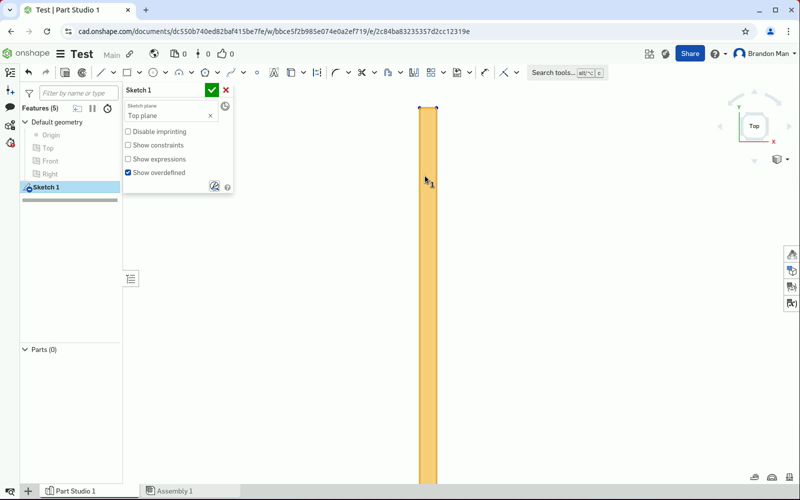
scroll(-6)
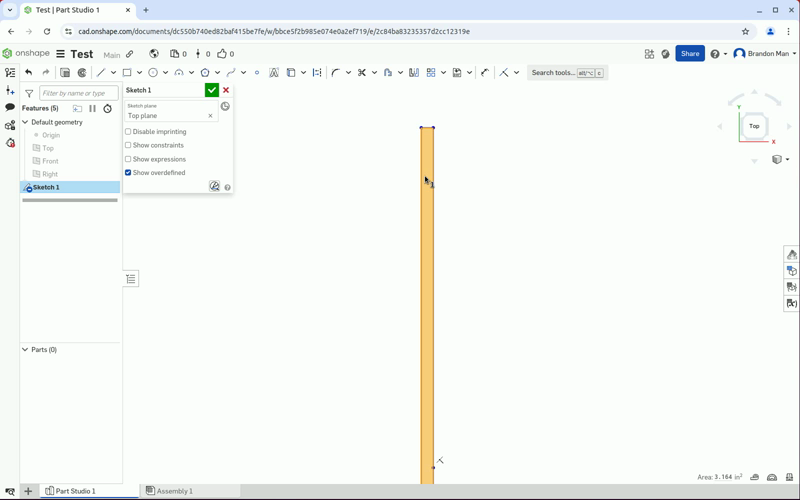
scroll(-6)
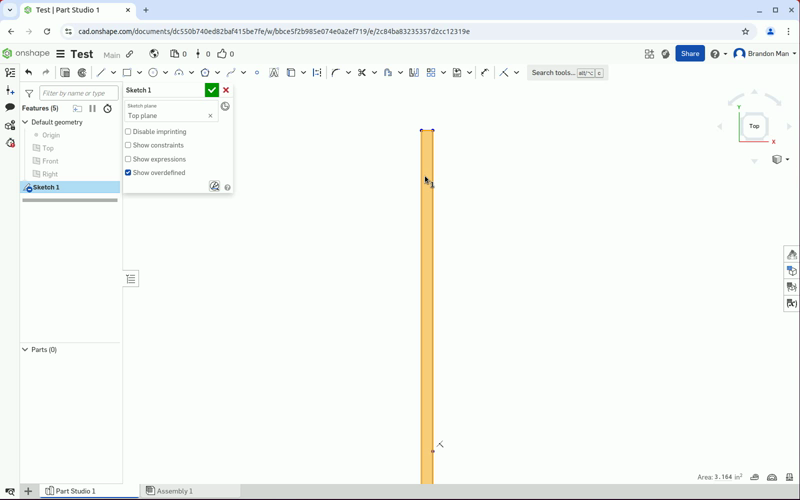
scroll(-6)
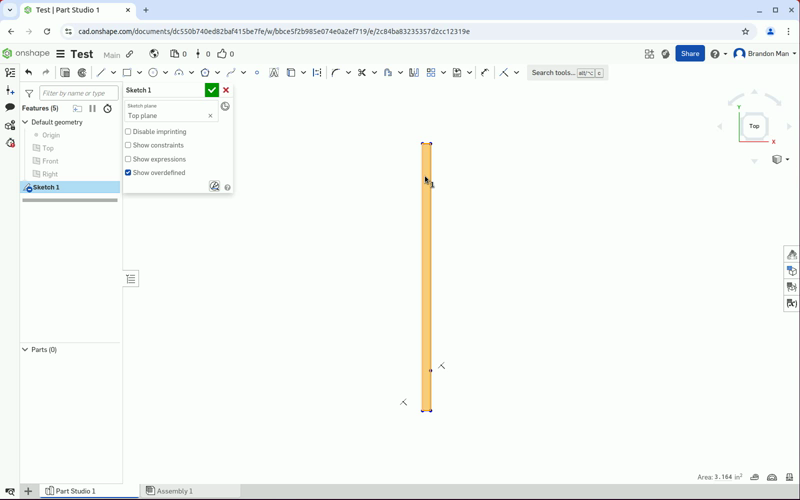
scroll(-6)
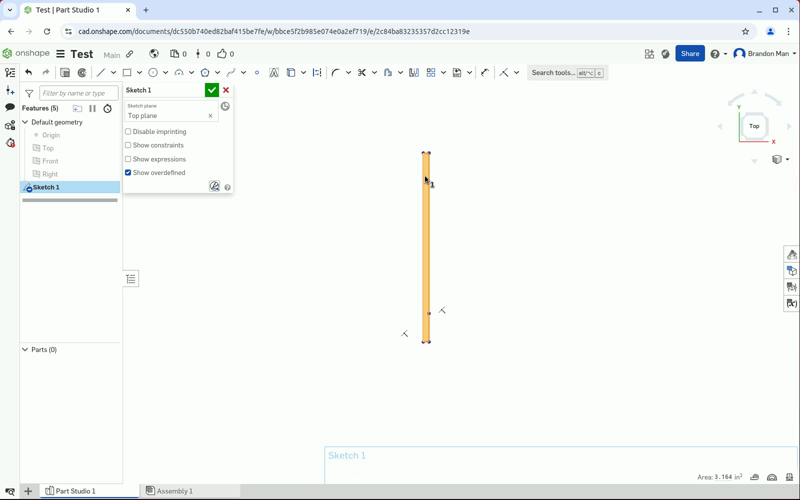
scroll(-6)
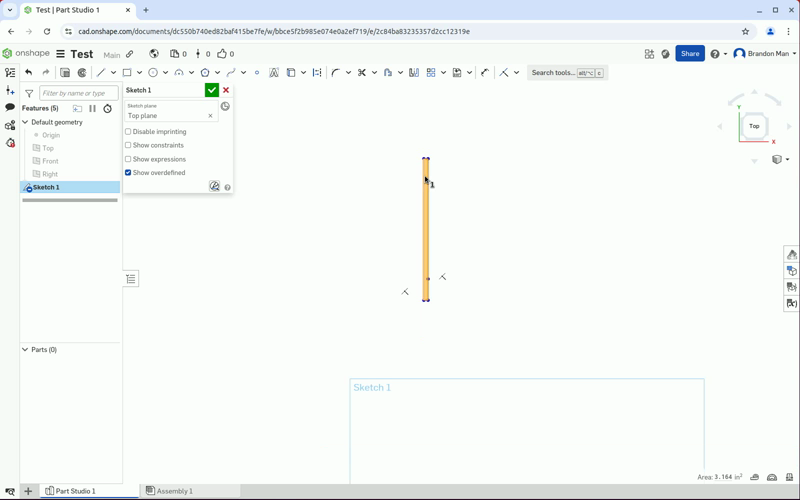
scroll(-6)
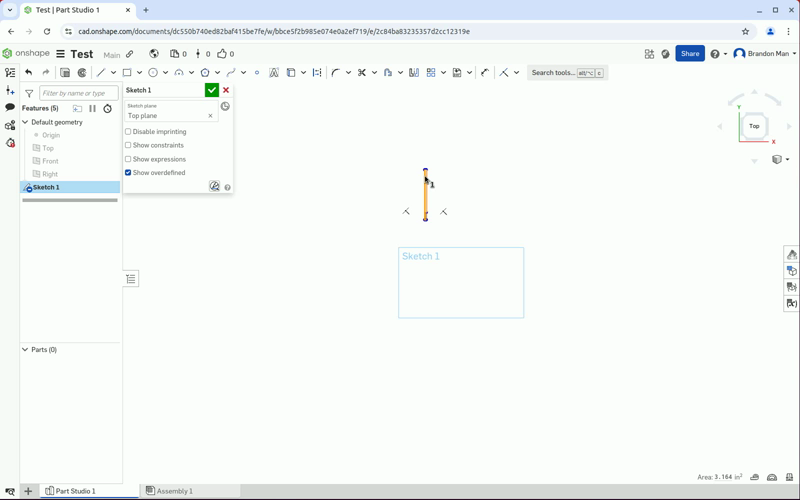
mouse_move(73, 352)
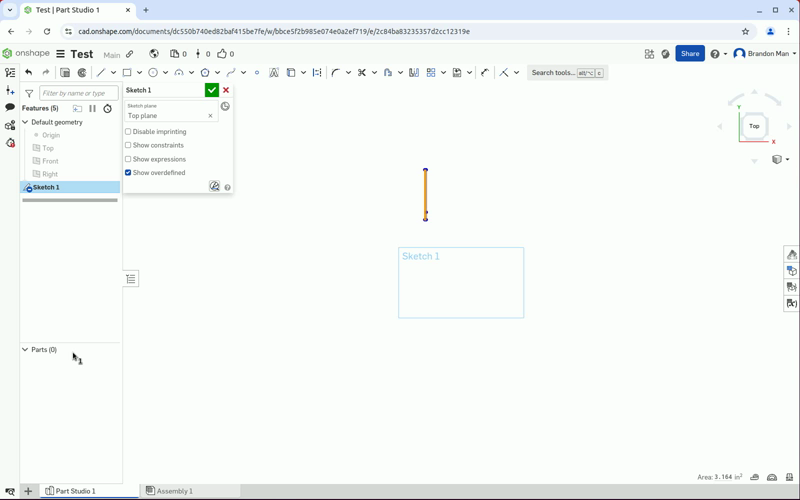
key(shift+y)
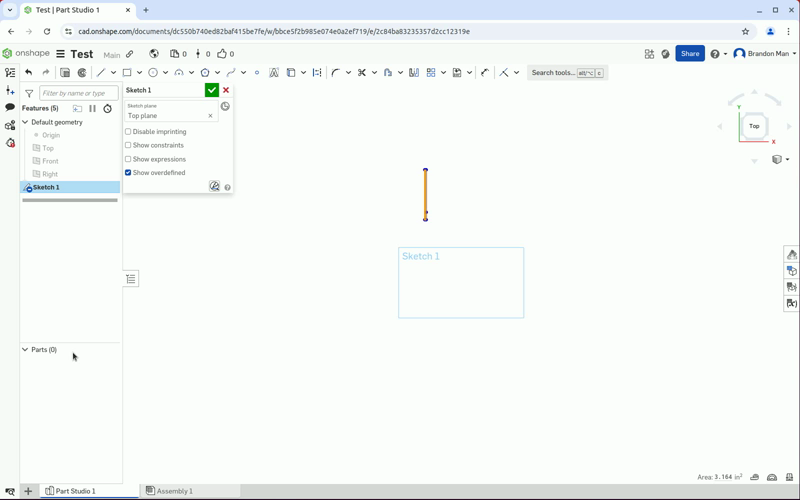
key(shift+e)
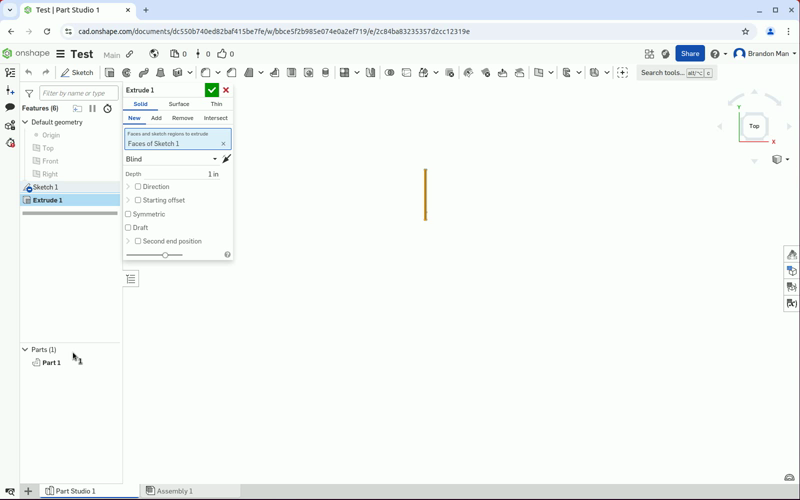
mouse_move(143, 106)
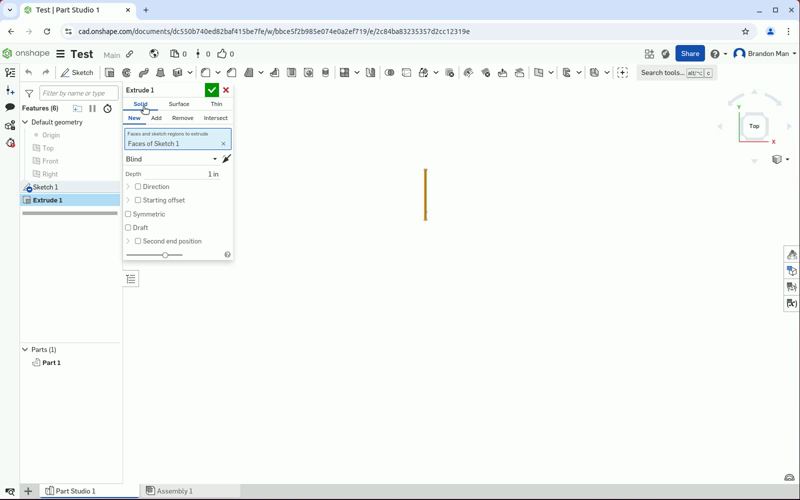
click(143, 106)
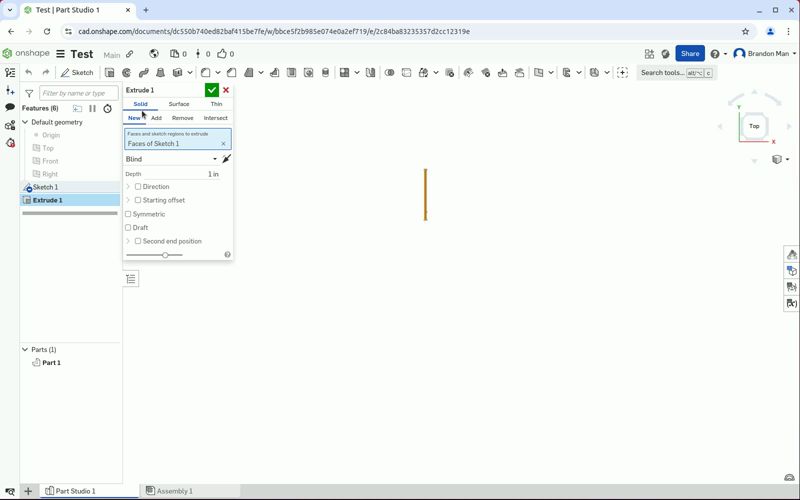
mouse_move(137, 120)
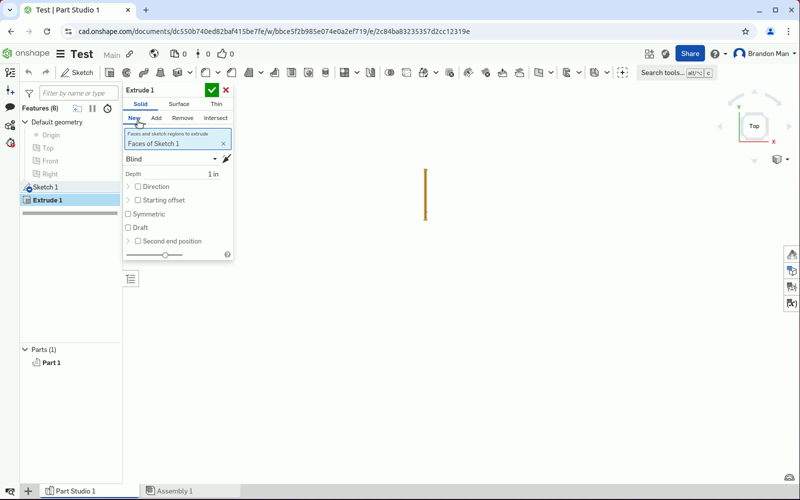
click(137, 120)
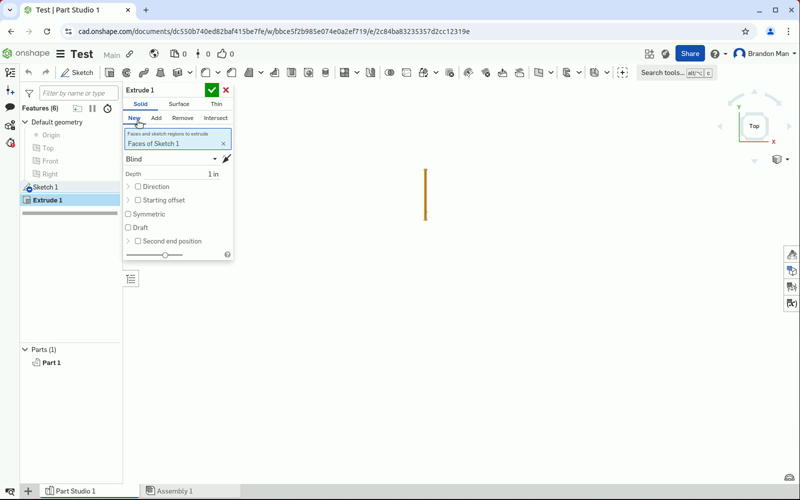
key(tab, 4)
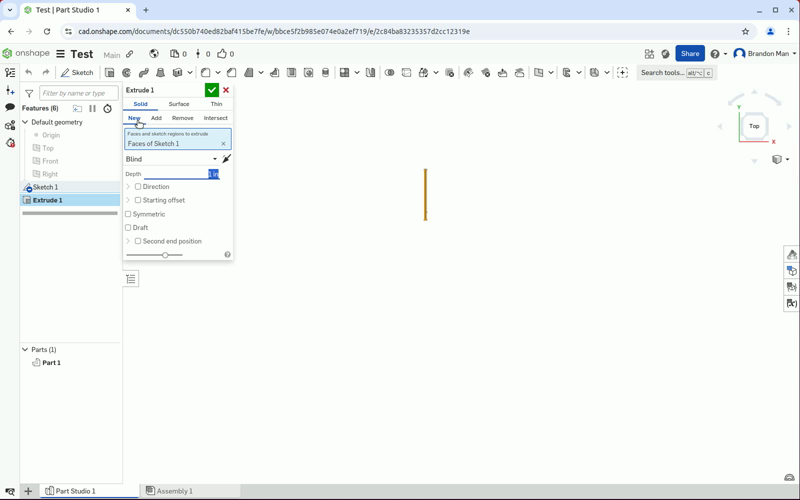
text(0.241)
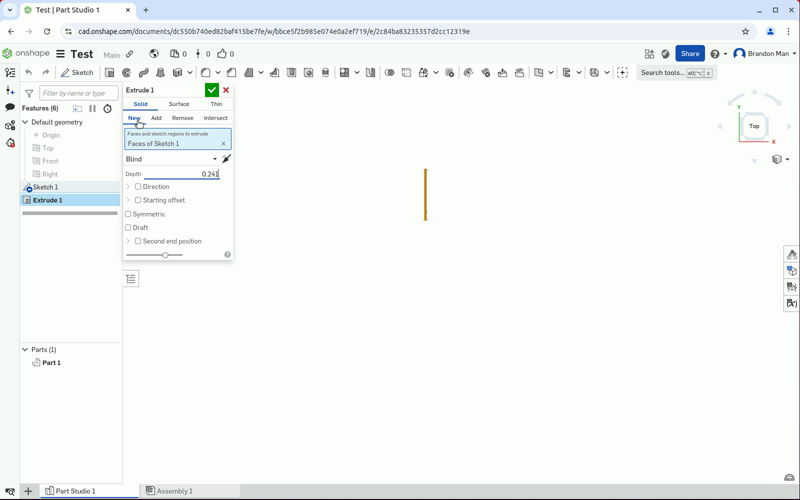
key(enter)
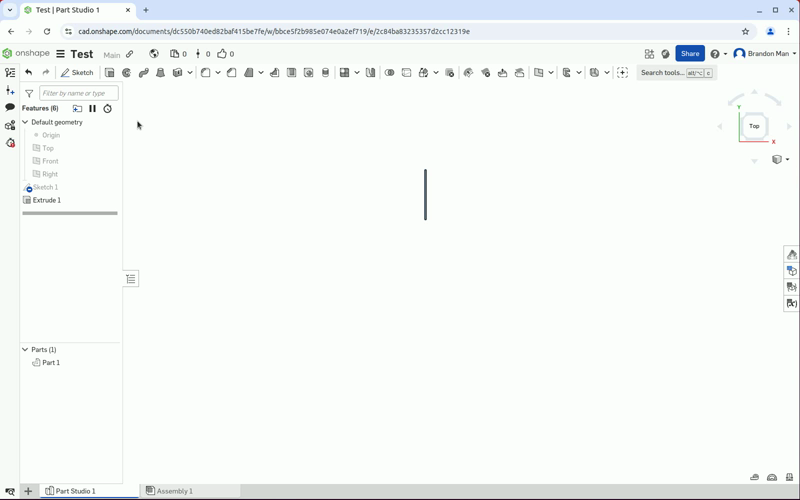
key(shift+h)
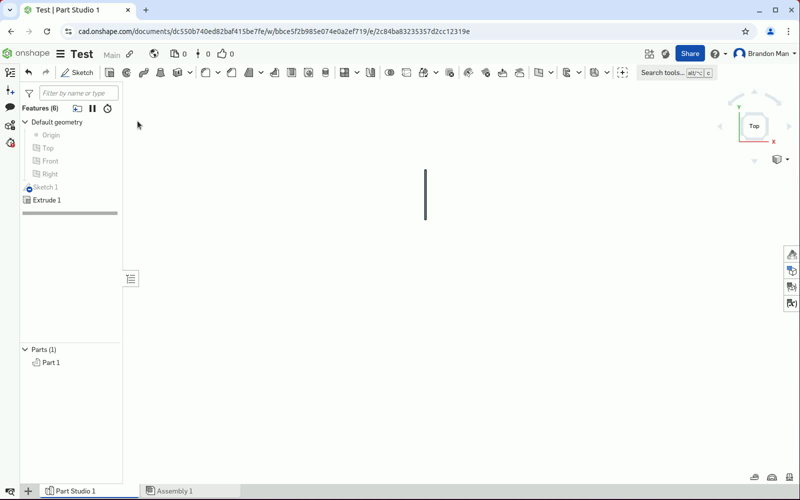
key(shift+h)
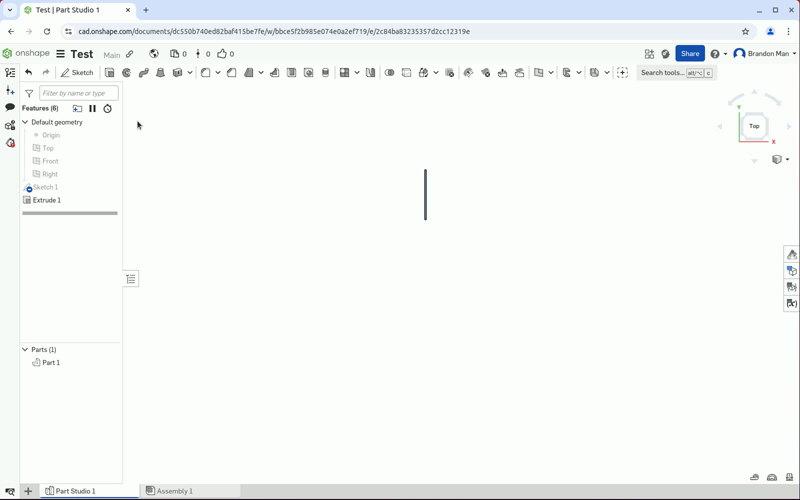
mouse_move(73, 189)
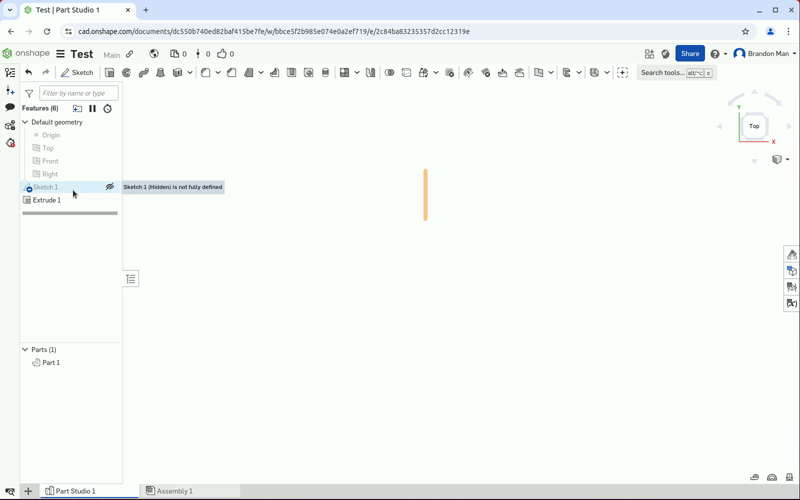
click(73, 189)
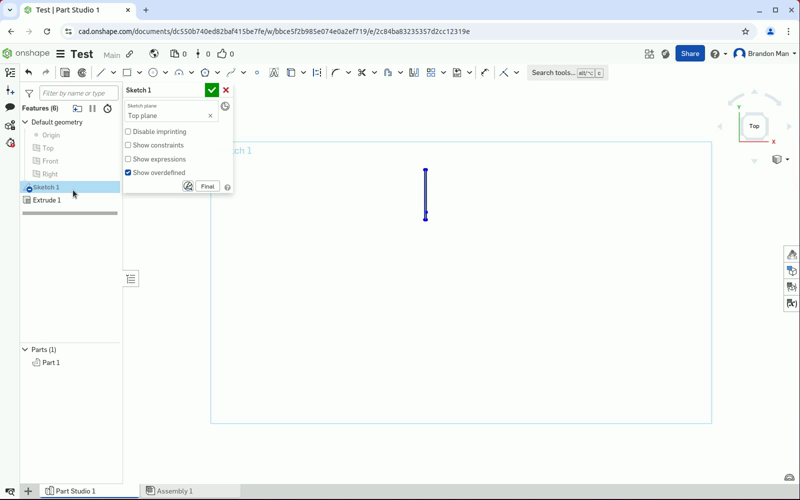
mouse_move(229, 92)
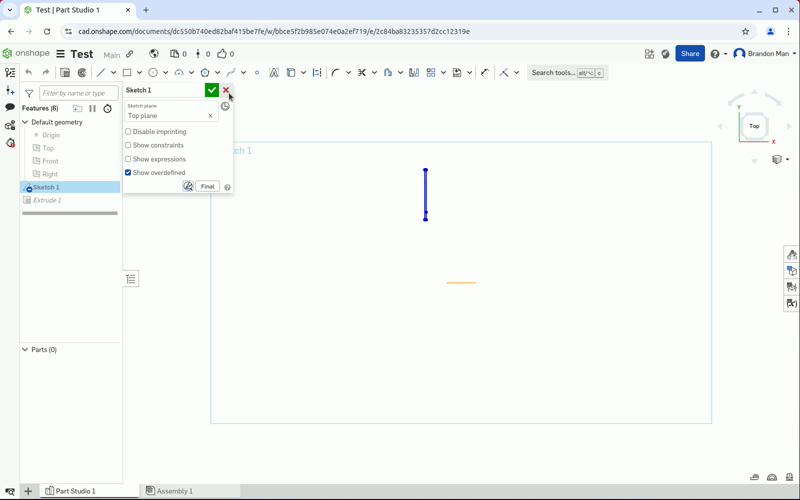
click(229, 92)
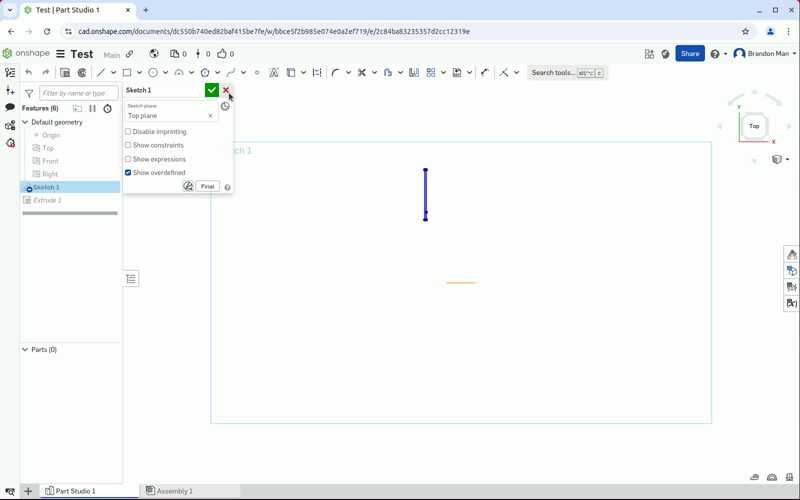
key(shift+s)
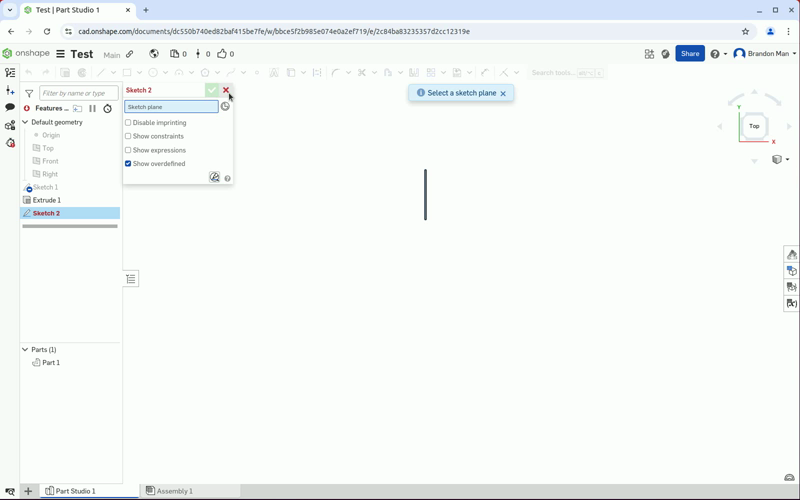
mouse_move(73, 150)
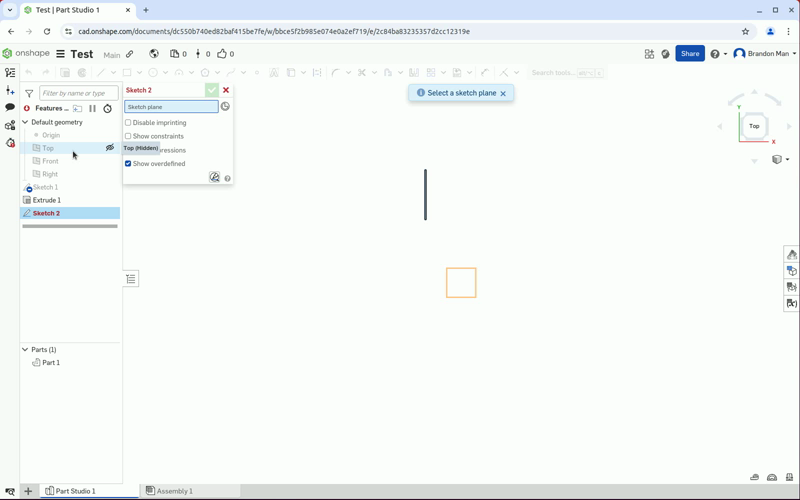
click(73, 150)
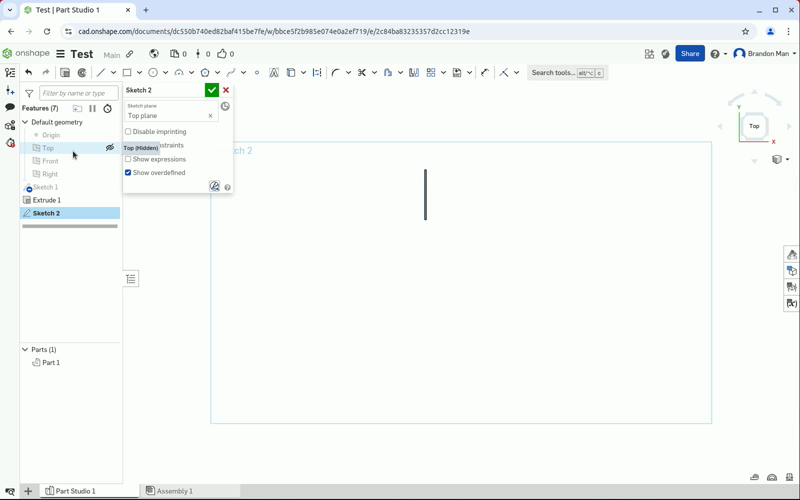
mouse_move(73, 352)
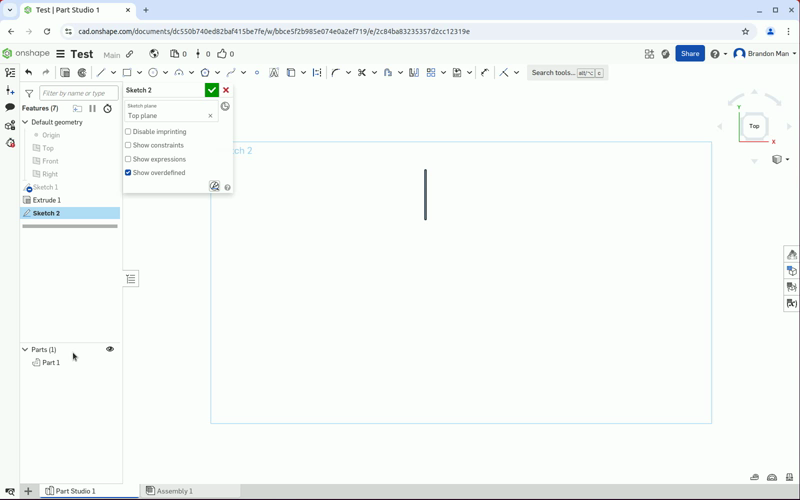
key(y)
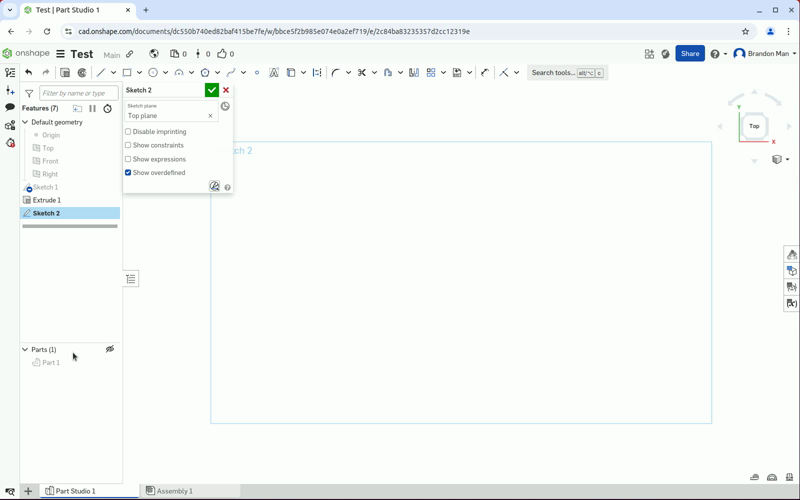
key(l)
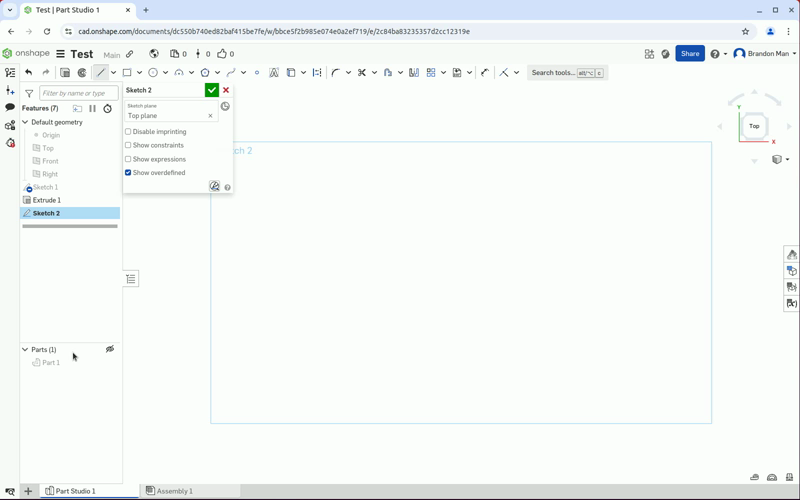
key_down(shift)
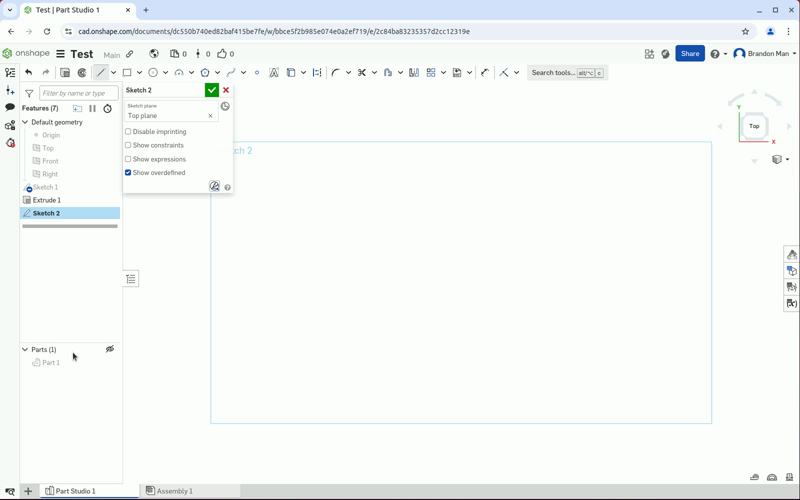
mouse_move(430, 219)
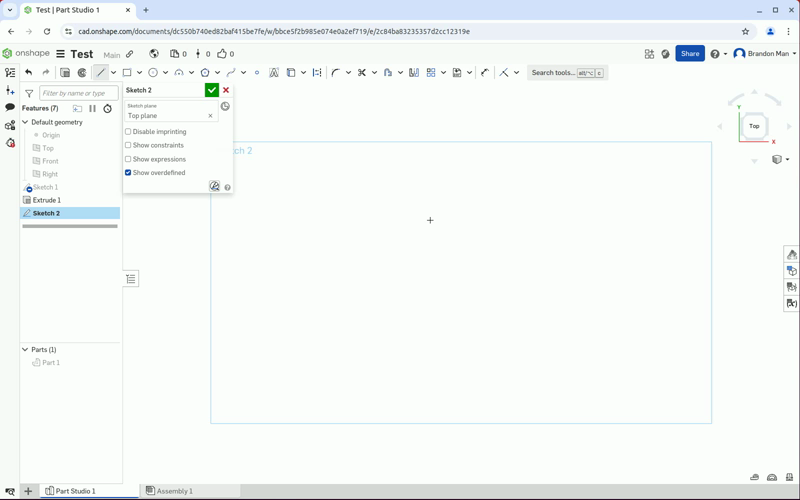
click(430, 219)
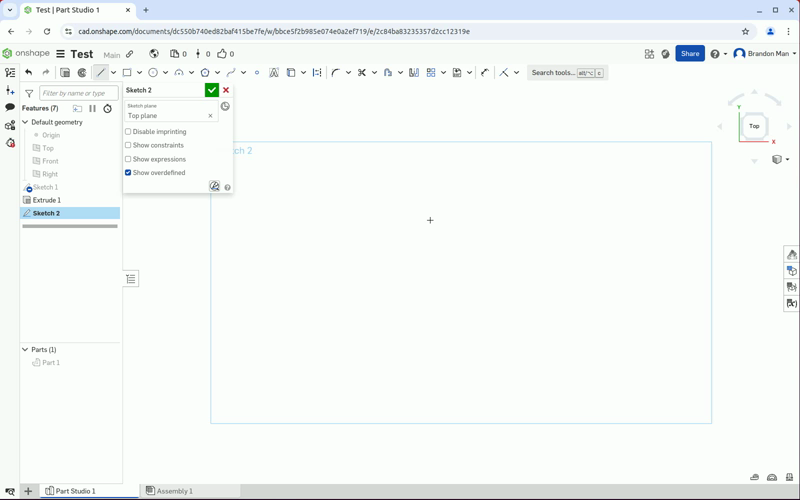
key_up(shift)
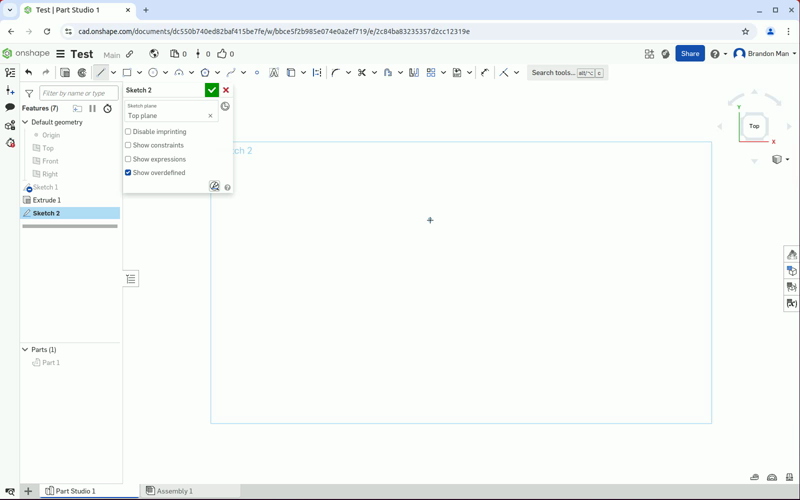
key_down(shift)
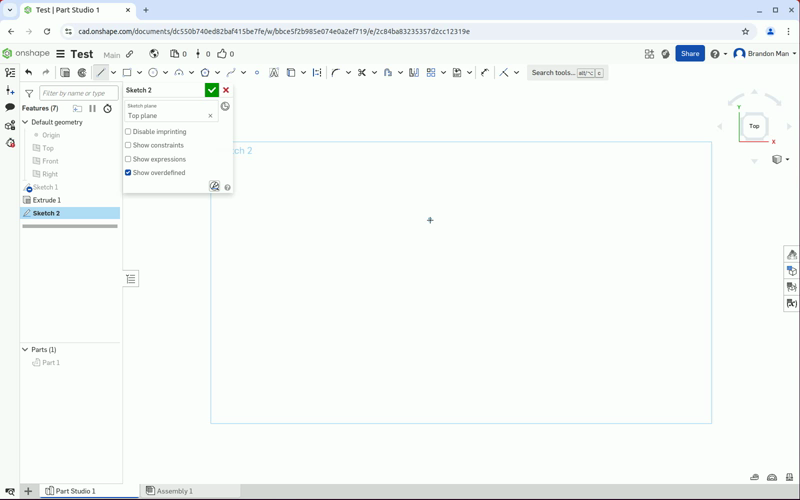
mouse_move(460, 219)
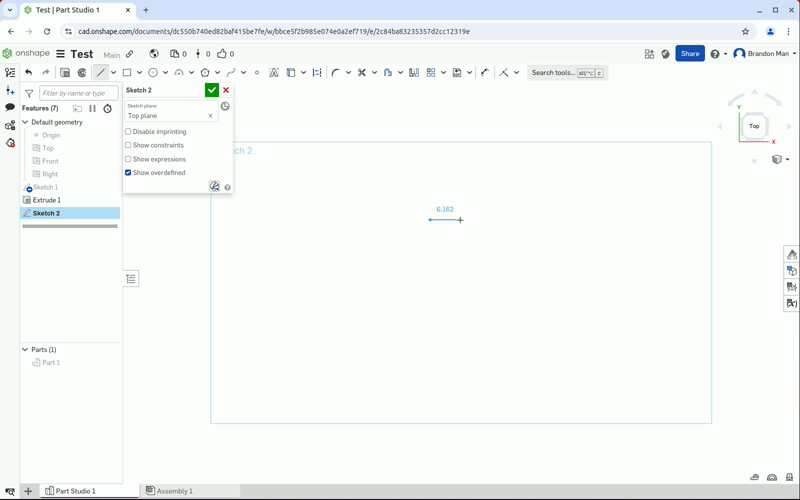
mouse_move(431, 219)
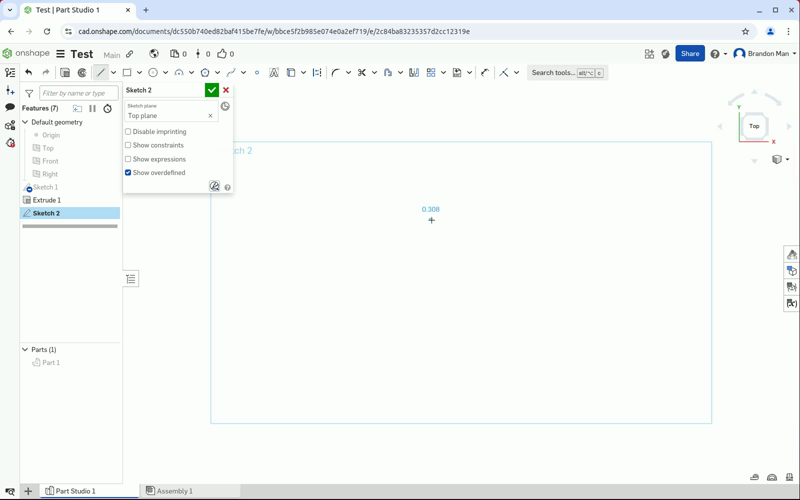
scroll(6)
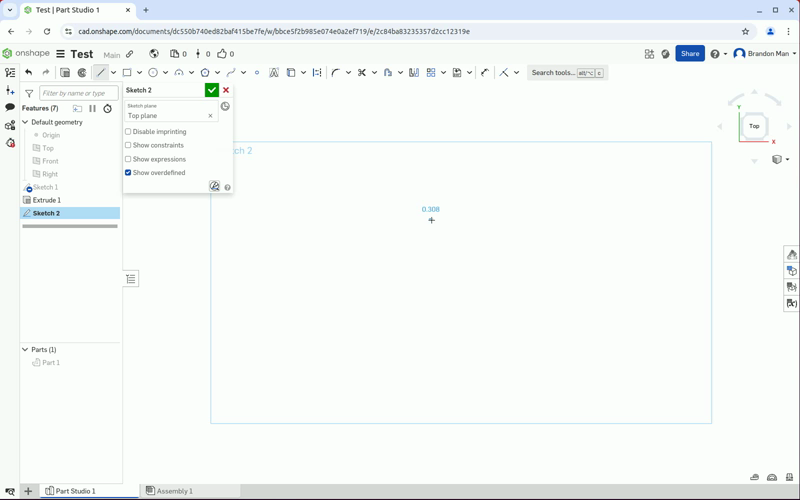
scroll(6)
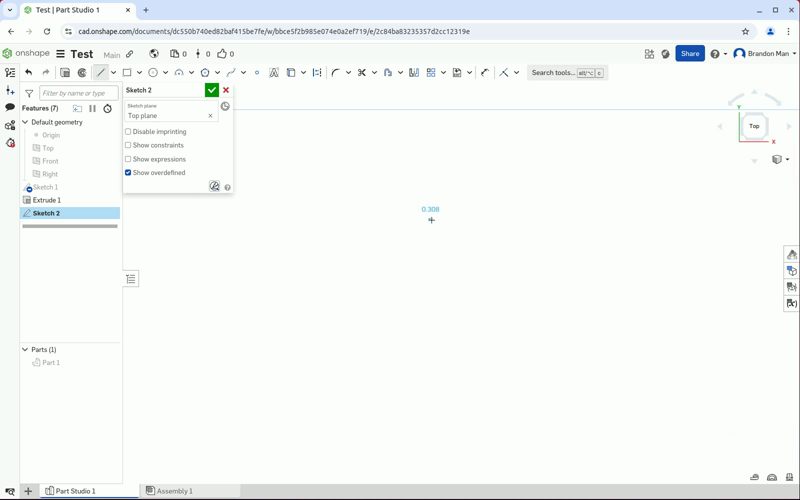
scroll(6)
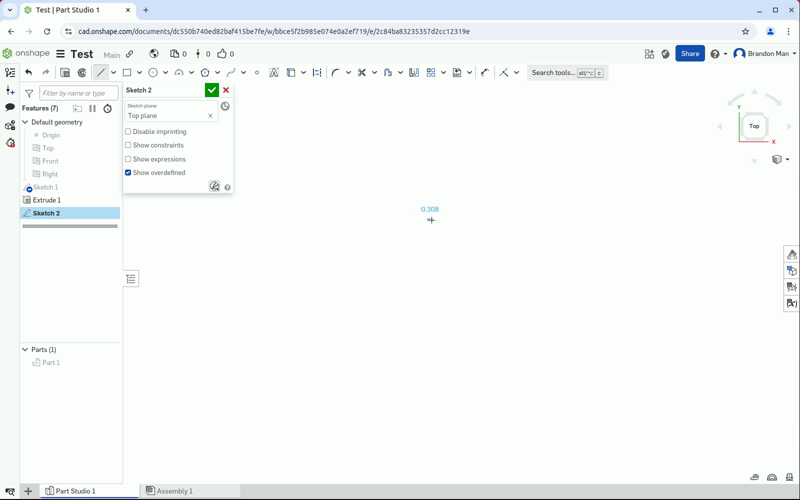
scroll(6)
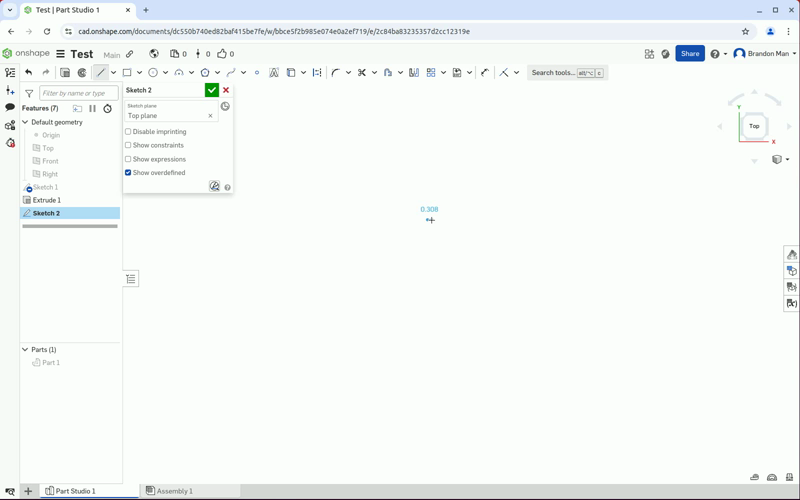
scroll(6)
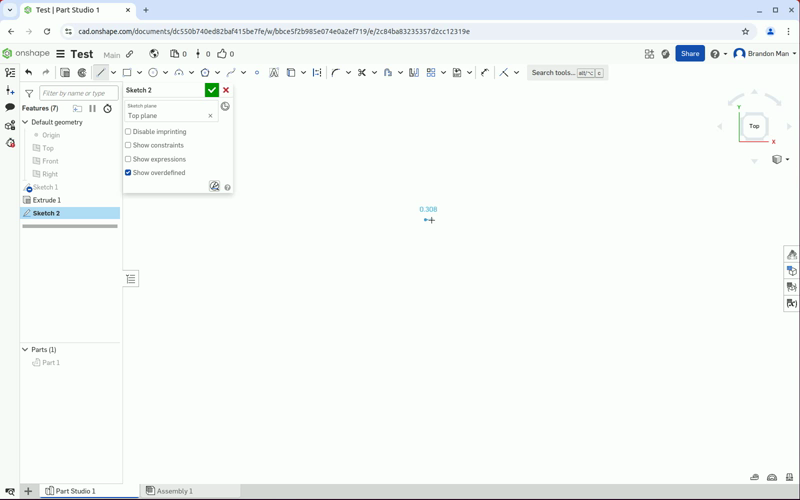
scroll(6)
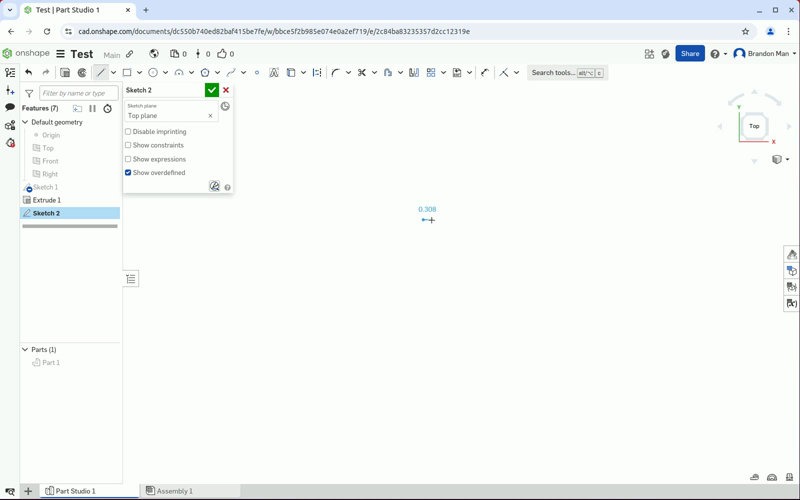
scroll(6)
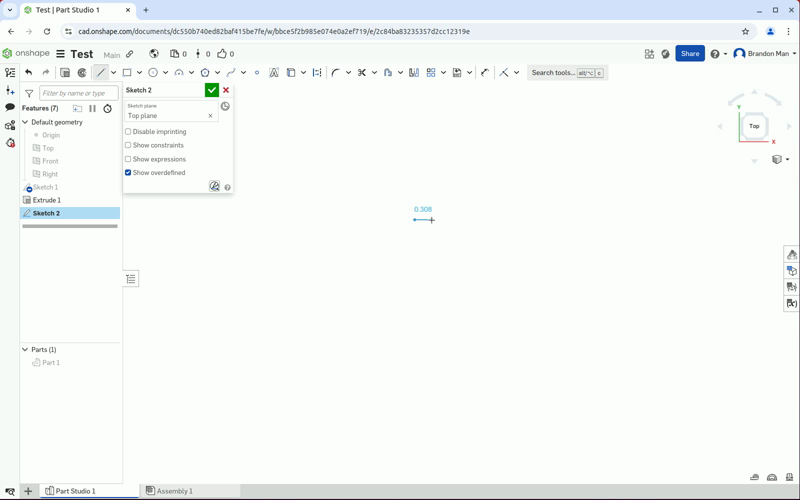
click(431, 219)
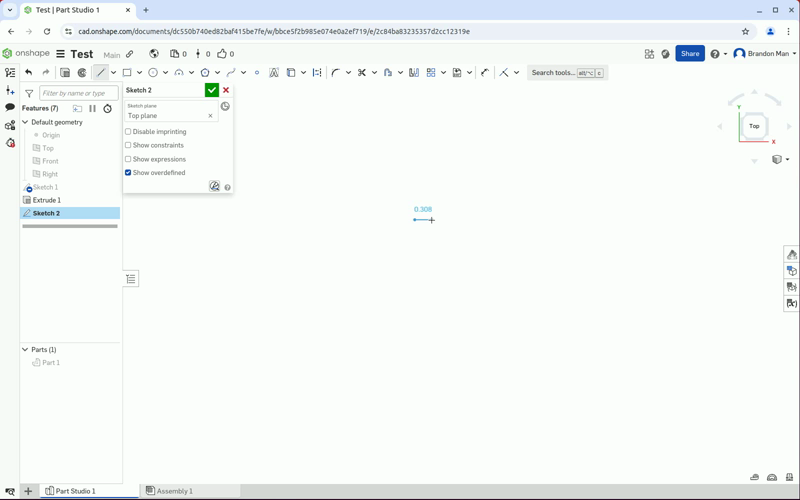
scroll(-6)
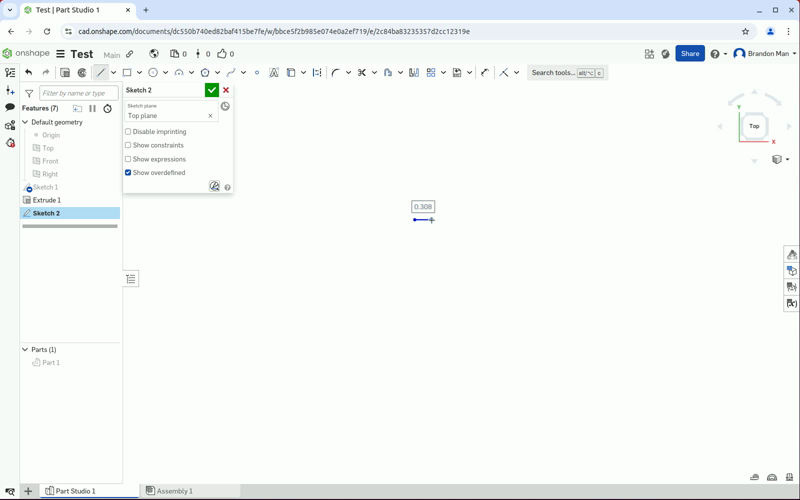
scroll(-6)
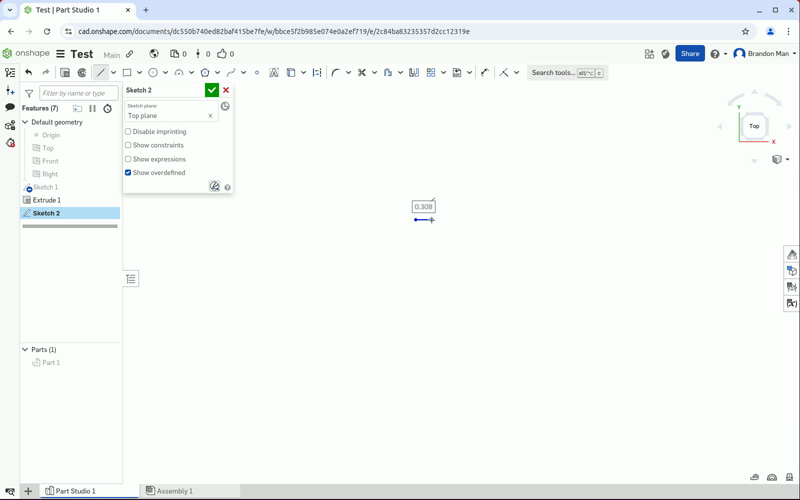
scroll(-6)
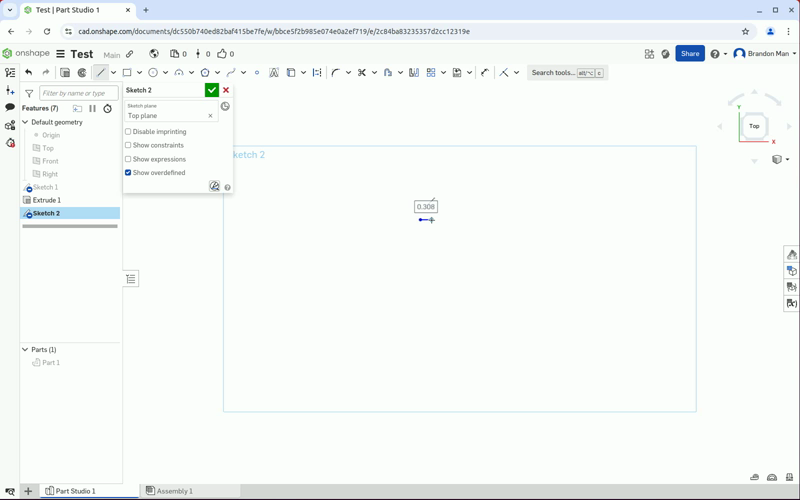
scroll(-6)
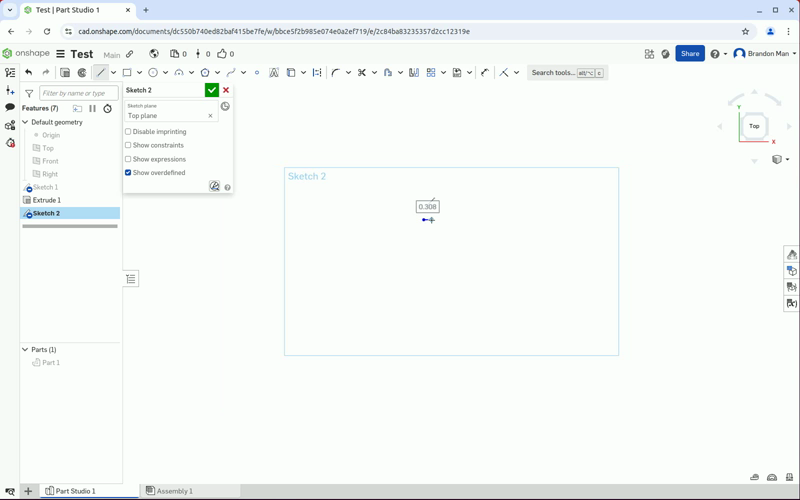
scroll(-6)
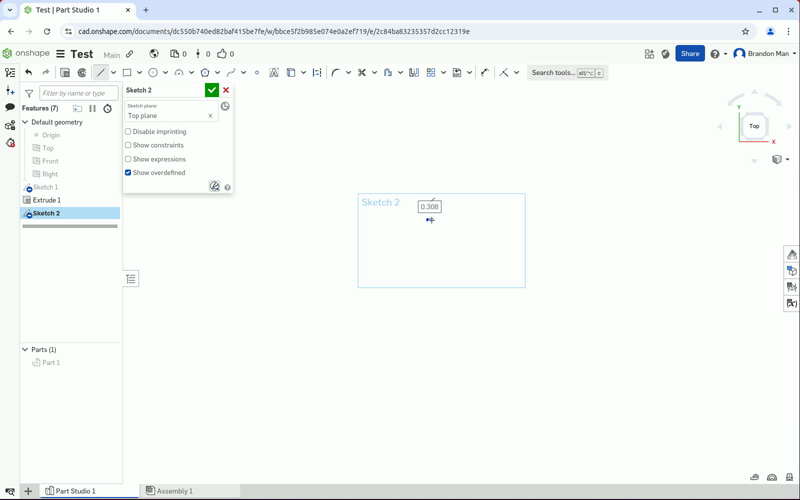
scroll(-6)
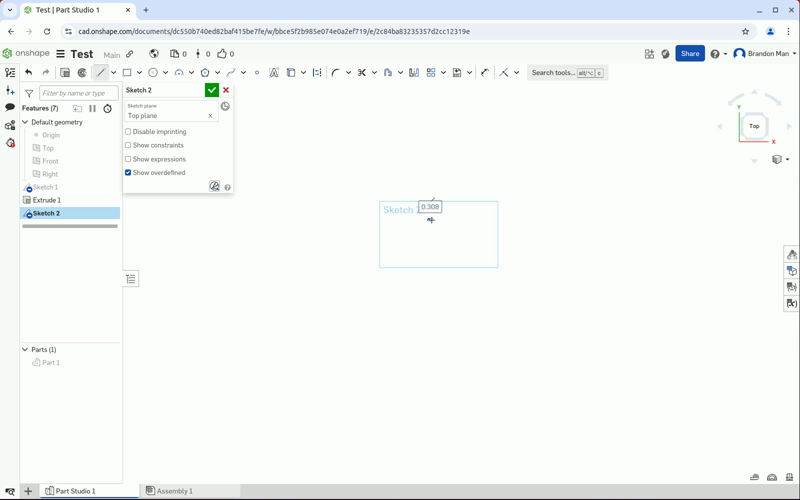
scroll(-6)
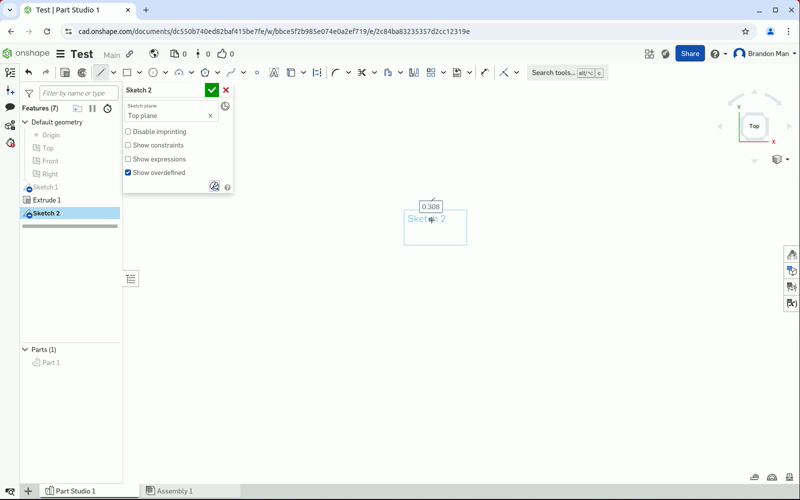
key_up(shift)
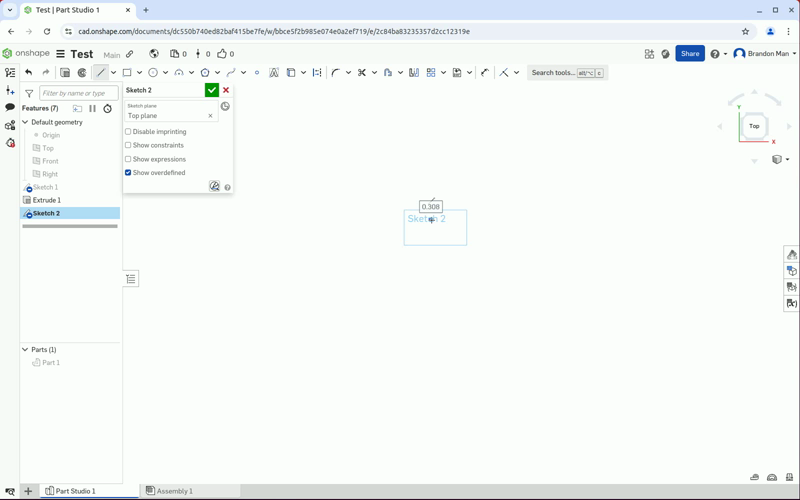
key_down(shift)
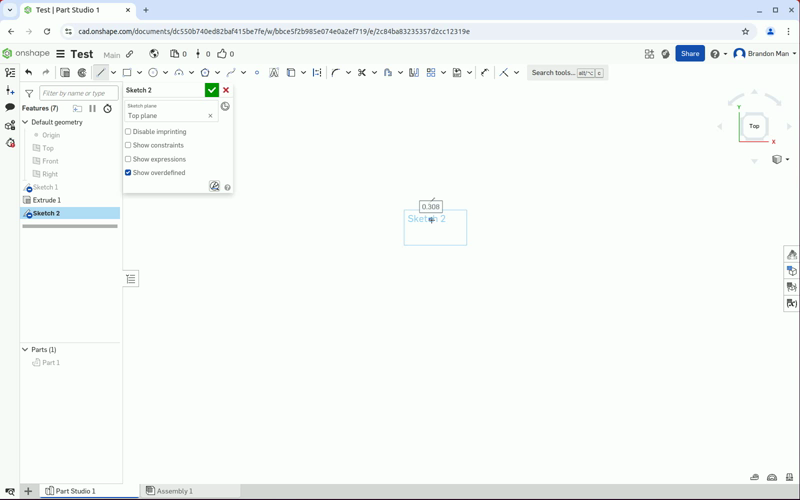
mouse_move(461, 219)
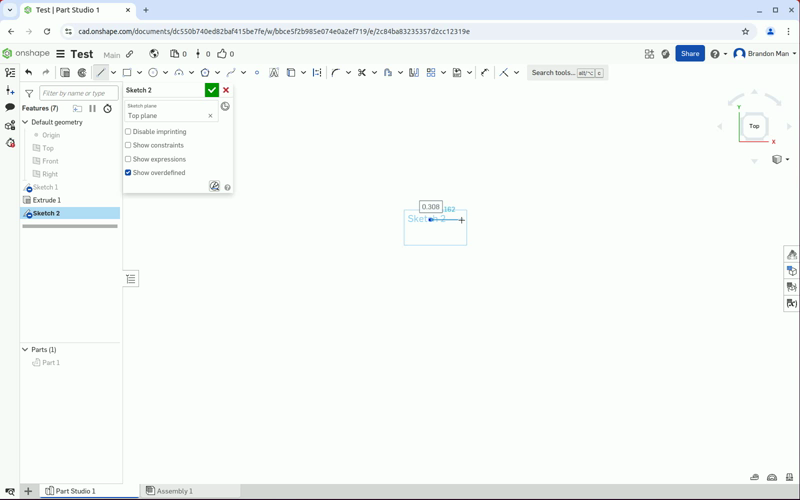
mouse_move(431, 169)
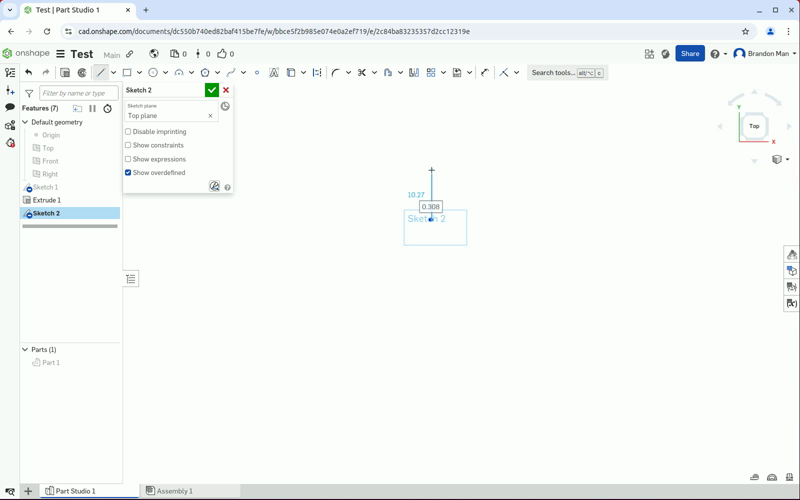
click(431, 169)
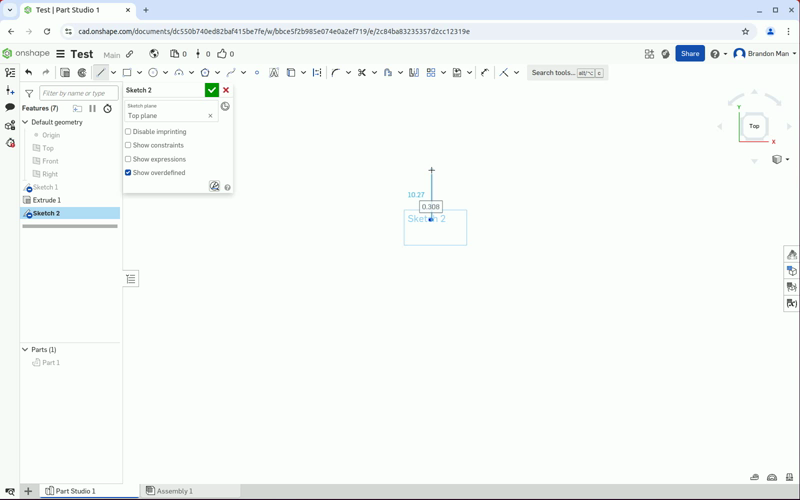
key_up(shift)
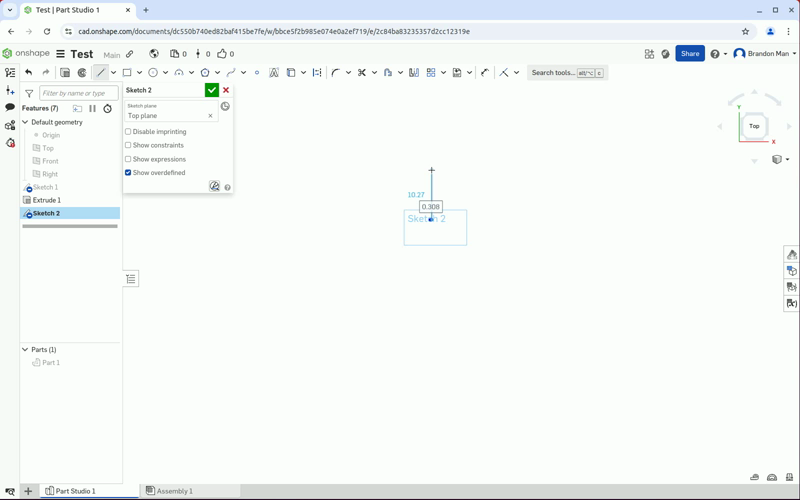
key_down(shift)
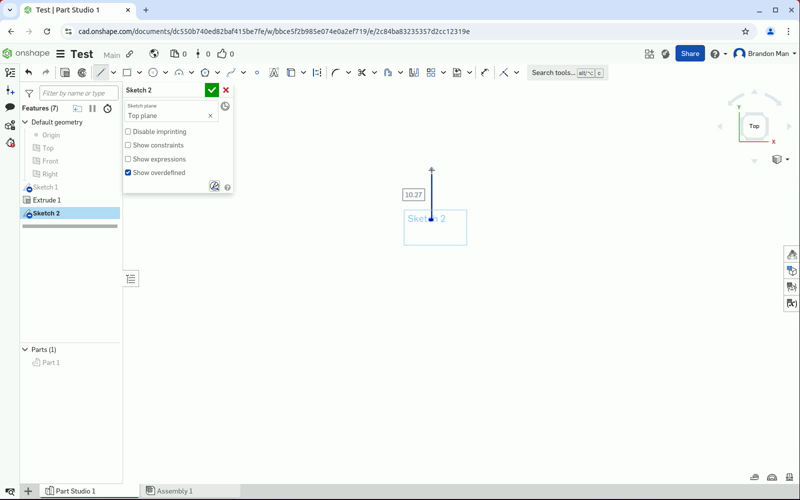
mouse_move(461, 169)
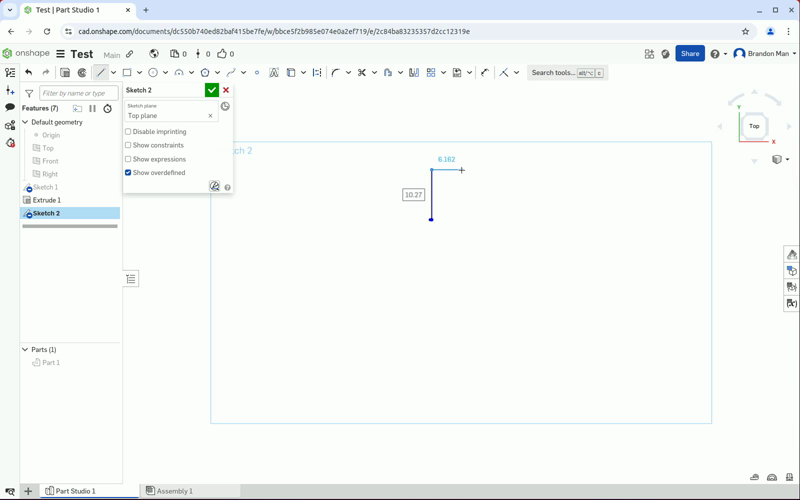
mouse_move(430, 169)
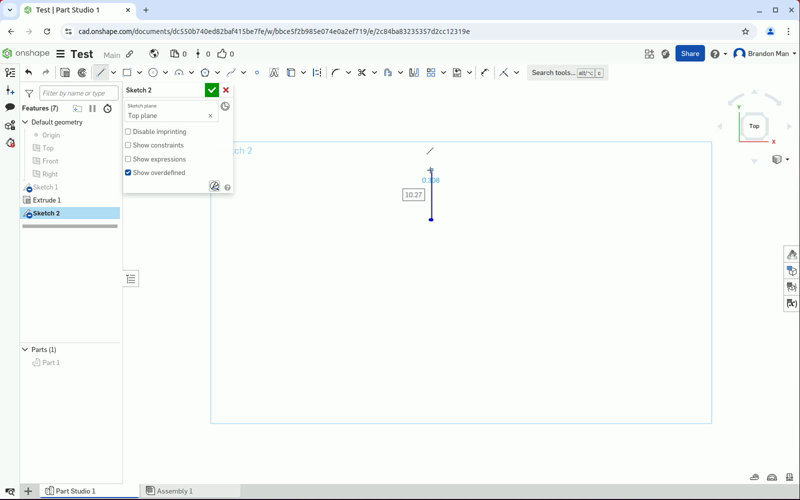
scroll(6)
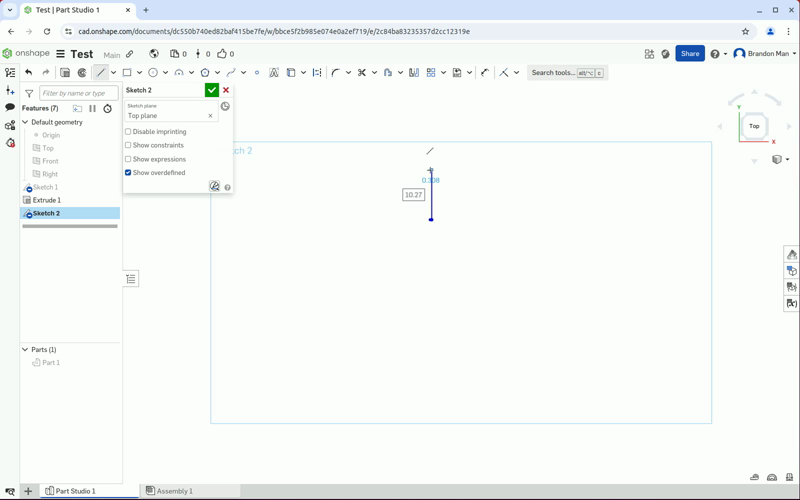
scroll(6)
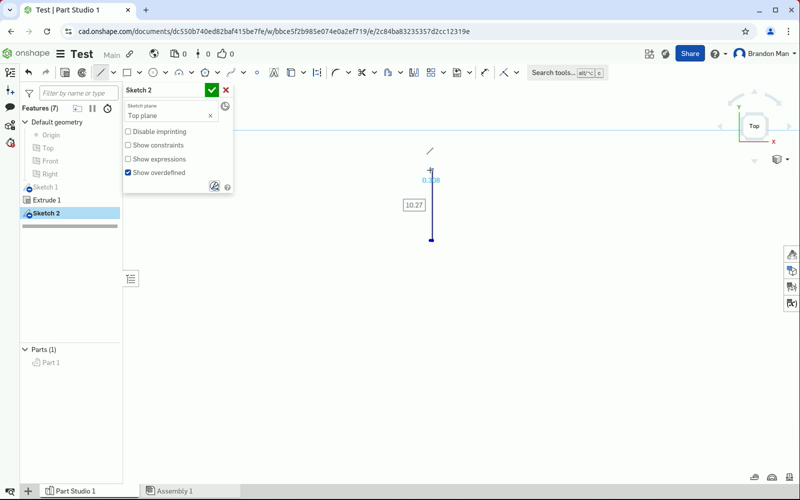
scroll(6)
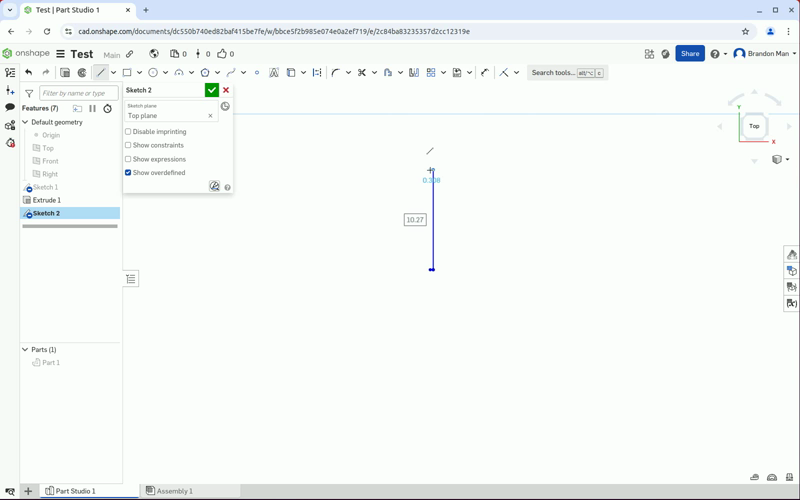
scroll(6)
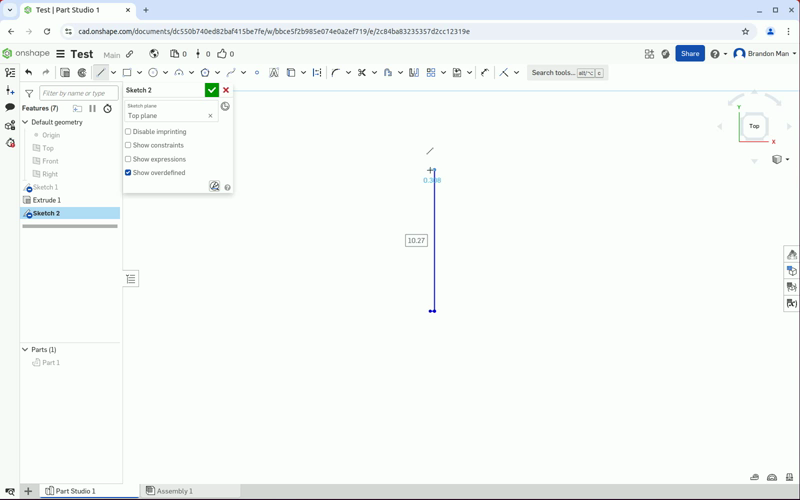
scroll(6)
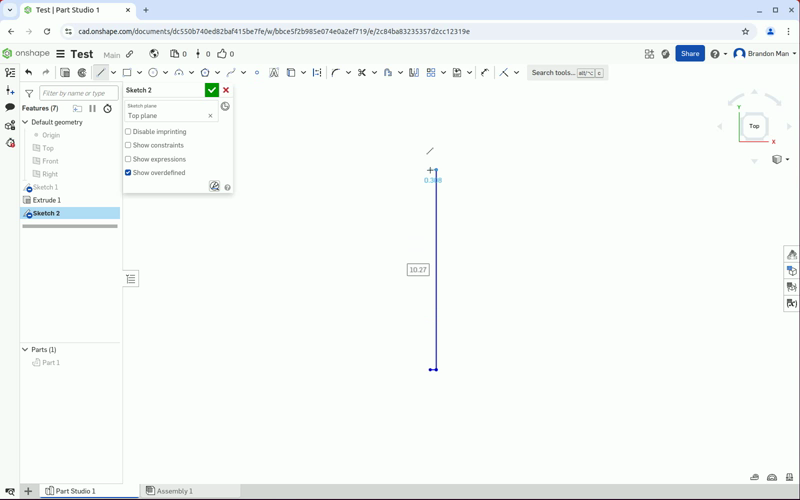
scroll(6)
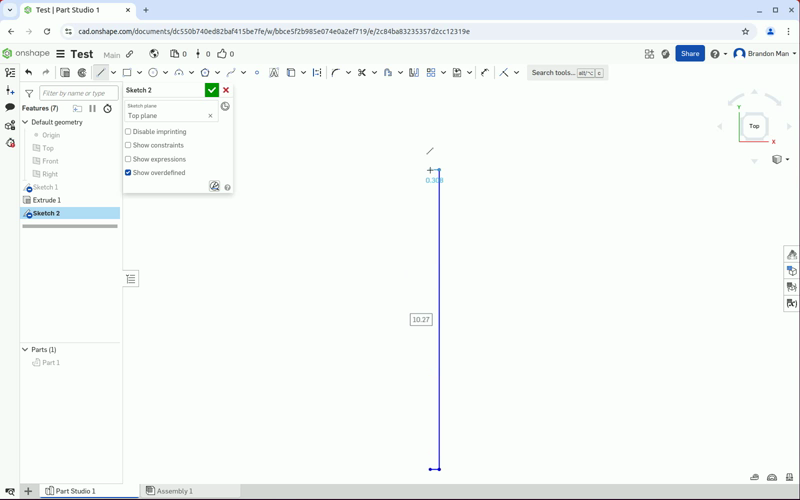
scroll(6)
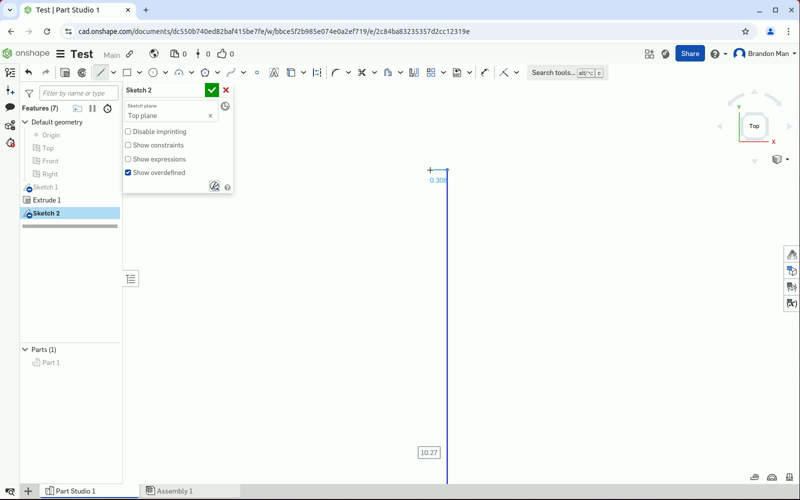
click(430, 169)
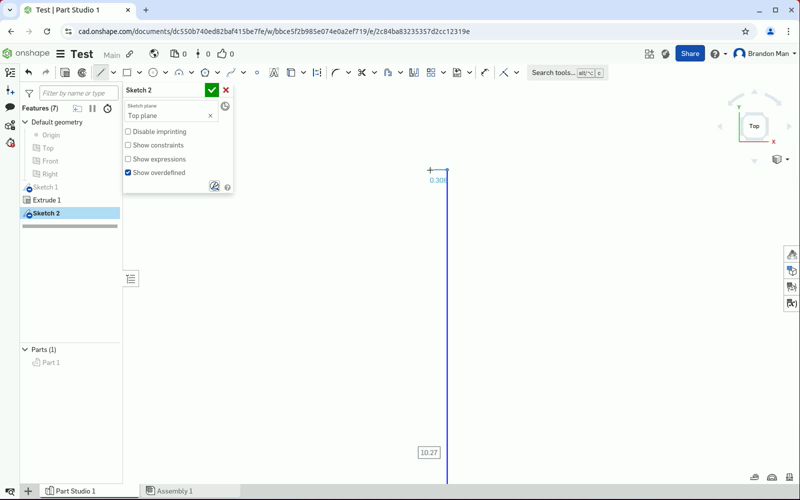
scroll(-6)
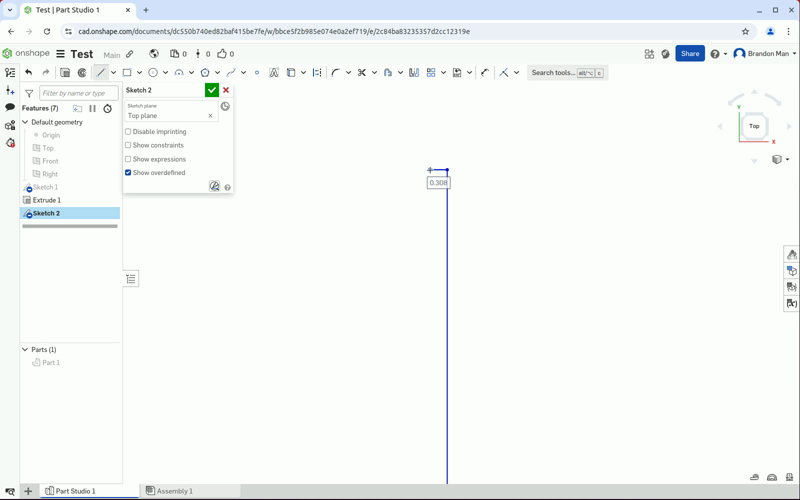
scroll(-6)
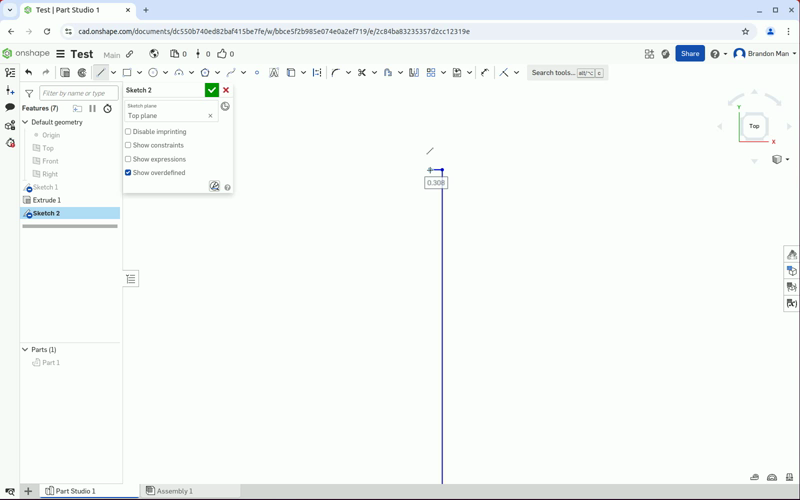
scroll(-6)
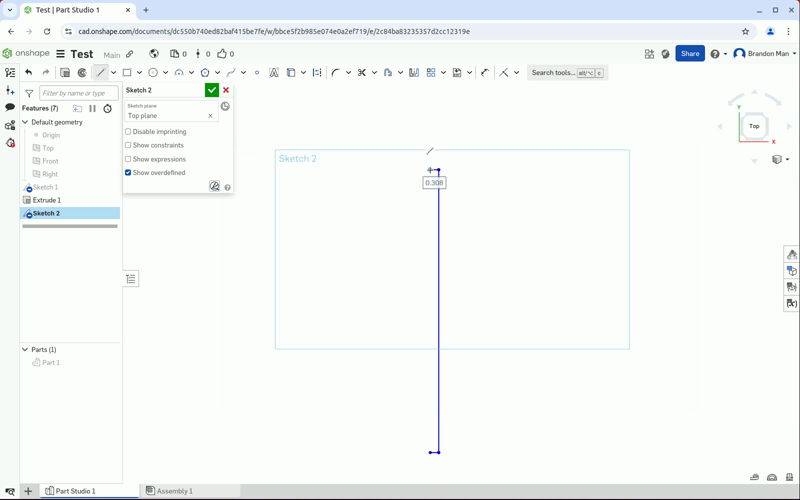
scroll(-6)
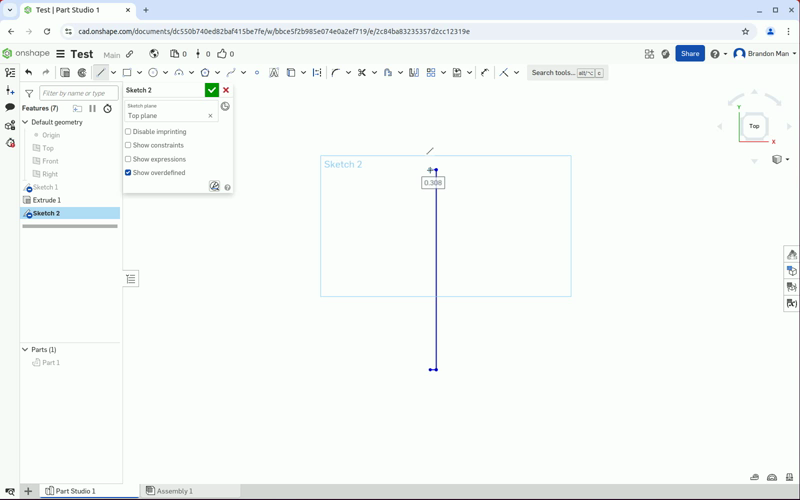
scroll(-6)
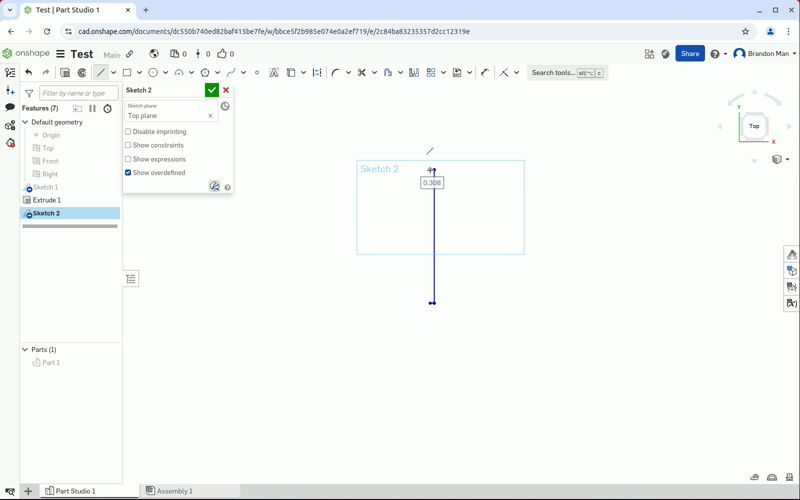
scroll(-6)
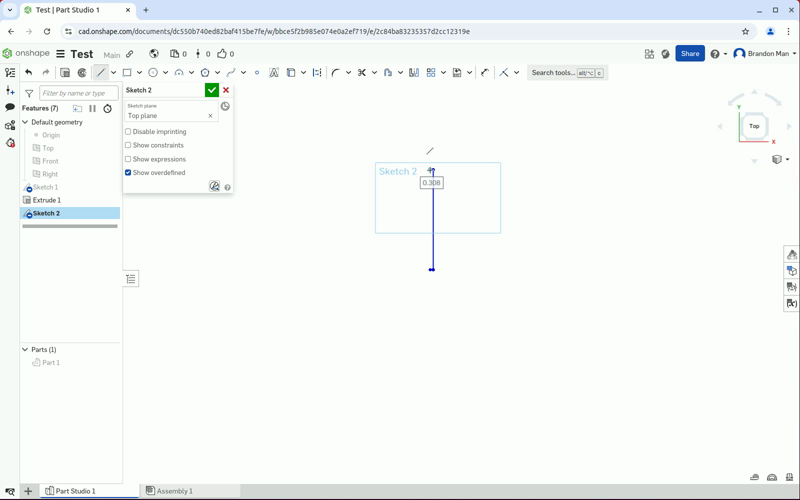
scroll(-6)
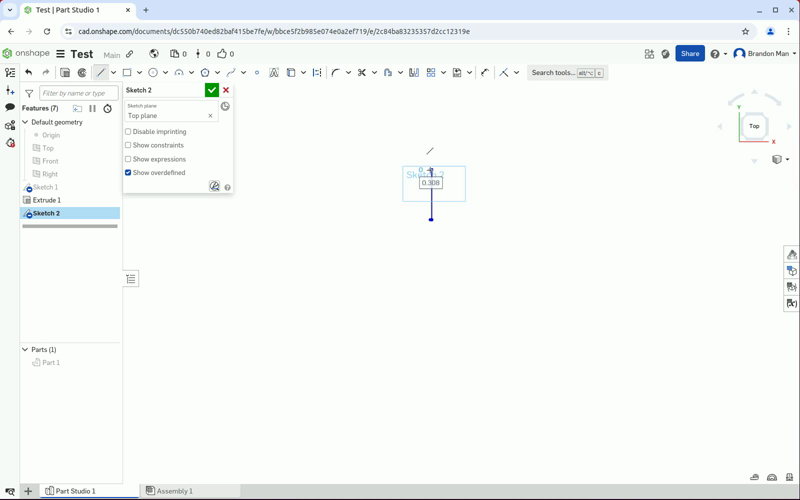
key_up(shift)
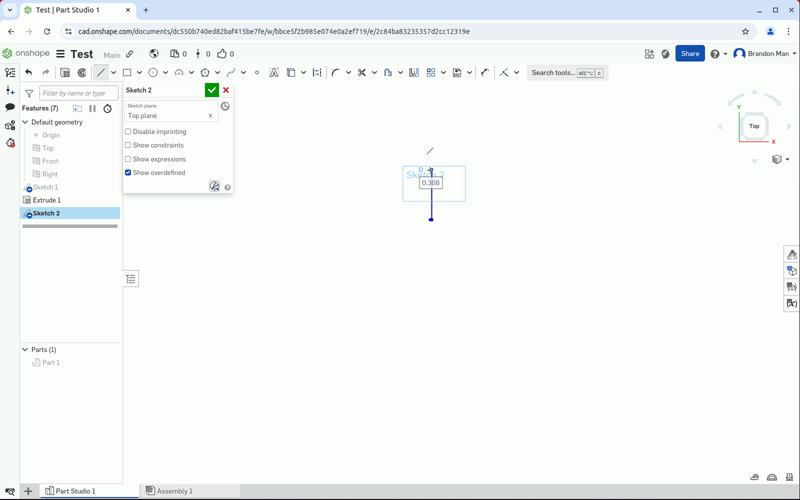
key_down(shift)
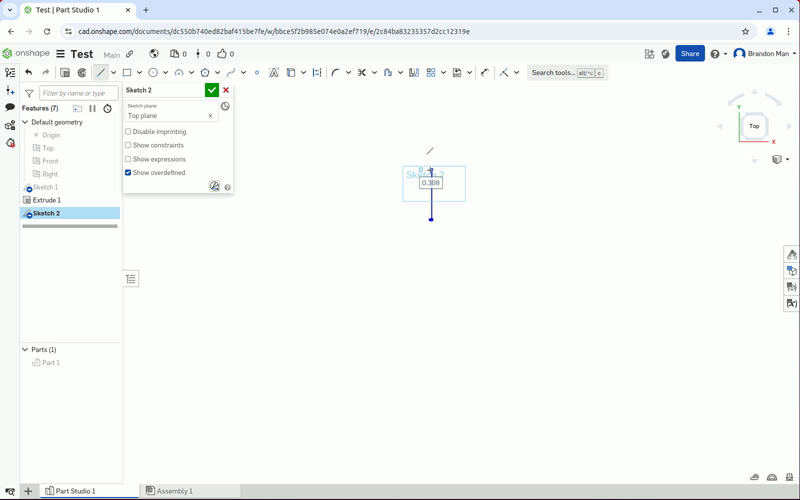
mouse_move(460, 169)
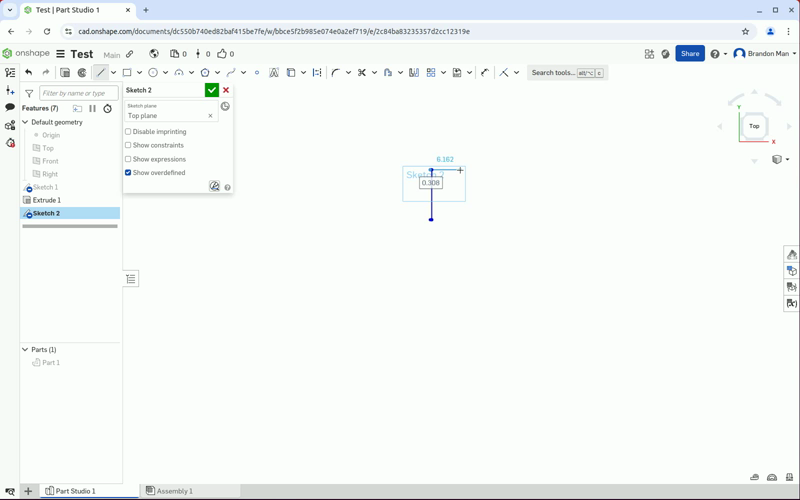
mouse_move(430, 212)
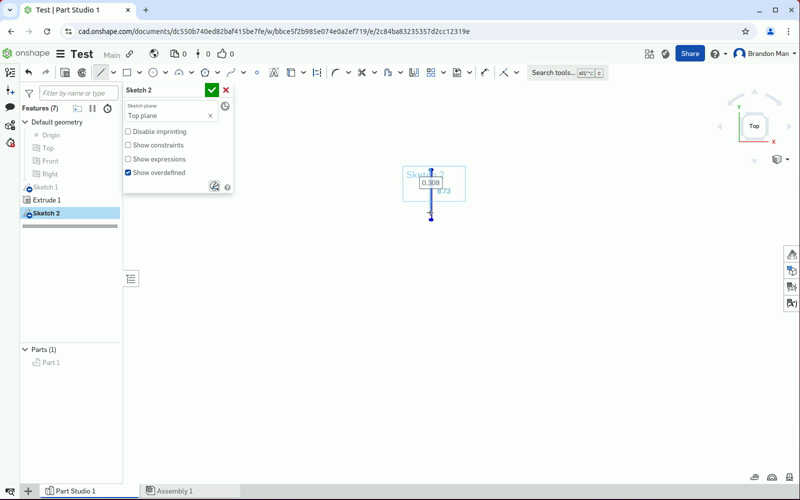
click(430, 212)
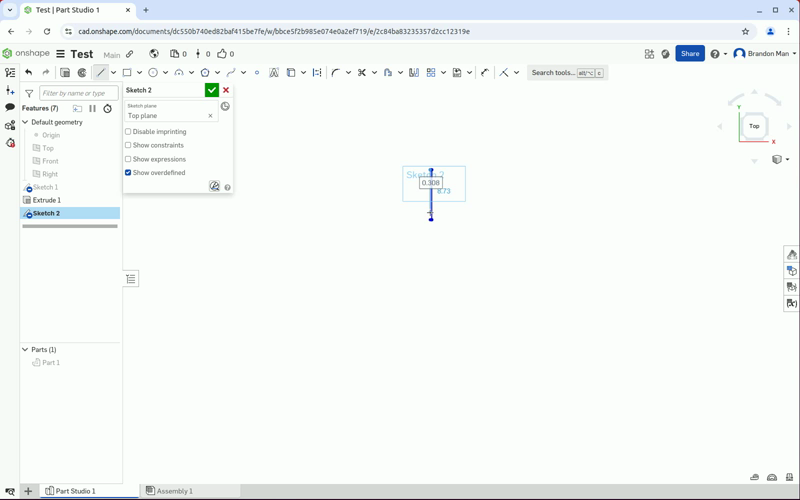
key_up(shift)
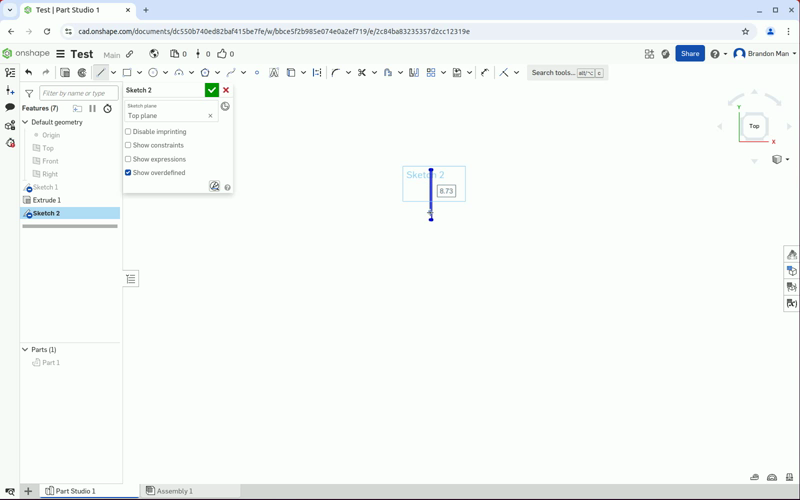
mouse_move(460, 212)
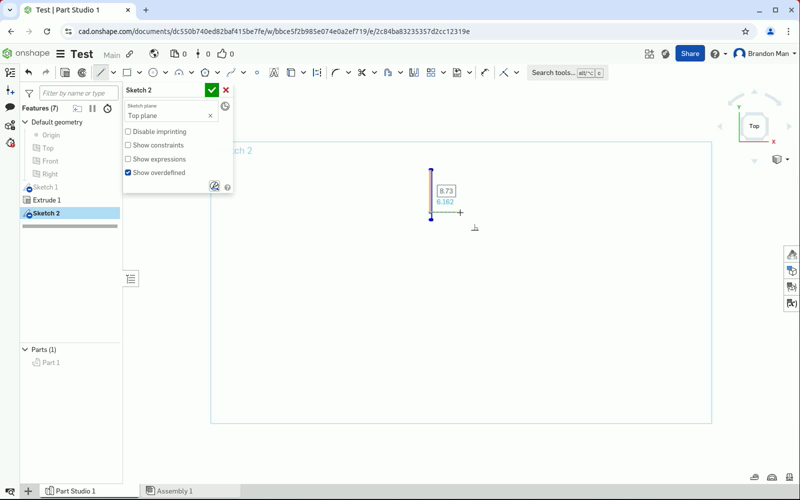
key_down(shift)
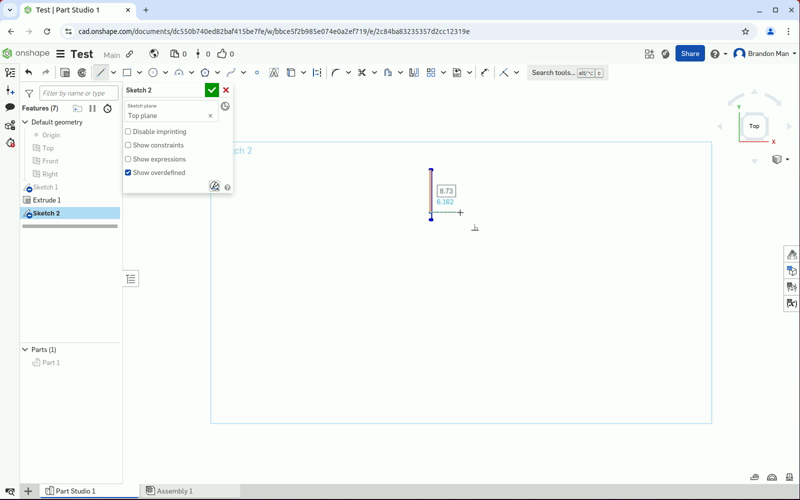
mouse_move(430, 219)
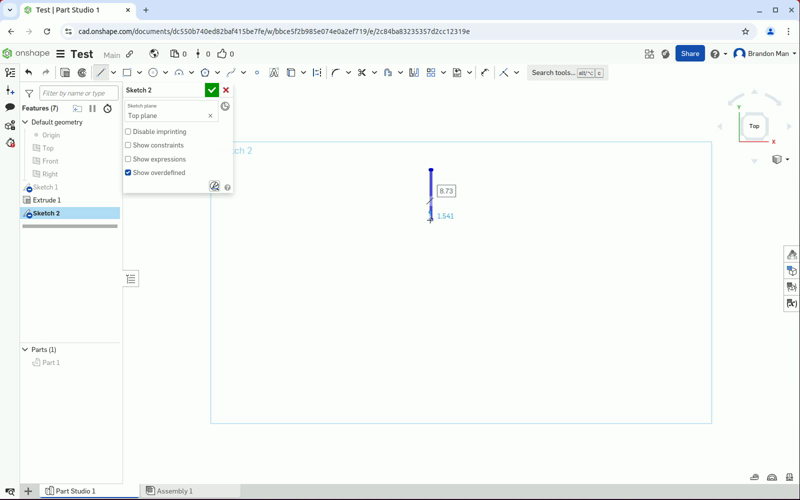
scroll(6)
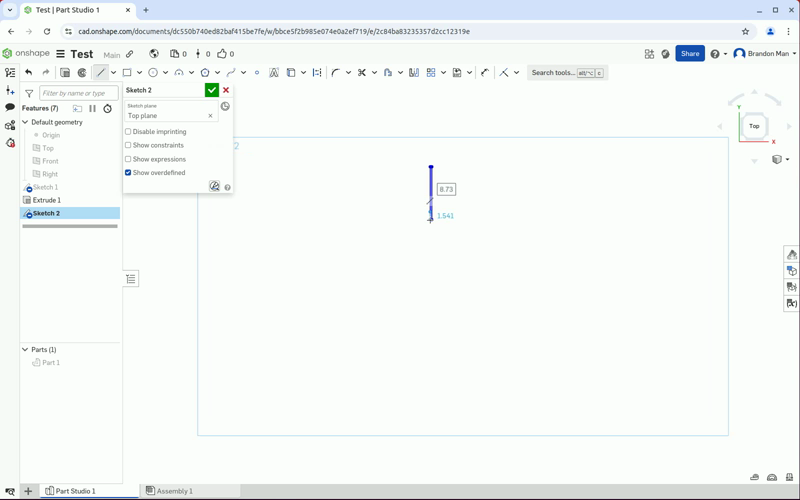
scroll(6)
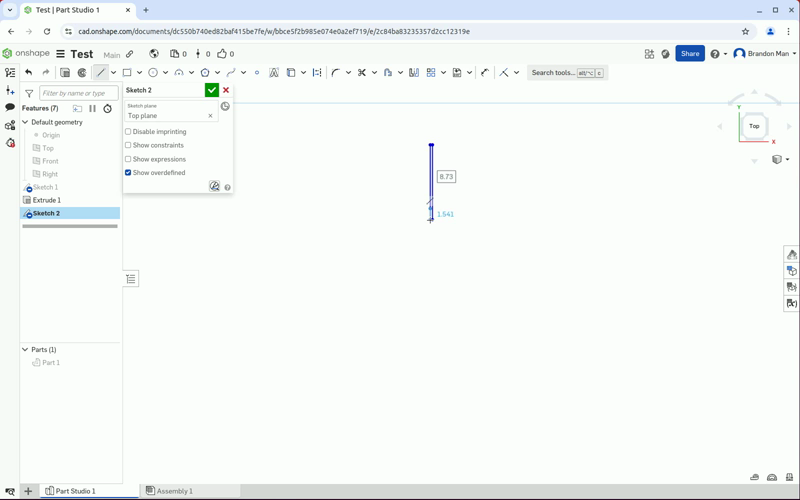
scroll(6)
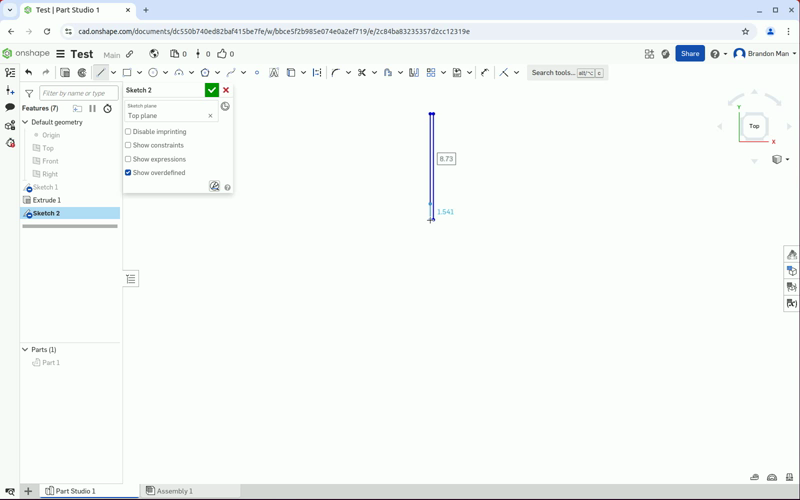
scroll(6)
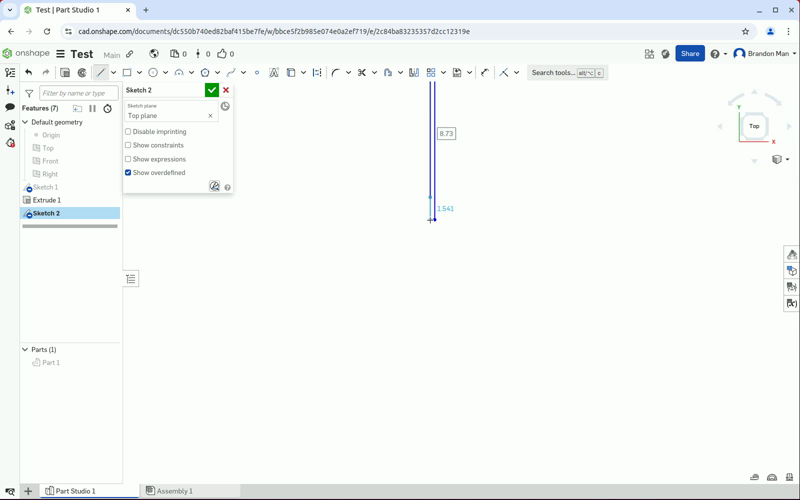
scroll(6)
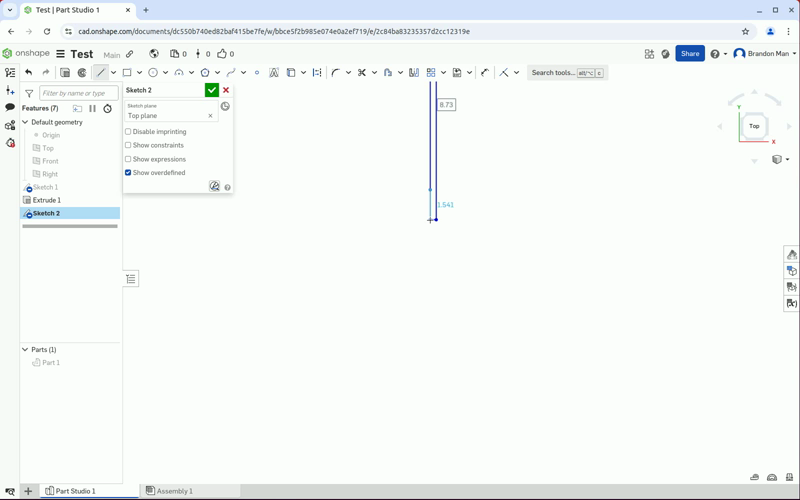
scroll(6)
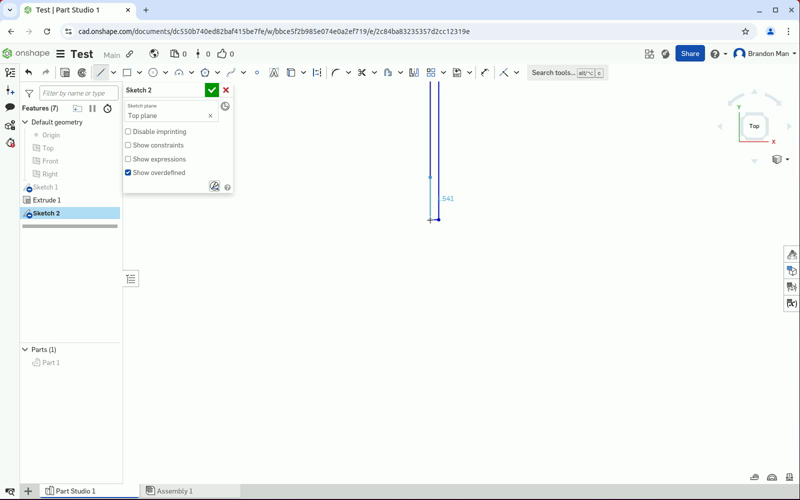
scroll(6)
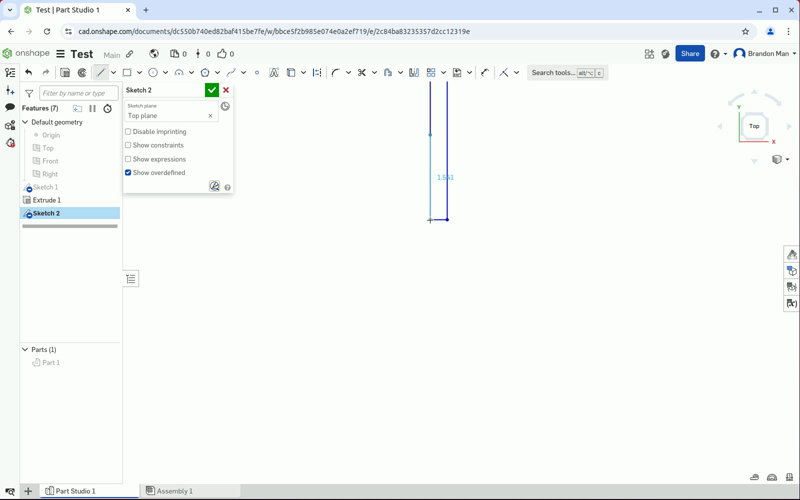
key_up(shift)
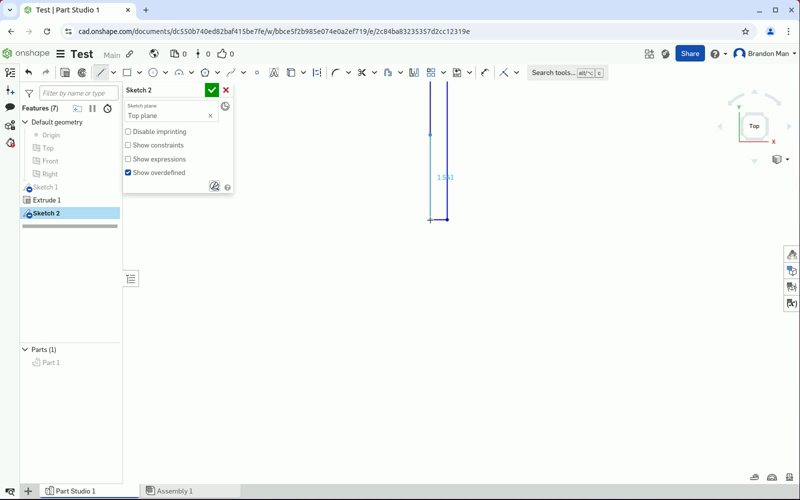
click(430, 219)
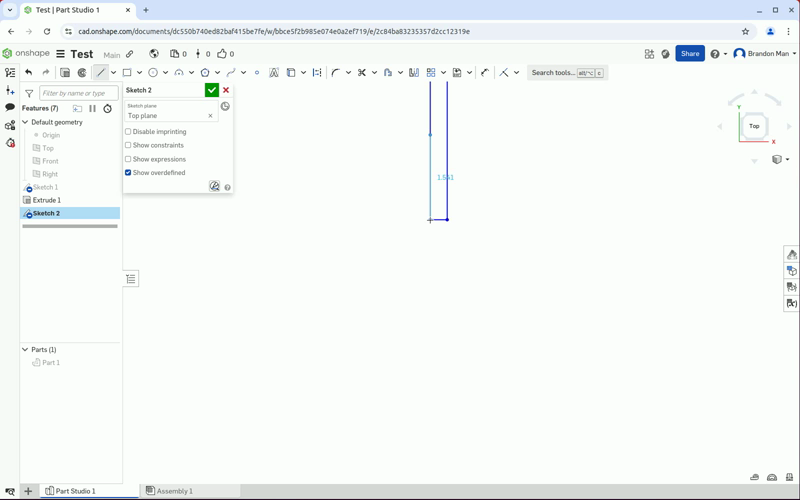
scroll(-6)
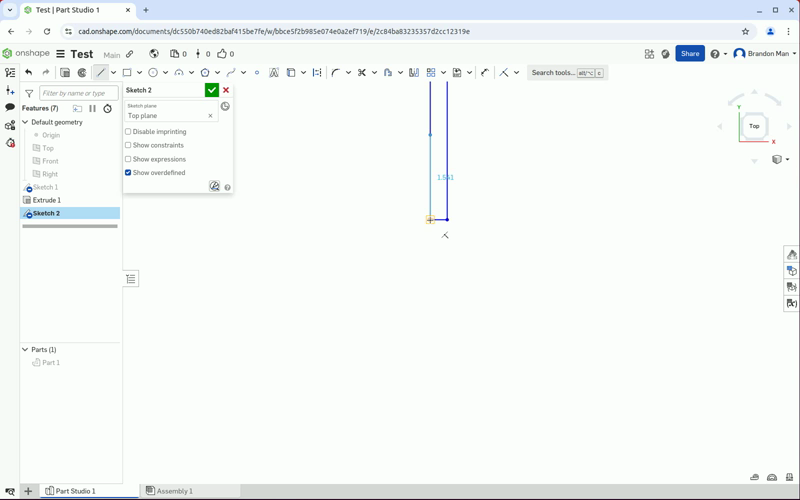
scroll(-6)
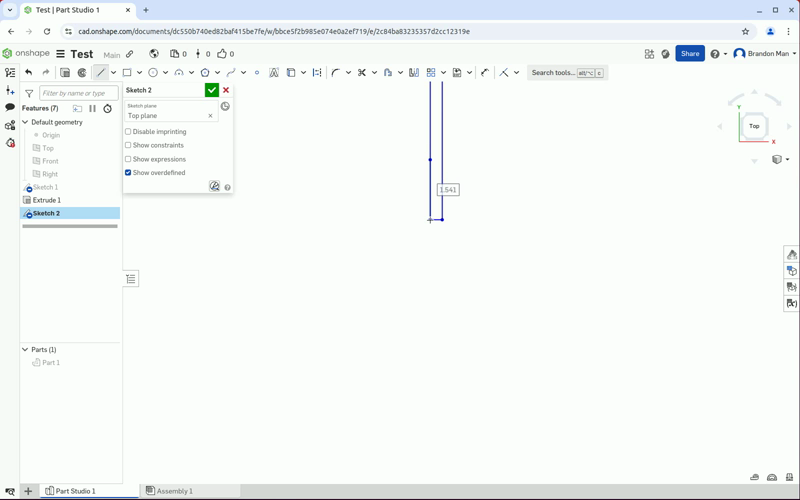
scroll(-6)
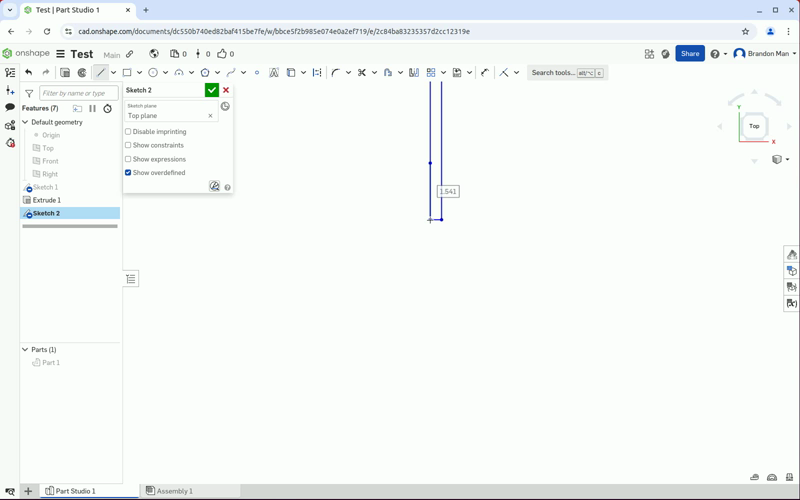
scroll(-6)
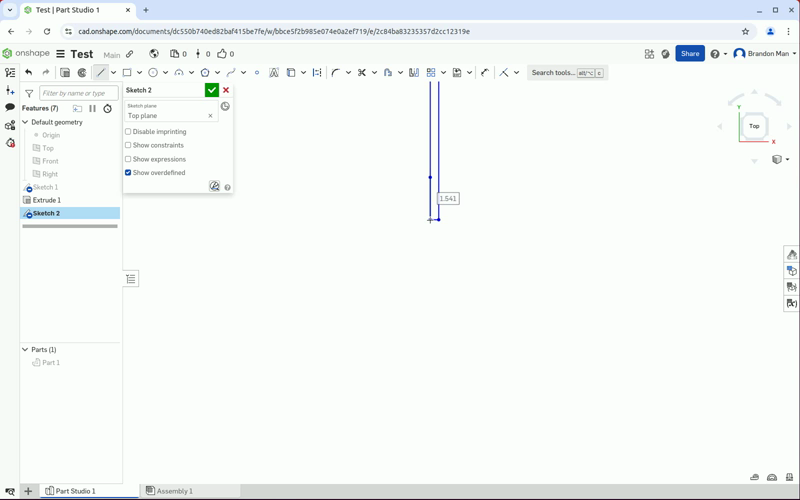
scroll(-6)
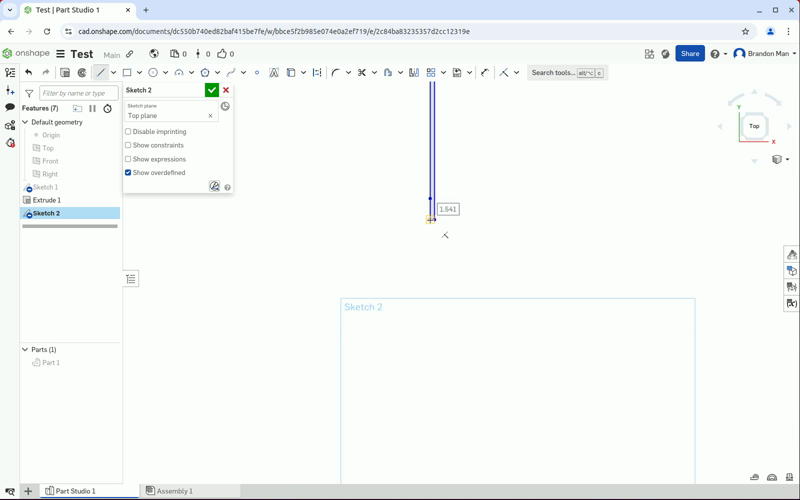
scroll(-6)
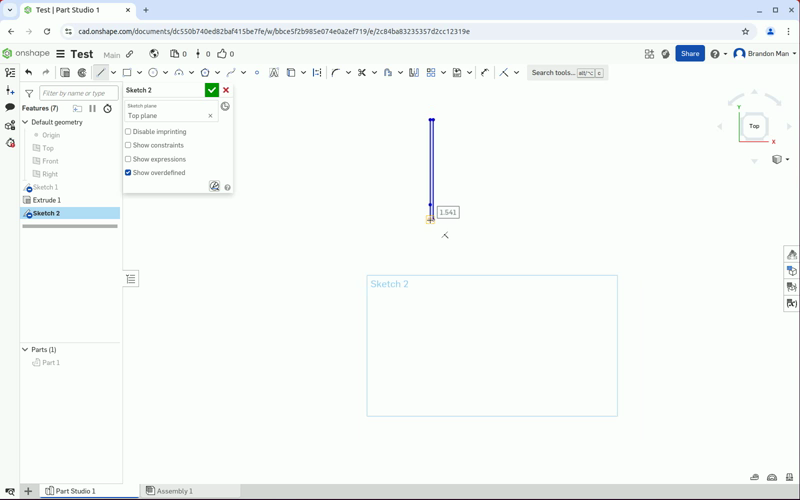
scroll(-6)
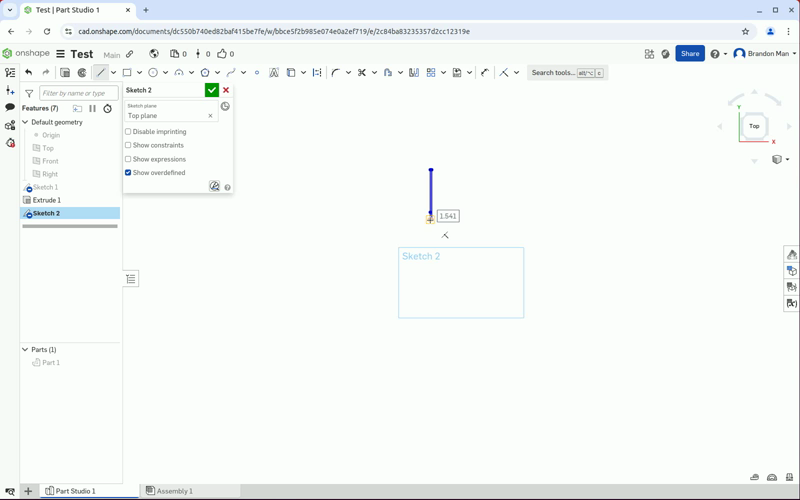
key(esc)
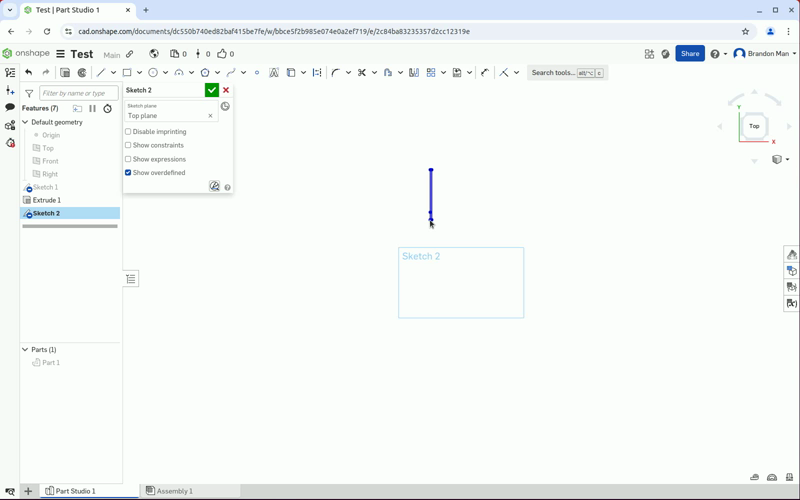
mouse_move(430, 176)
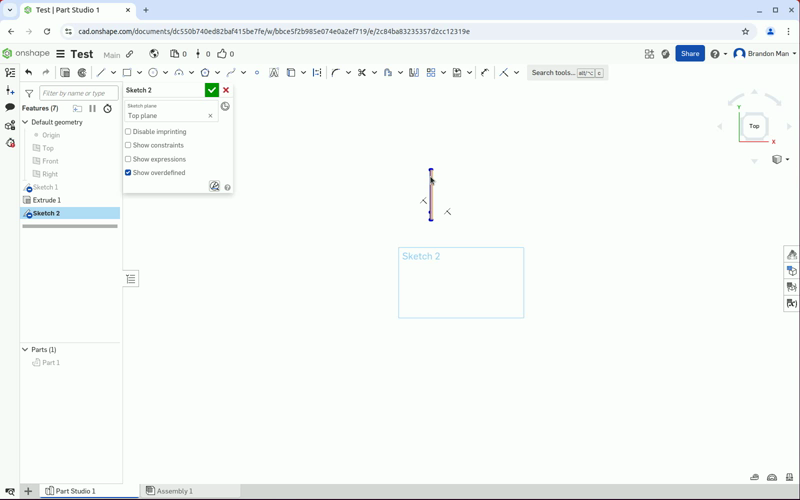
scroll(6)
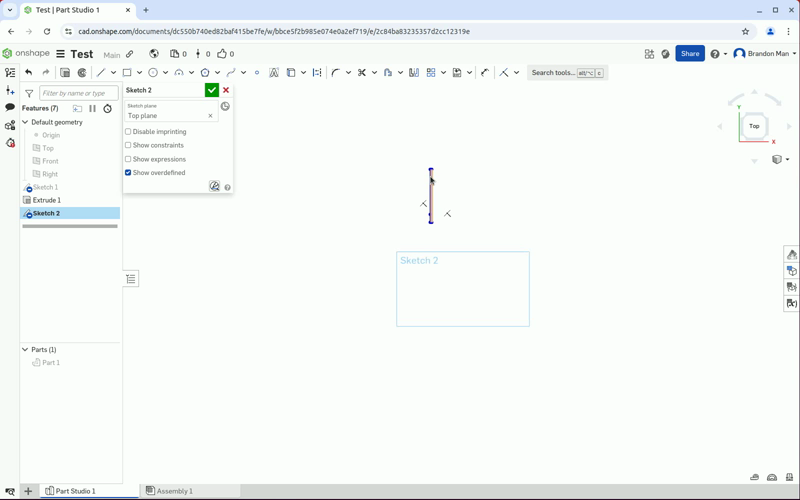
scroll(6)
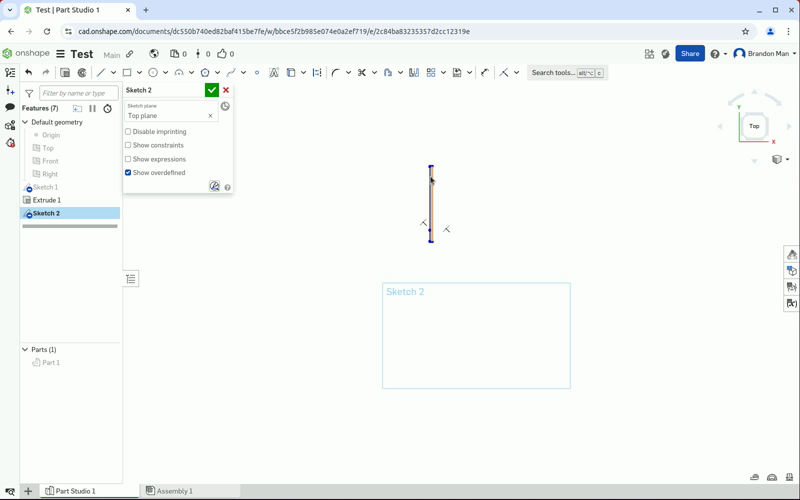
scroll(6)
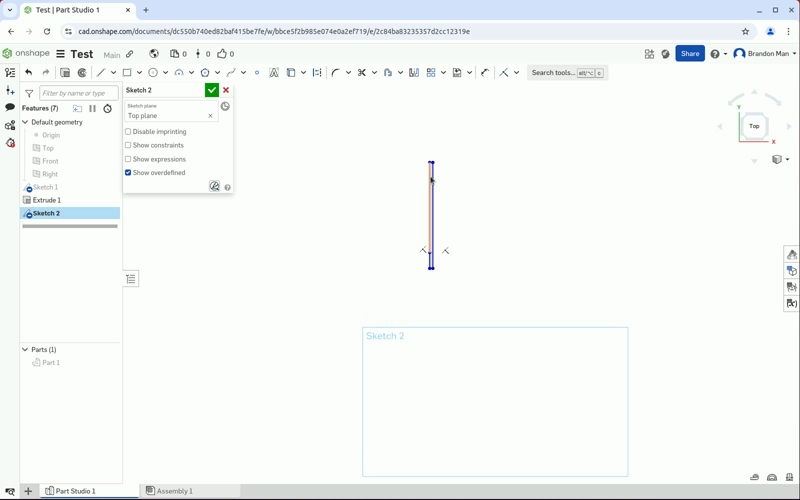
scroll(6)
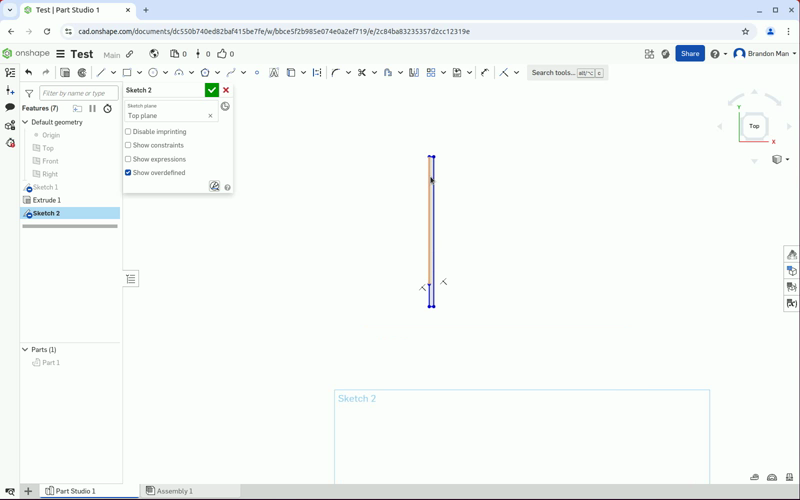
scroll(6)
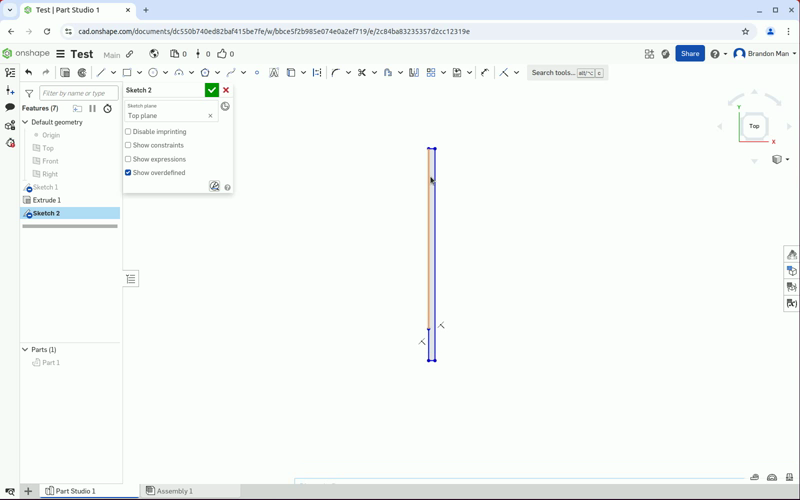
scroll(6)
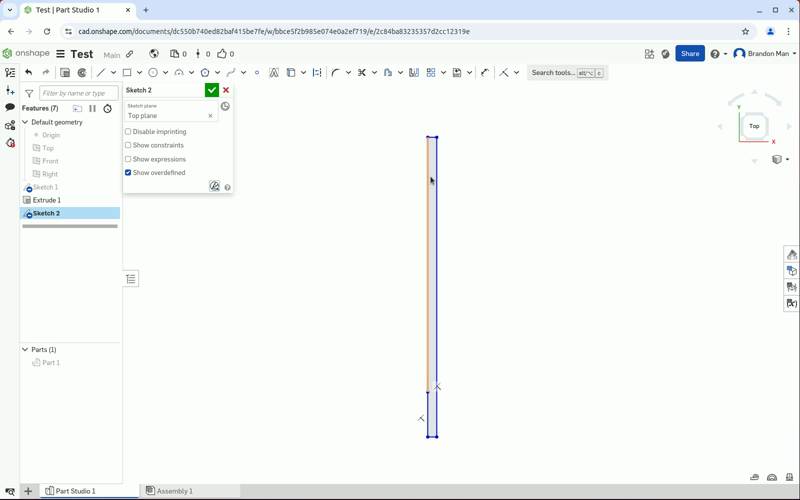
scroll(6)
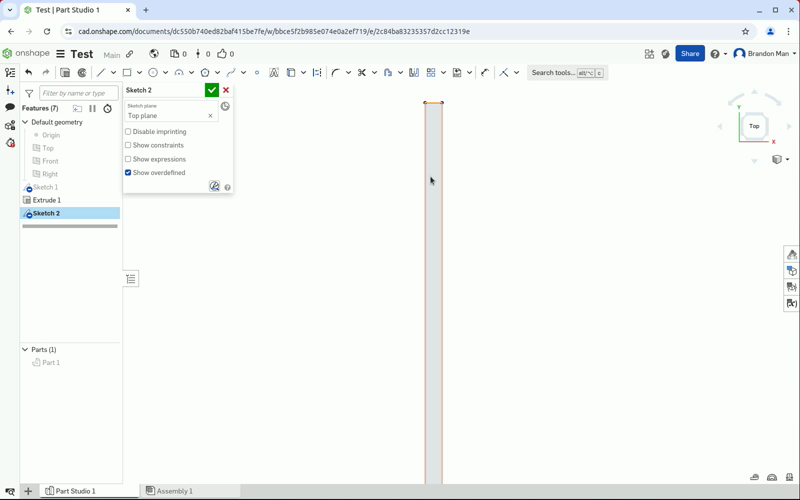
click(430, 176)
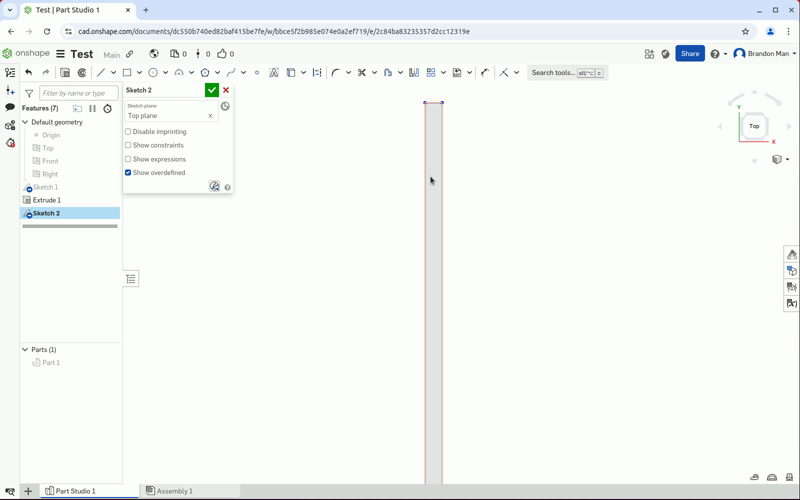
scroll(-6)
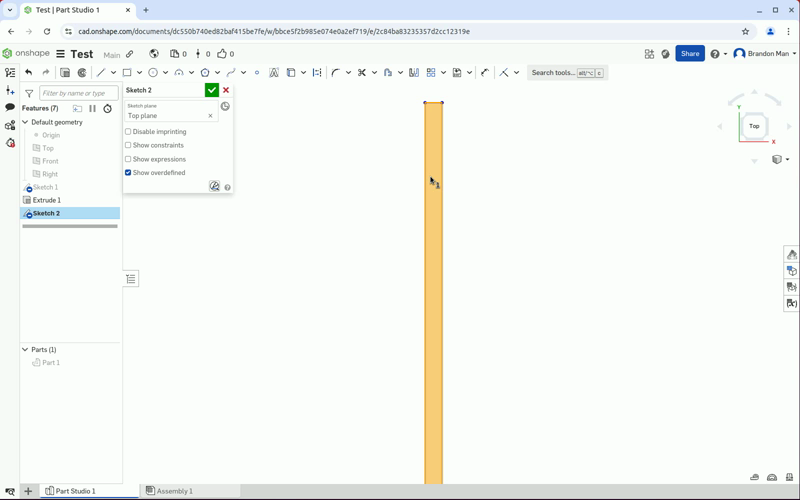
scroll(-6)
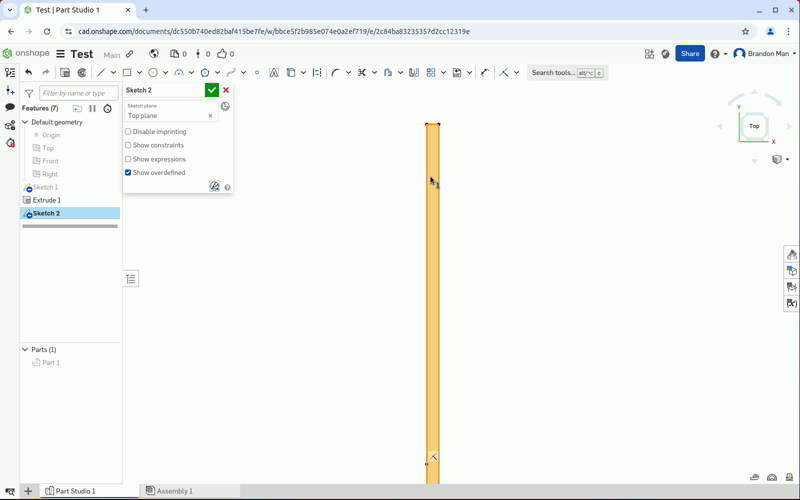
scroll(-6)
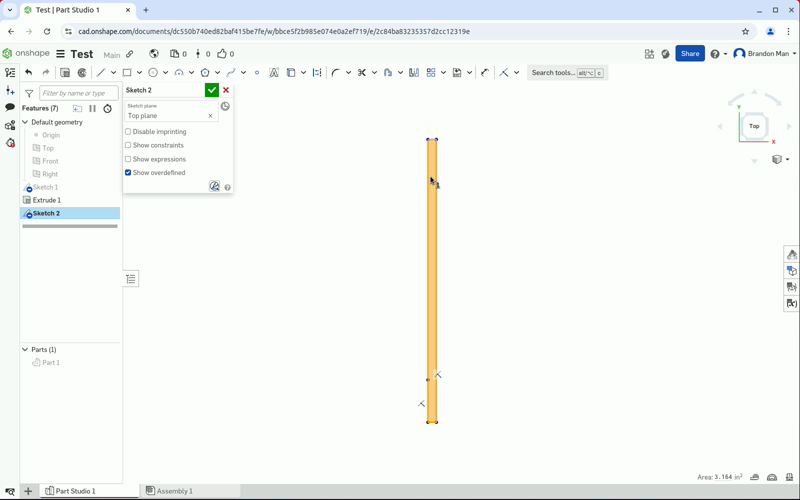
scroll(-6)
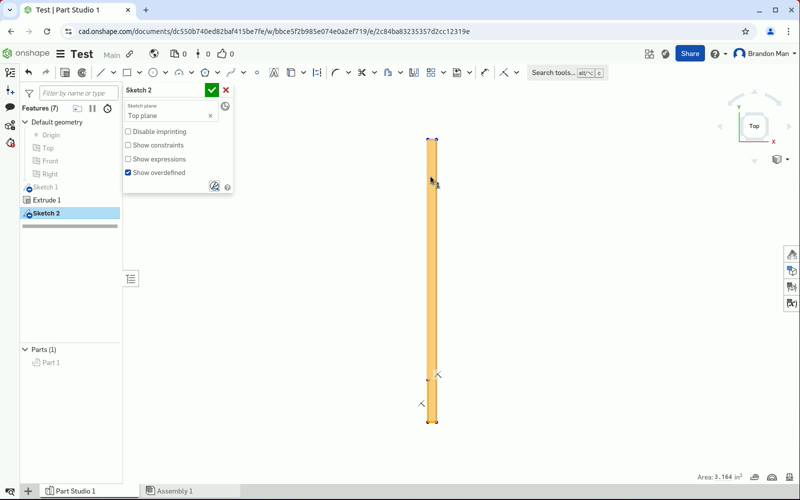
scroll(-6)
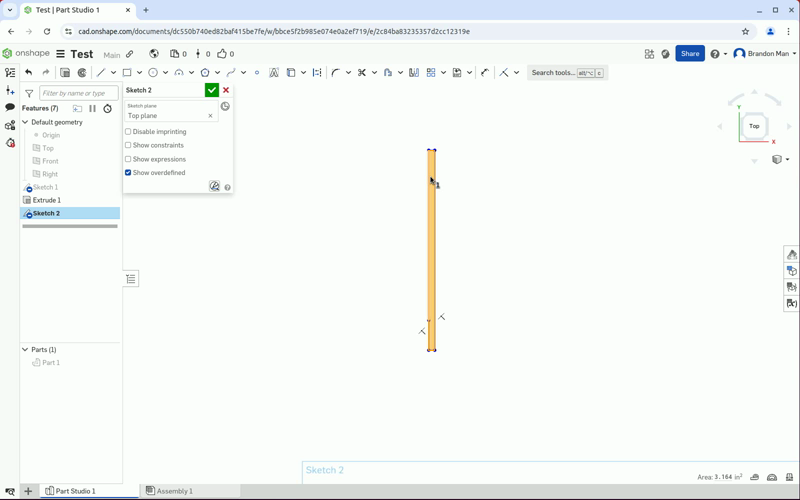
scroll(-6)
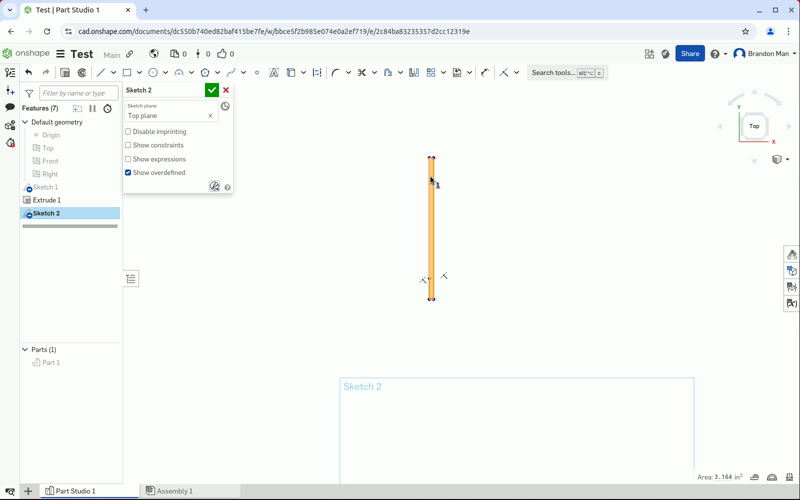
scroll(-6)
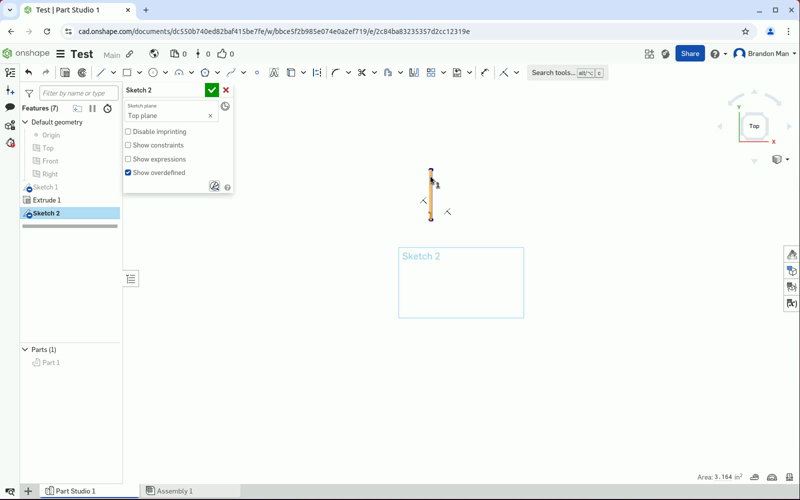
mouse_move(73, 352)
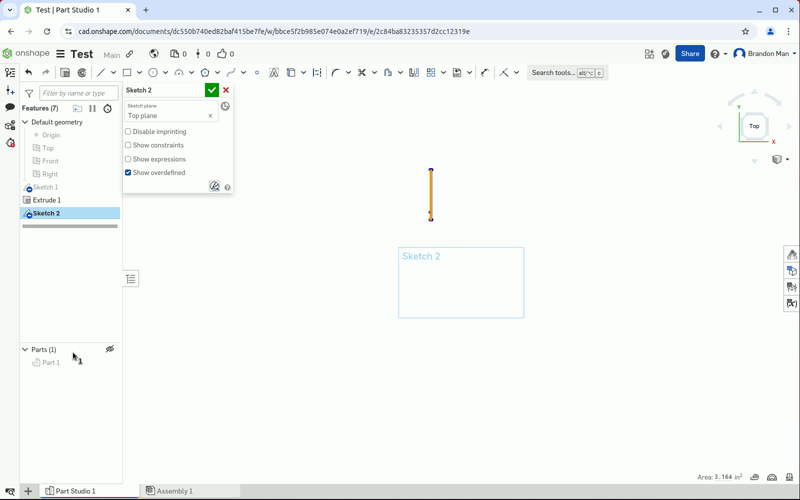
key(shift+y)
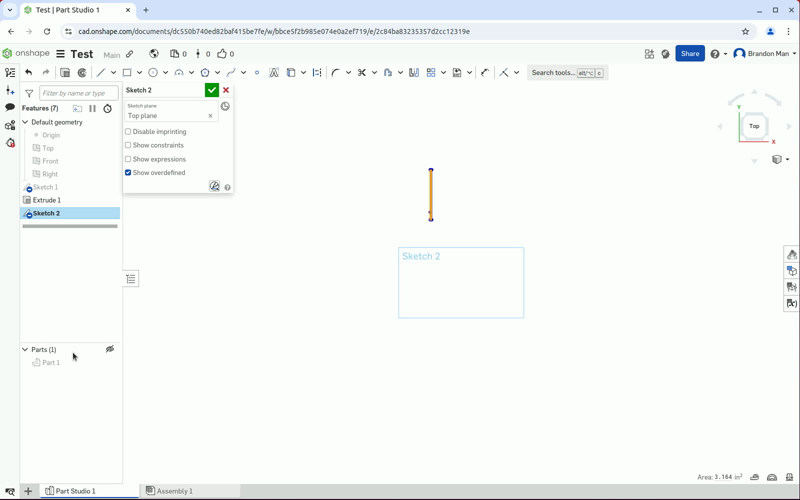
key(shift+e)
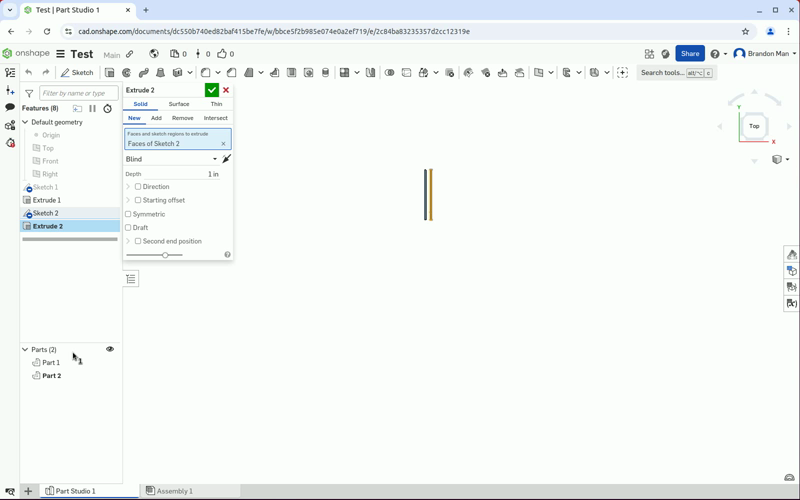
mouse_move(143, 106)
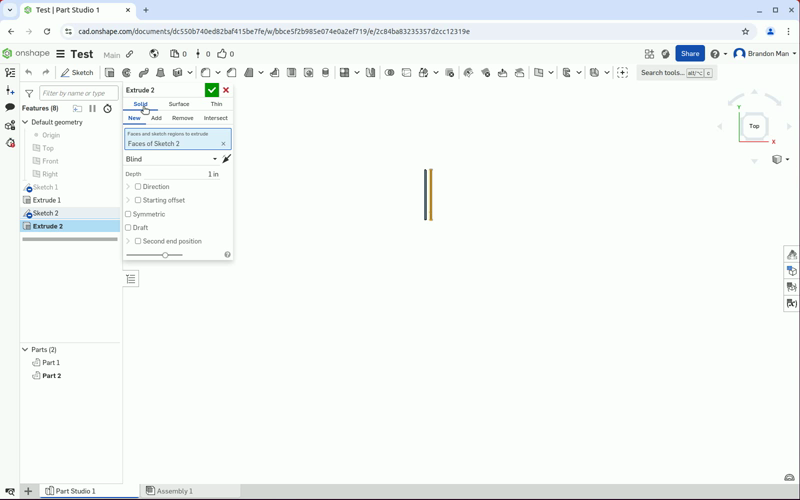
click(143, 106)
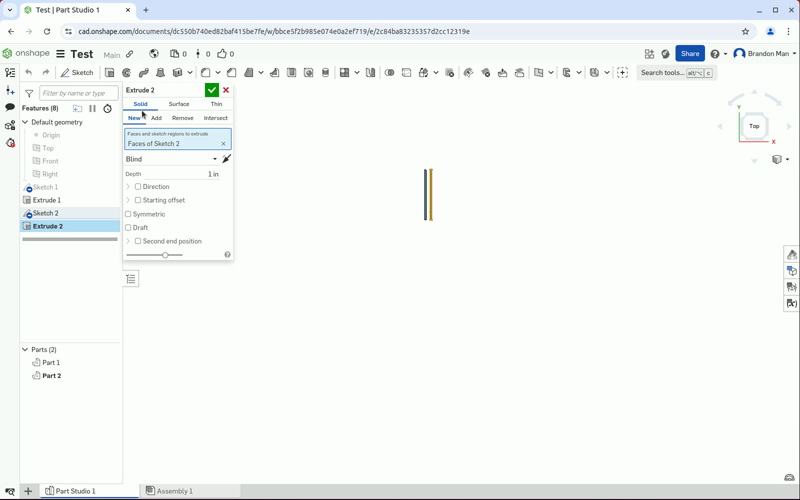
mouse_move(137, 120)
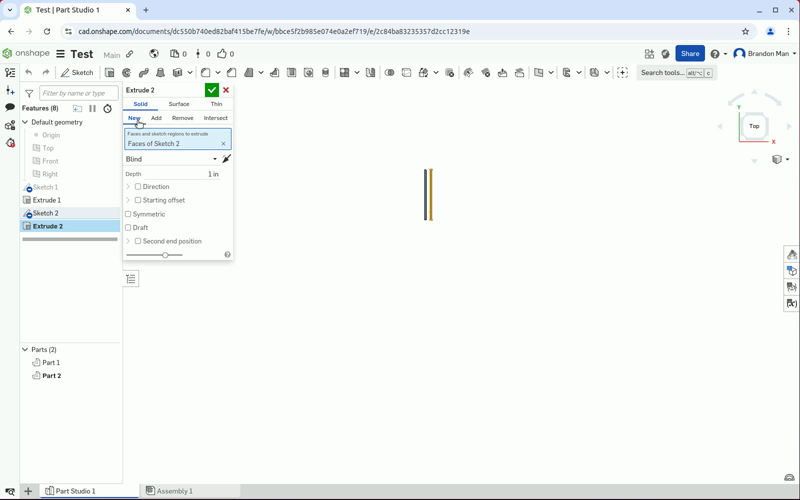
click(137, 120)
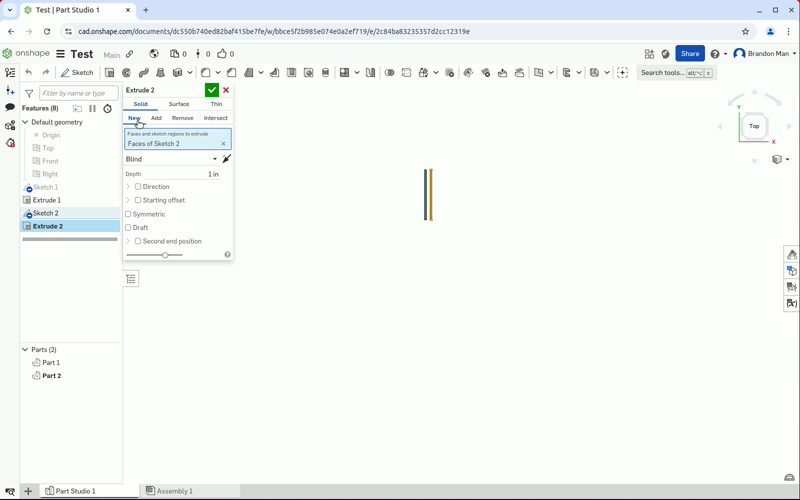
key(tab, 4)
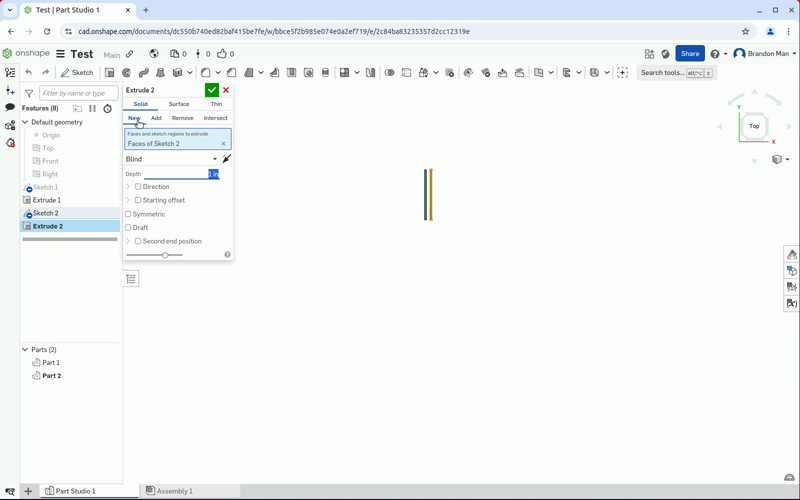
text(0.241)
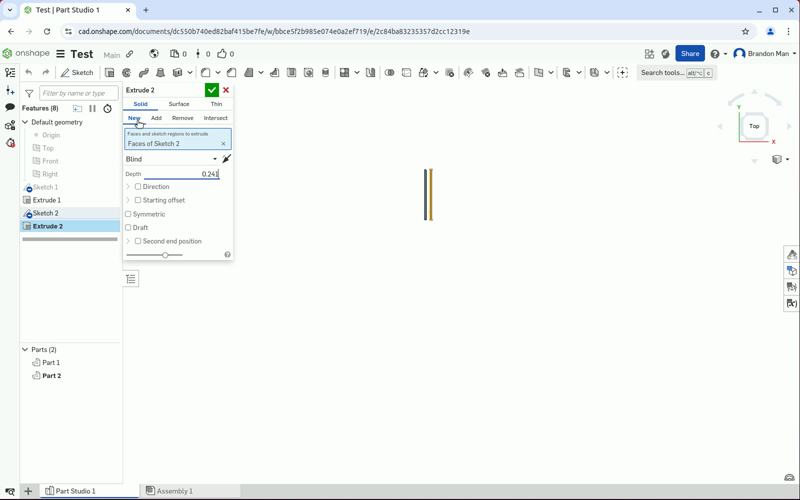
key(enter)
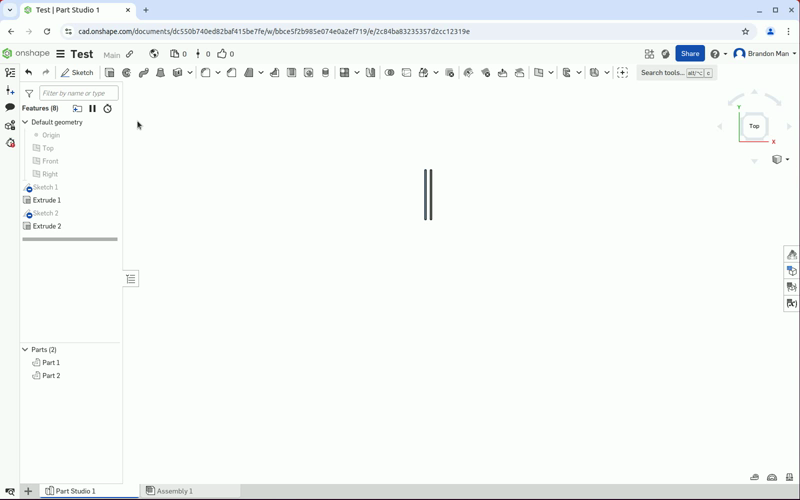
key(shift+h)
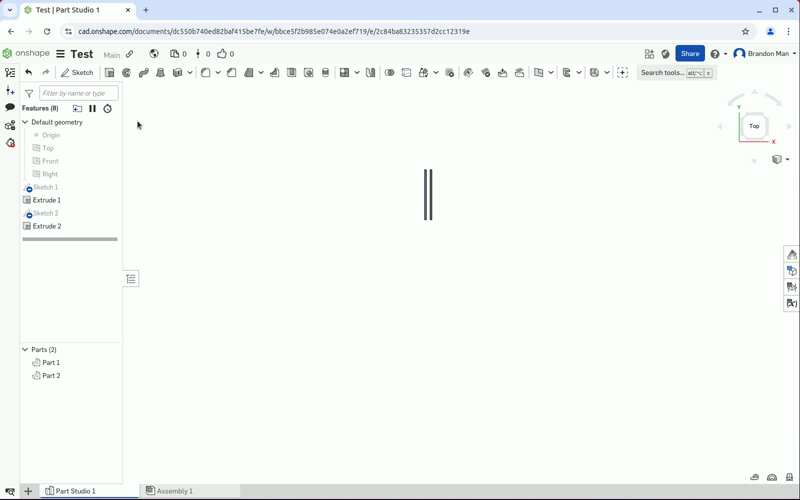
key(shift+h)
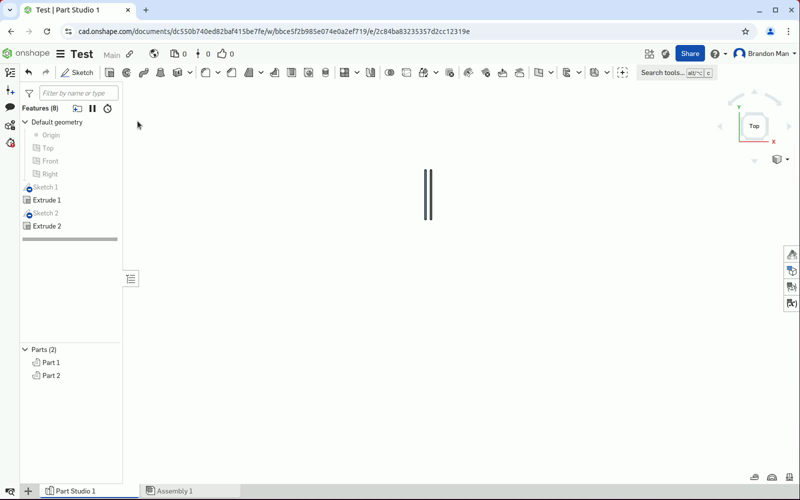
mouse_move(73, 189)
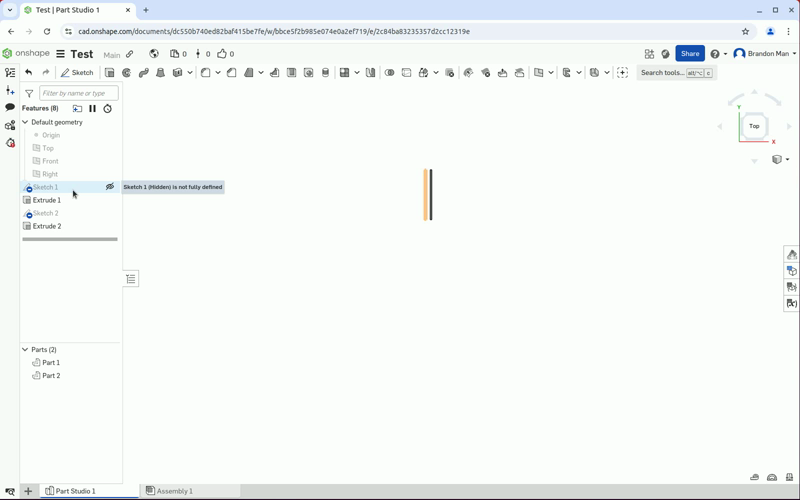
click(73, 189)
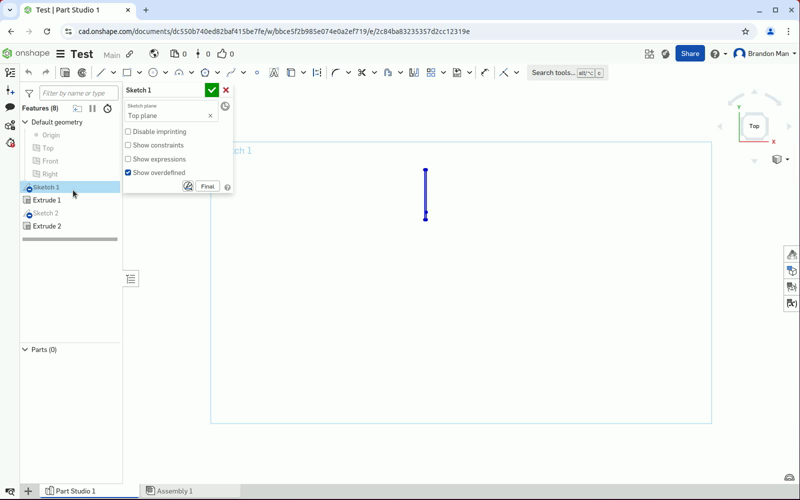
mouse_move(229, 92)
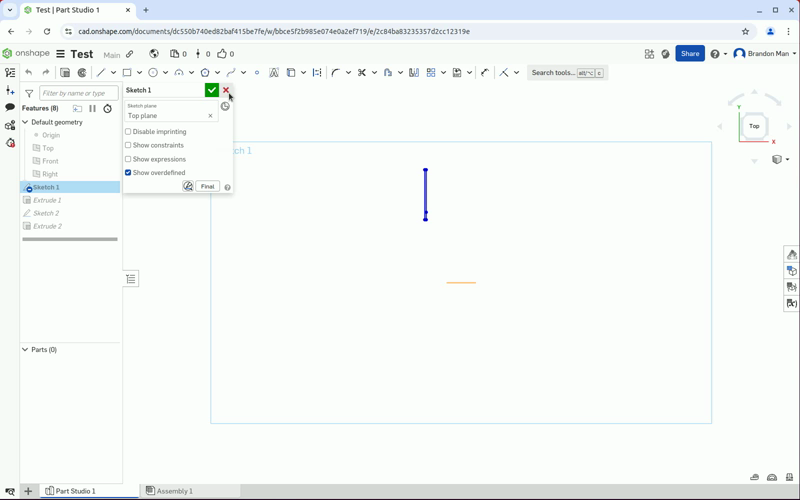
click(229, 92)
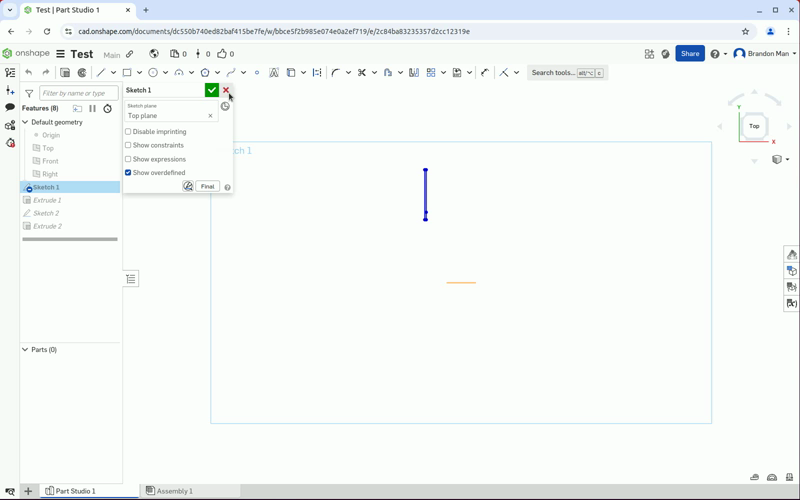
key(shift+s)
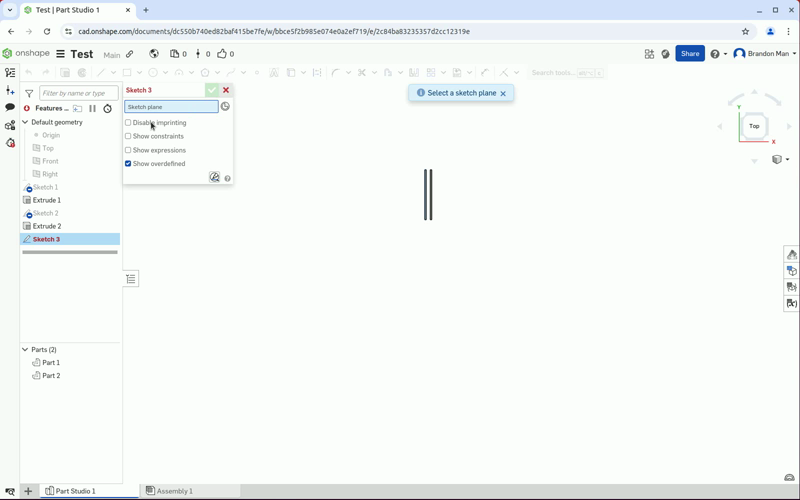
mouse_move(73, 150)
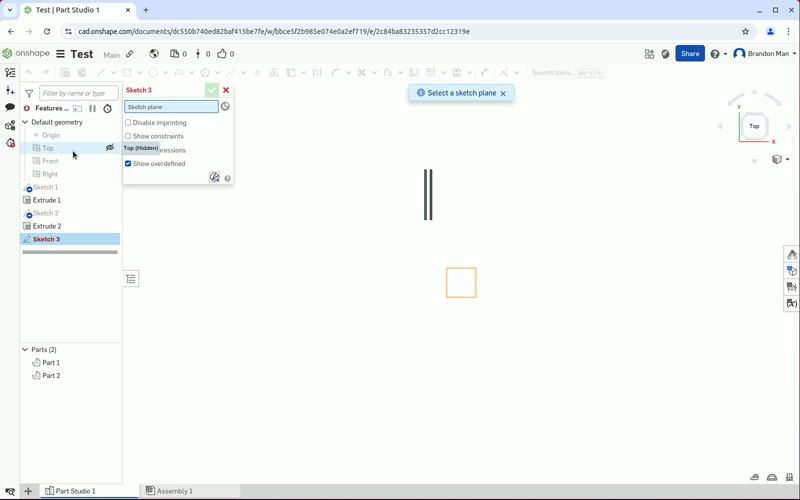
click(73, 150)
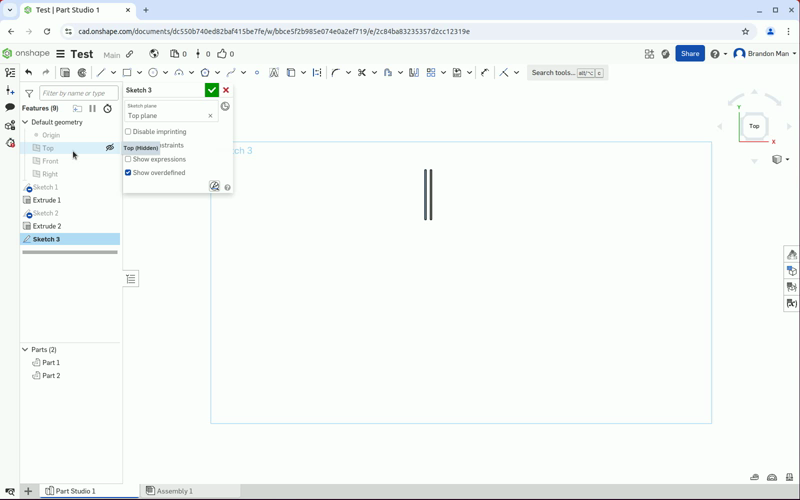
mouse_move(73, 352)
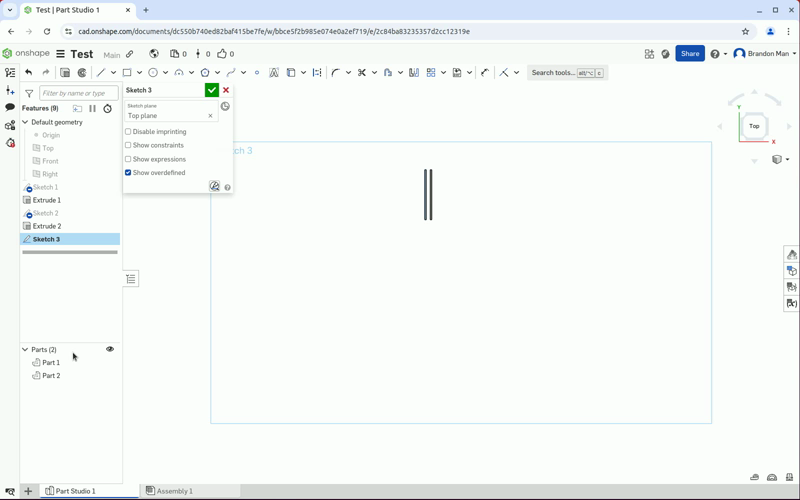
key(y)
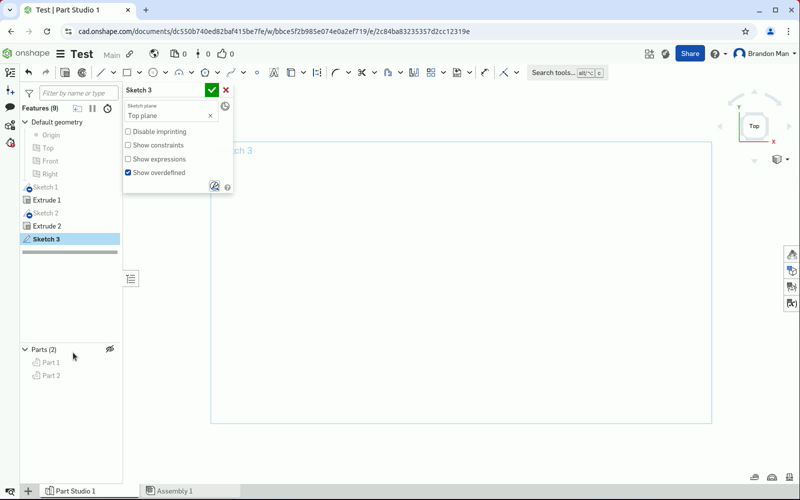
key(l)
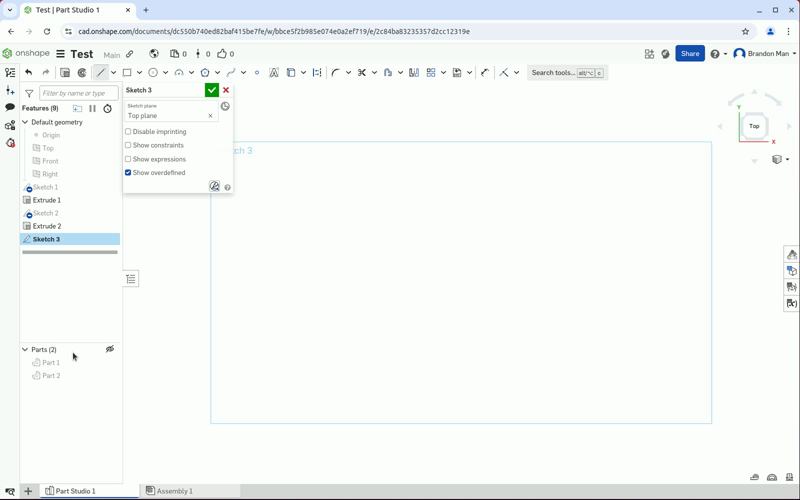
key_down(shift)
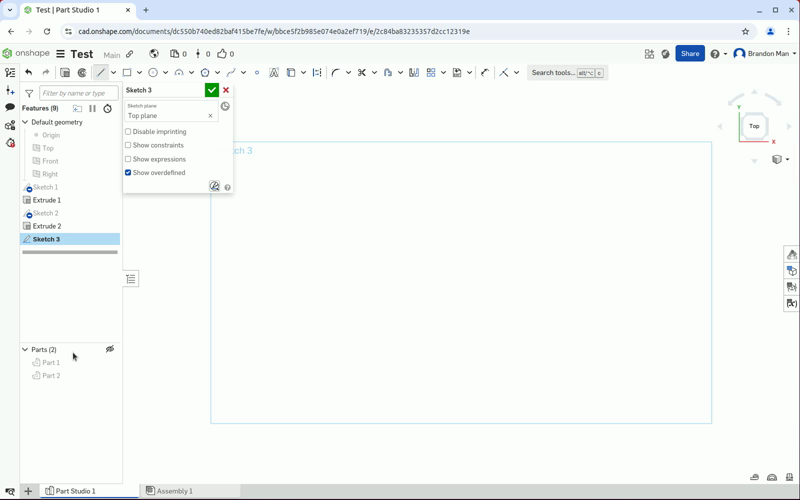
mouse_move(425, 303)
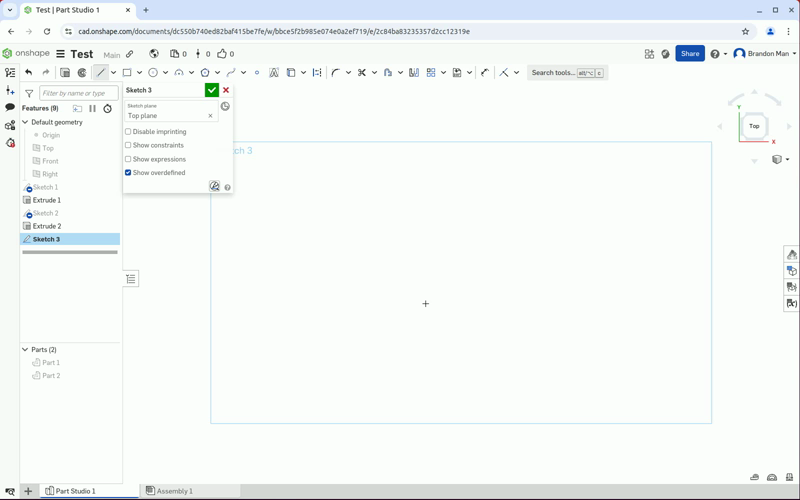
click(425, 303)
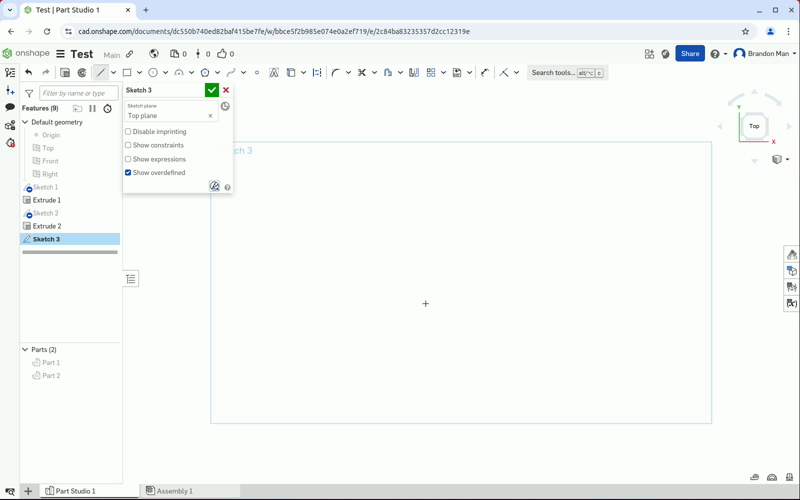
key_up(shift)
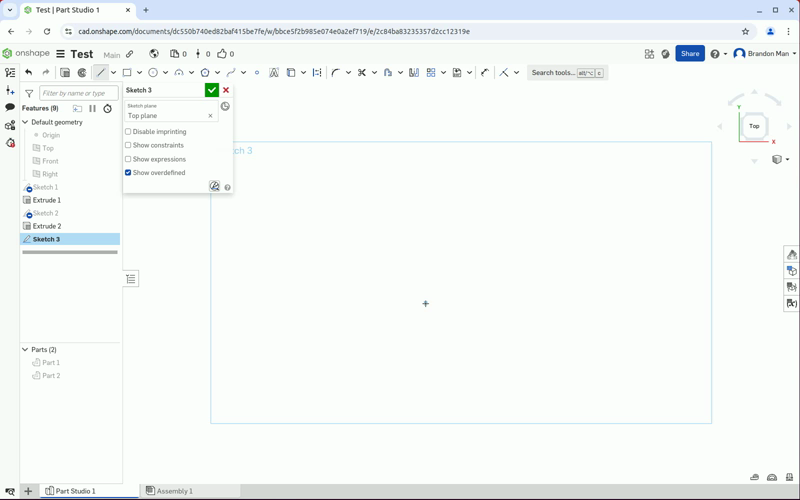
key_down(shift)
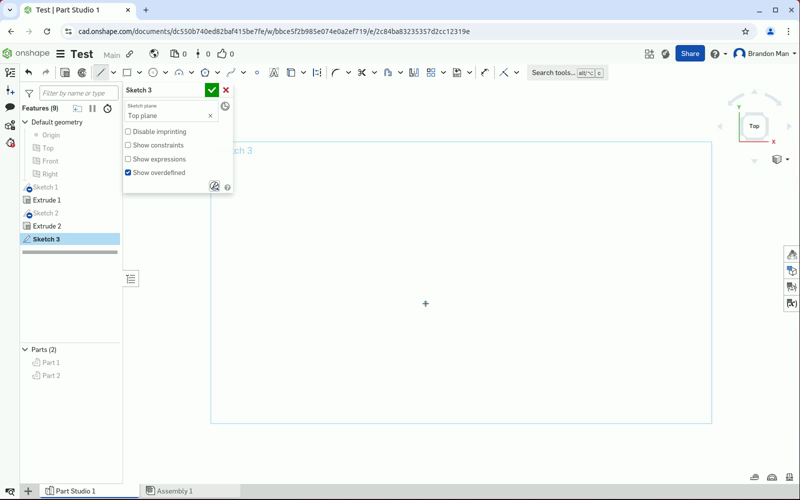
mouse_move(455, 303)
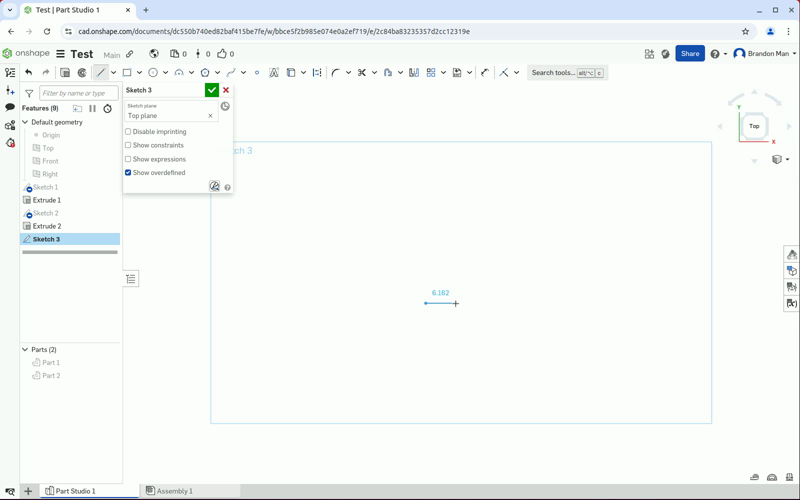
mouse_move(429, 303)
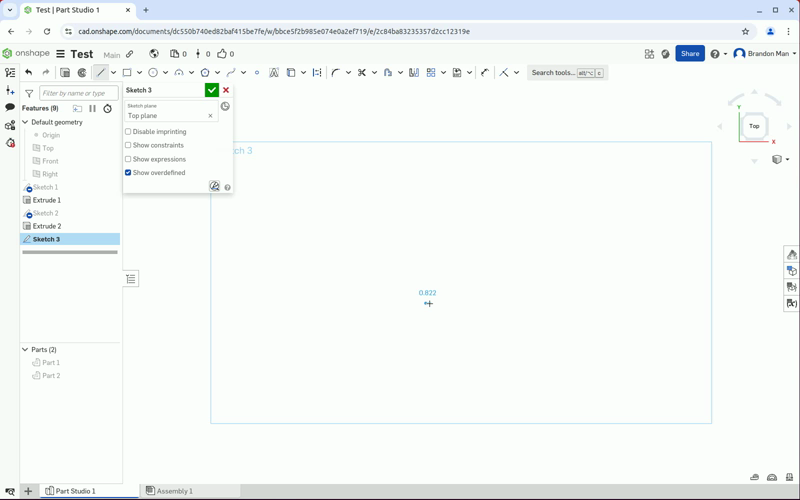
scroll(6)
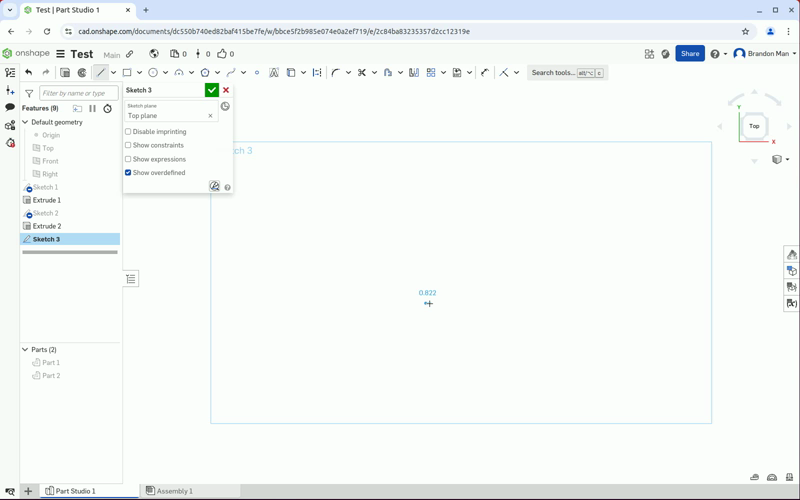
scroll(6)
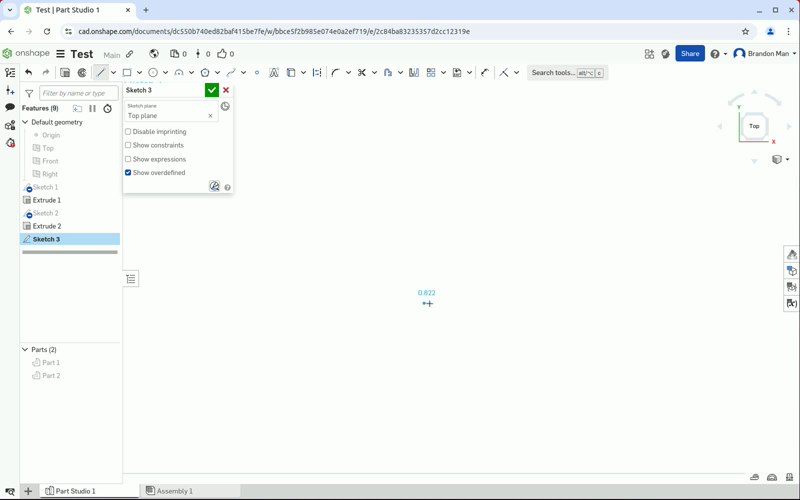
scroll(6)
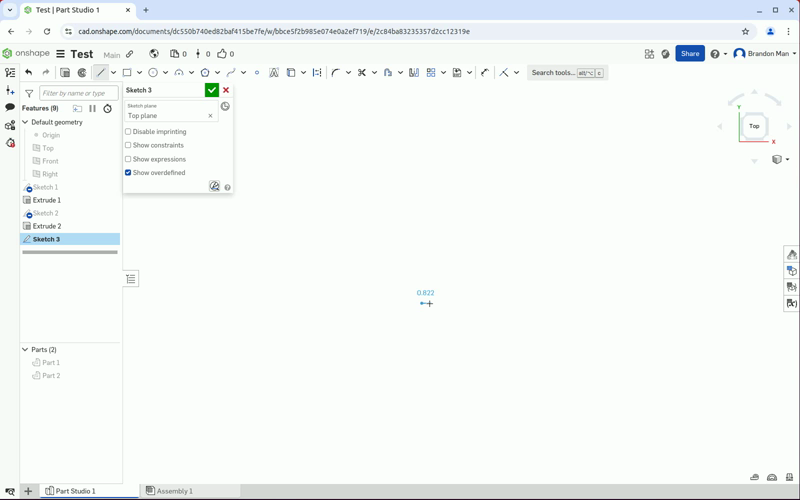
scroll(6)
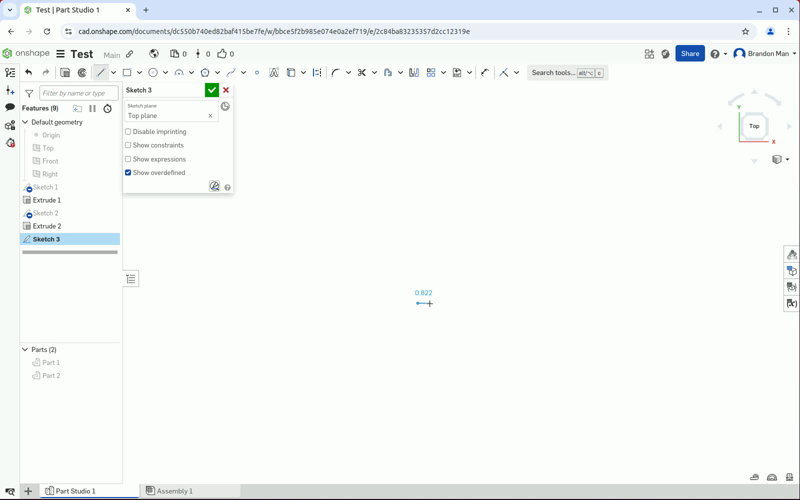
scroll(6)
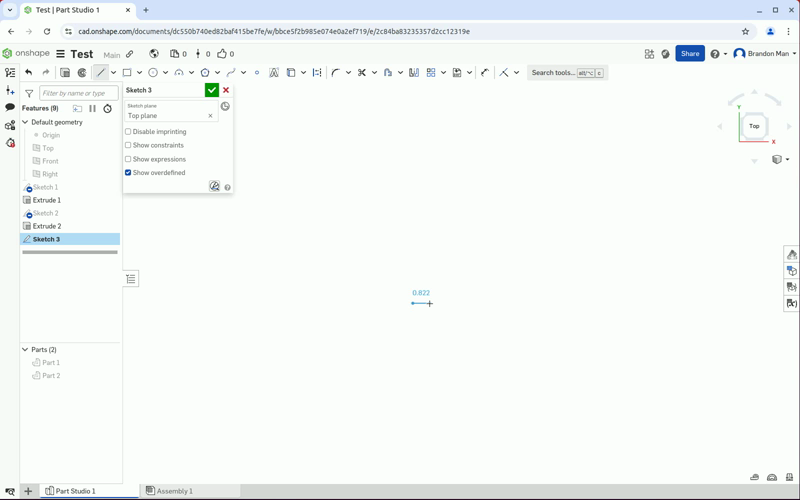
scroll(6)
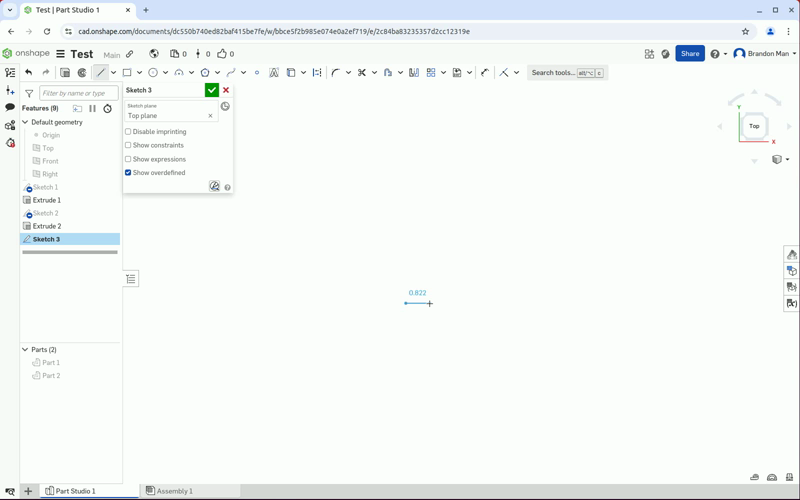
scroll(6)
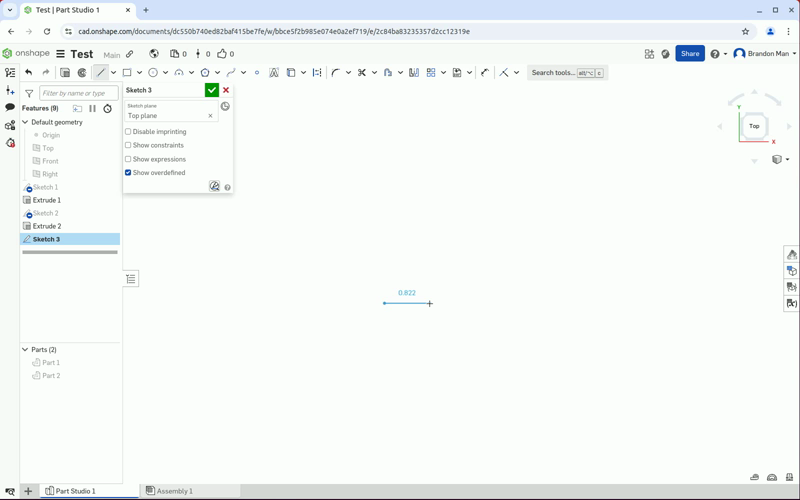
click(429, 303)
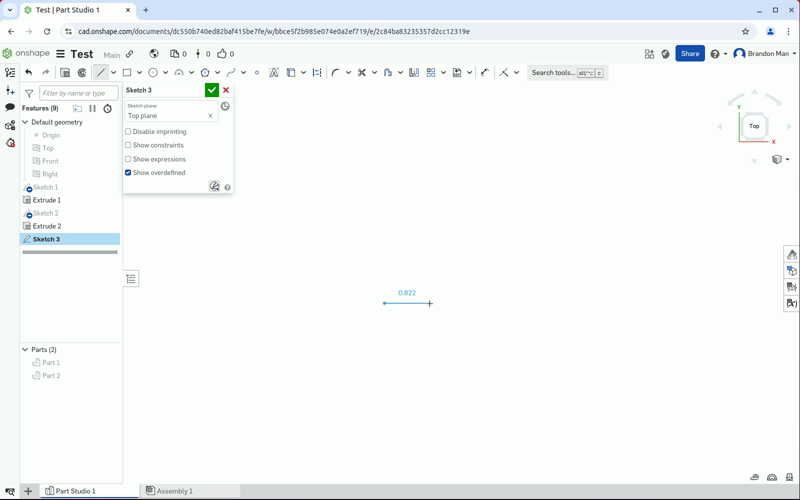
scroll(-6)
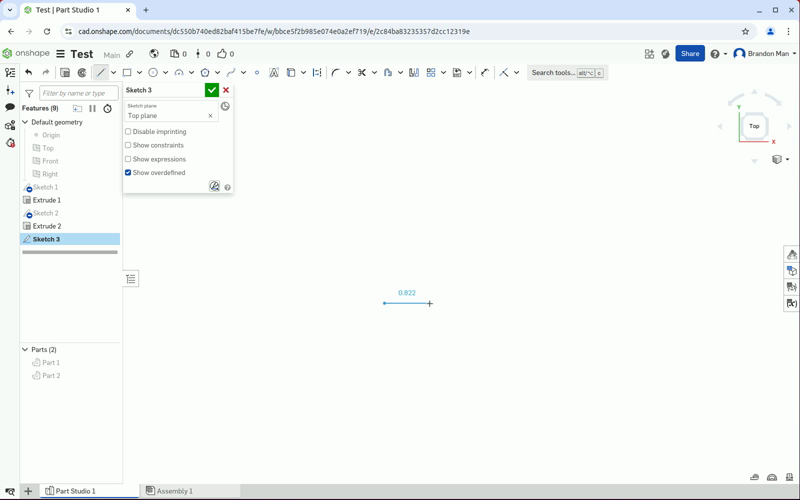
scroll(-6)
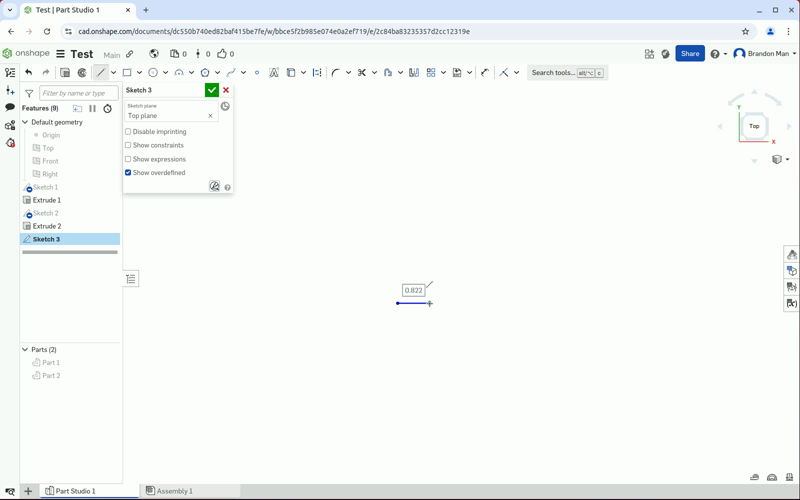
scroll(-6)
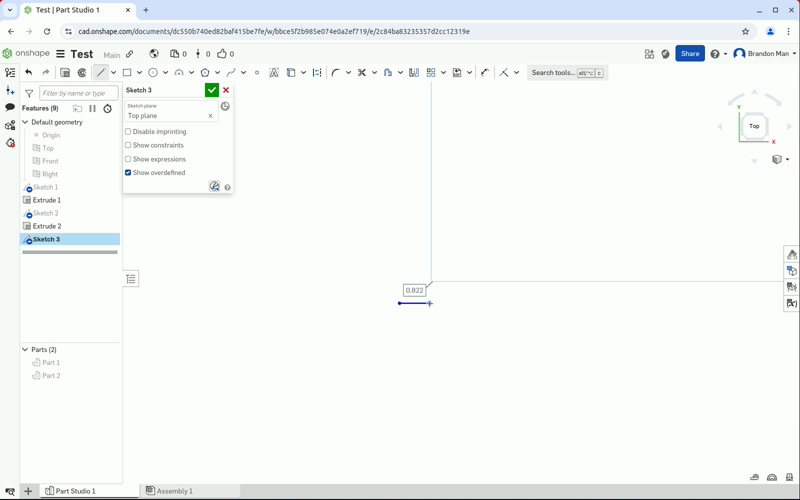
scroll(-6)
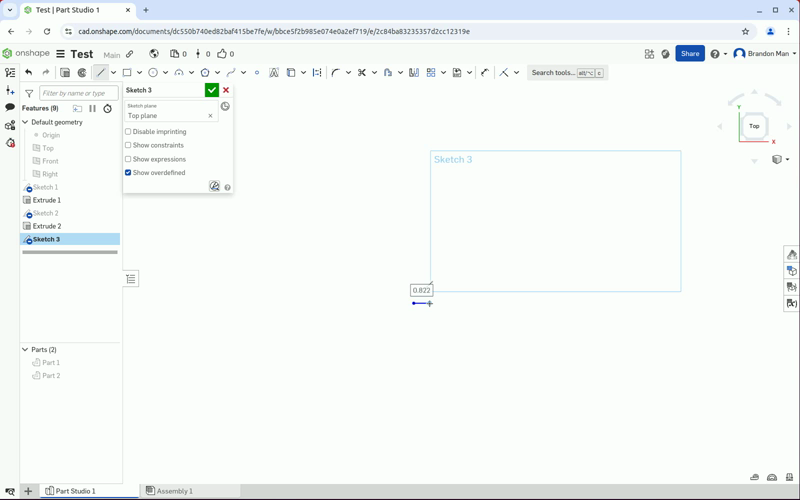
scroll(-6)
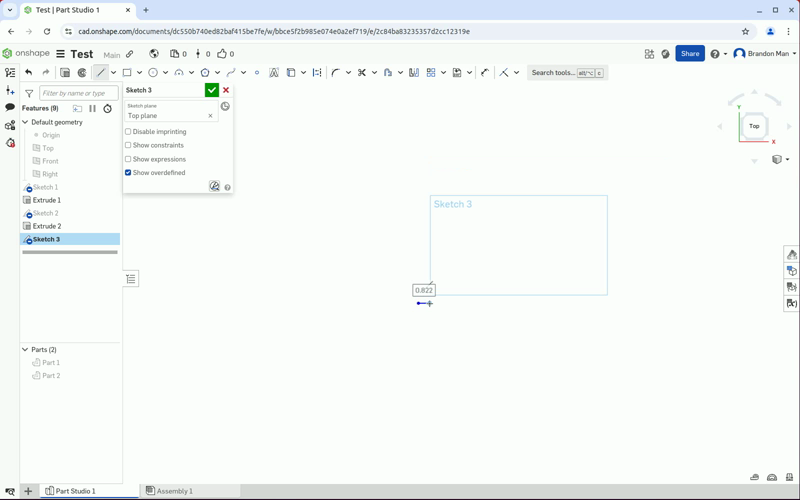
scroll(-6)
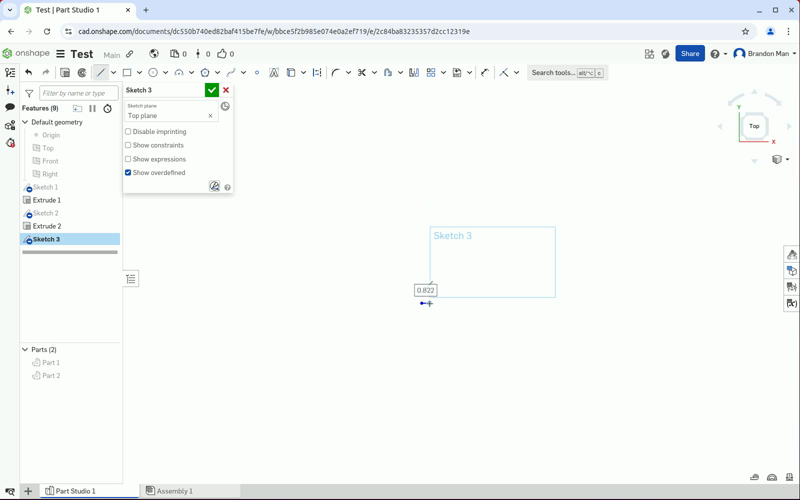
scroll(-6)
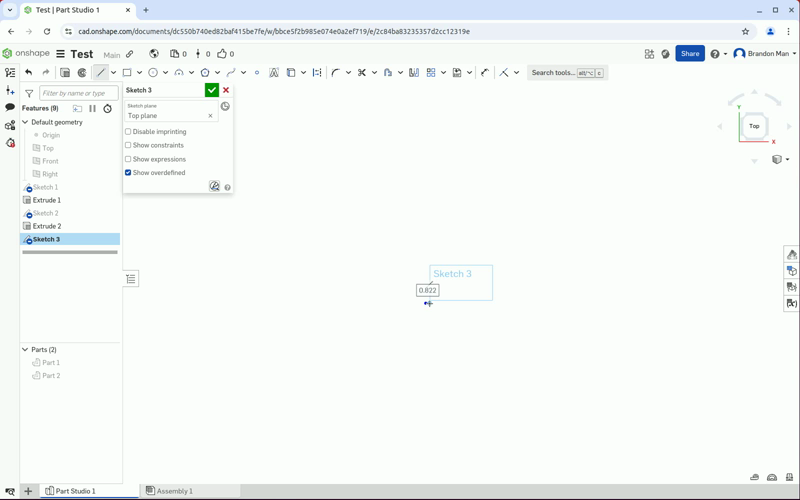
key_up(shift)
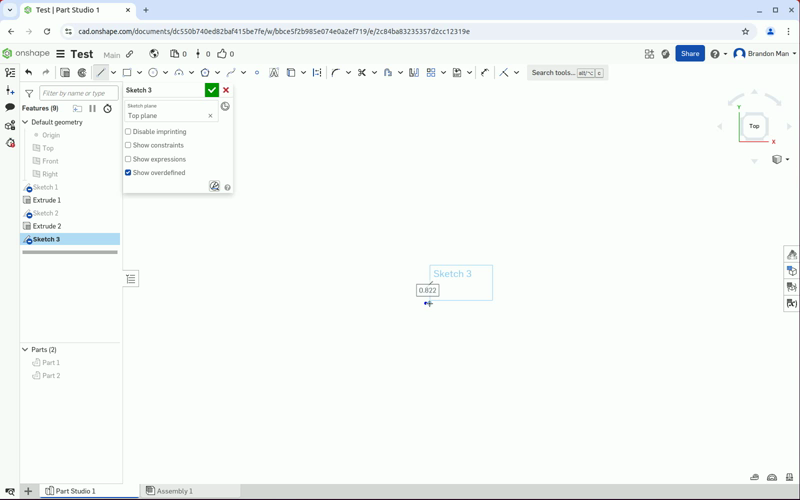
key_down(shift)
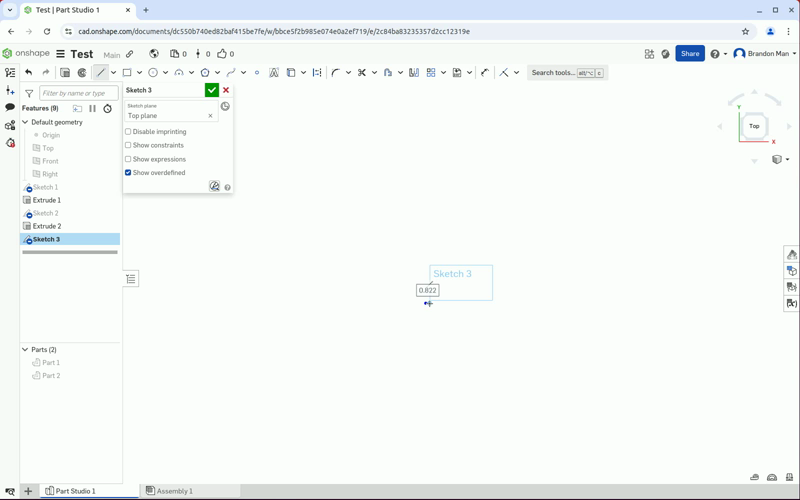
mouse_move(429, 218)
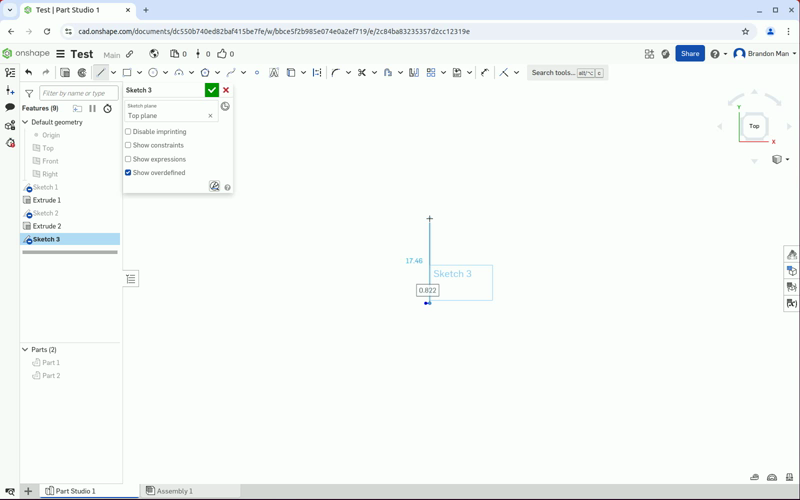
click(429, 218)
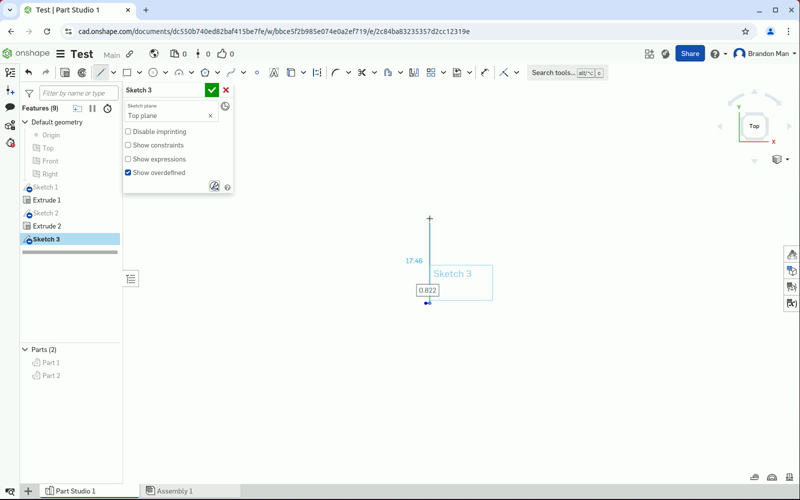
key_up(shift)
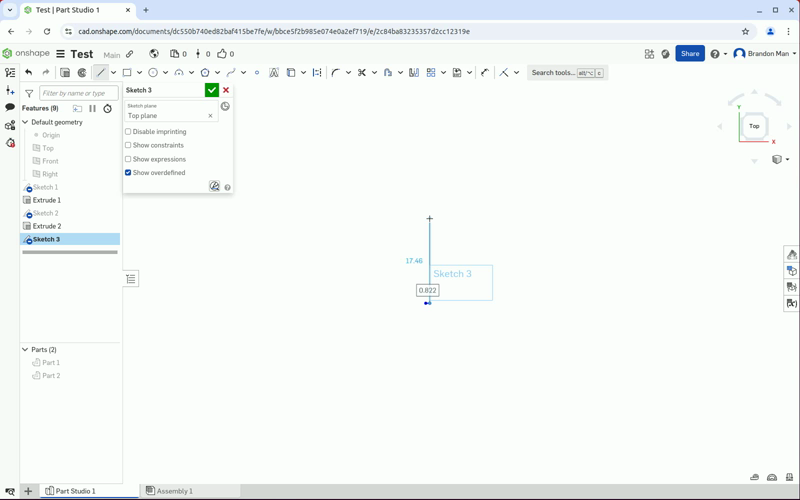
key_down(shift)
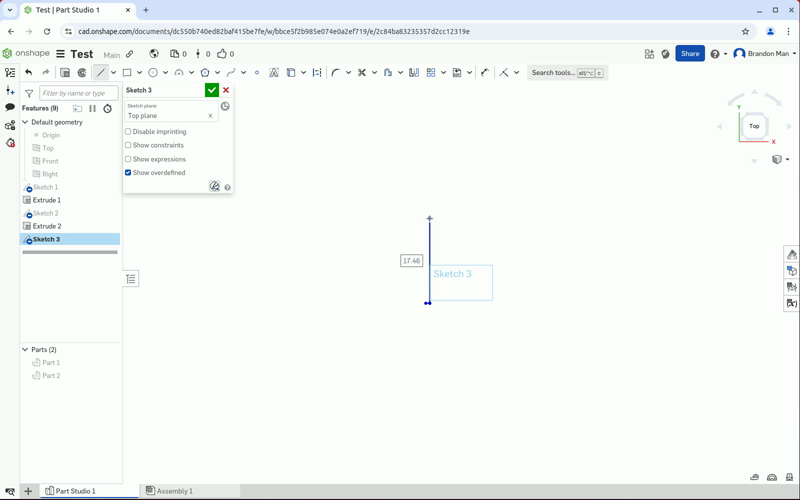
mouse_move(459, 218)
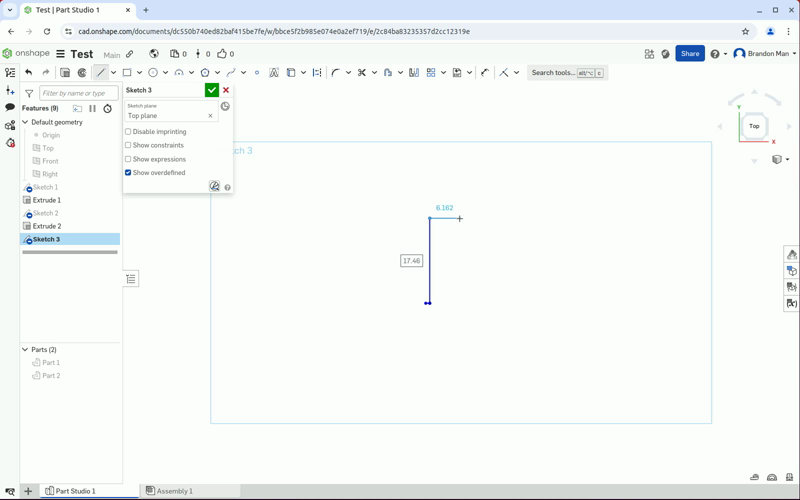
mouse_move(429, 211)
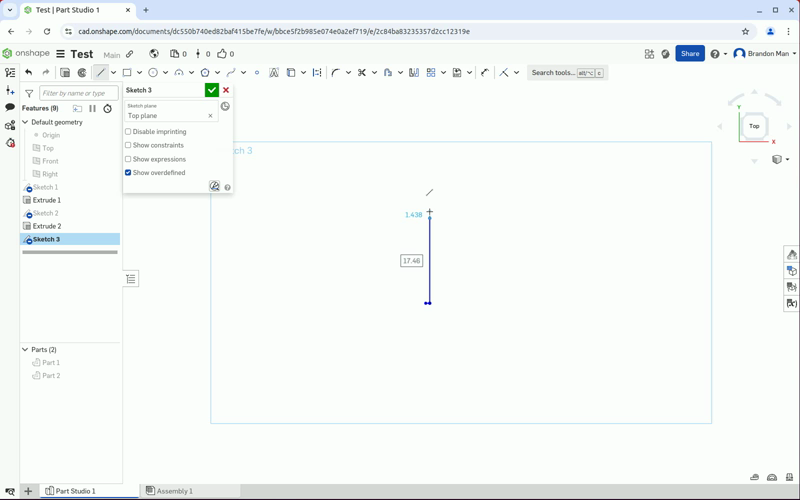
scroll(6)
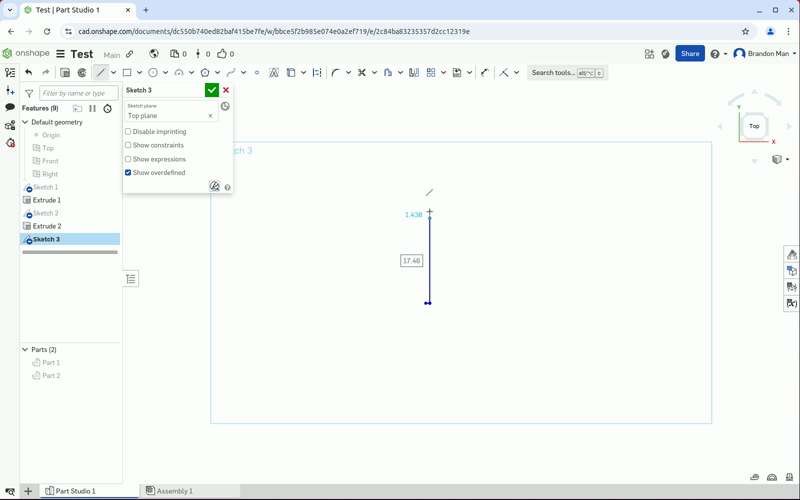
scroll(6)
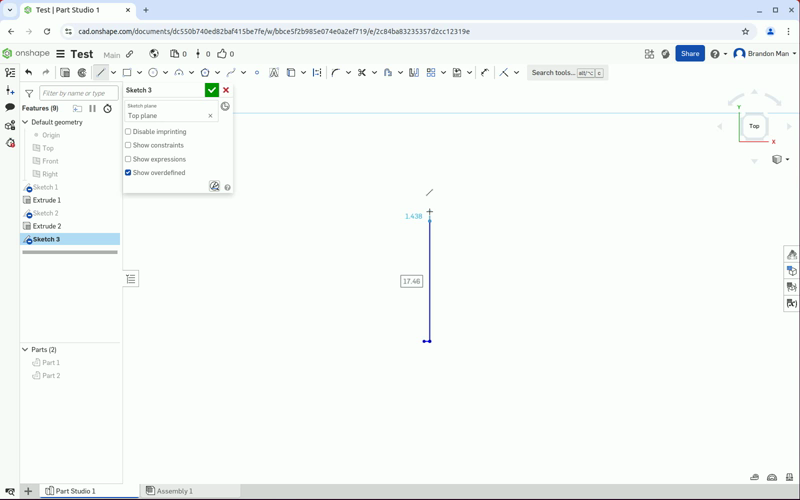
scroll(6)
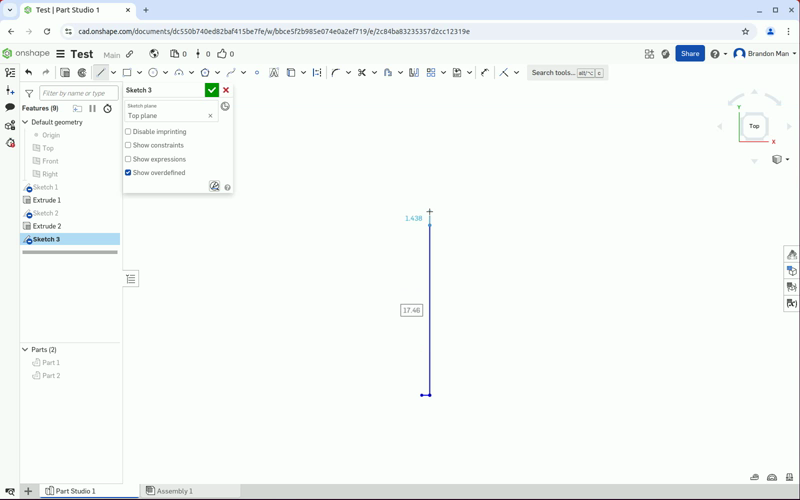
scroll(6)
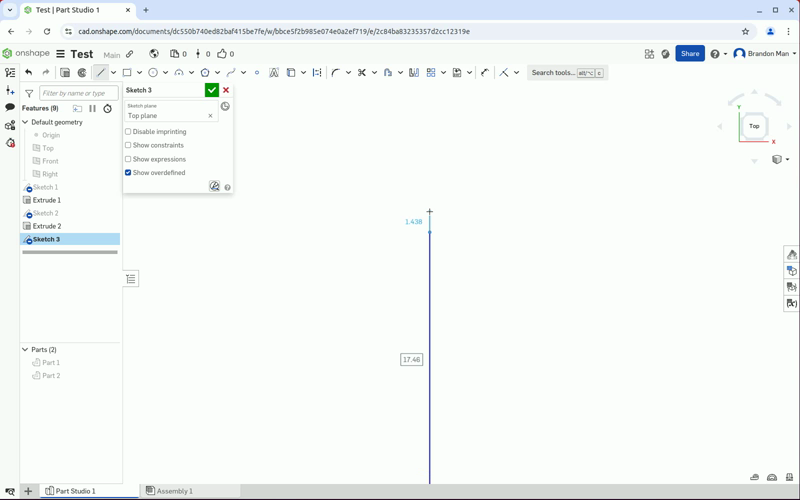
scroll(6)
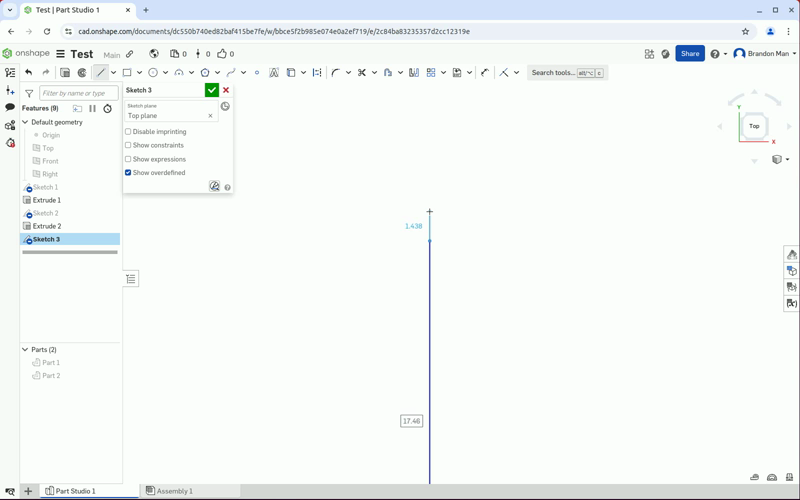
scroll(6)
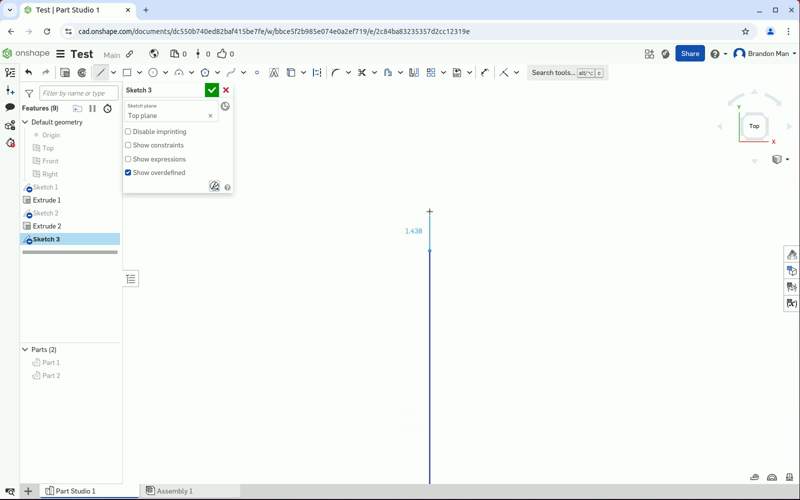
scroll(6)
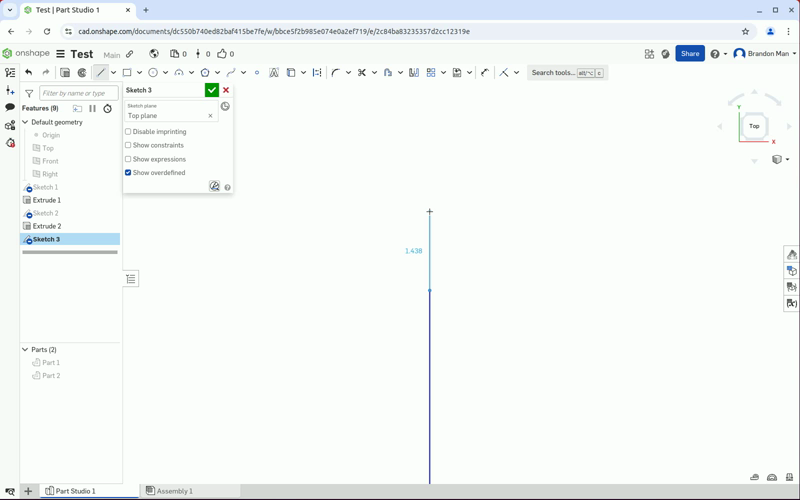
click(429, 211)
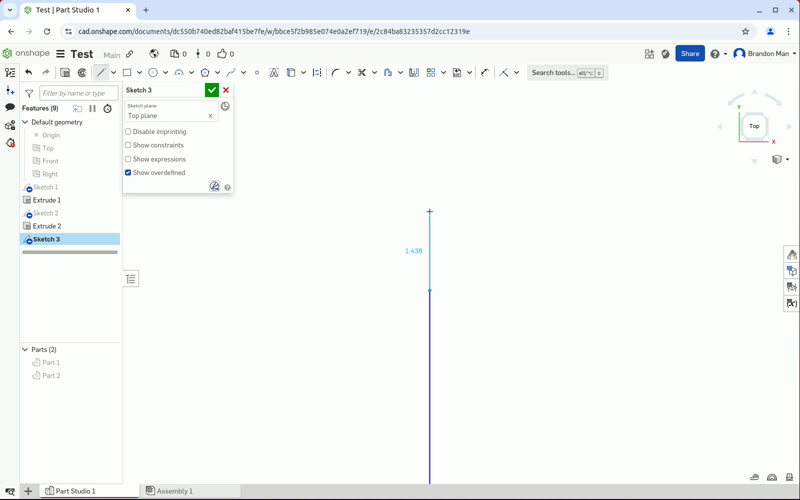
scroll(-6)
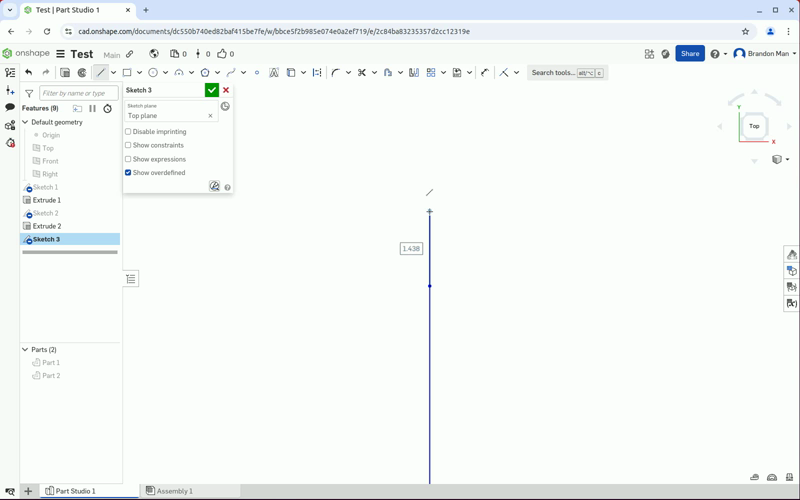
scroll(-6)
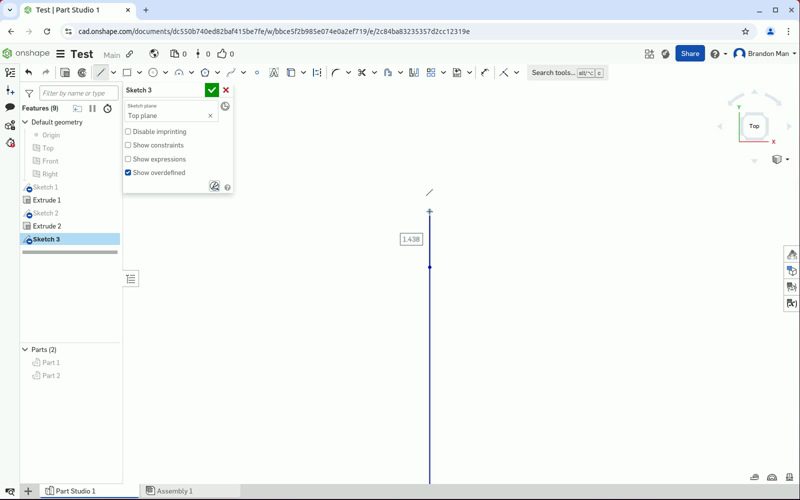
scroll(-6)
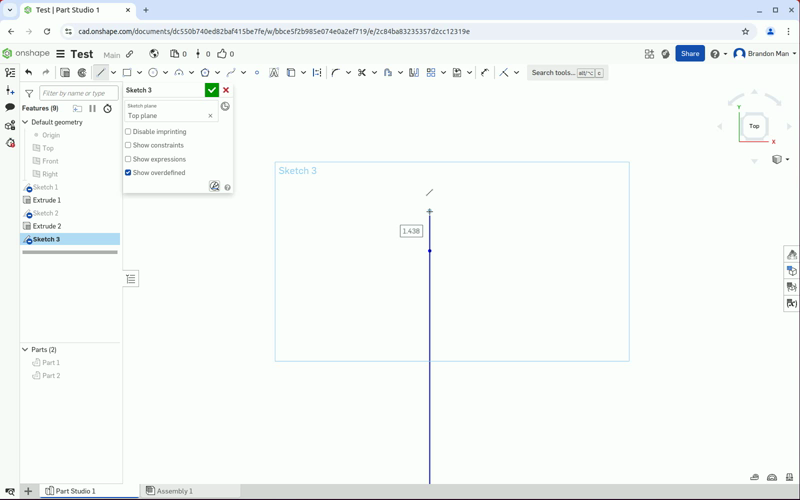
scroll(-6)
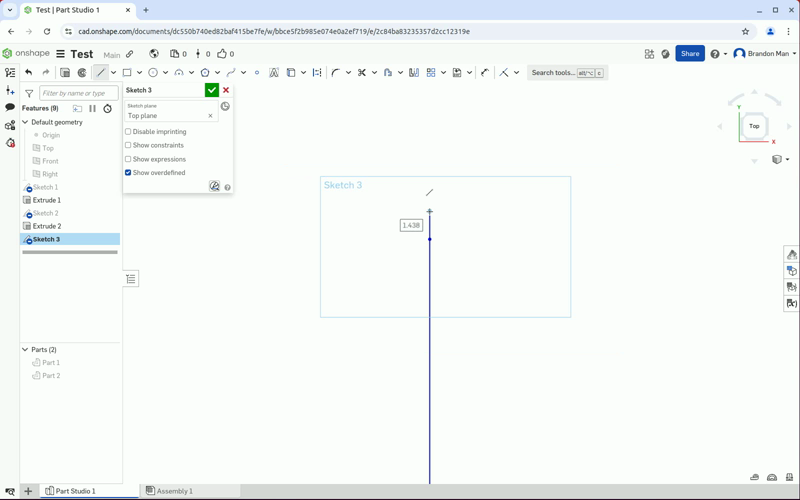
scroll(-6)
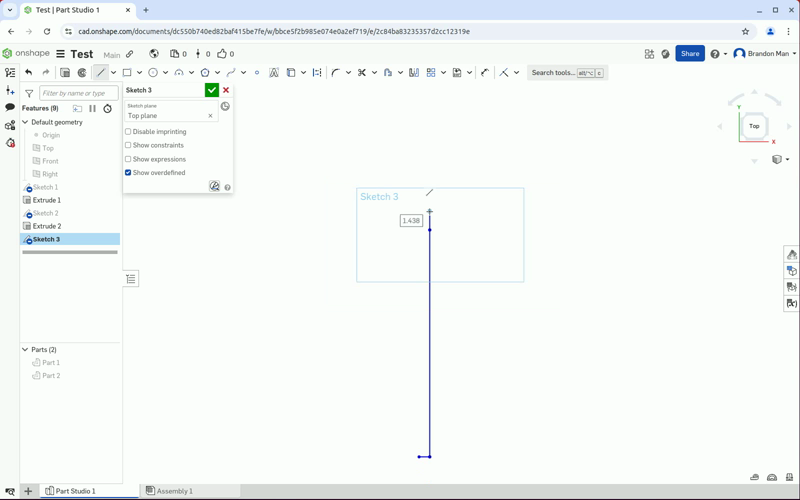
scroll(-6)
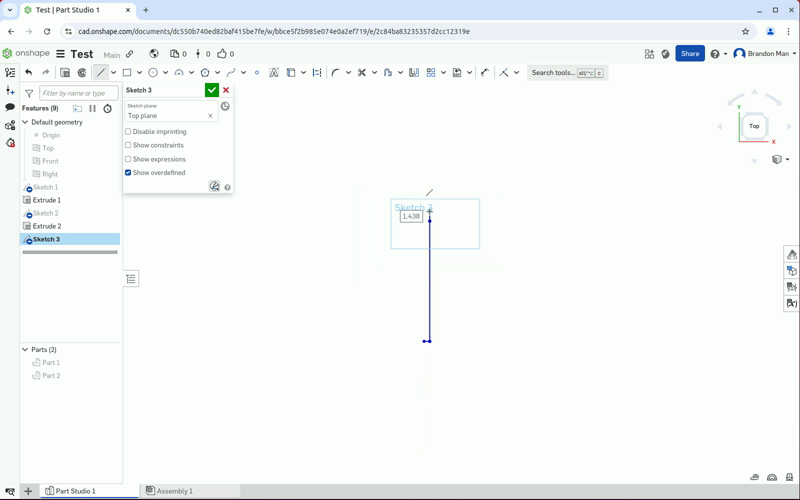
scroll(-6)
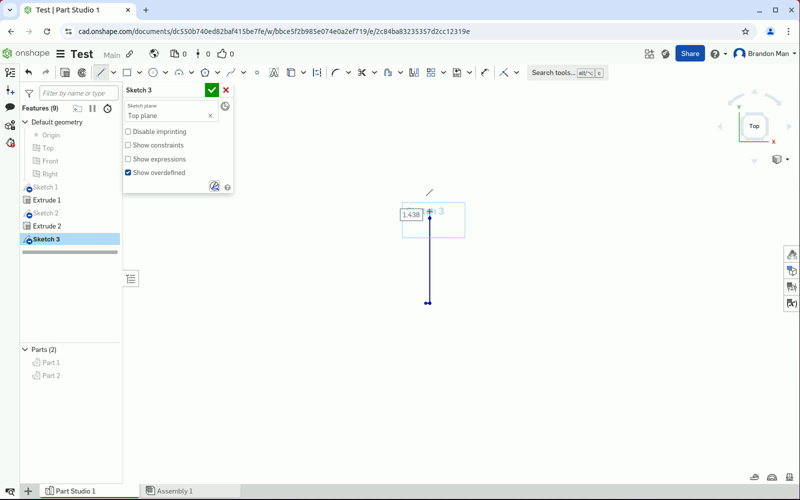
key_up(shift)
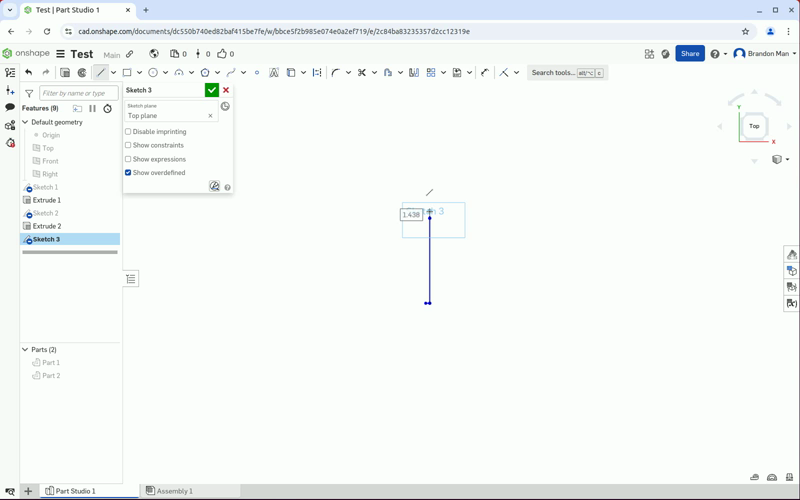
key_down(shift)
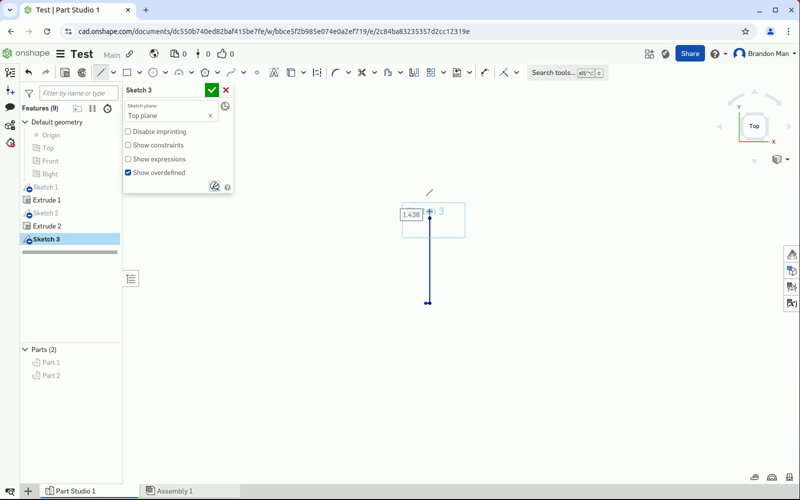
mouse_move(459, 211)
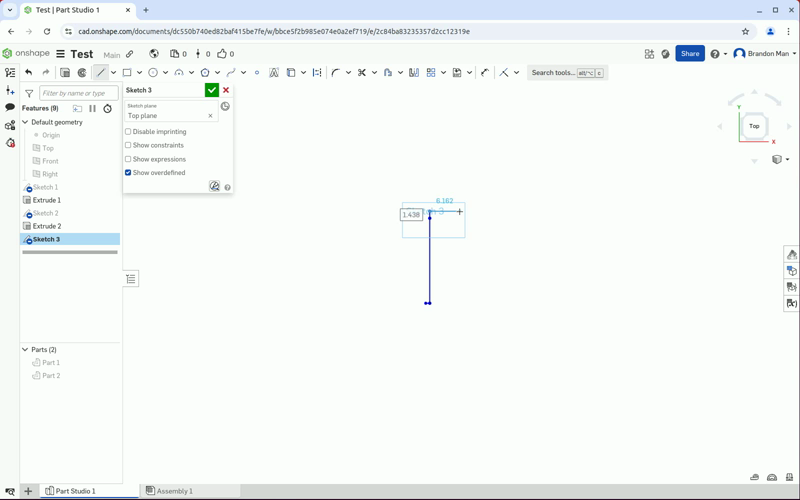
mouse_move(425, 211)
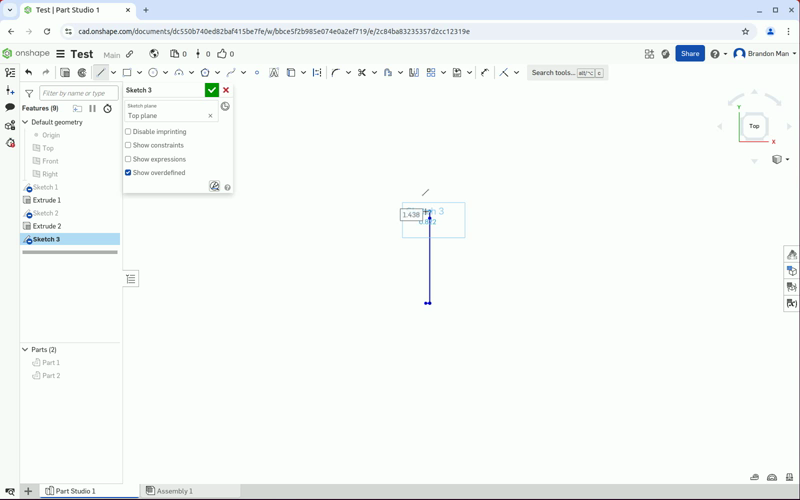
scroll(6)
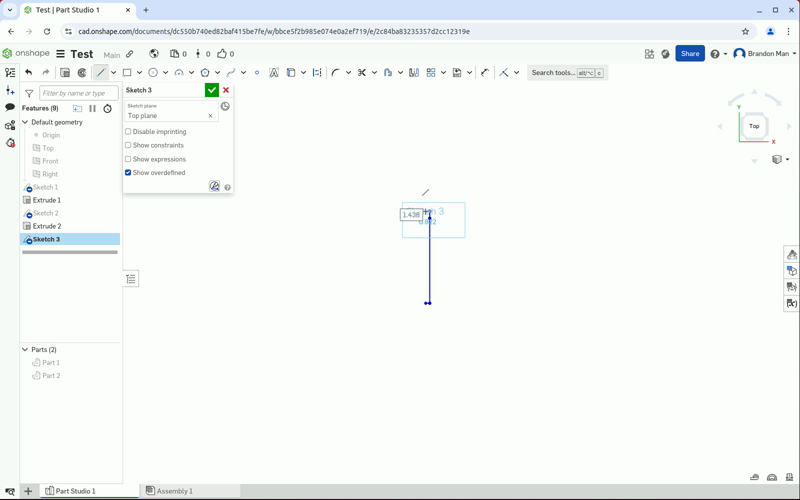
scroll(6)
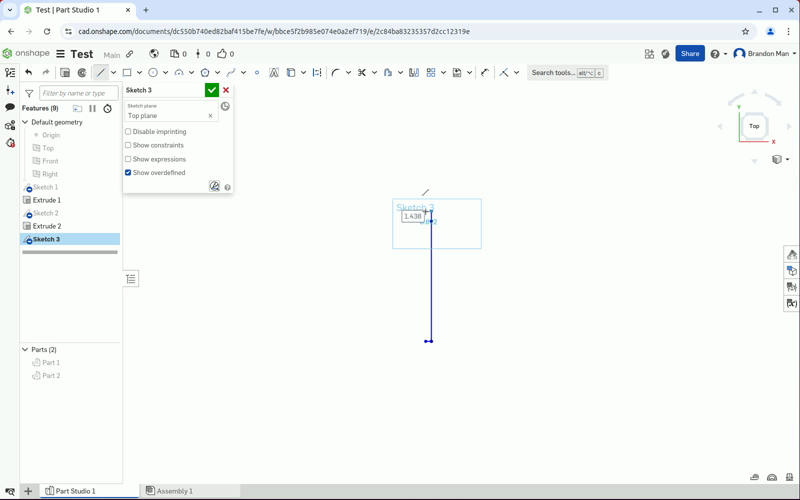
scroll(6)
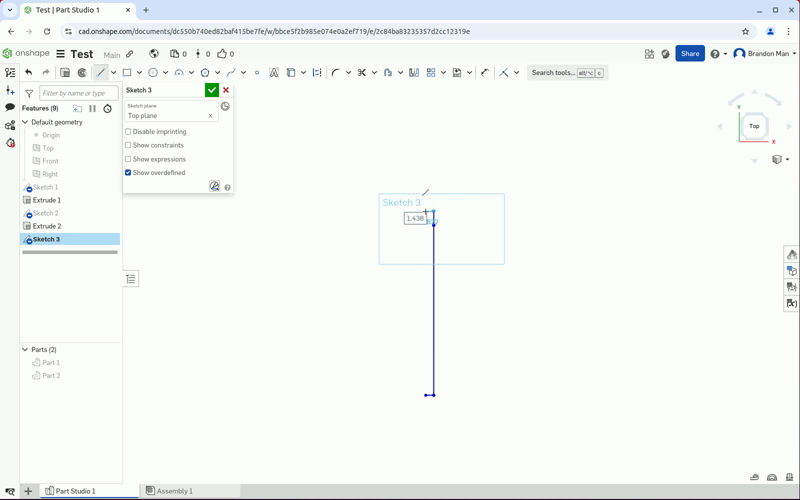
scroll(6)
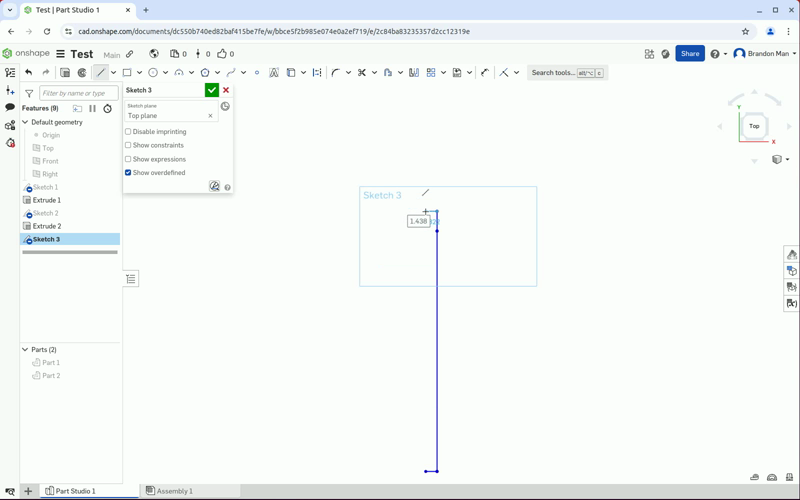
scroll(6)
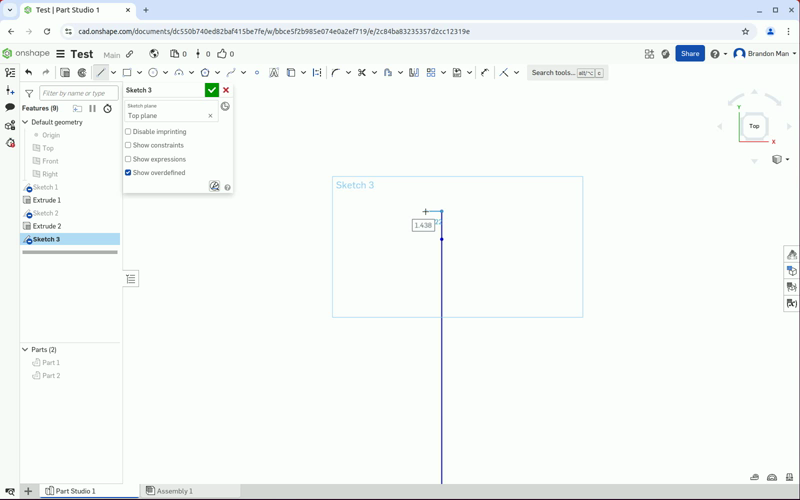
scroll(6)
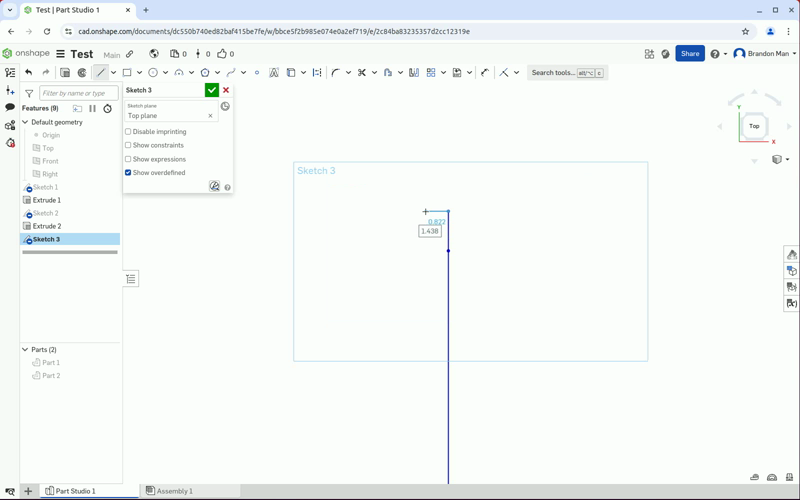
scroll(6)
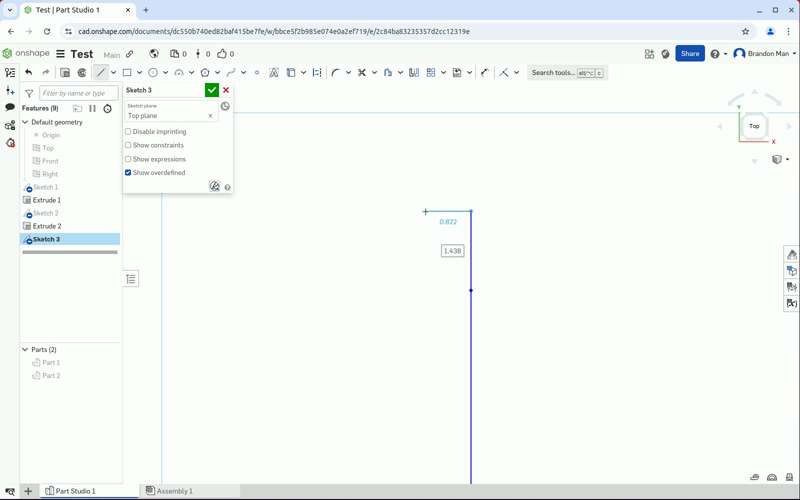
click(425, 211)
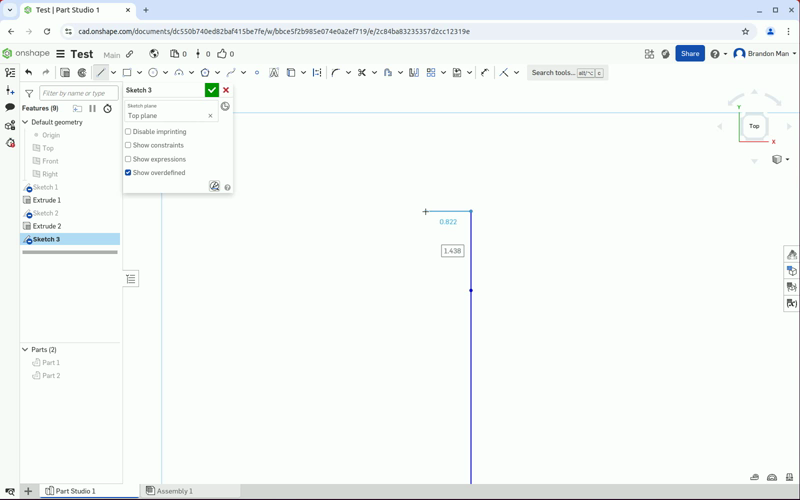
scroll(-6)
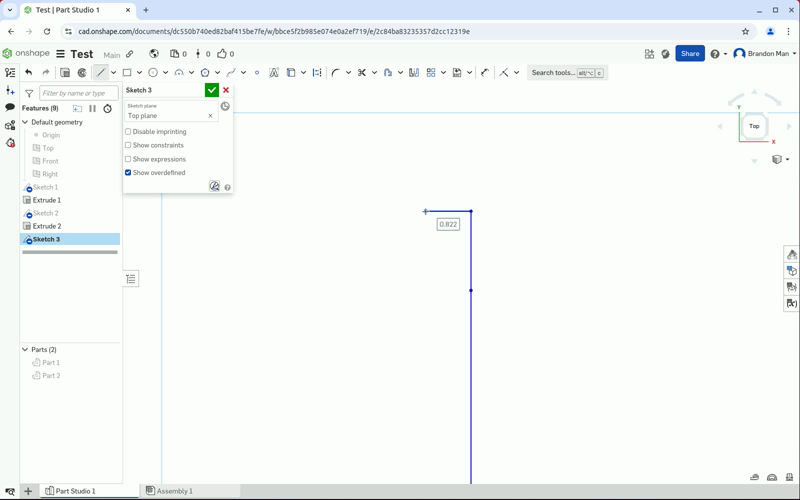
scroll(-6)
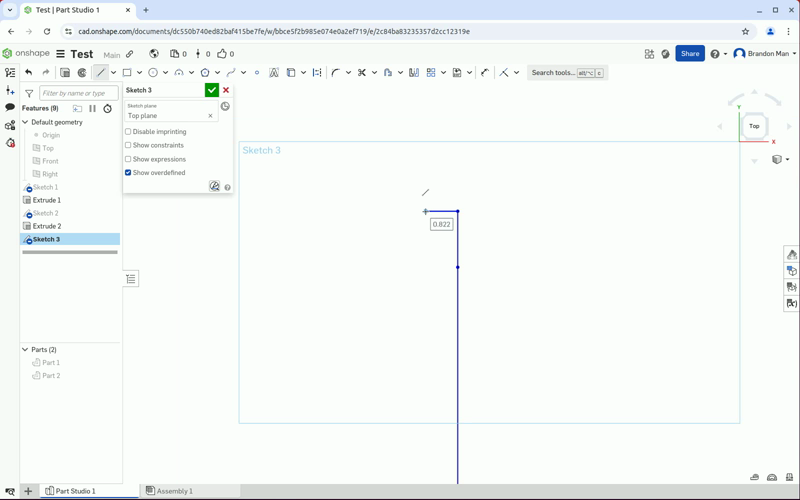
scroll(-6)
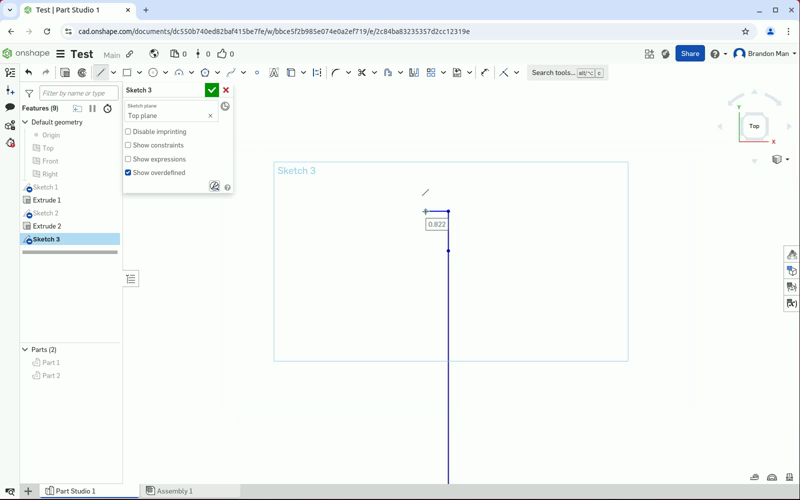
scroll(-6)
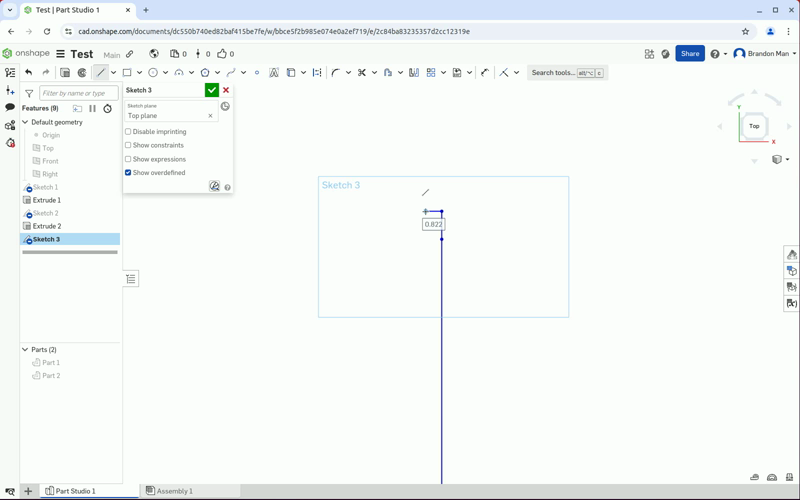
scroll(-6)
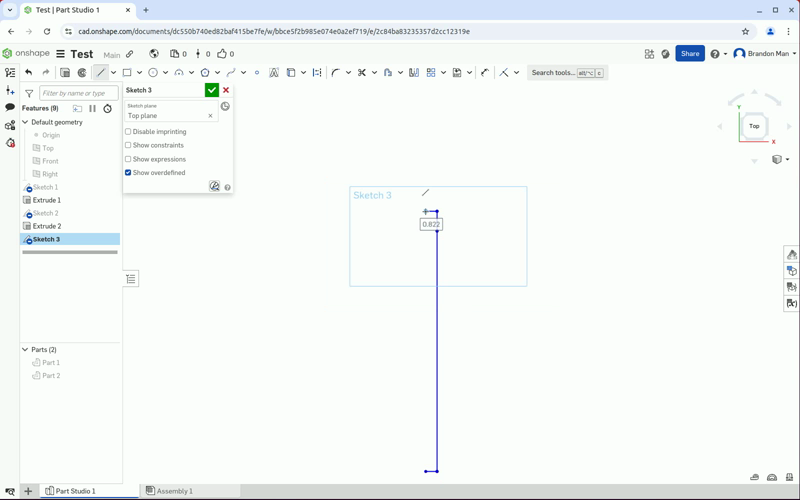
scroll(-6)
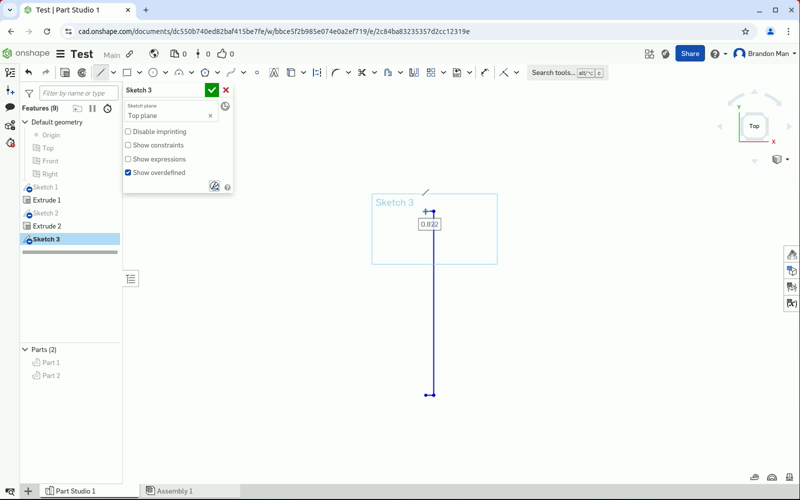
scroll(-6)
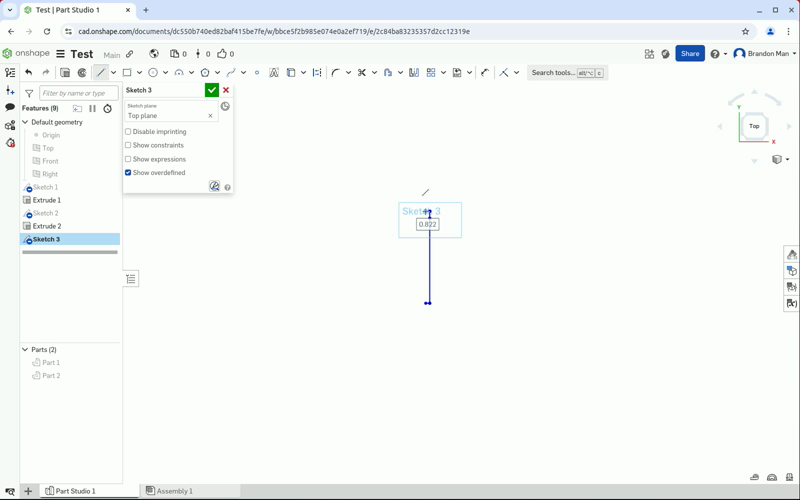
key_up(shift)
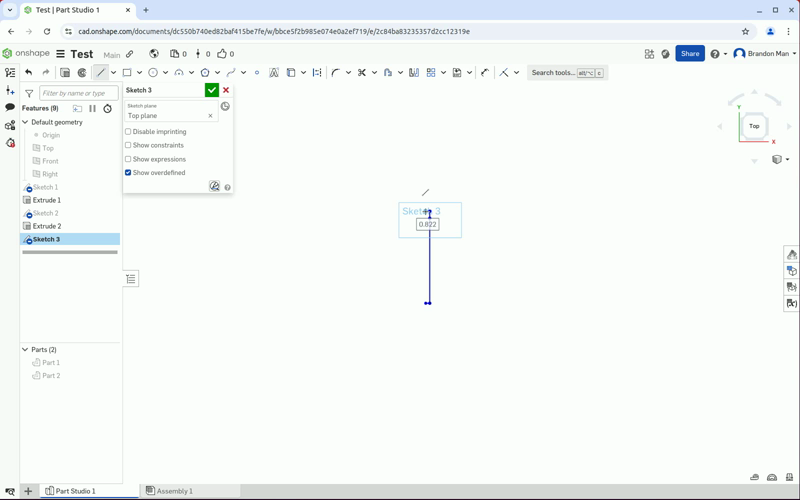
key_down(shift)
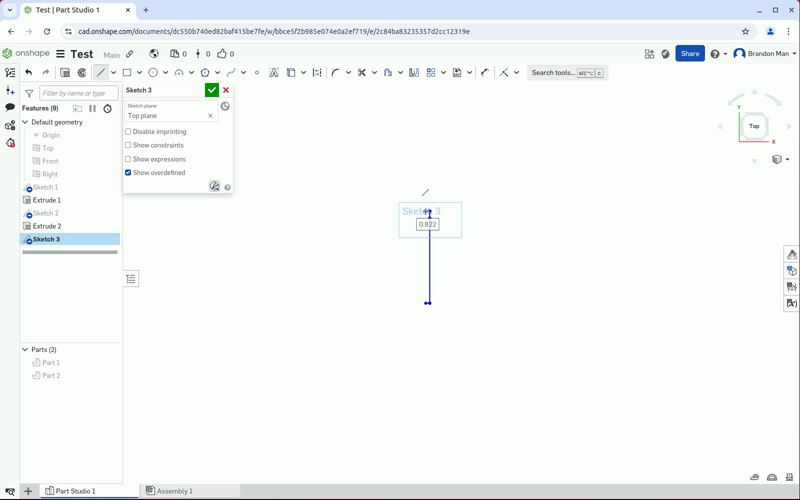
mouse_move(455, 211)
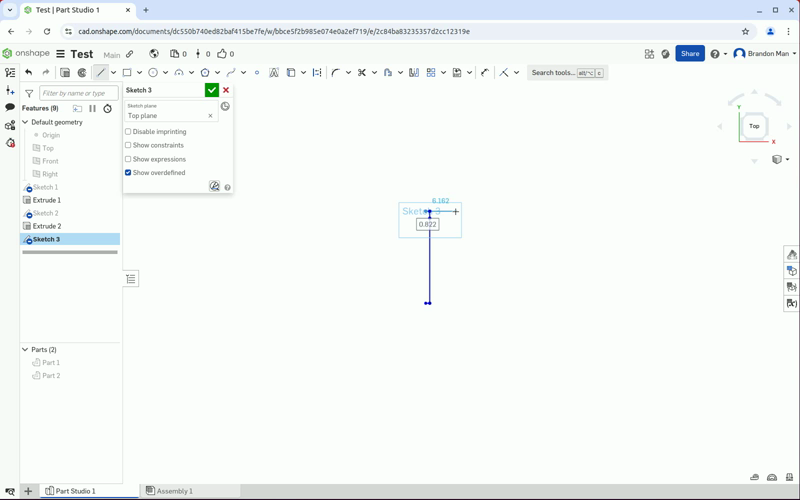
mouse_move(425, 218)
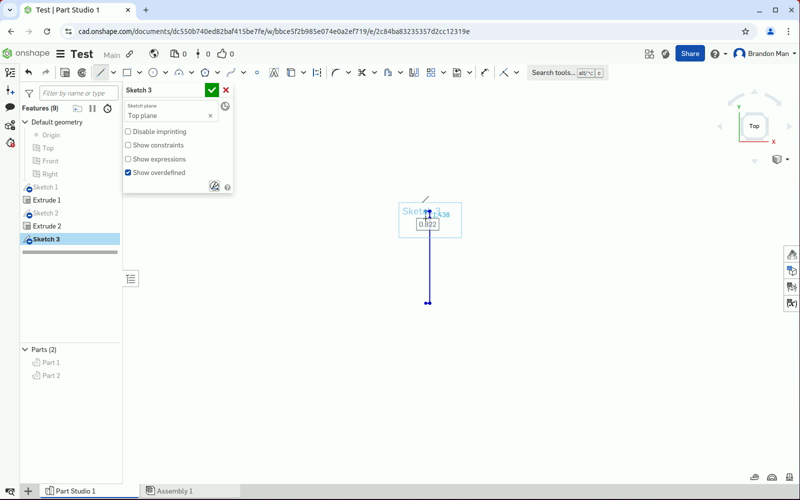
scroll(6)
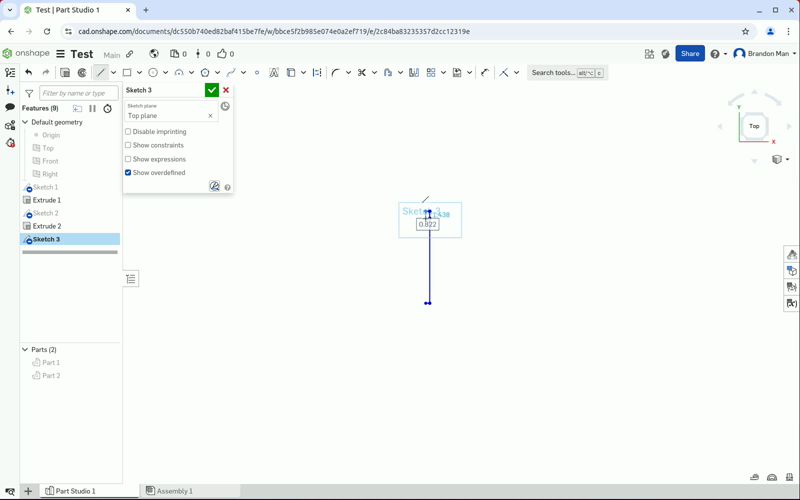
scroll(6)
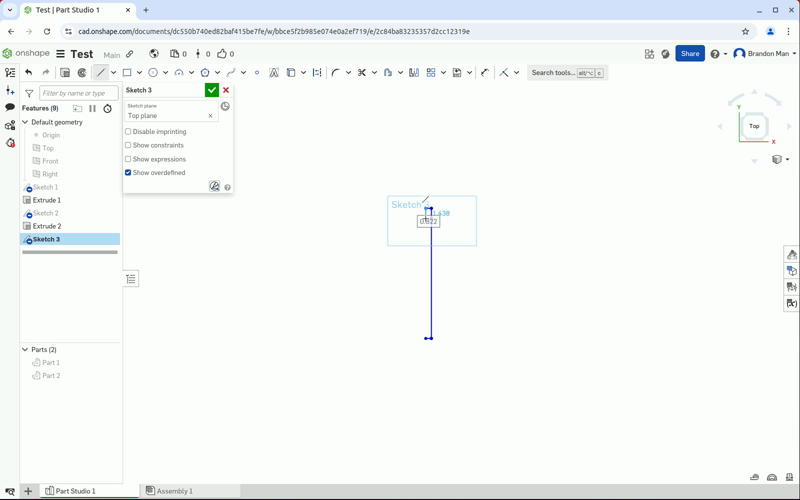
scroll(6)
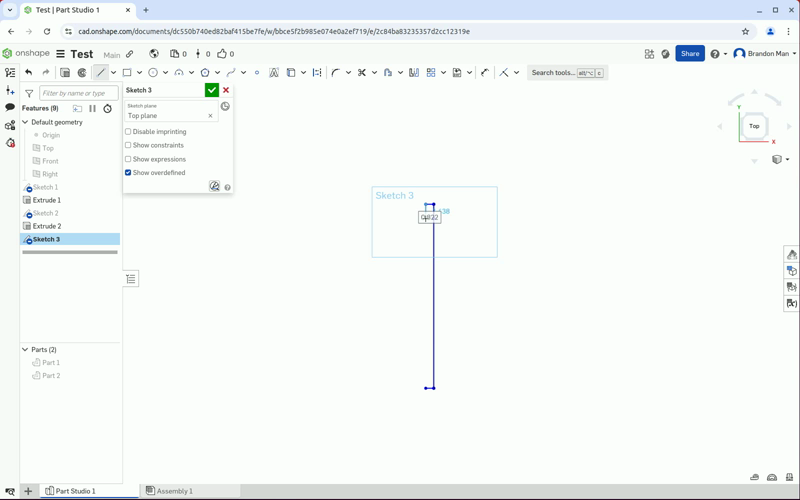
scroll(6)
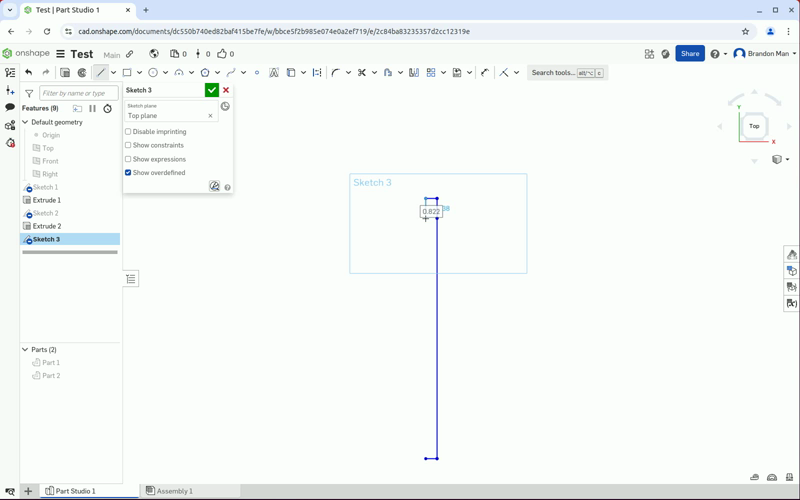
scroll(6)
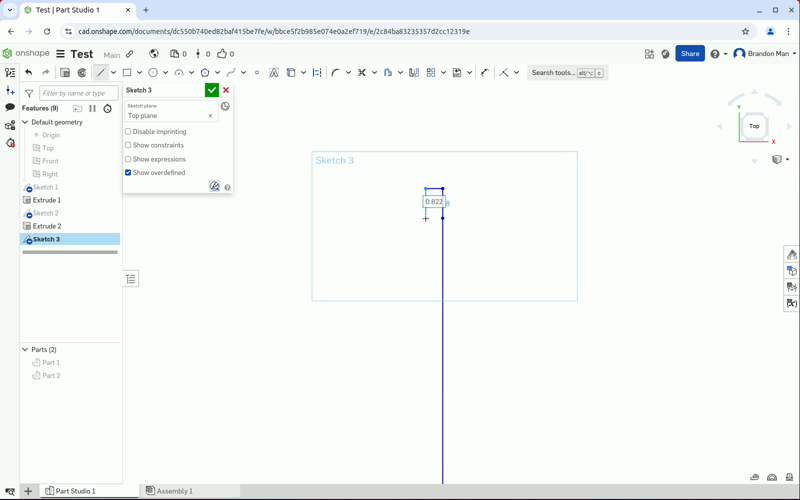
scroll(6)
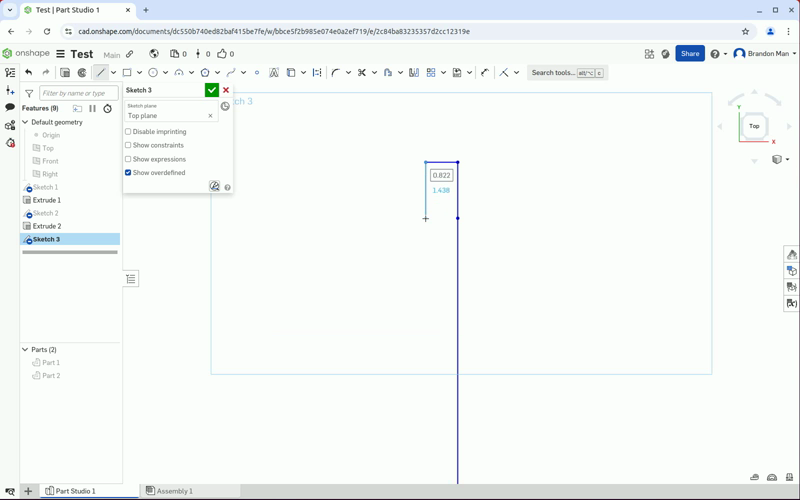
scroll(6)
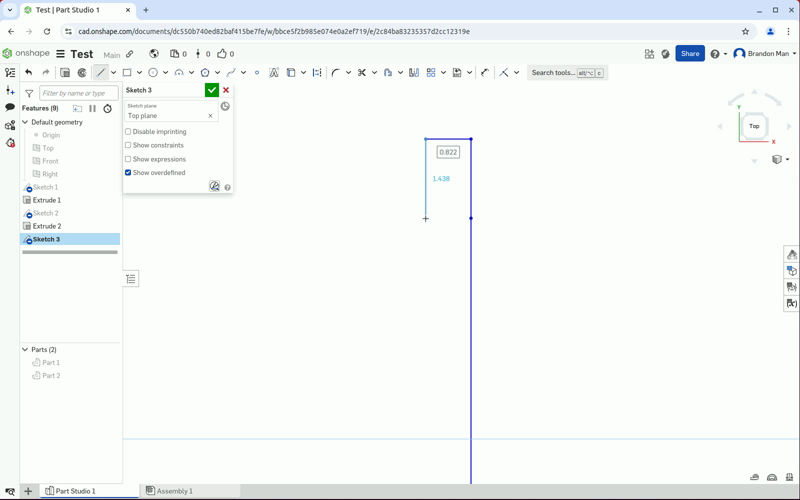
click(425, 218)
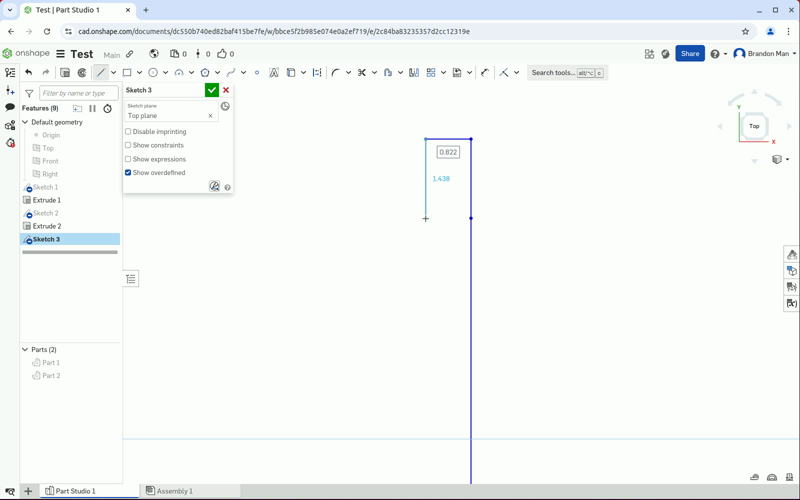
scroll(-6)
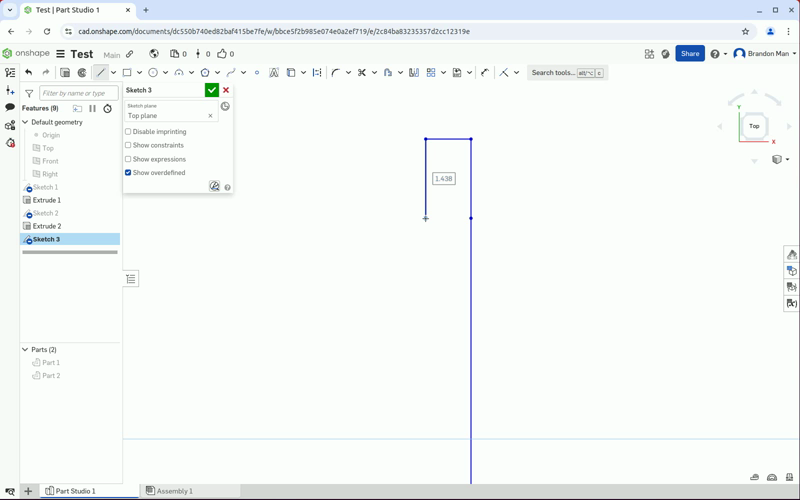
scroll(-6)
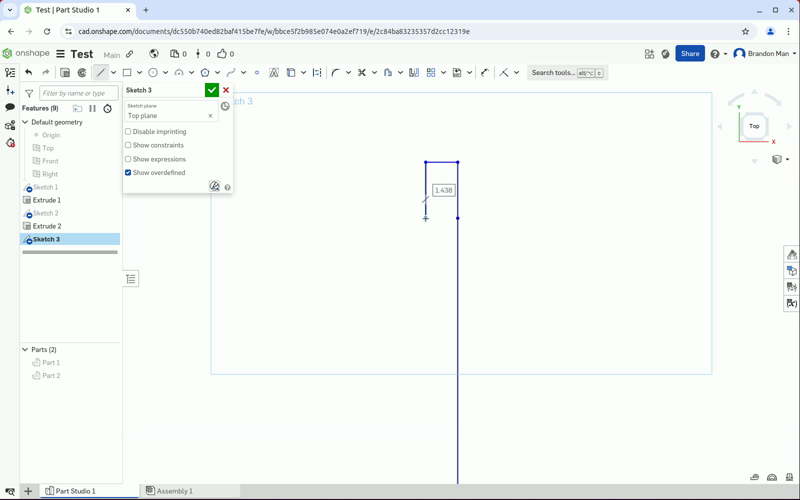
scroll(-6)
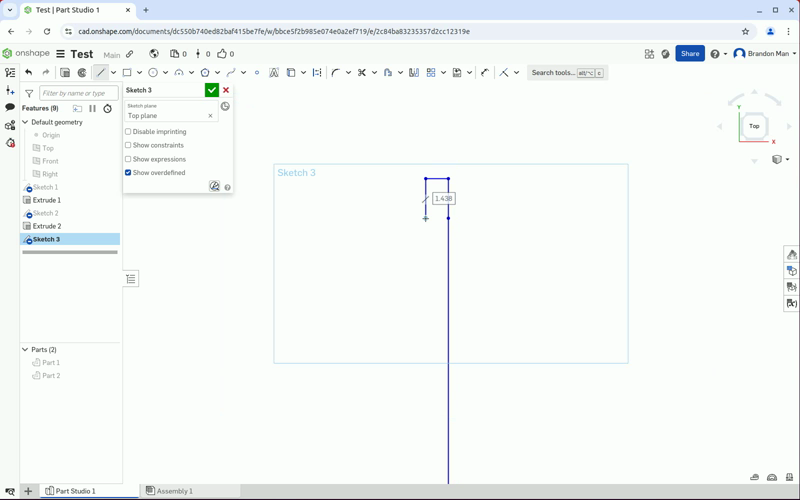
scroll(-6)
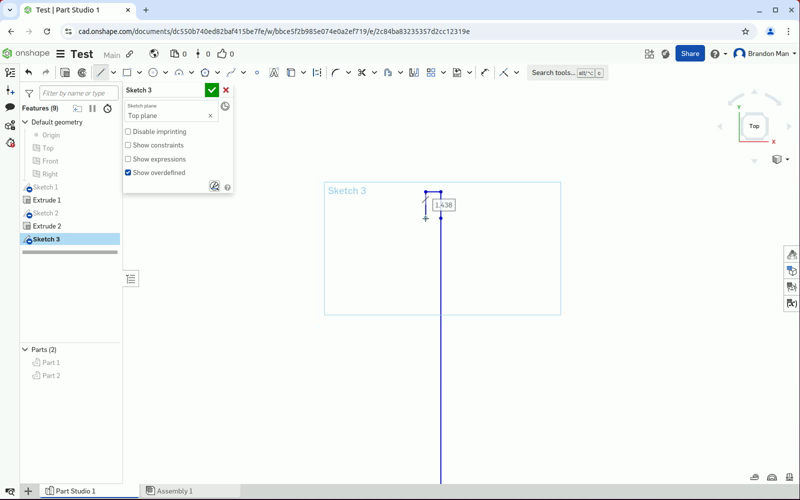
scroll(-6)
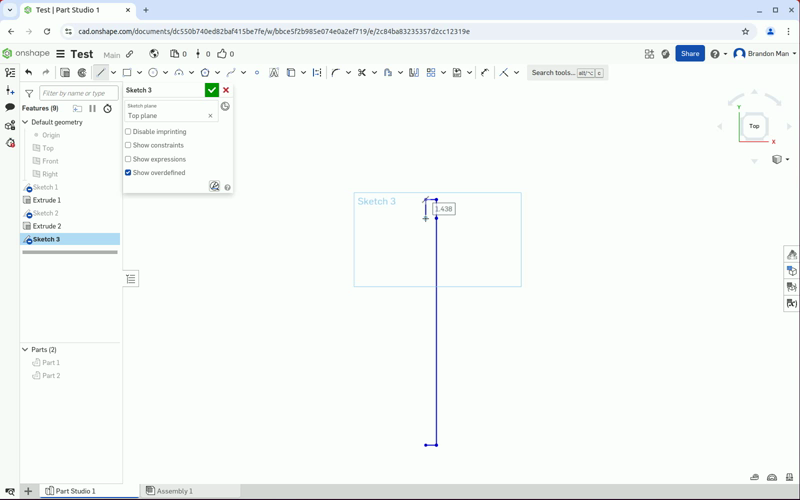
scroll(-6)
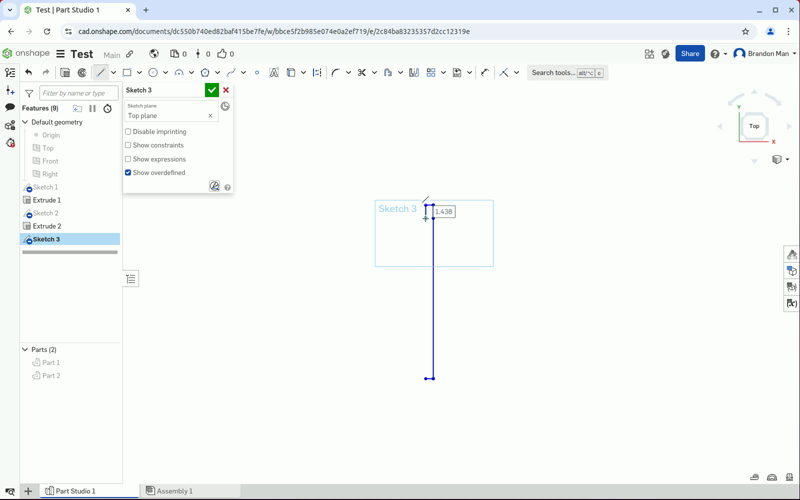
scroll(-6)
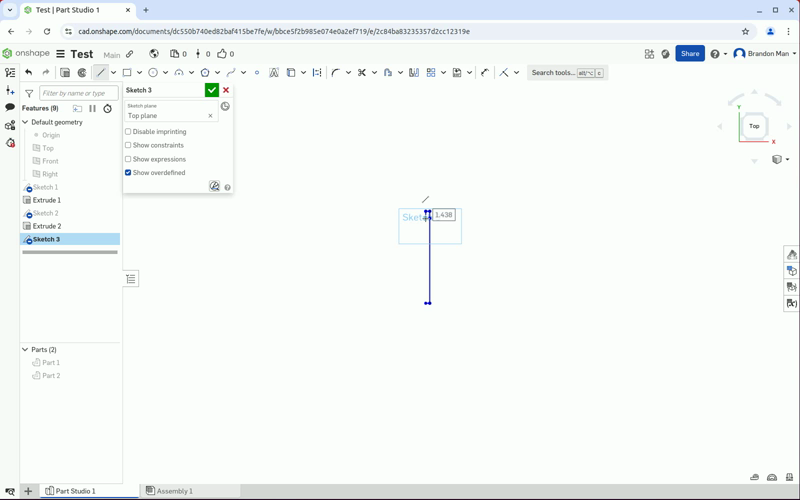
key_up(shift)
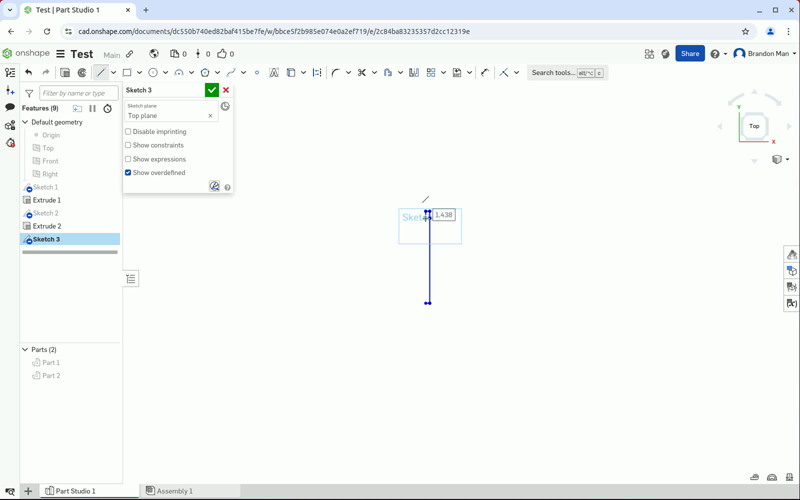
key_down(shift)
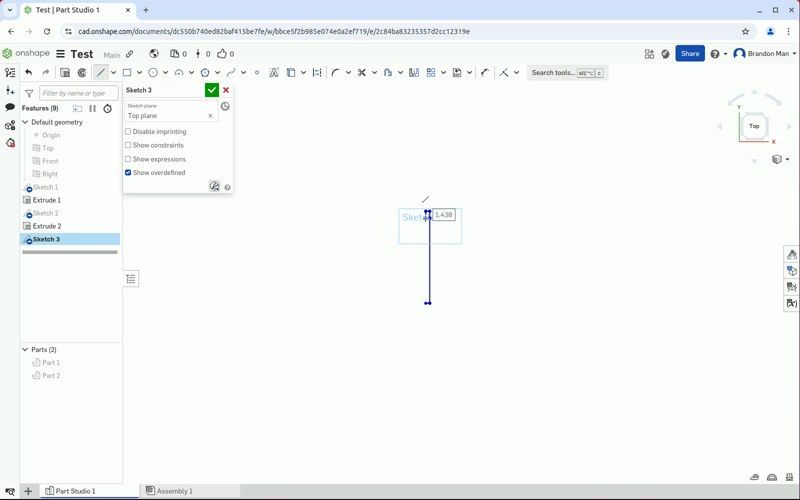
mouse_move(425, 303)
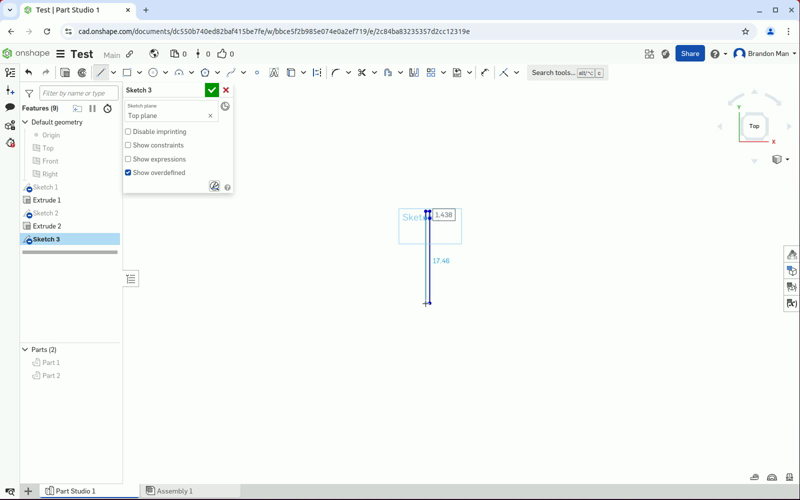
scroll(6)
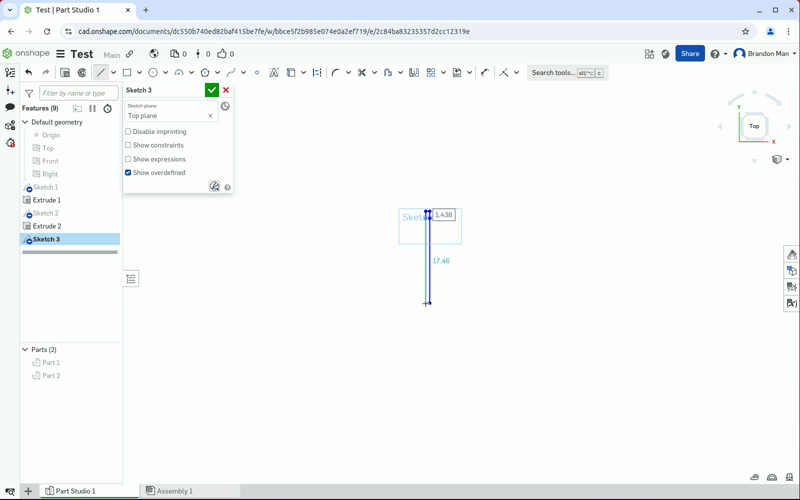
scroll(6)
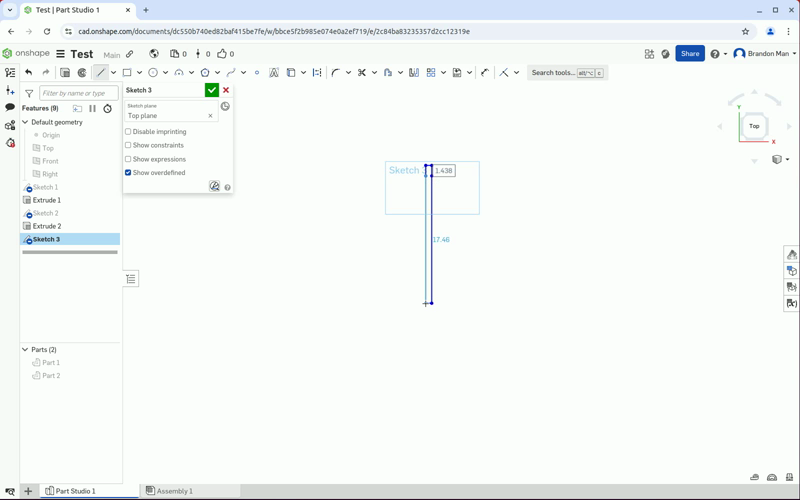
scroll(6)
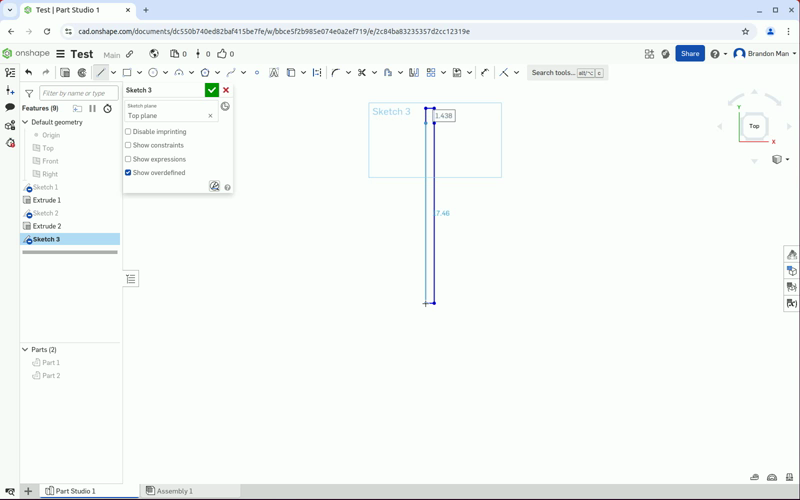
scroll(6)
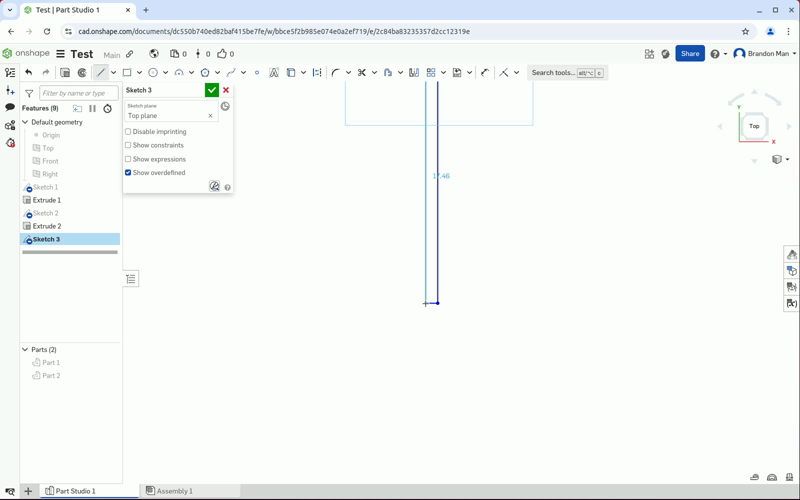
scroll(6)
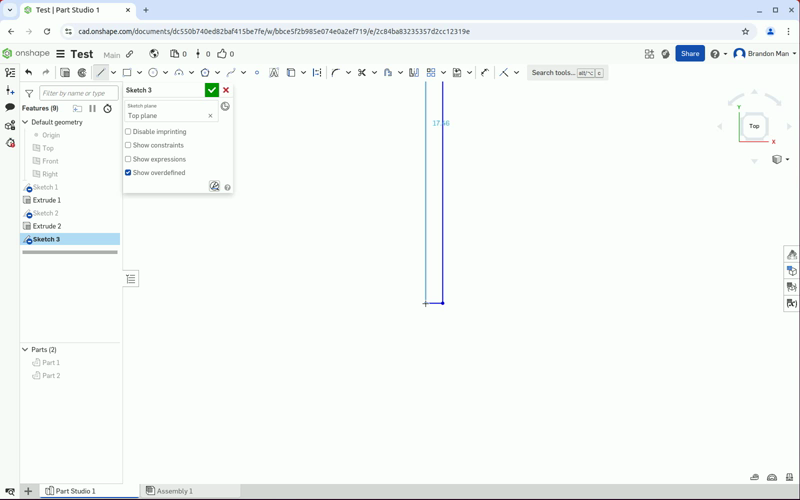
scroll(6)
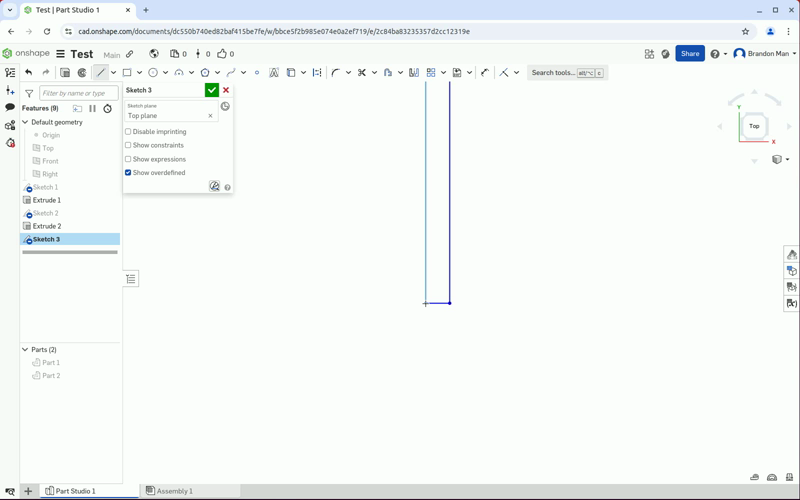
scroll(6)
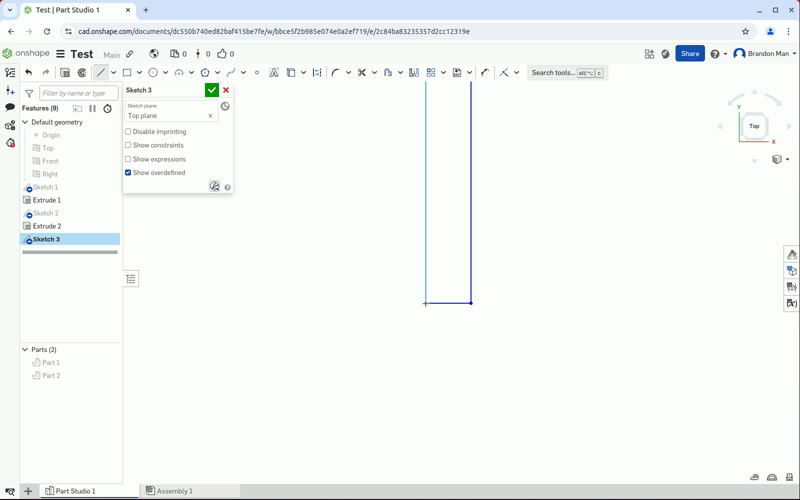
key_up(shift)
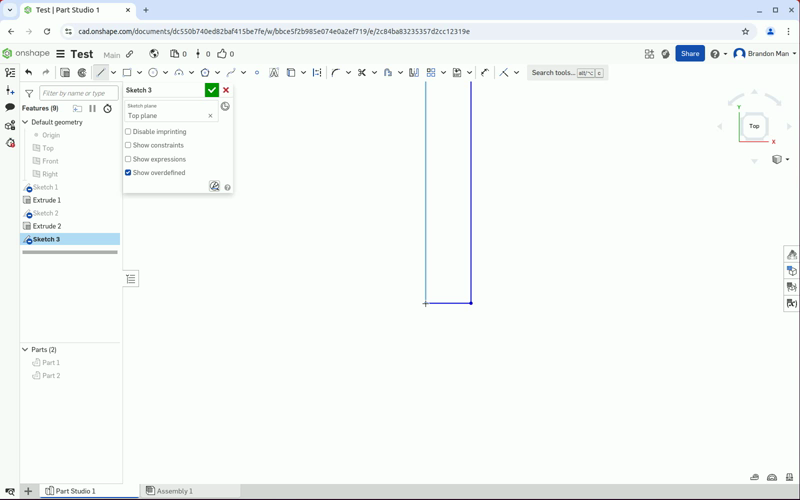
click(425, 303)
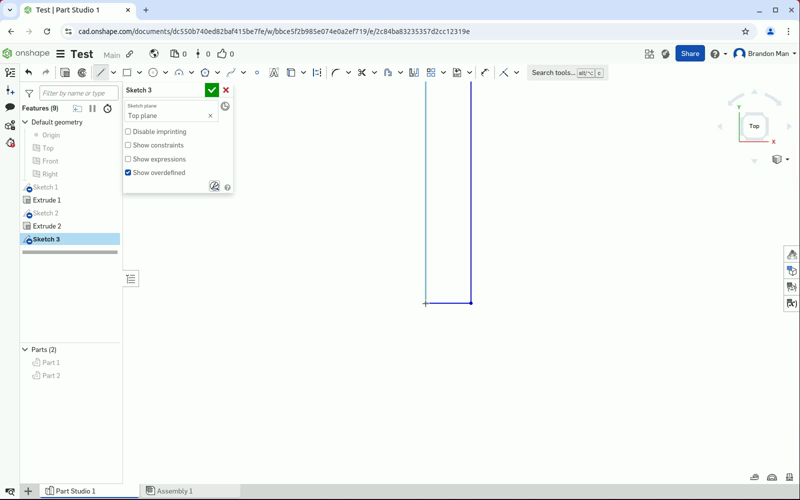
scroll(-6)
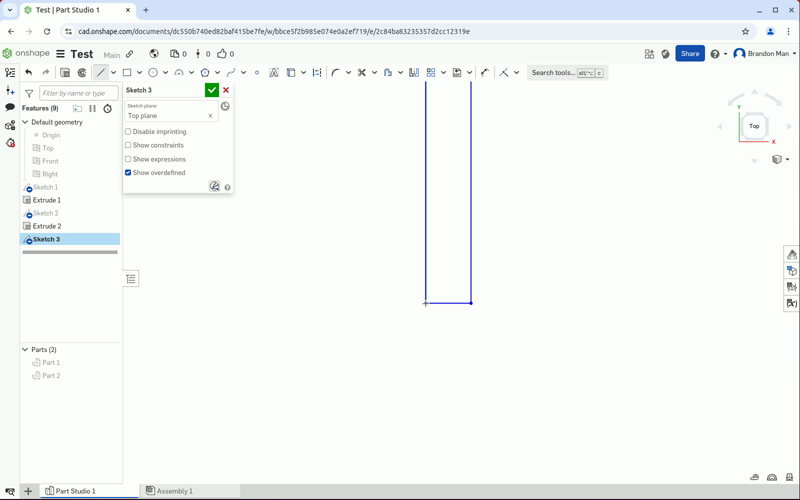
scroll(-6)
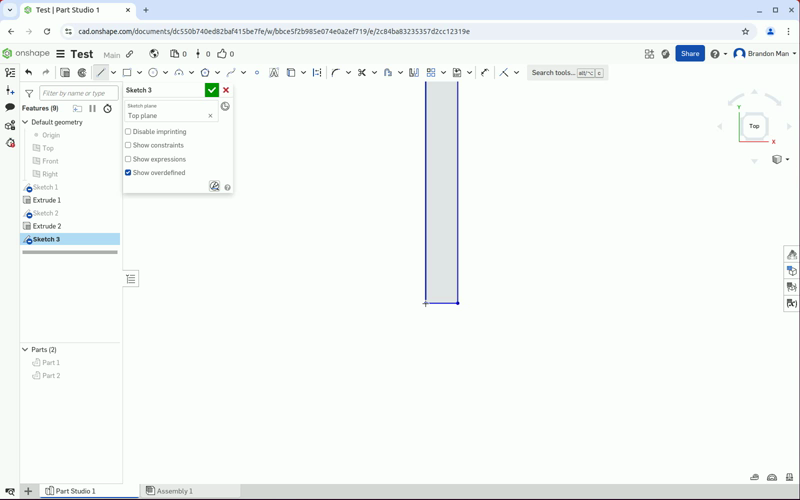
scroll(-6)
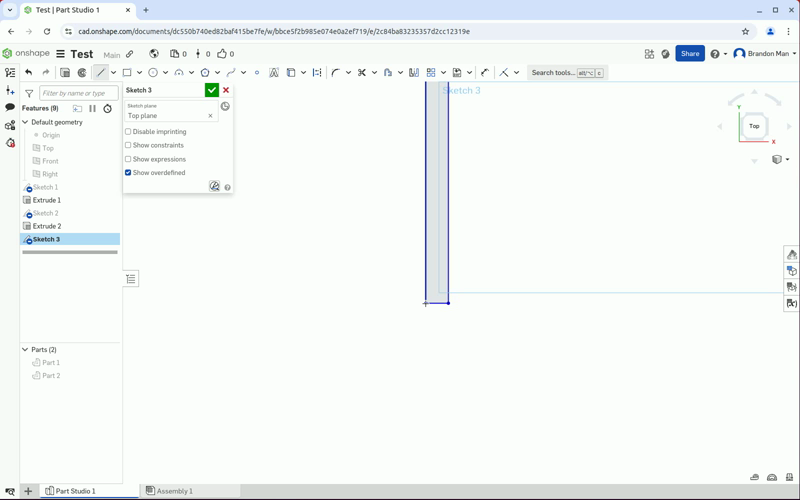
scroll(-6)
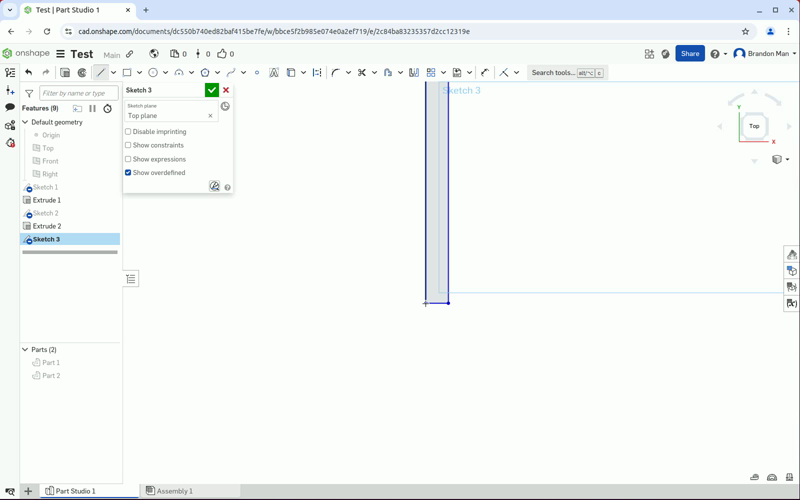
scroll(-6)
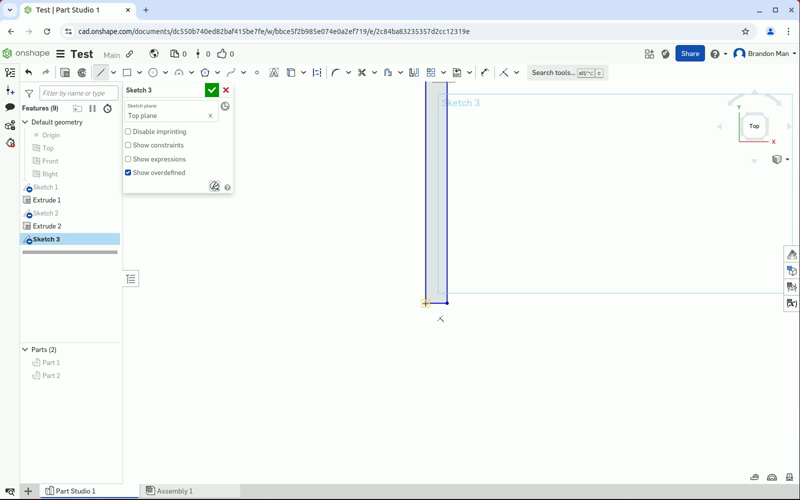
scroll(-6)
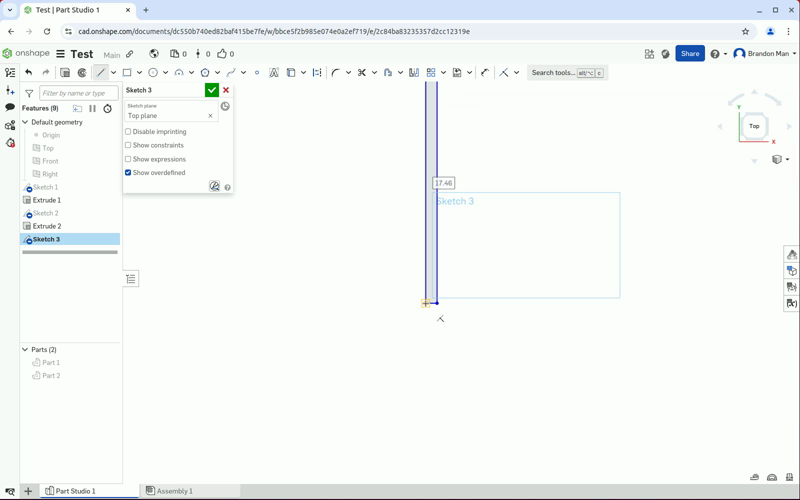
scroll(-6)
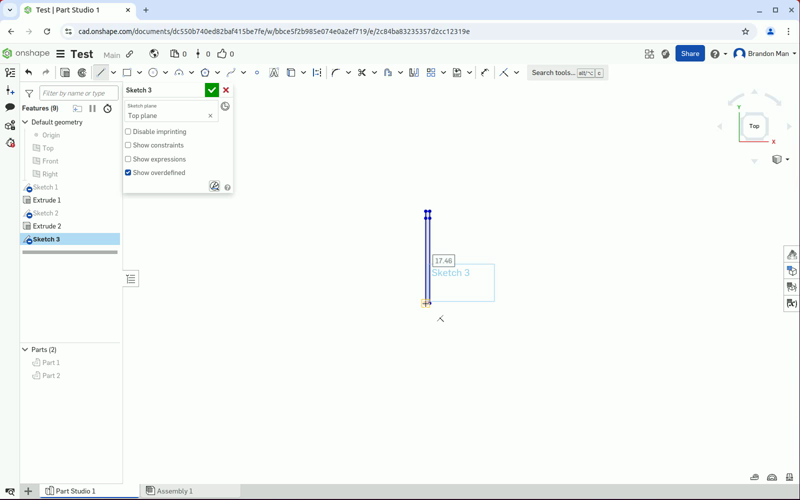
key(esc)
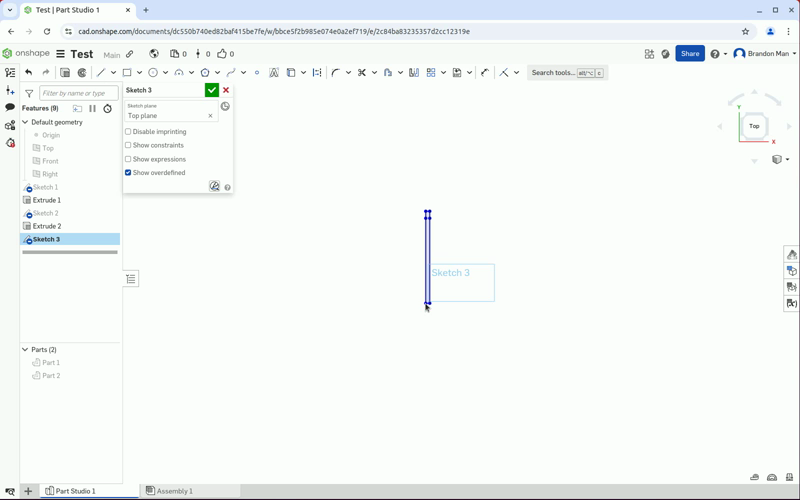
mouse_move(428, 287)
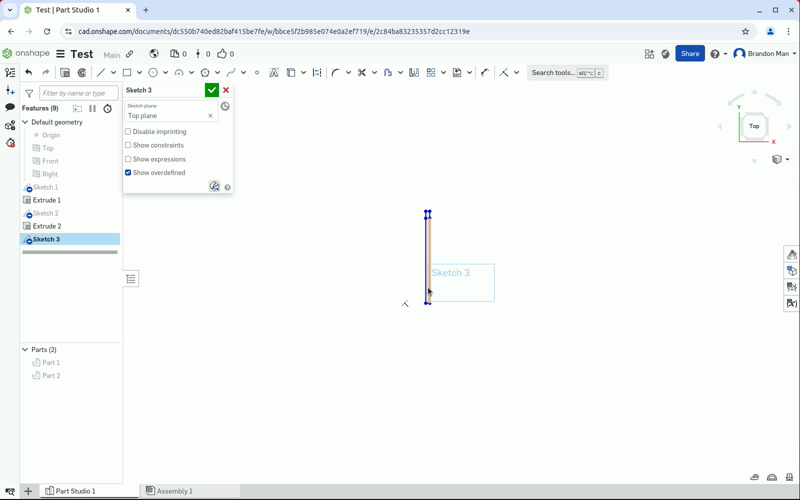
scroll(6)
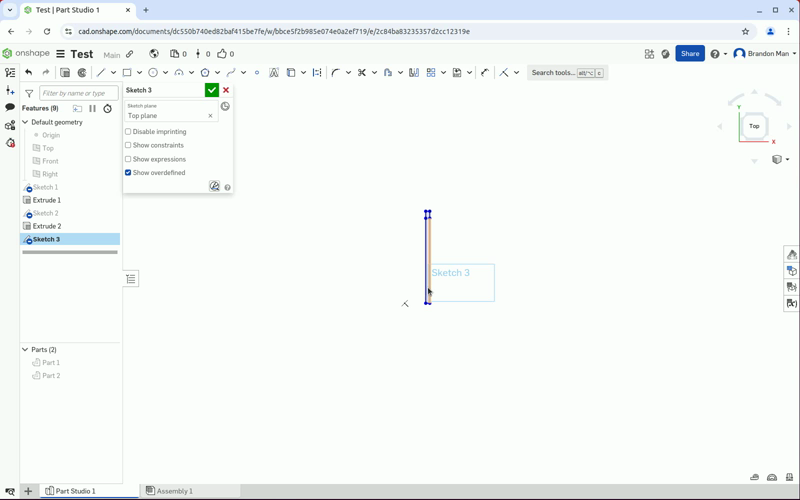
scroll(6)
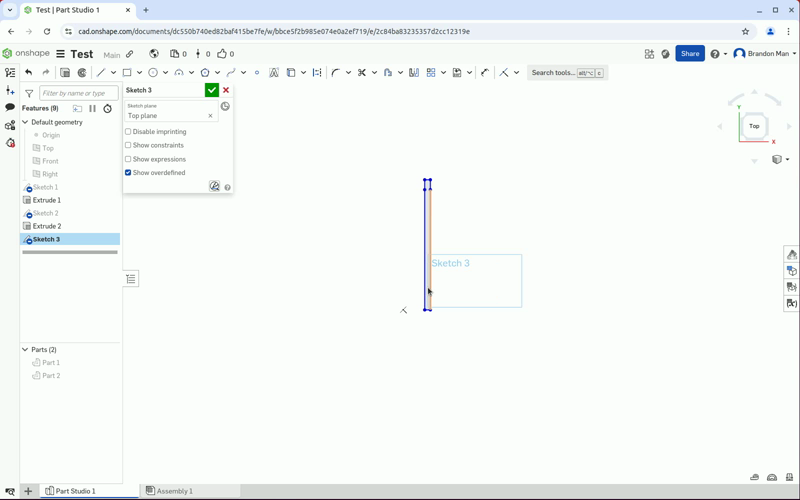
scroll(6)
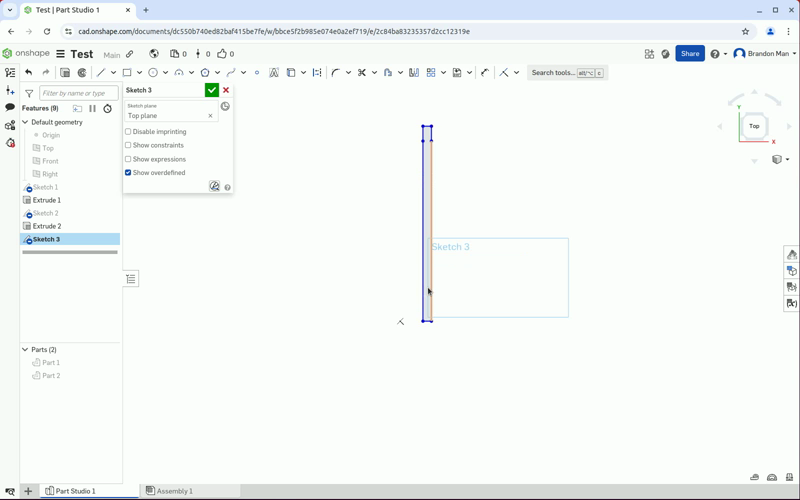
scroll(6)
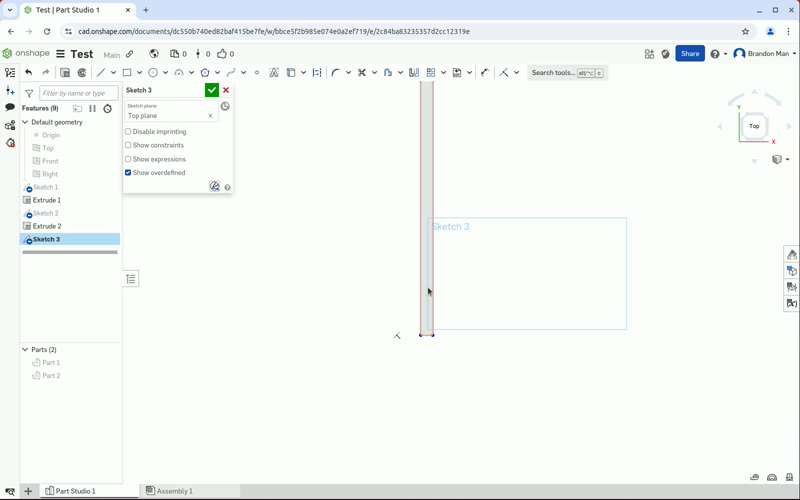
scroll(6)
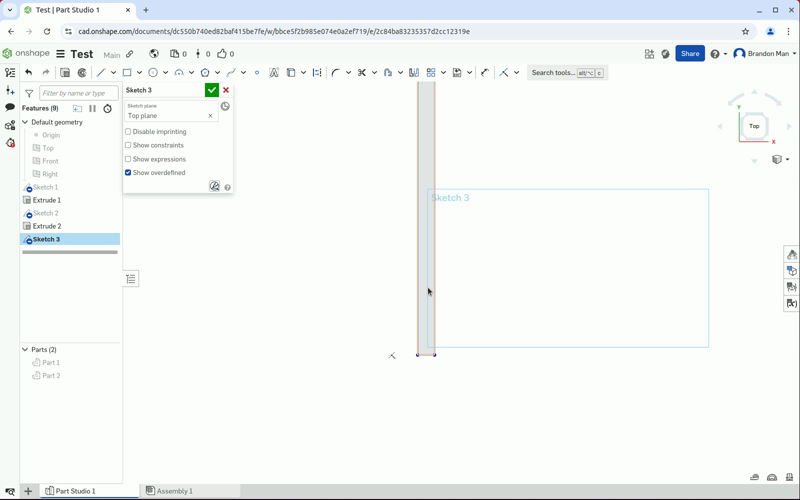
scroll(6)
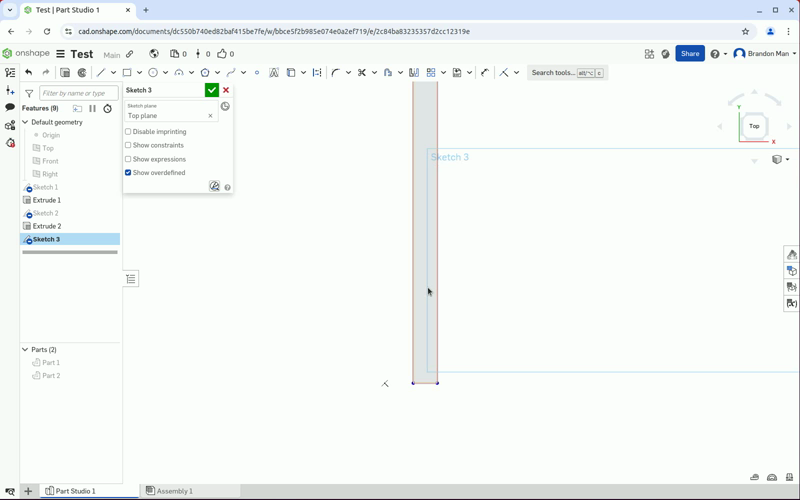
scroll(6)
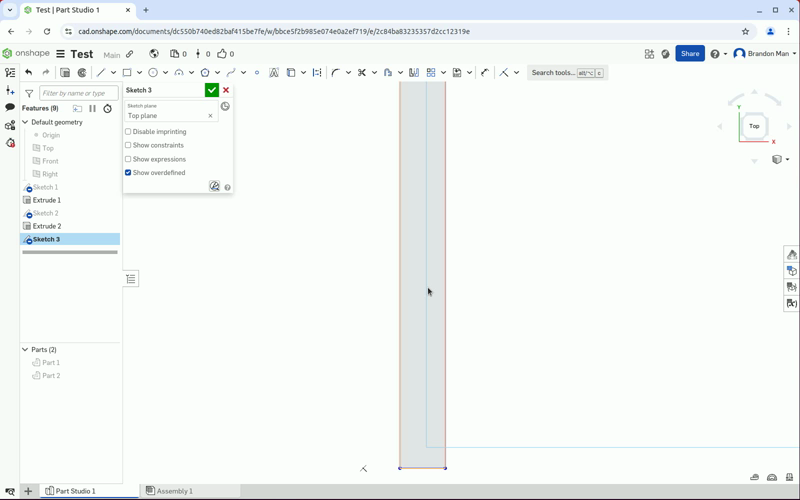
click(428, 287)
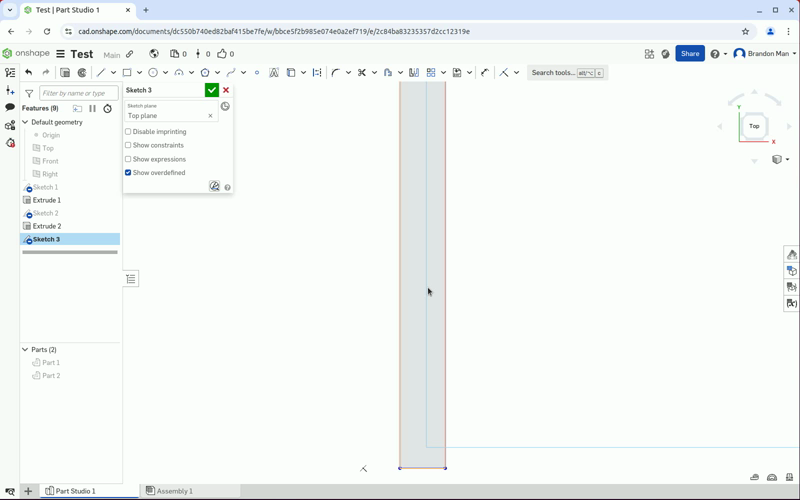
scroll(-6)
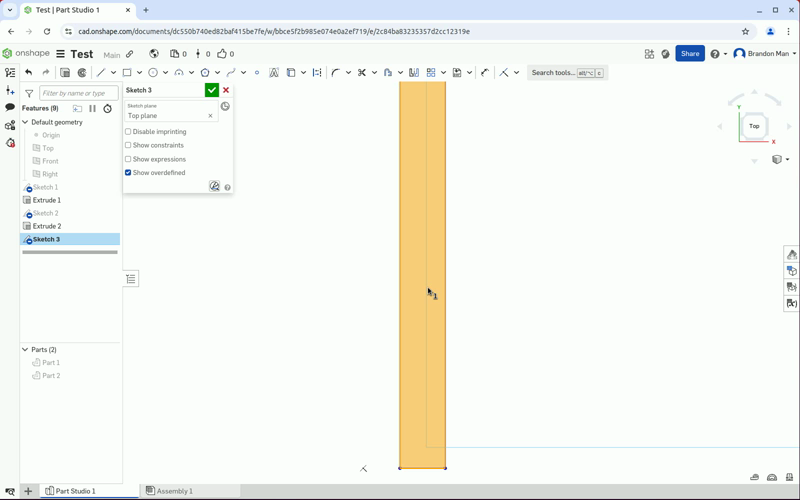
scroll(-6)
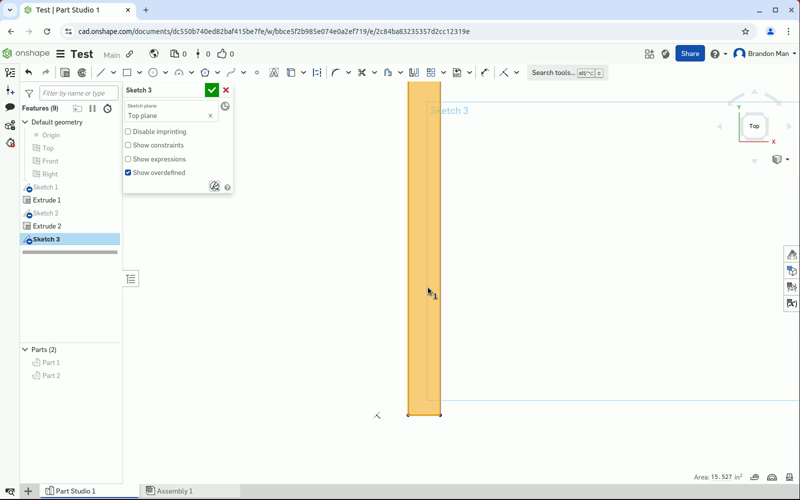
scroll(-6)
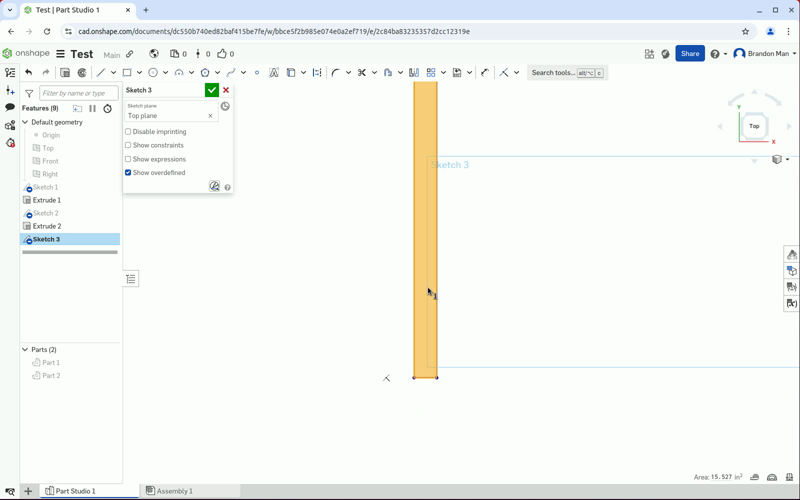
scroll(-6)
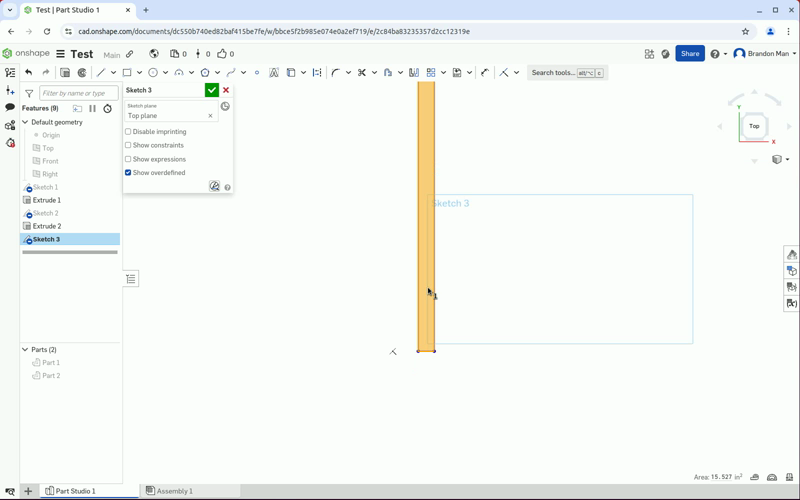
scroll(-6)
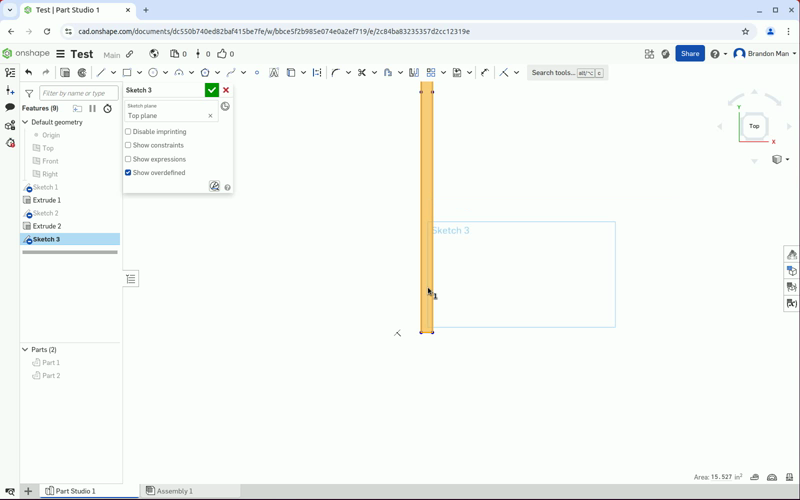
scroll(-6)
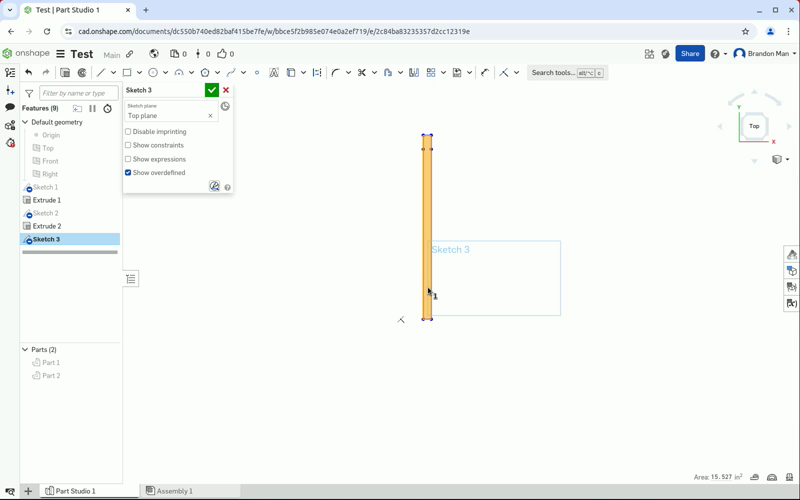
scroll(-6)
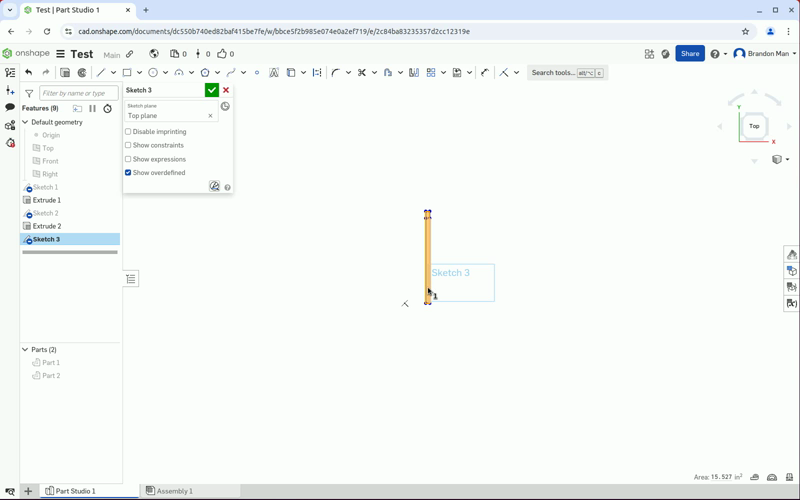
mouse_move(73, 352)
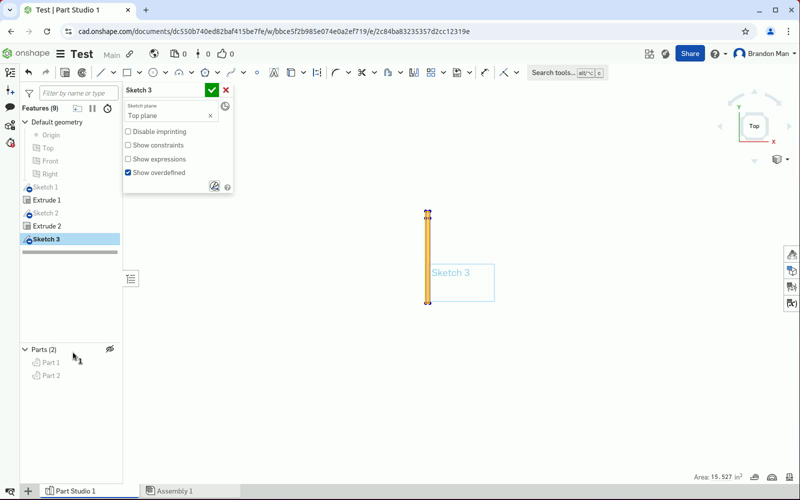
key(shift+y)
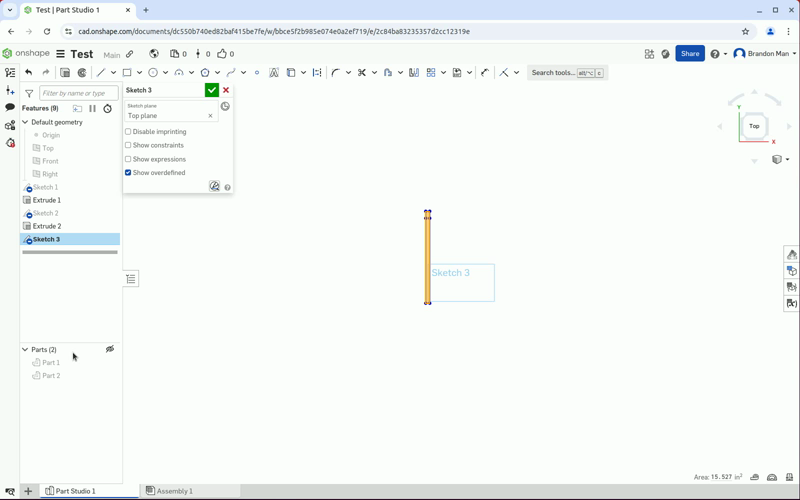
key(shift+e)
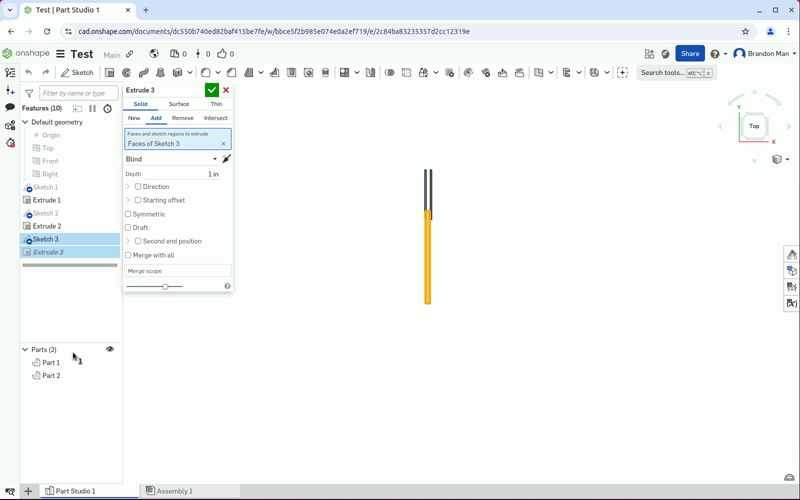
mouse_move(143, 106)
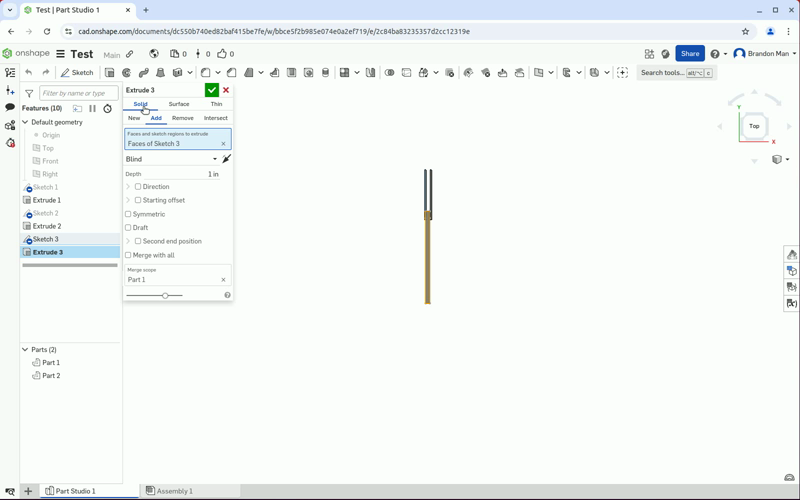
click(143, 106)
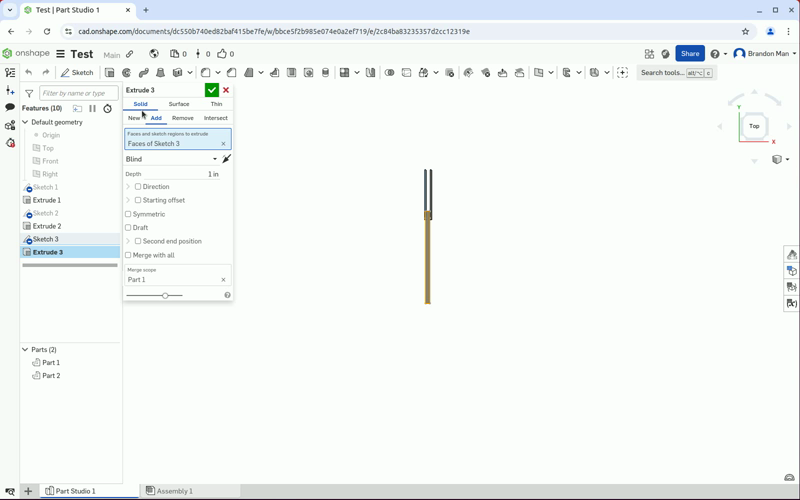
mouse_move(137, 120)
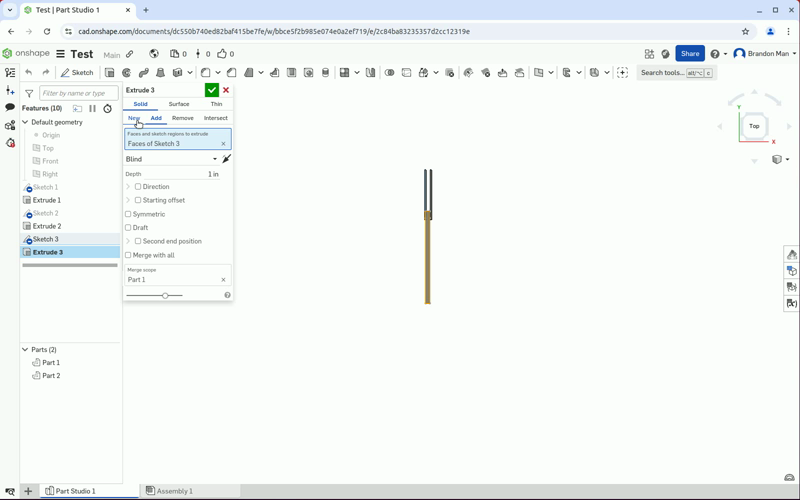
click(137, 120)
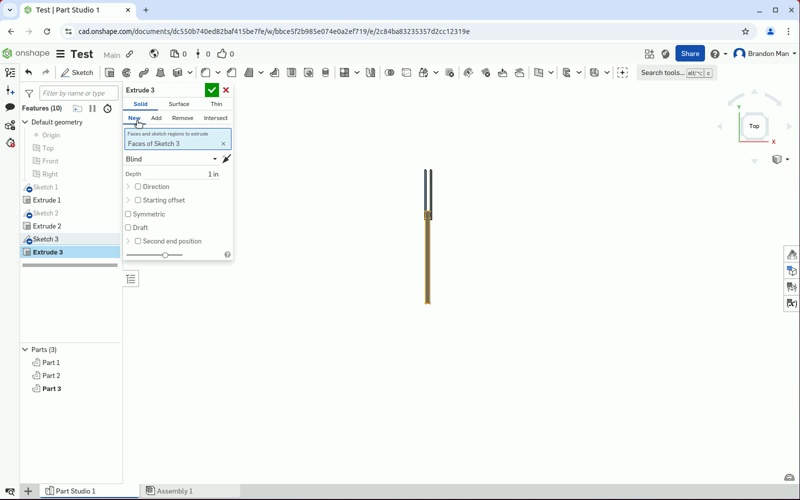
key(tab, 4)
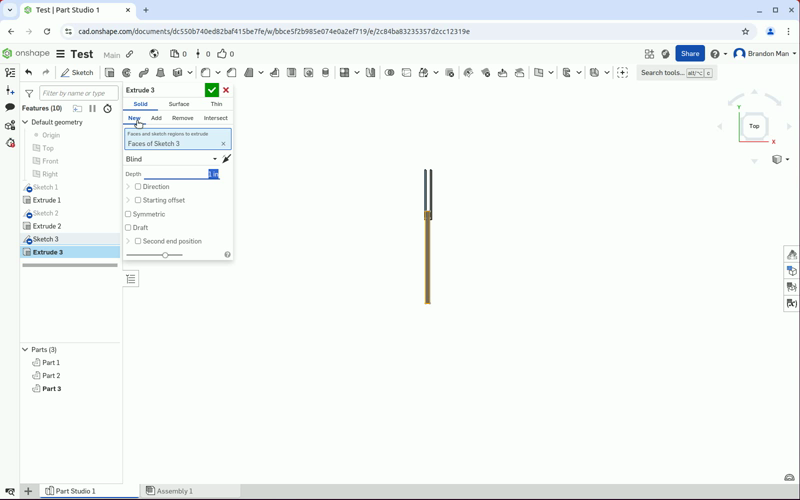
text(0.241)
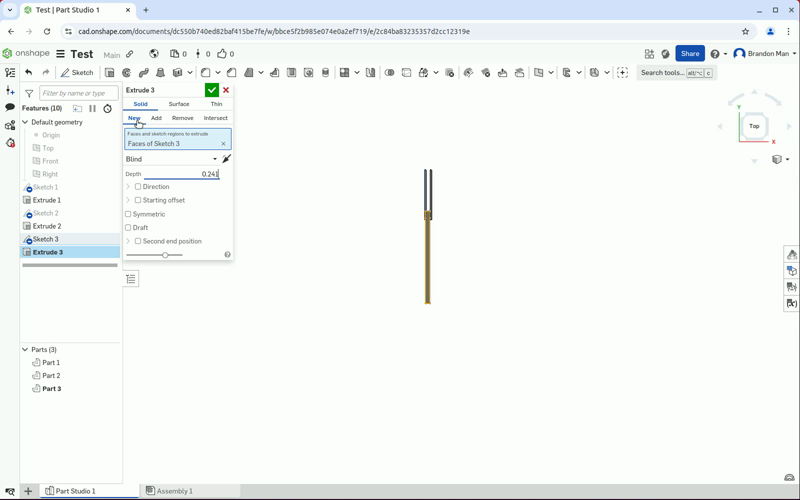
key(enter)
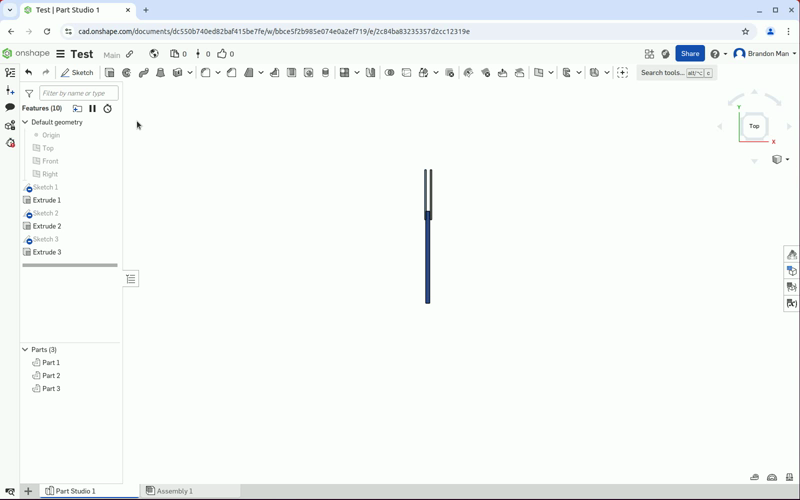
key(shift+h)
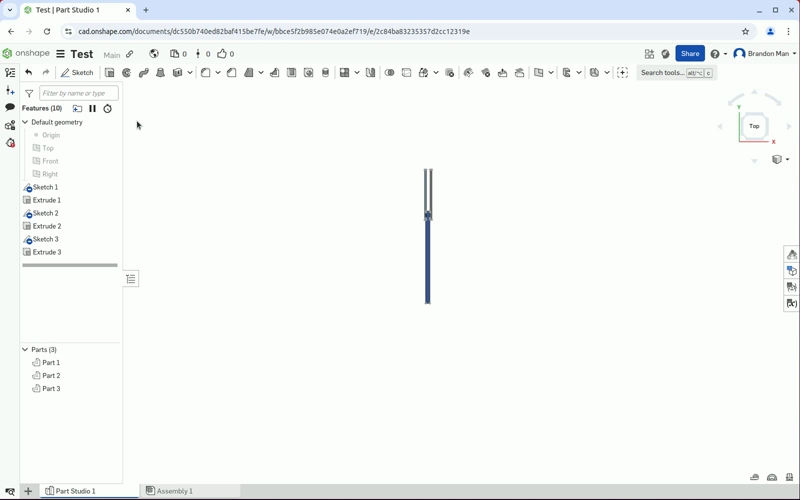
key(shift+h)
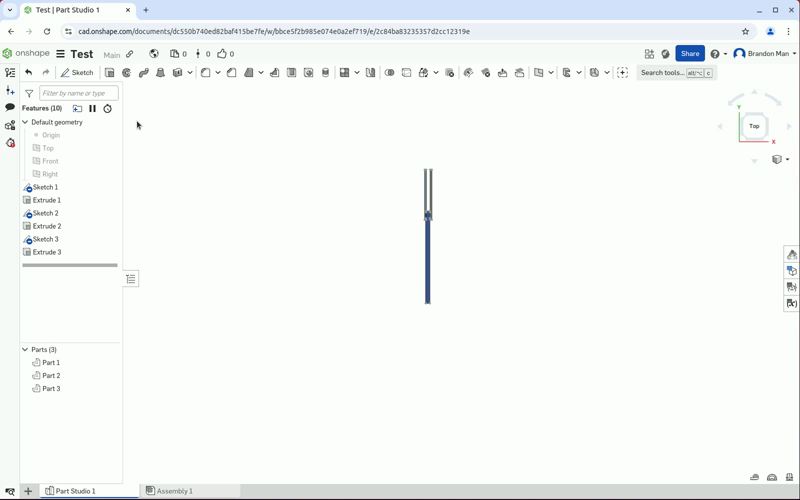
key(shift+7)
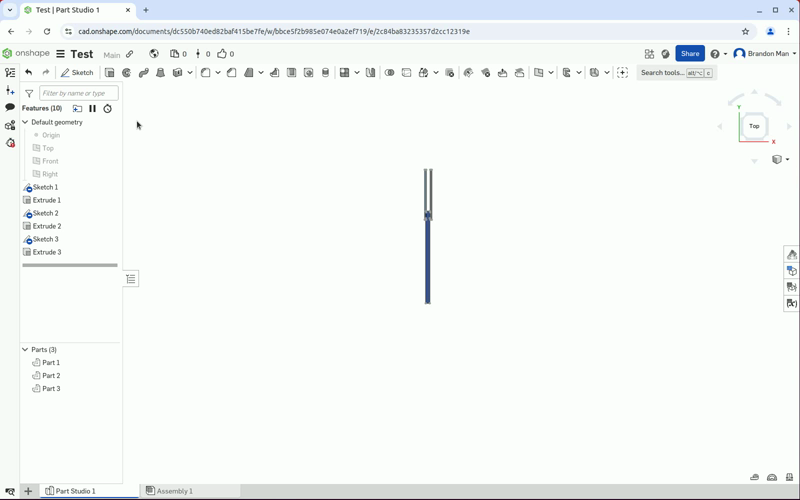
key(up, 3)
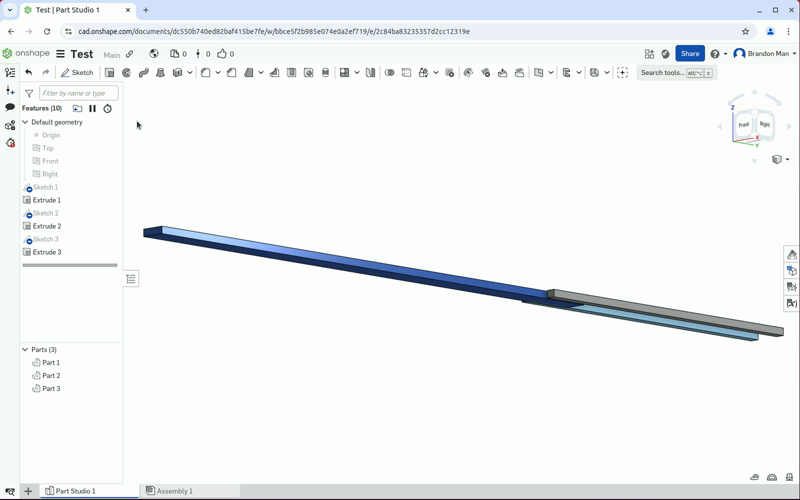
key(left, 3)
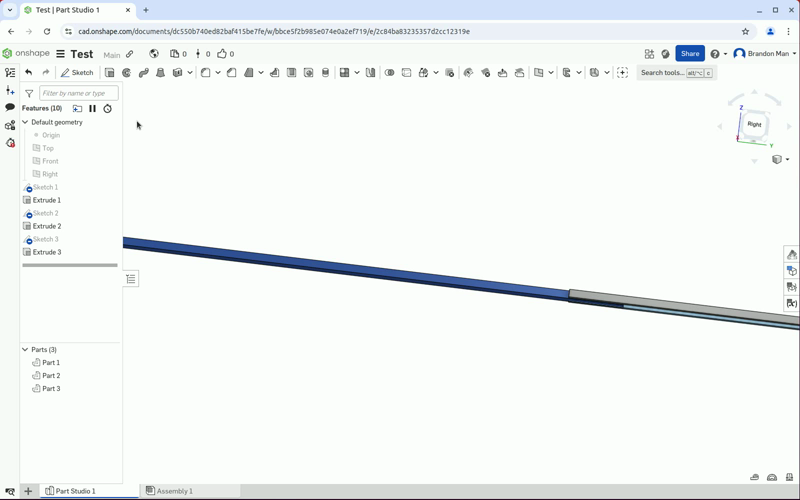
key(right, 3)
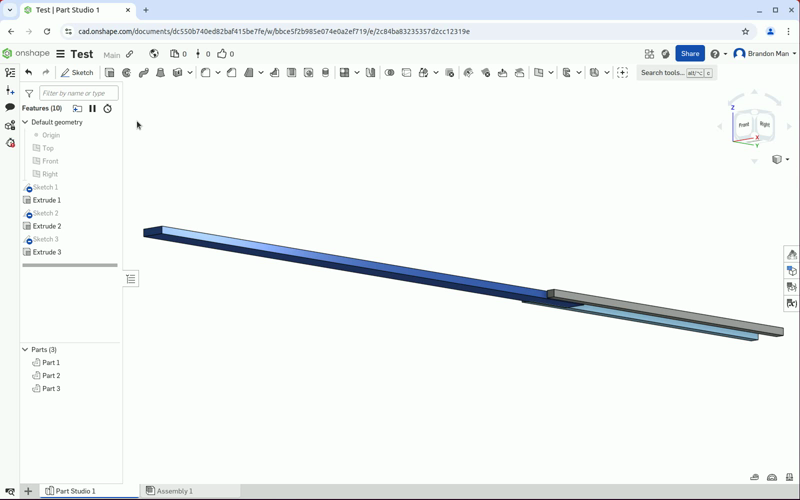
key(down, 3)
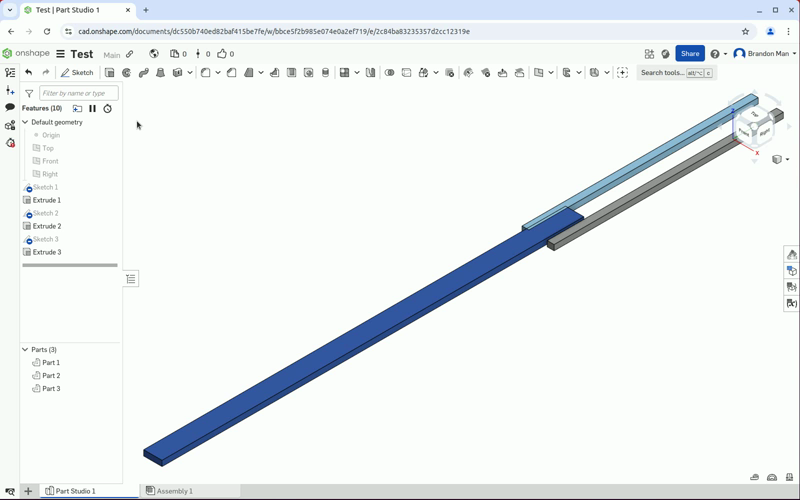
mouse_move(73, 189)
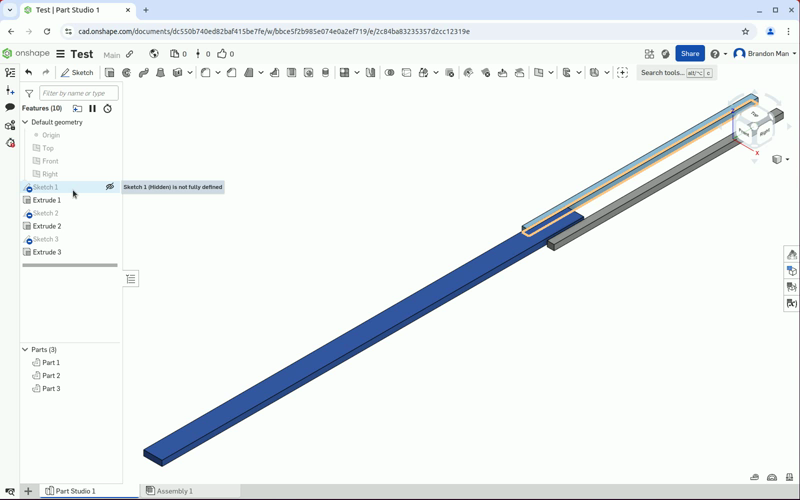
click(73, 189)